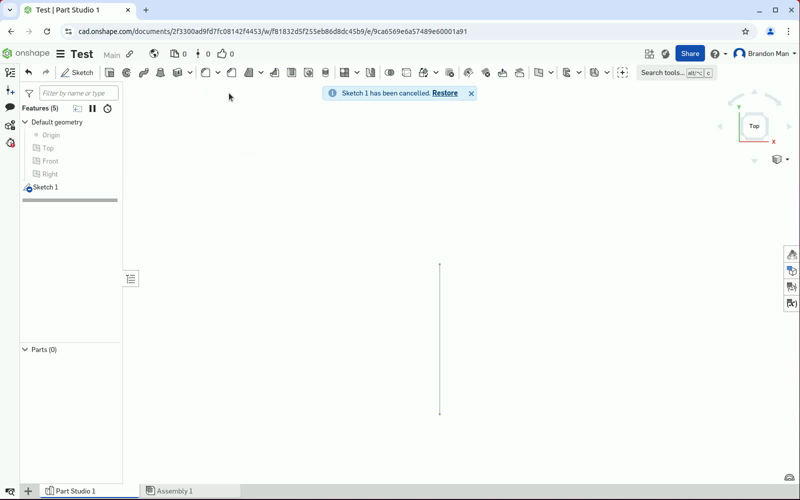
key(shift+h)
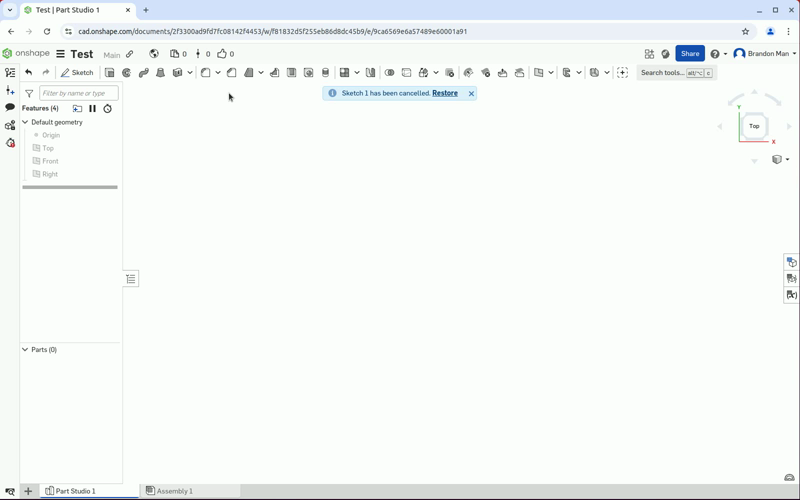
mouse_move(73, 352)
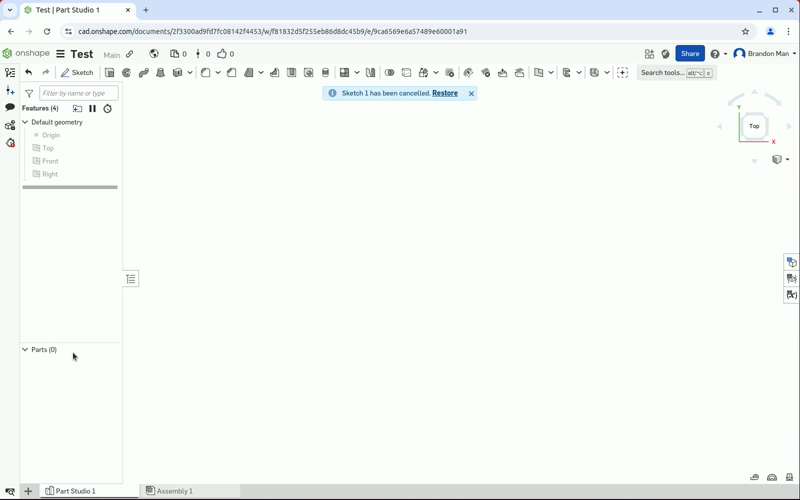
key(y)
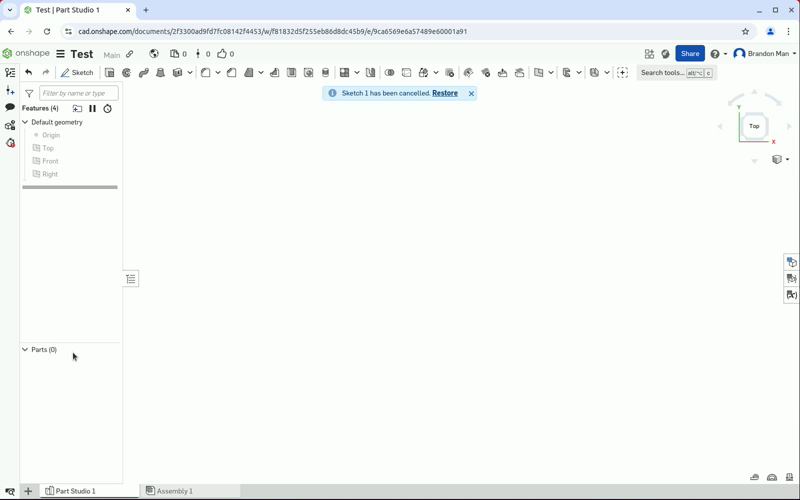
key(shift+p)
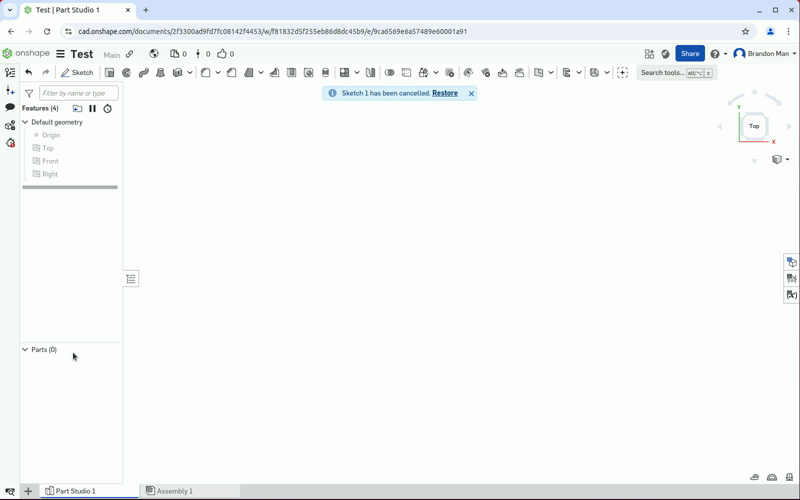
key(space)
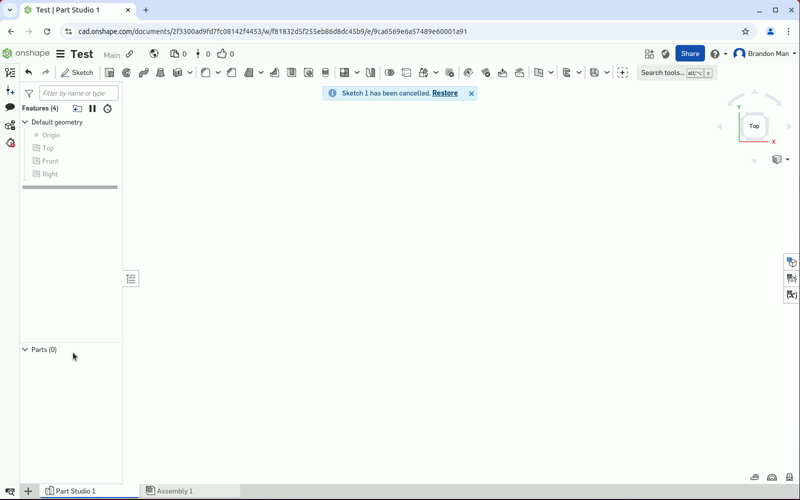
key_down(shift)
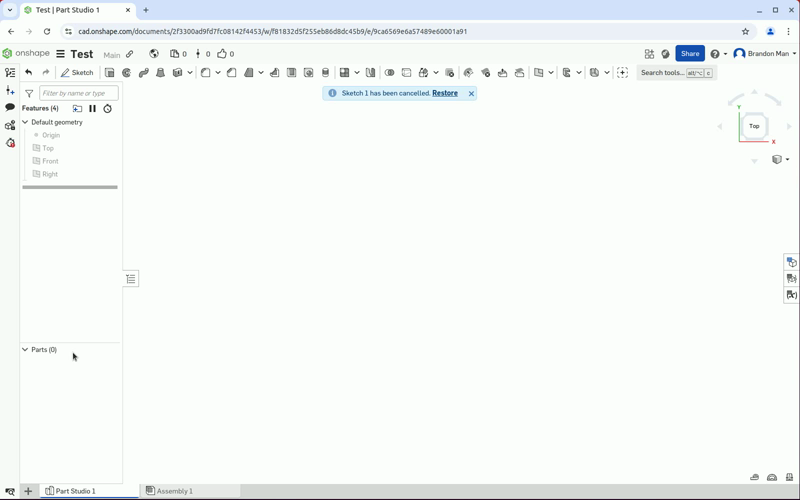
key(up)
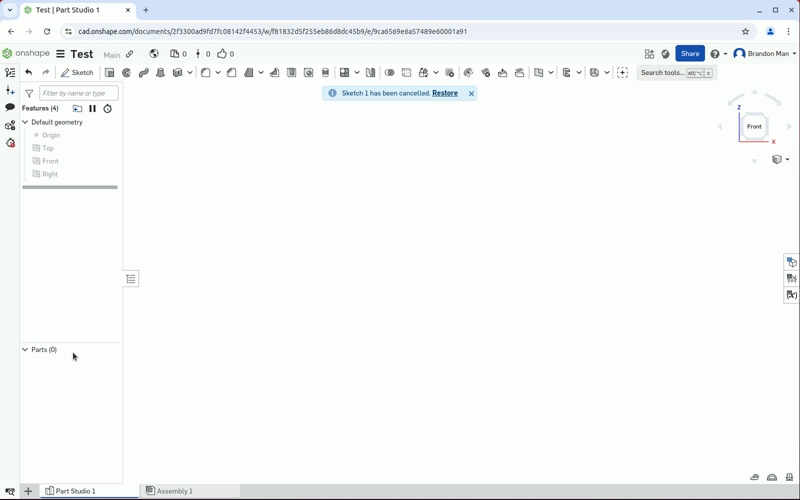
key_up(shift)
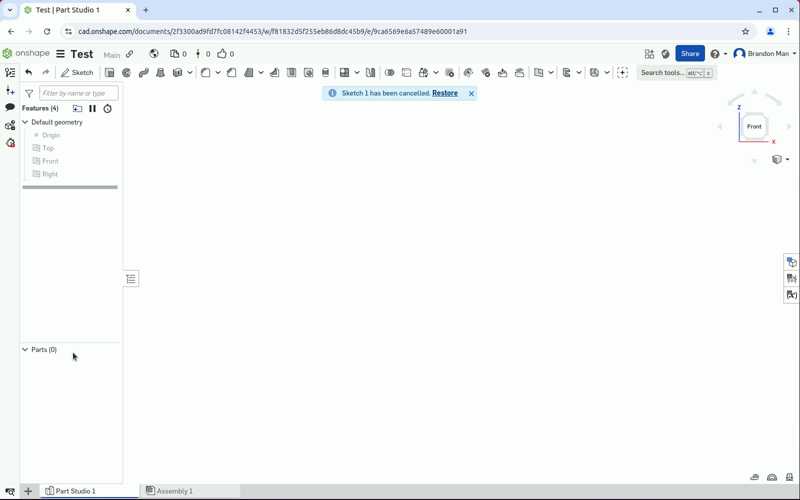
mouse_move(73, 352)
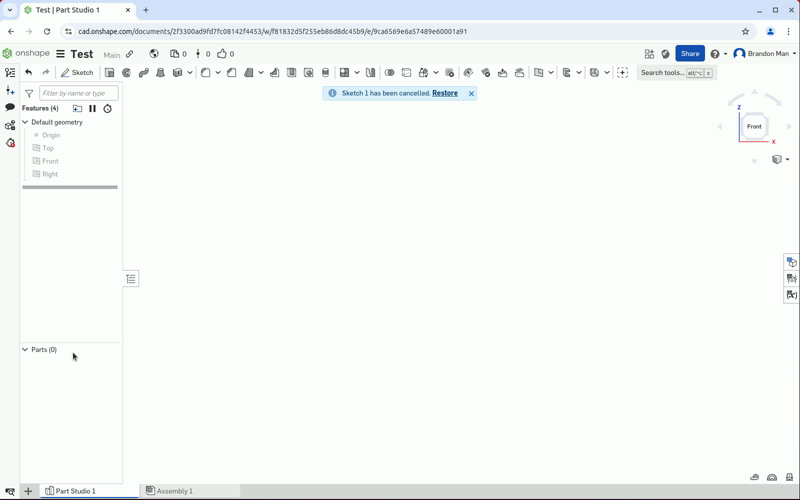
key(shift+y)
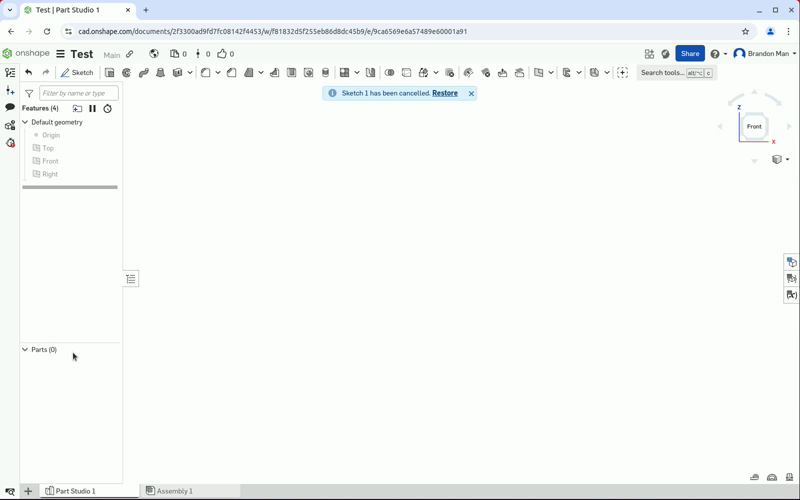
key(shift+s)
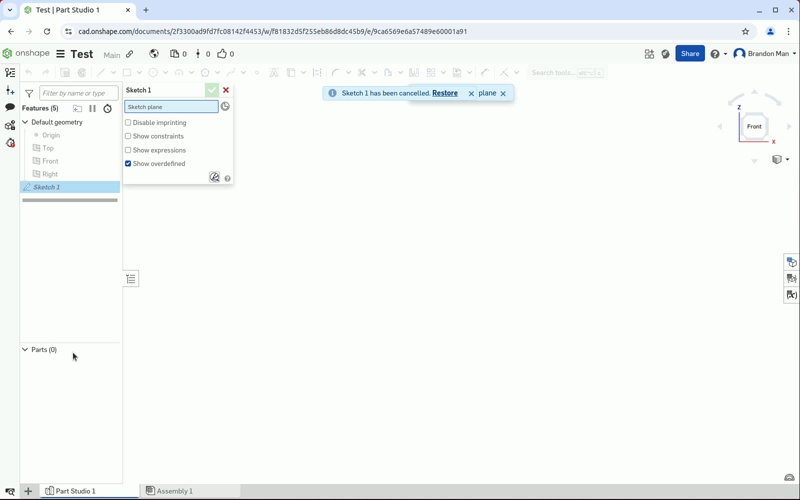
mouse_move(73, 163)
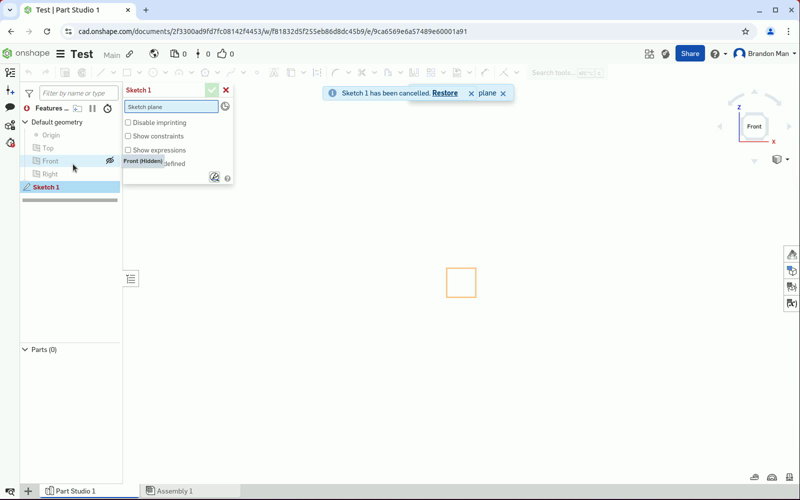
click(73, 163)
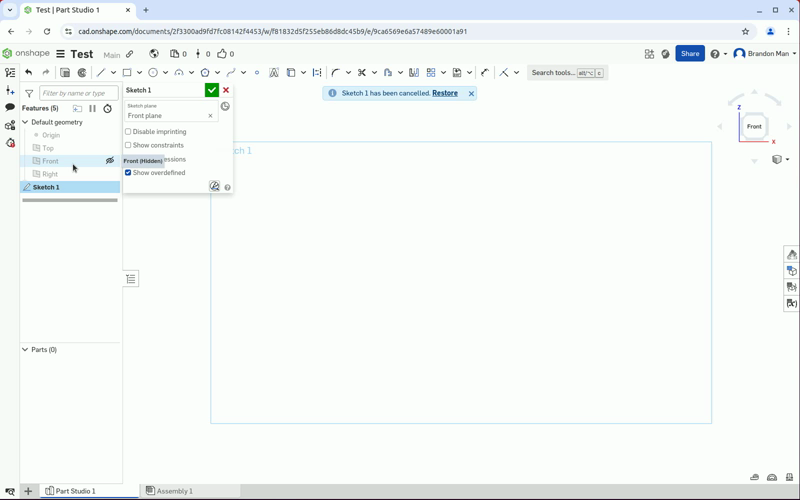
mouse_move(73, 352)
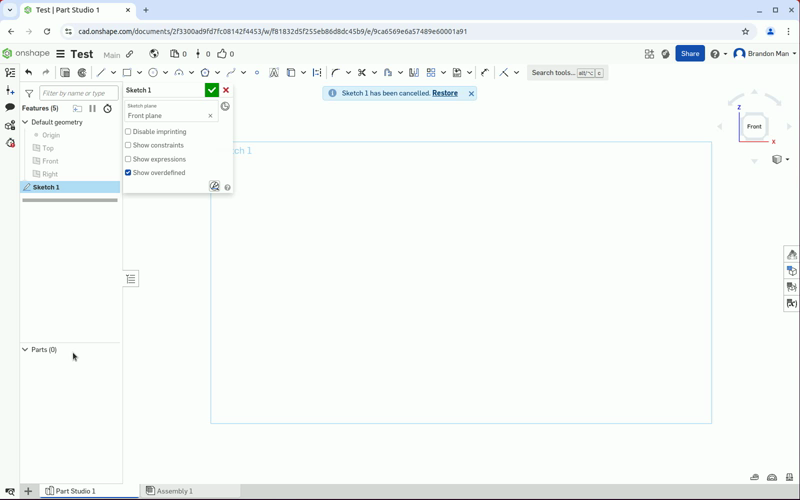
key(y)
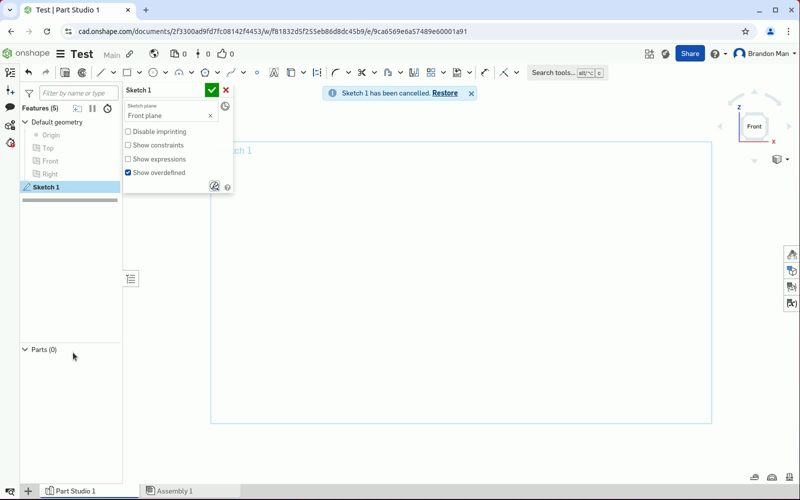
key(l)
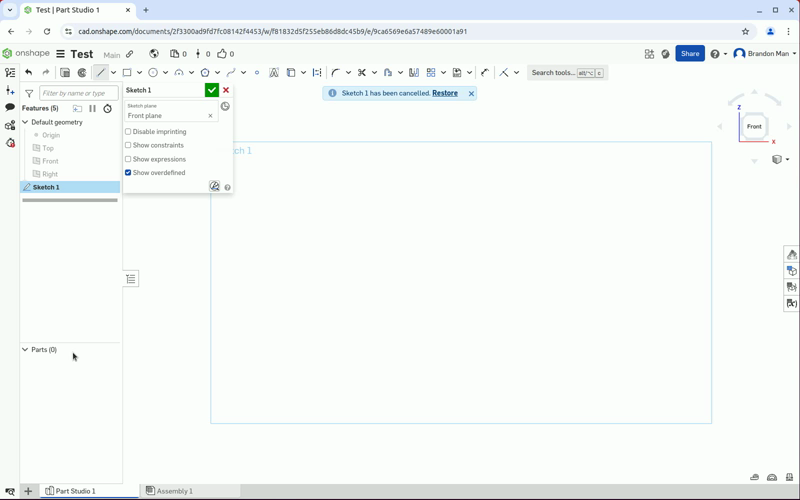
key_down(shift)
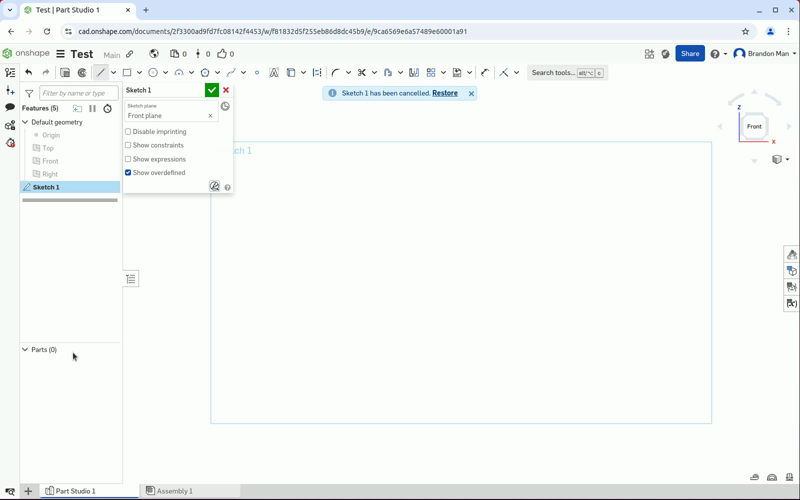
mouse_move(460, 282)
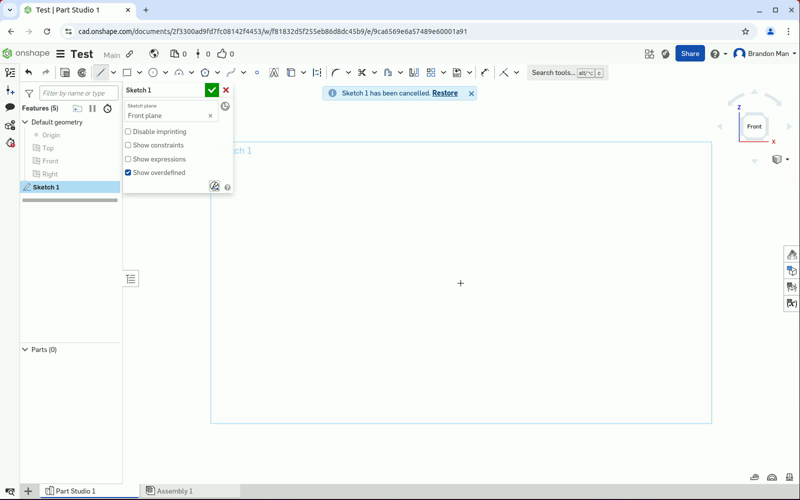
click(460, 282)
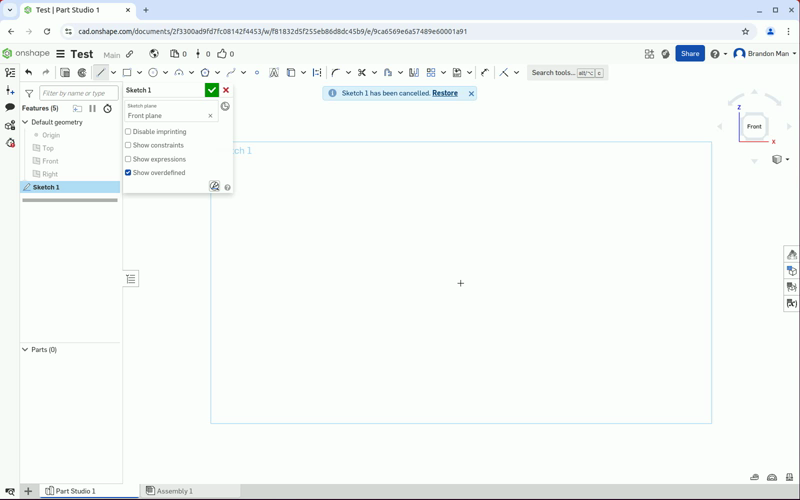
key_up(shift)
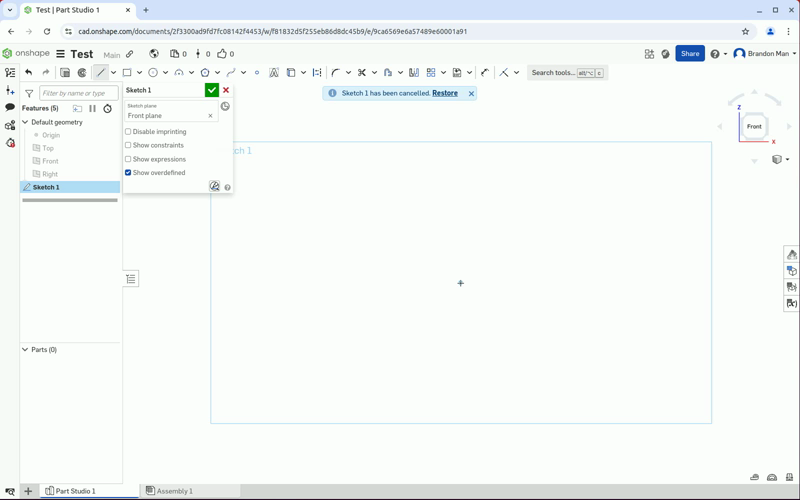
key_down(shift)
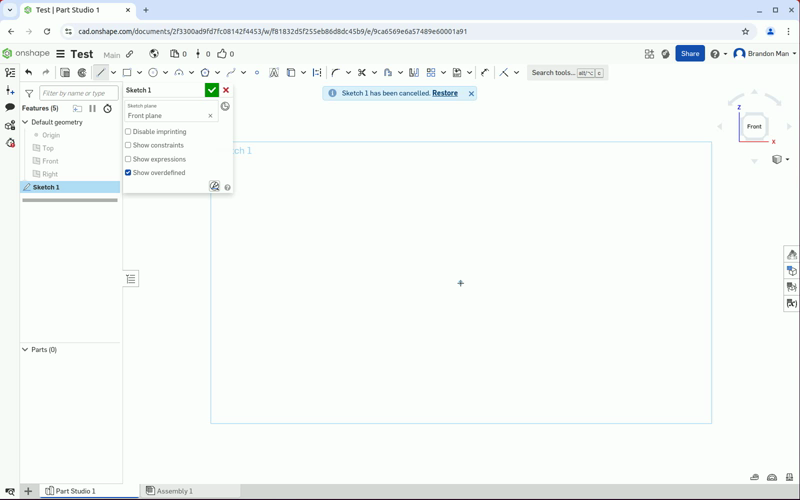
mouse_move(490, 282)
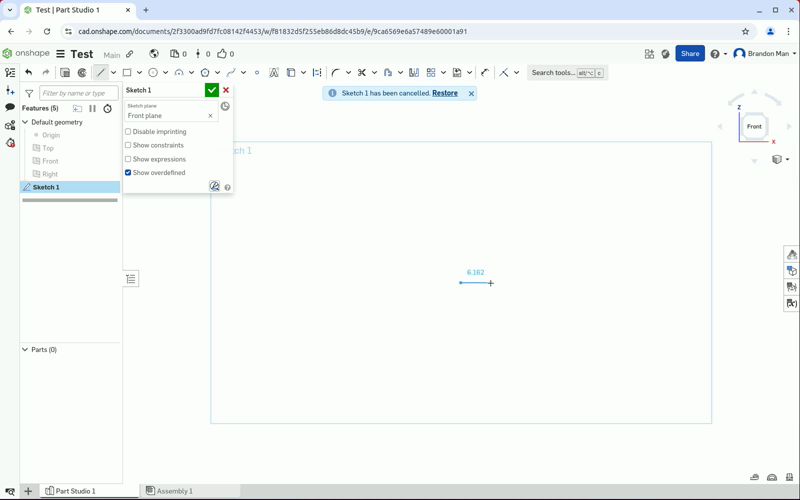
mouse_move(470, 282)
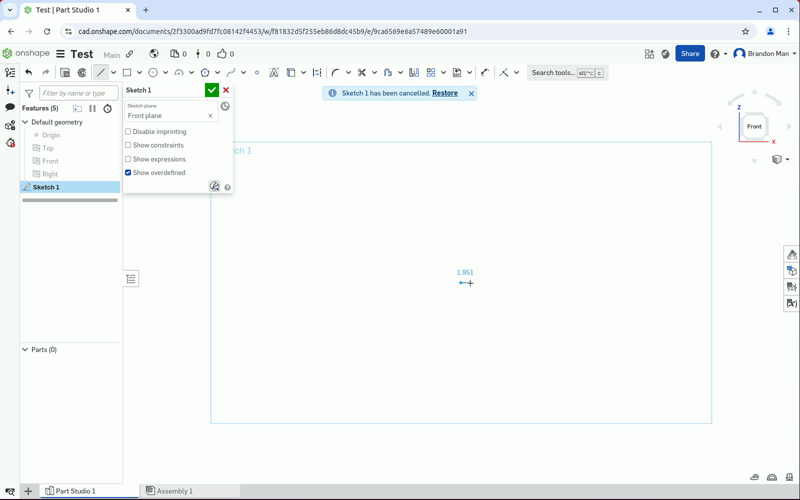
click(470, 282)
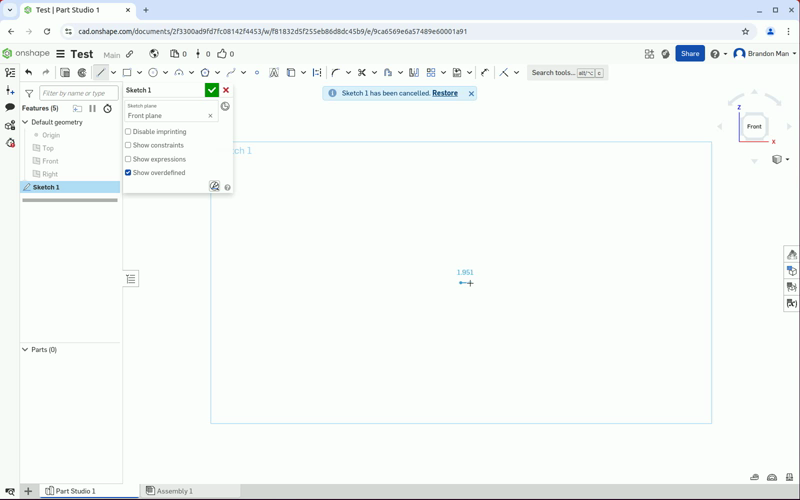
key_up(shift)
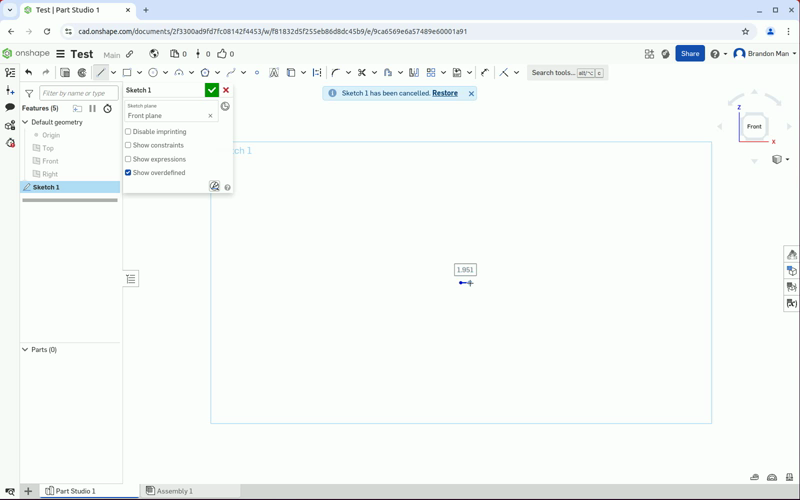
key_down(shift)
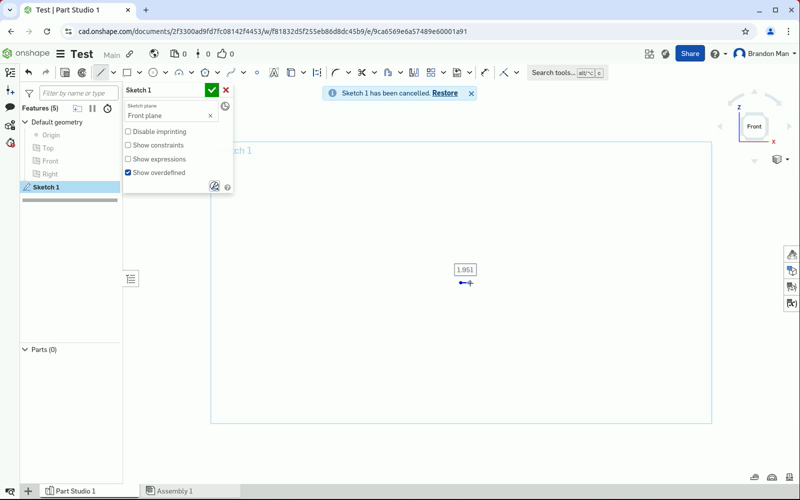
mouse_move(500, 282)
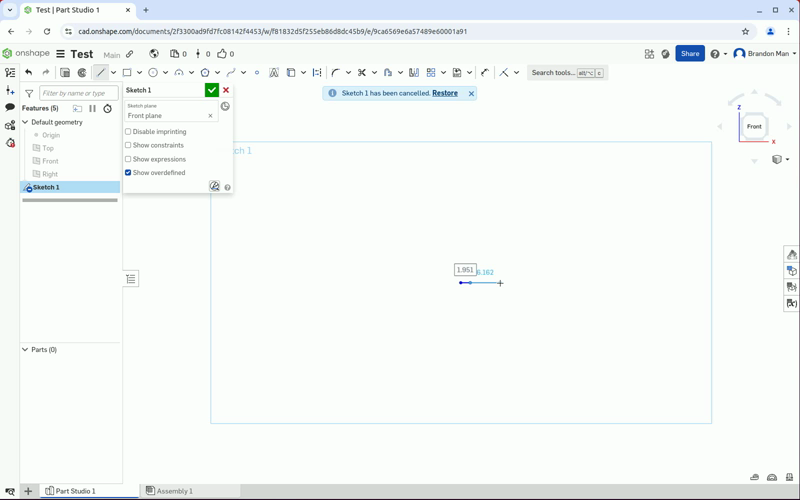
mouse_move(470, 230)
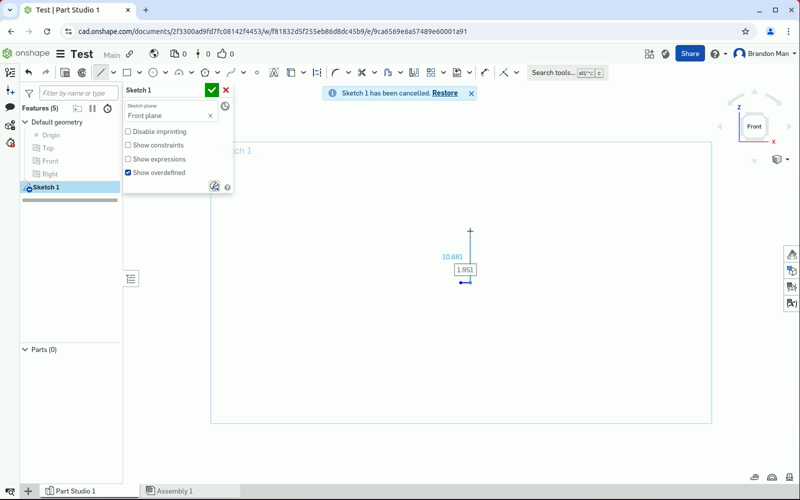
click(470, 230)
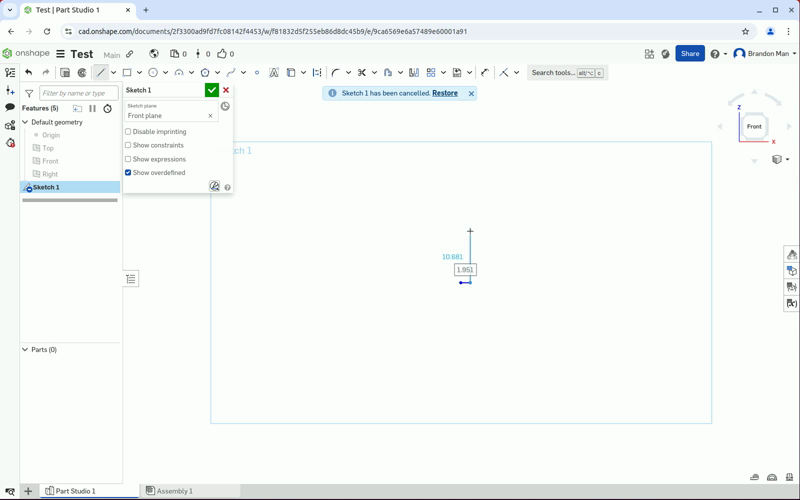
key_up(shift)
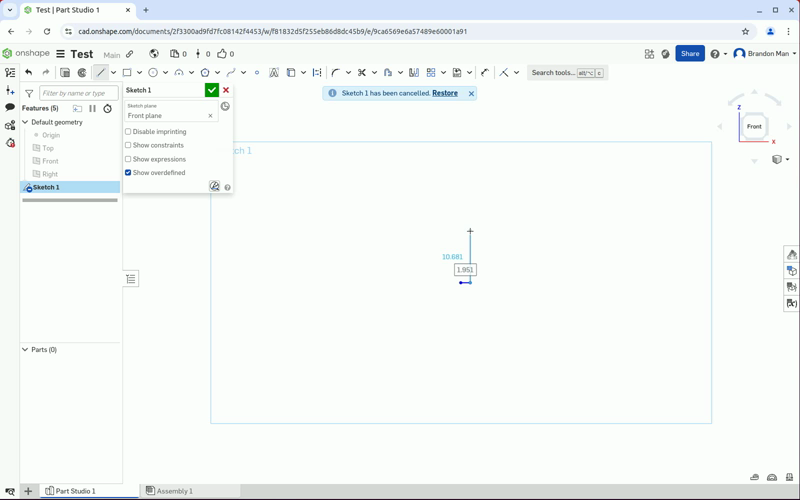
key_down(shift)
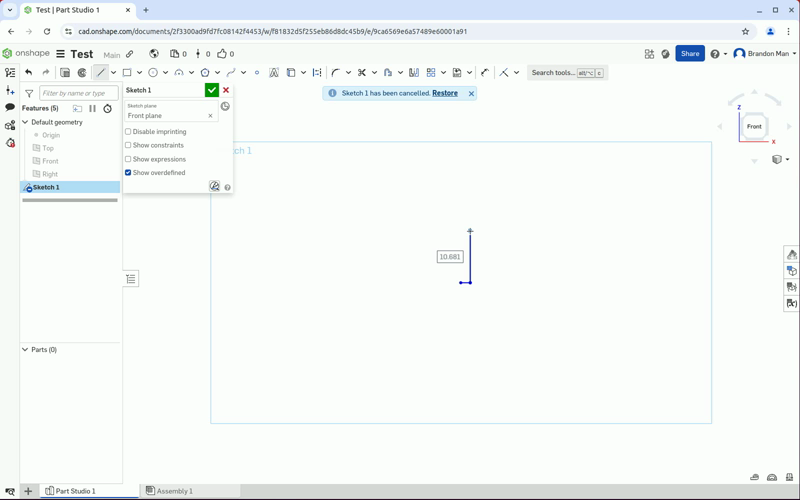
mouse_move(500, 230)
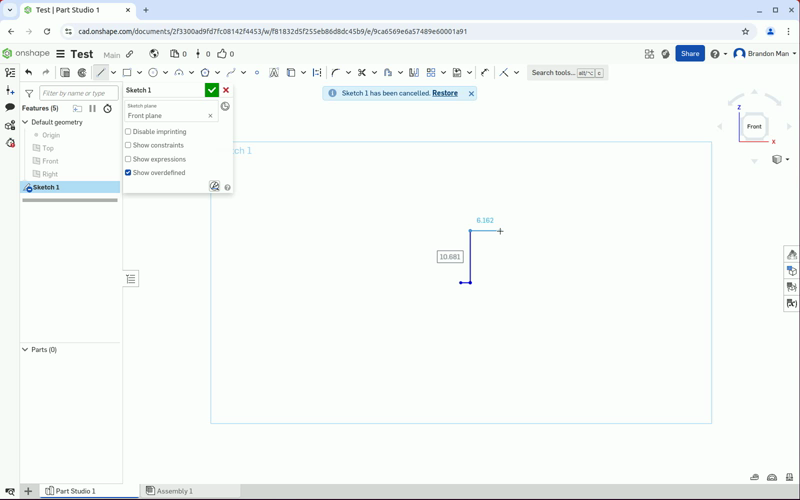
mouse_move(460, 230)
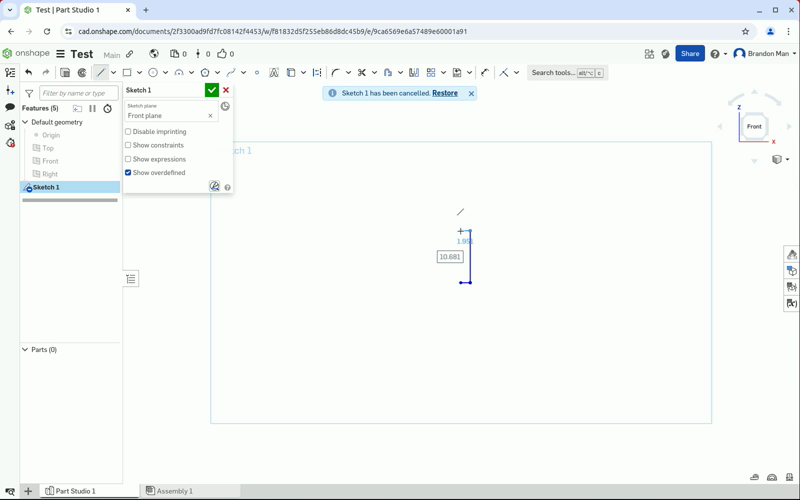
click(460, 230)
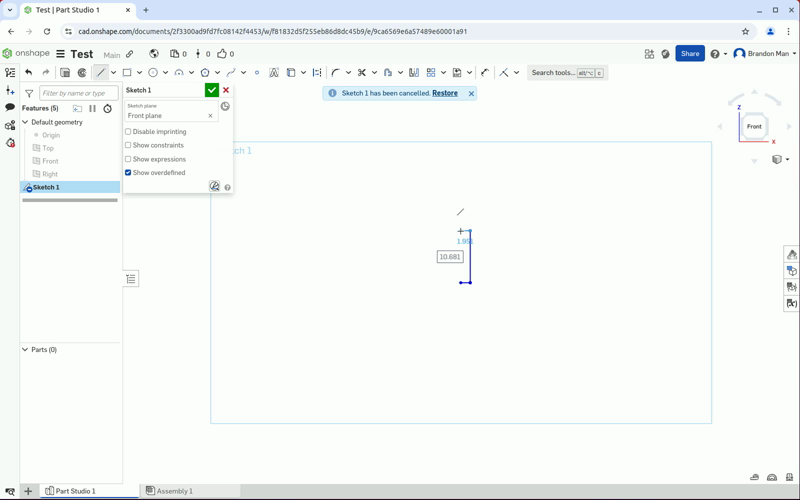
key_up(shift)
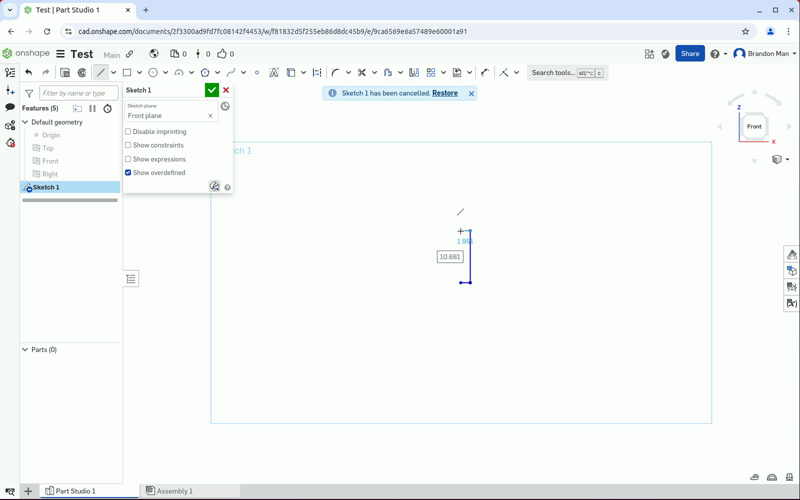
mouse_move(490, 230)
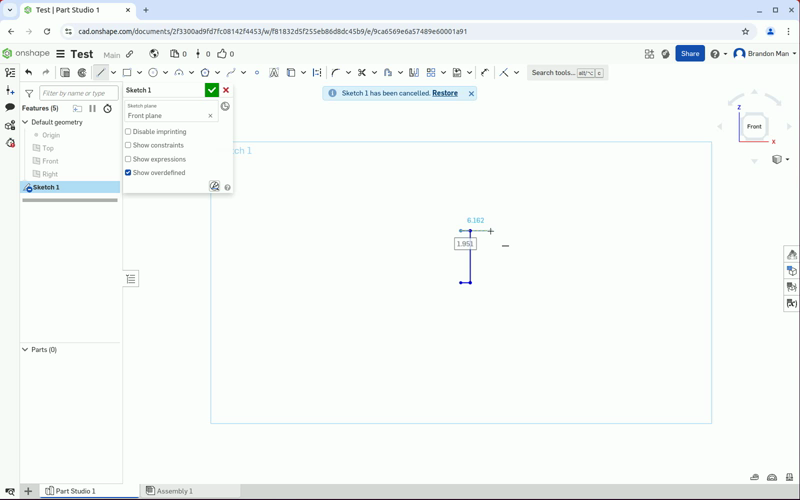
key_down(shift)
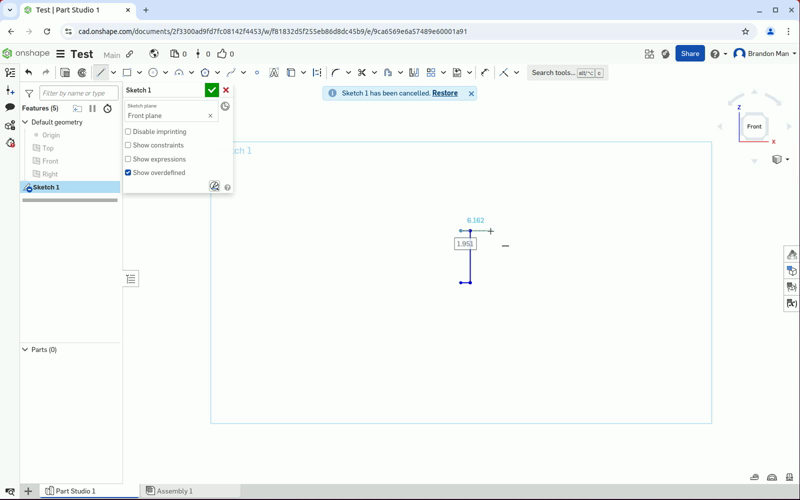
mouse_move(460, 282)
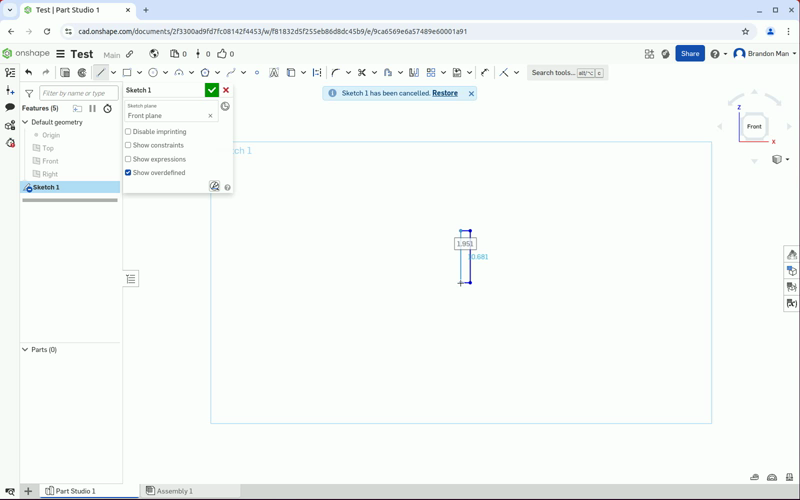
key_up(shift)
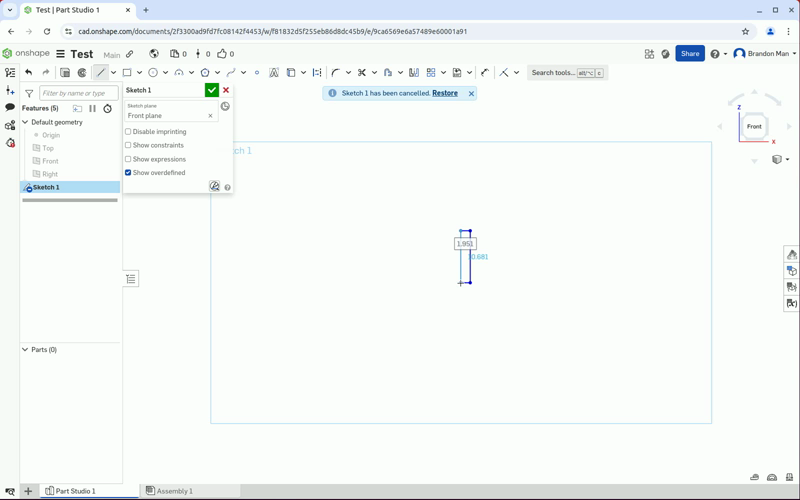
click(460, 282)
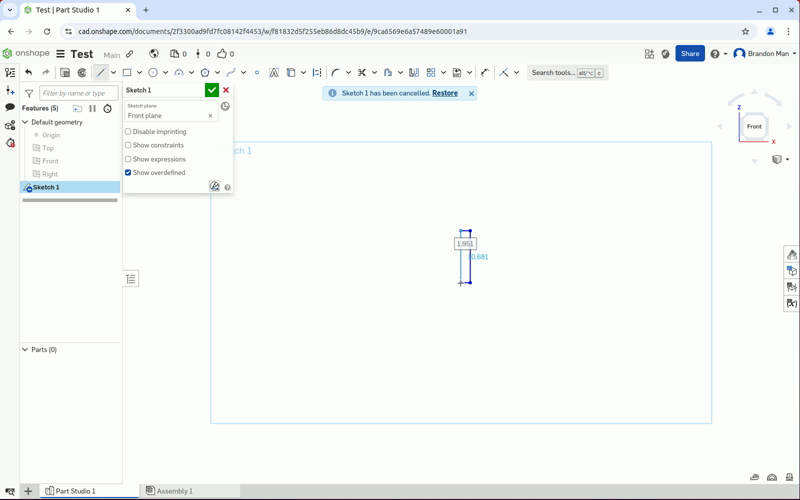
key(esc)
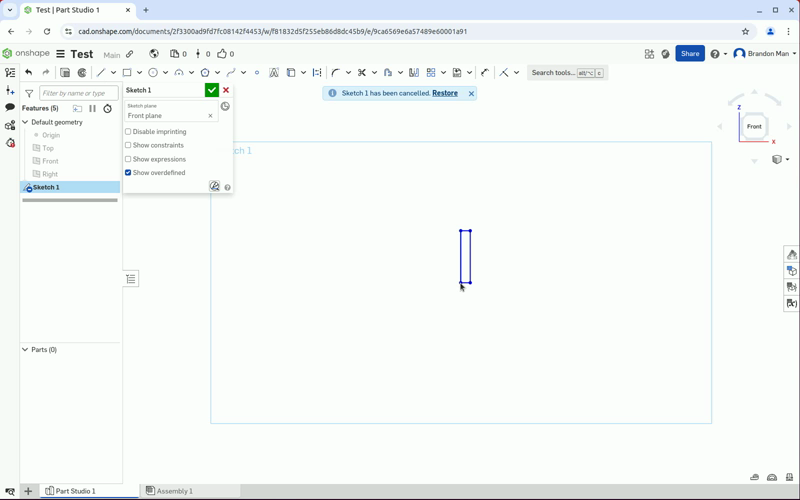
mouse_move(463, 261)
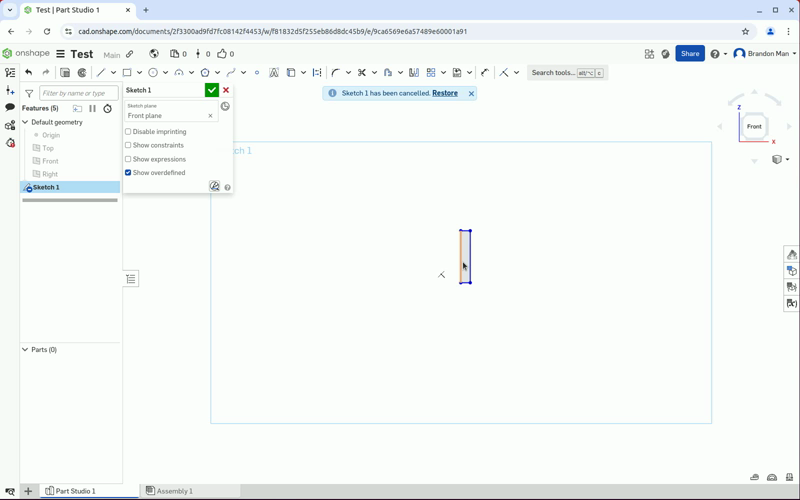
scroll(6)
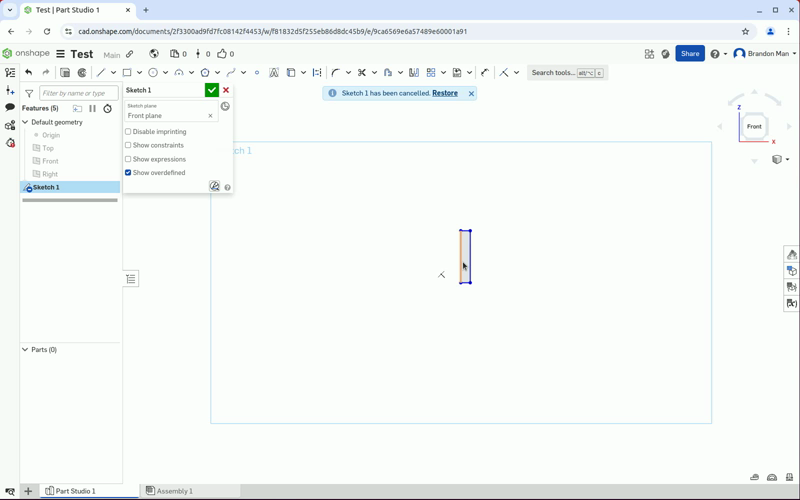
scroll(6)
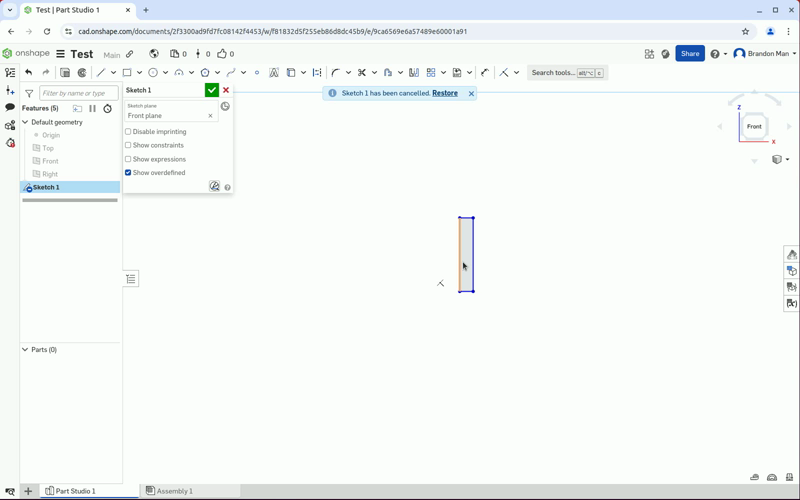
scroll(6)
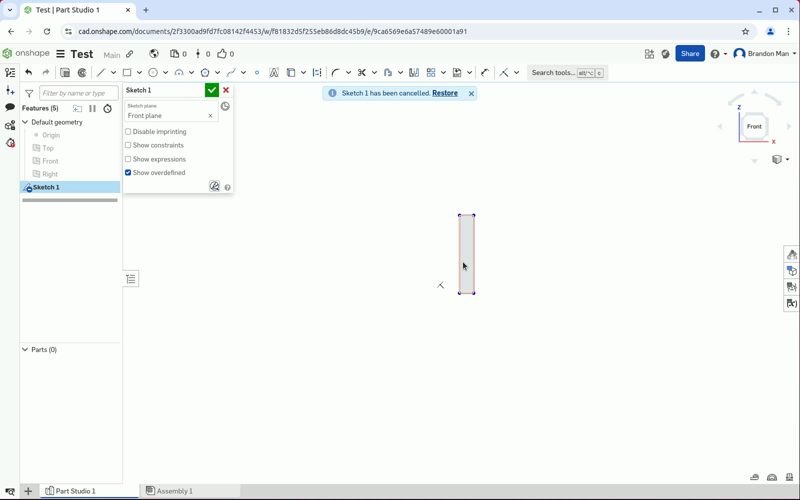
scroll(6)
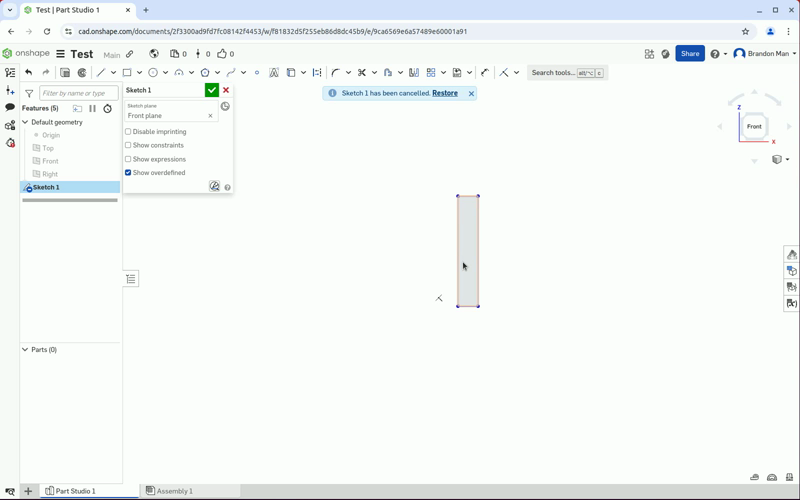
scroll(6)
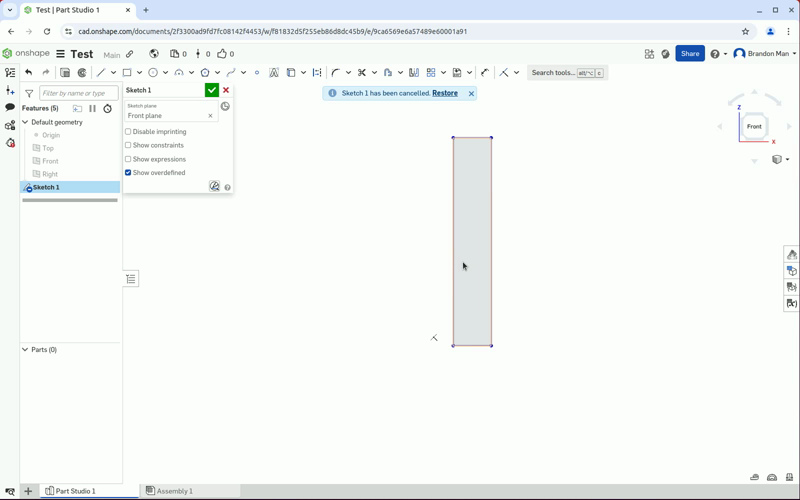
scroll(6)
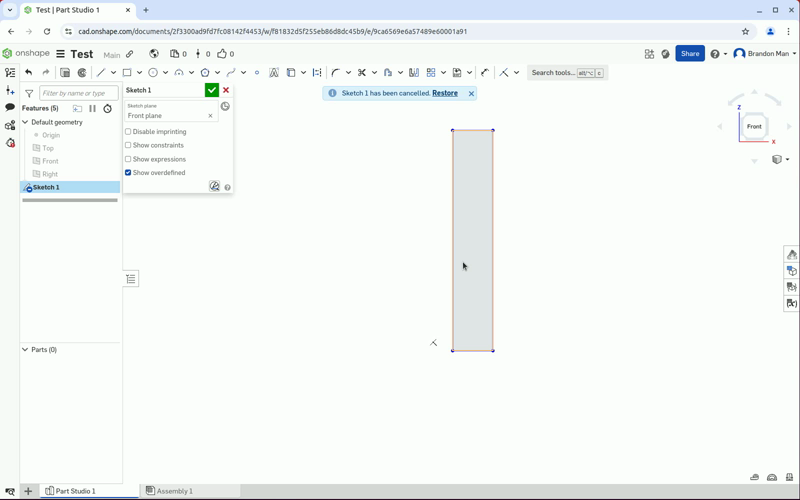
scroll(6)
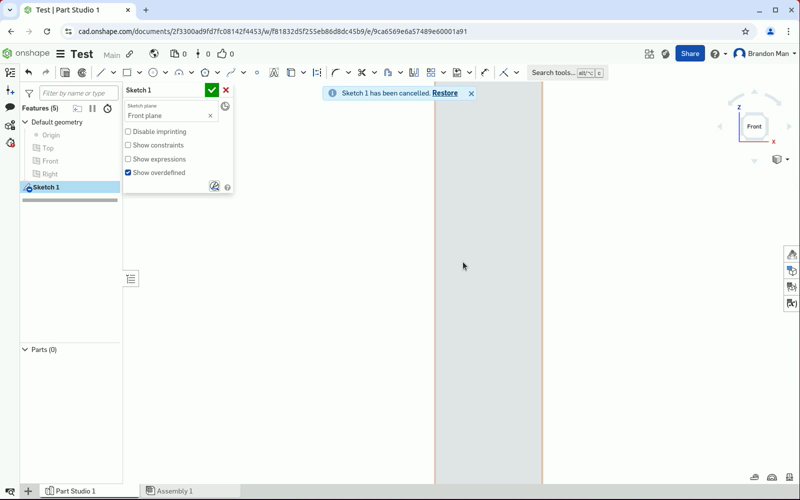
click(463, 261)
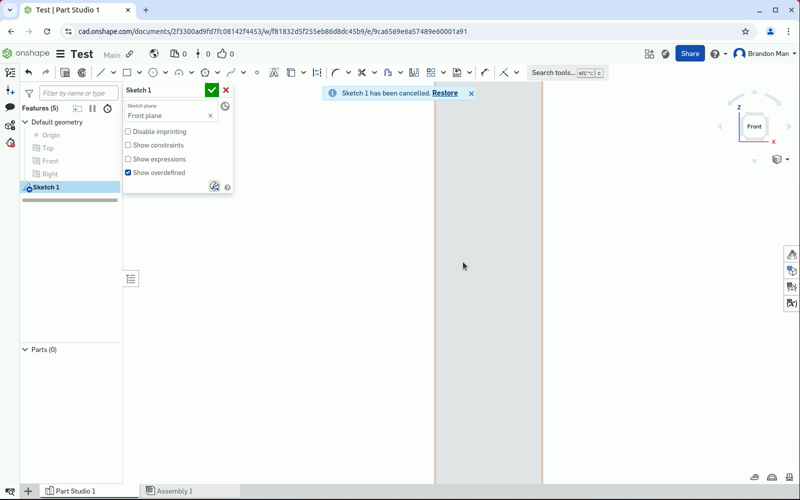
scroll(-6)
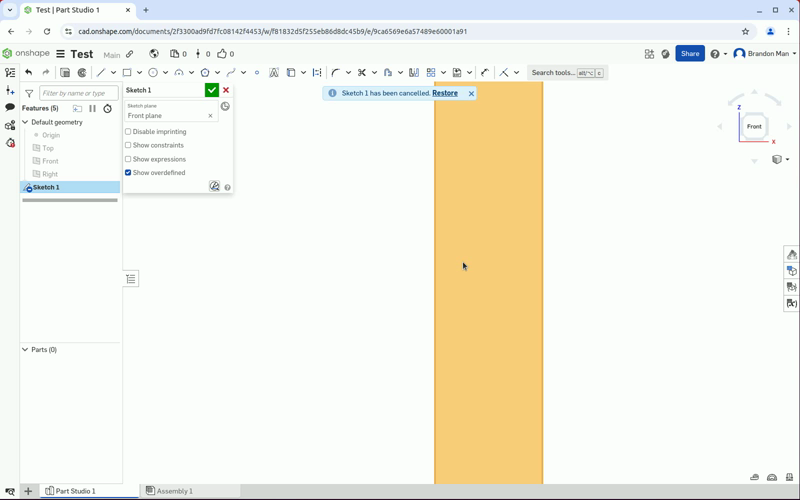
scroll(-6)
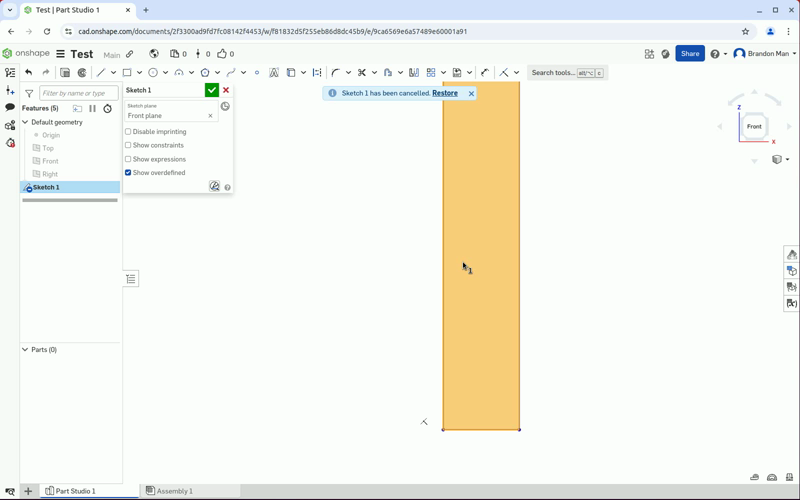
scroll(-6)
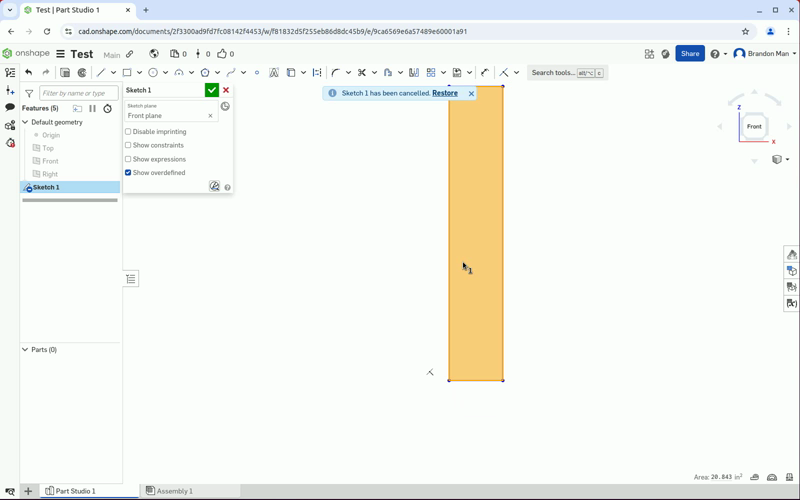
scroll(-6)
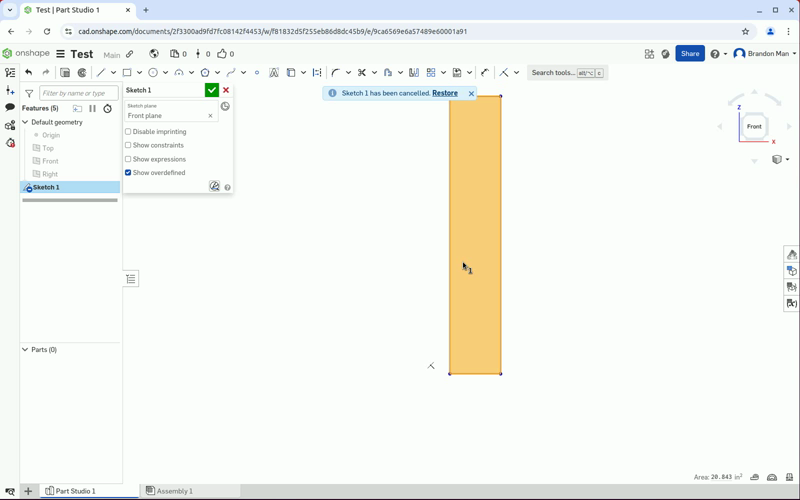
scroll(-6)
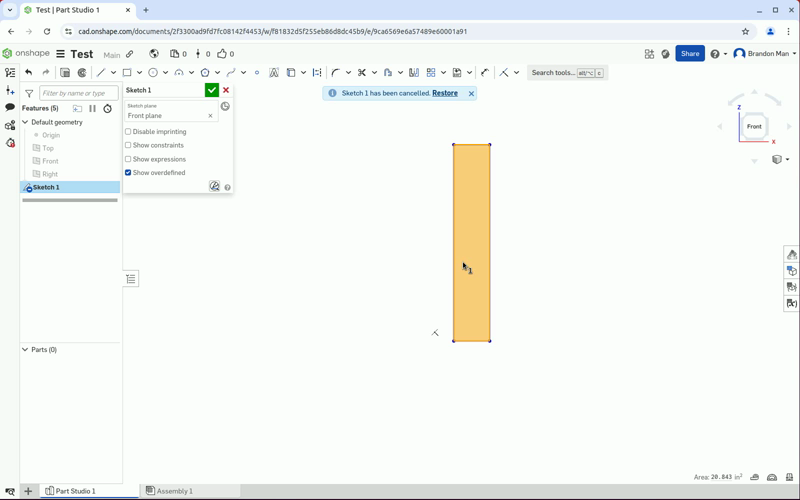
scroll(-6)
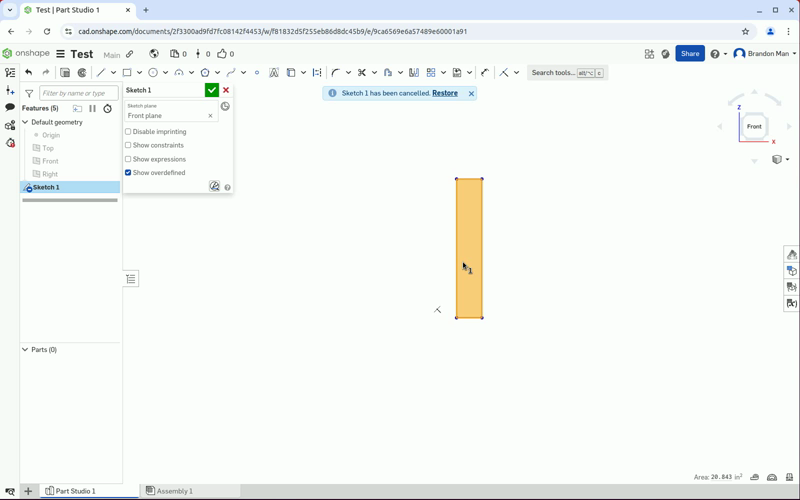
scroll(-6)
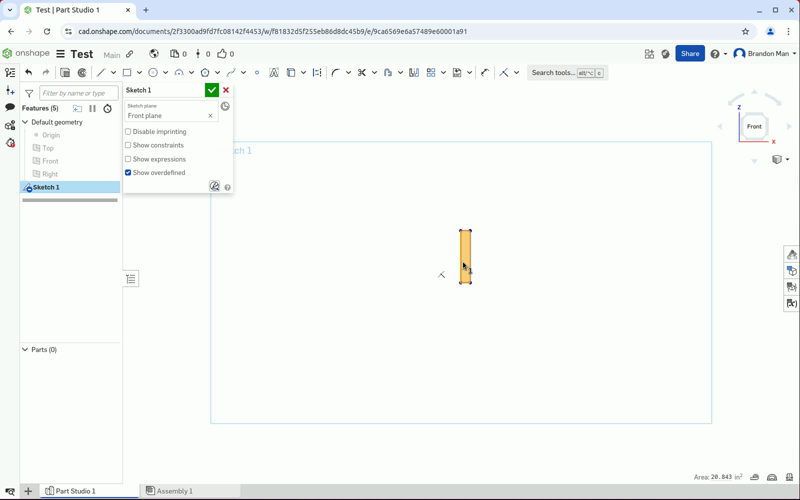
mouse_move(73, 352)
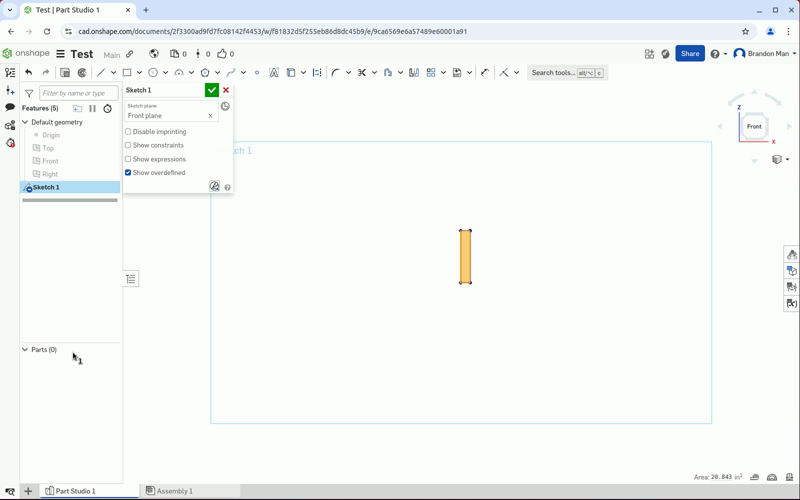
key(shift+y)
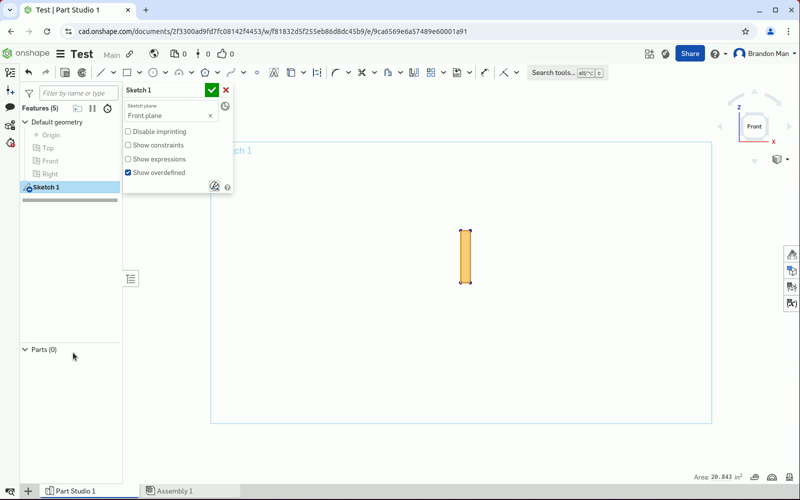
key(shift+e)
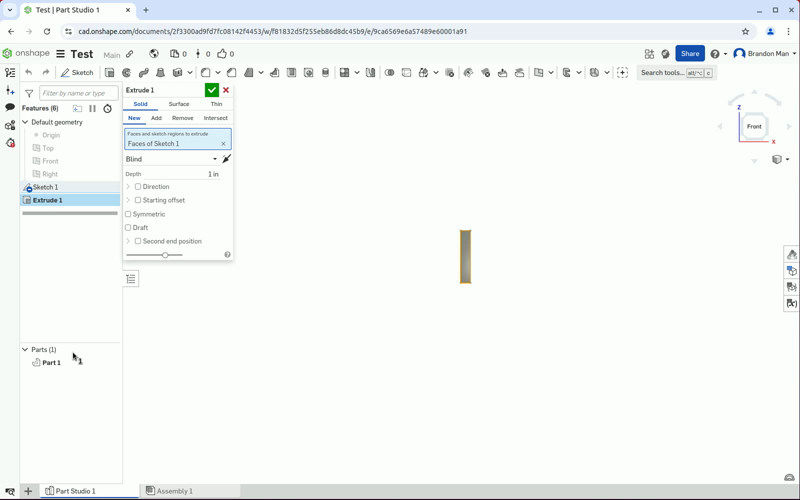
mouse_move(143, 106)
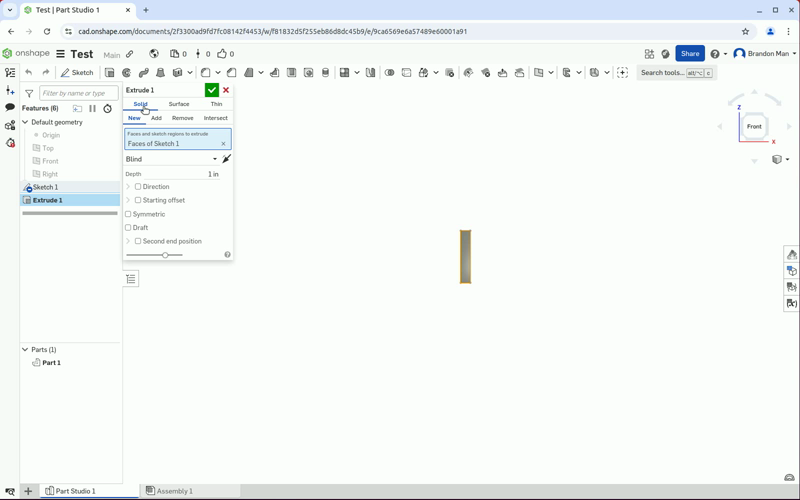
click(143, 106)
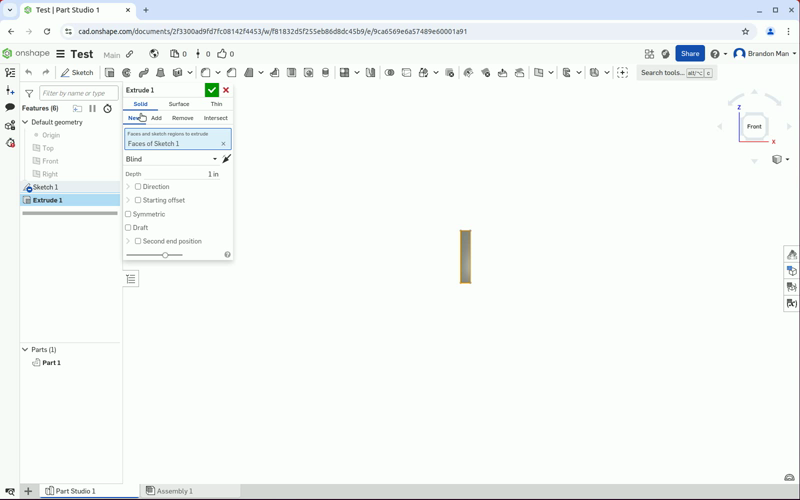
mouse_move(137, 120)
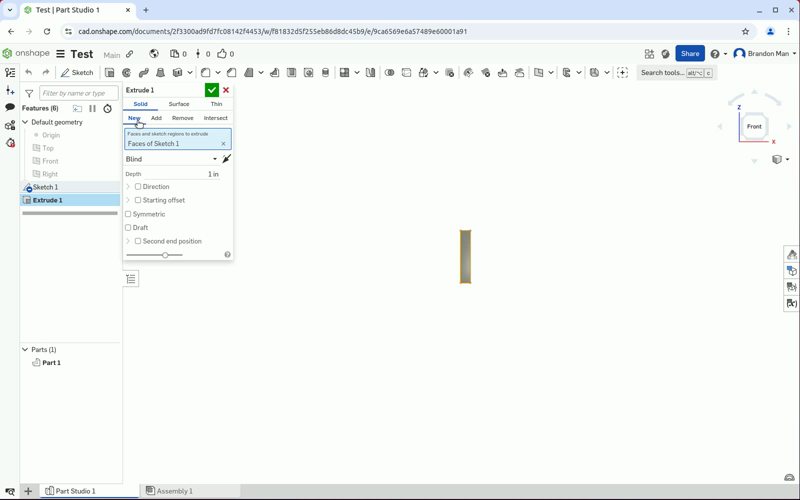
click(137, 120)
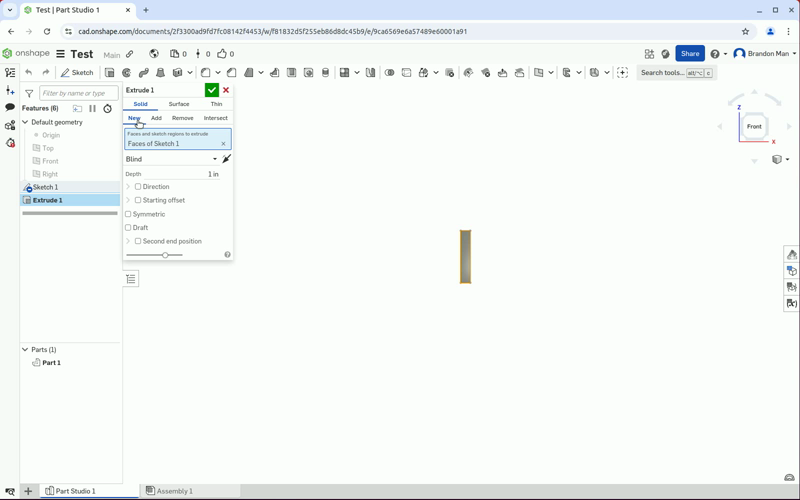
key(tab, 4)
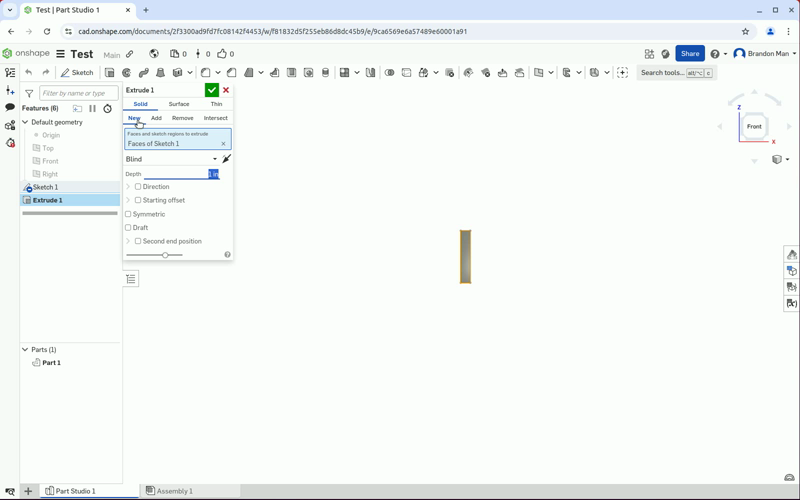
text(-23.108)
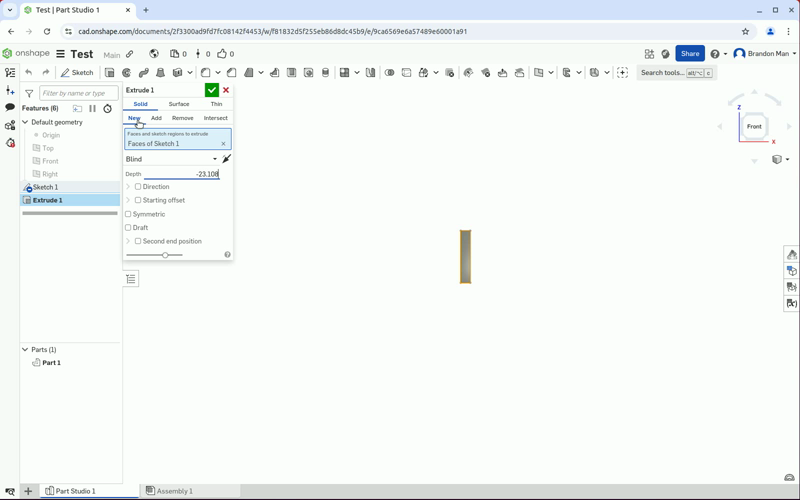
key(enter)
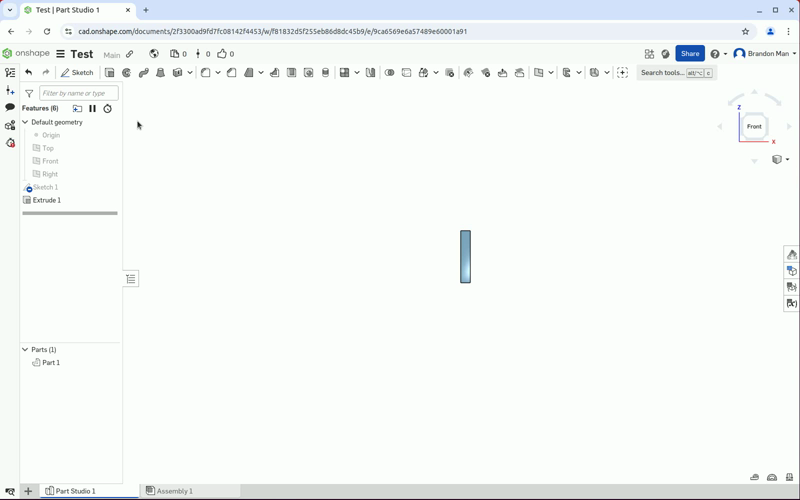
key(shift+h)
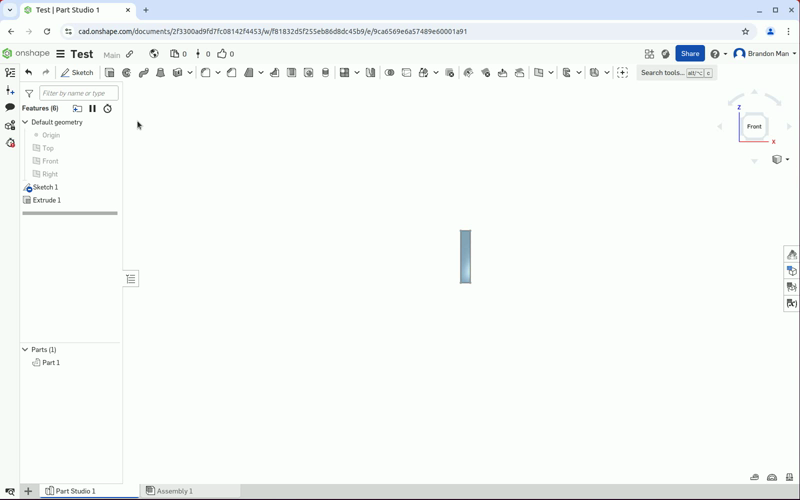
key(shift+h)
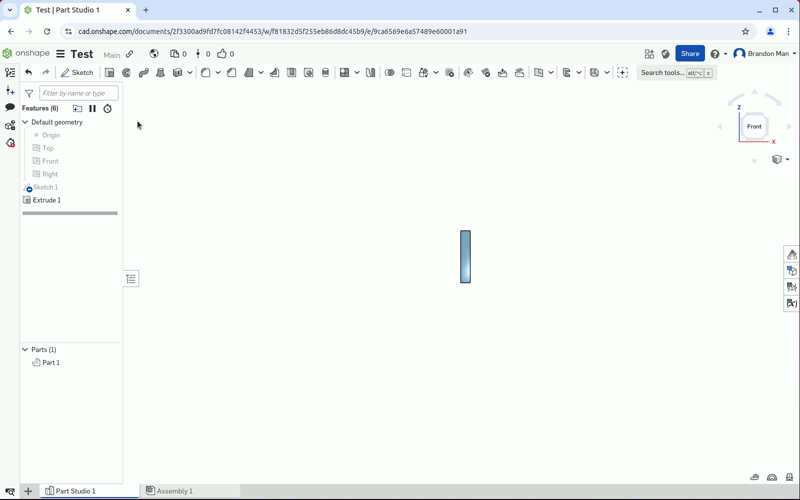
mouse_move(73, 189)
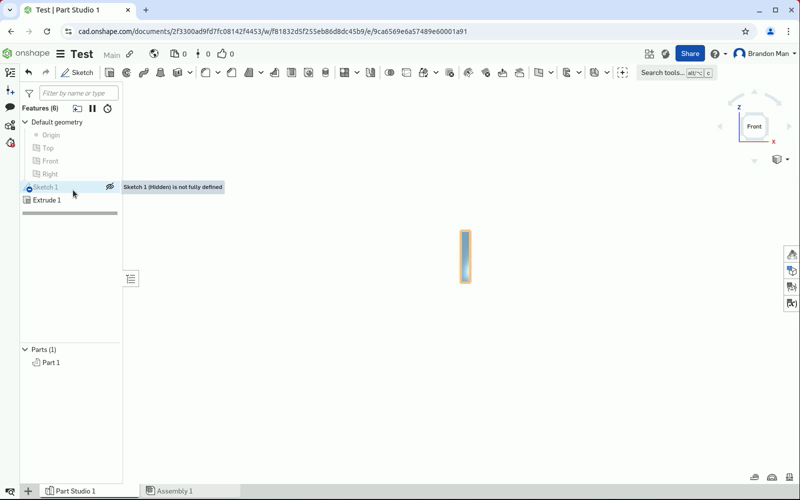
click(73, 189)
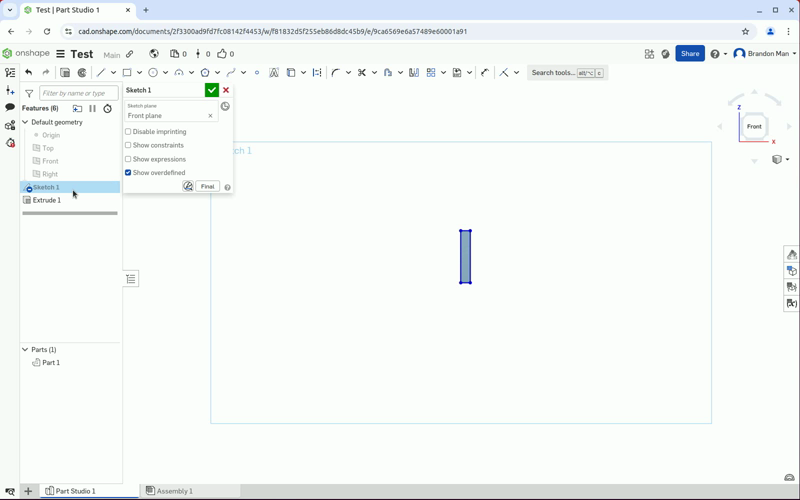
mouse_move(229, 92)
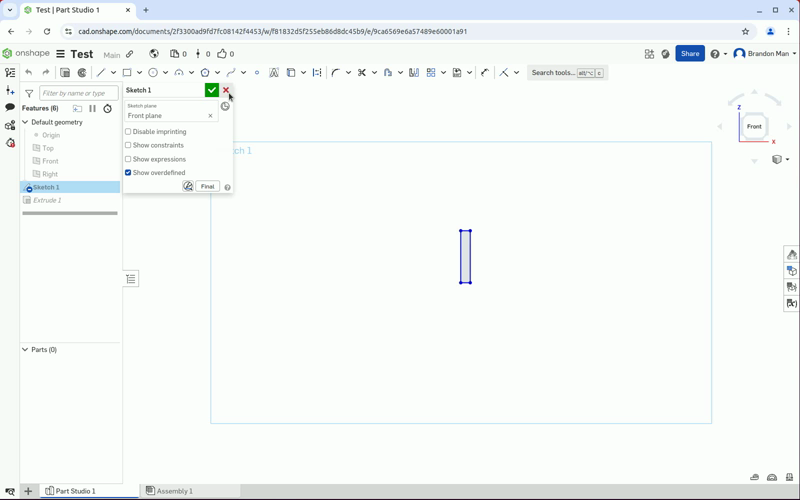
click(229, 92)
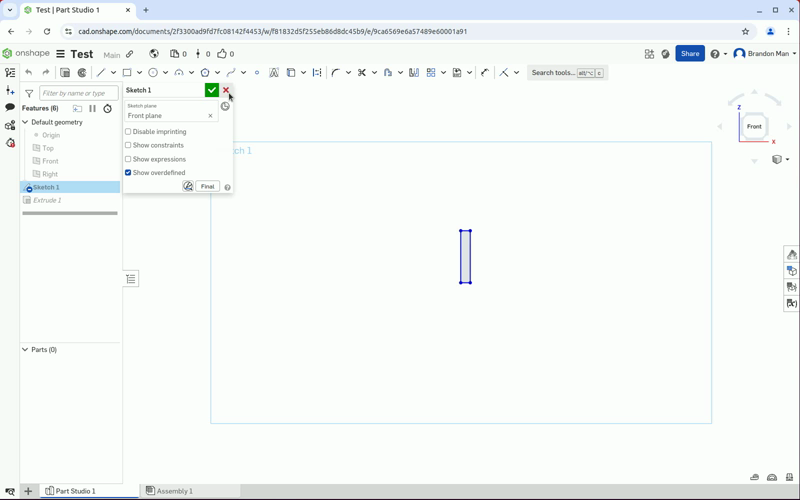
key(shift+s)
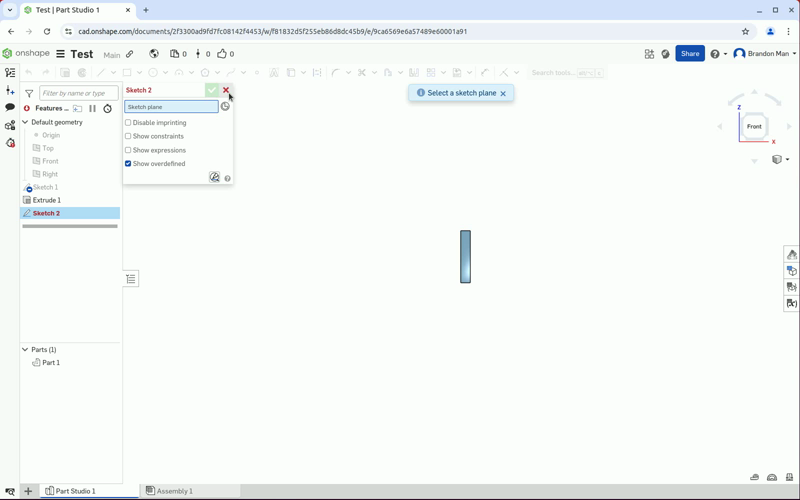
mouse_move(73, 163)
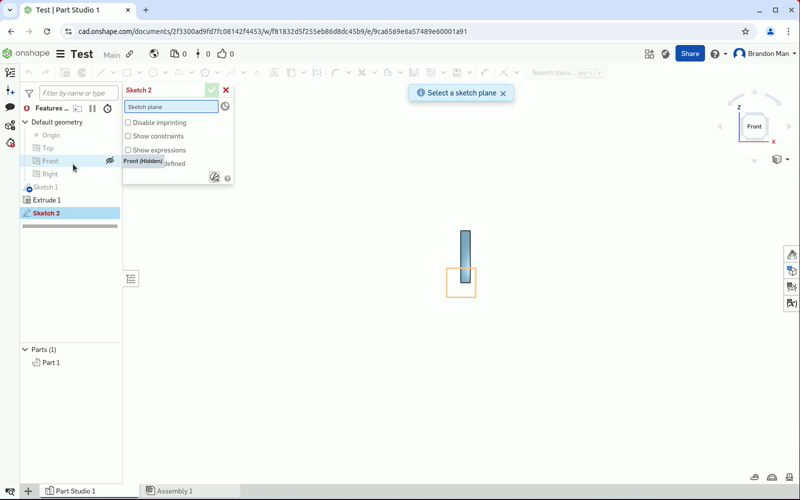
click(73, 163)
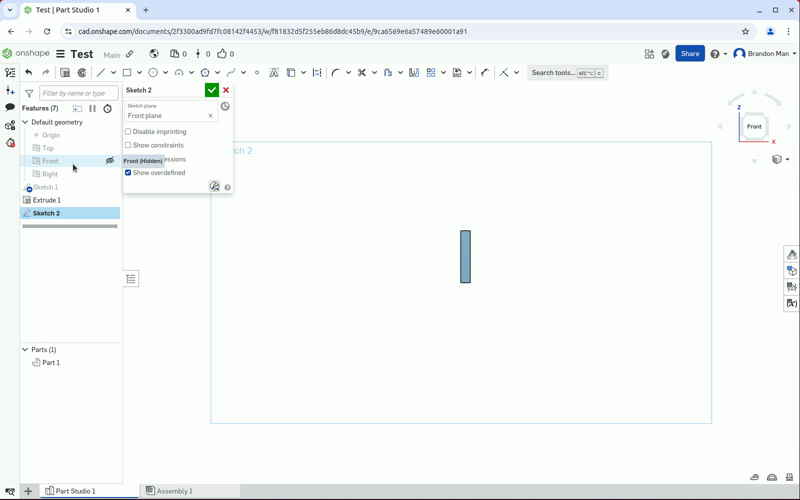
mouse_move(73, 352)
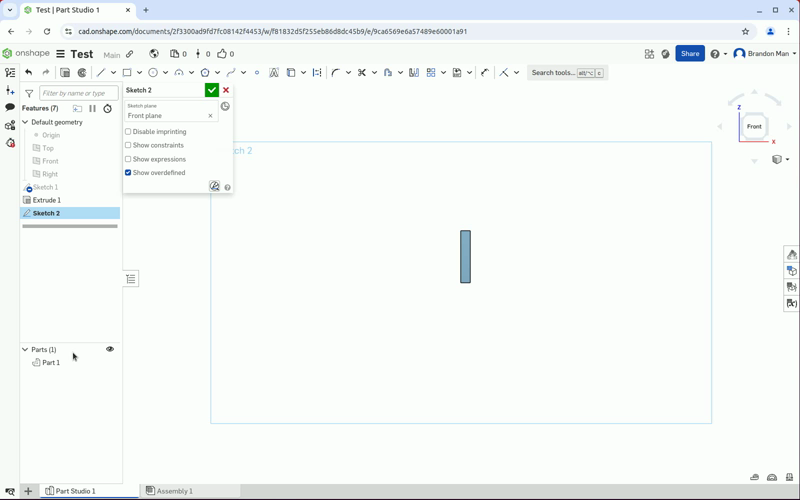
key(y)
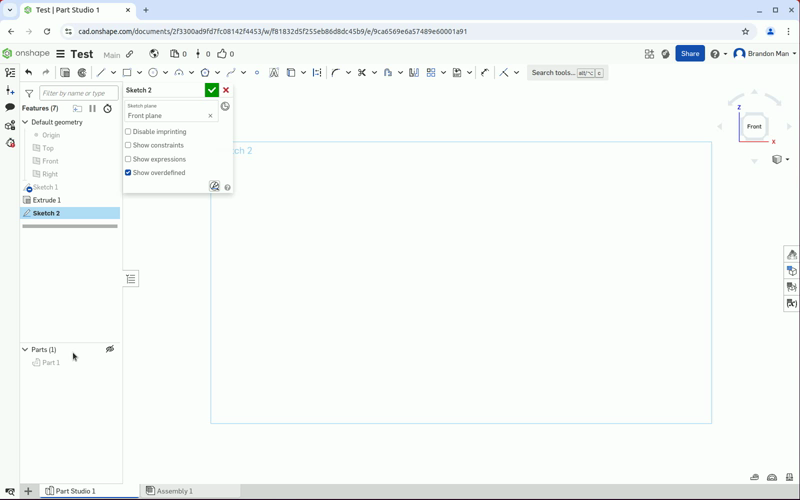
key(l)
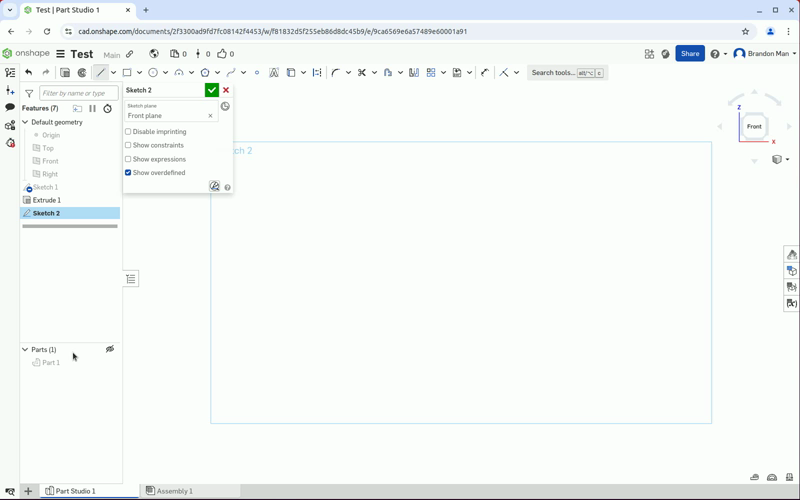
key_down(shift)
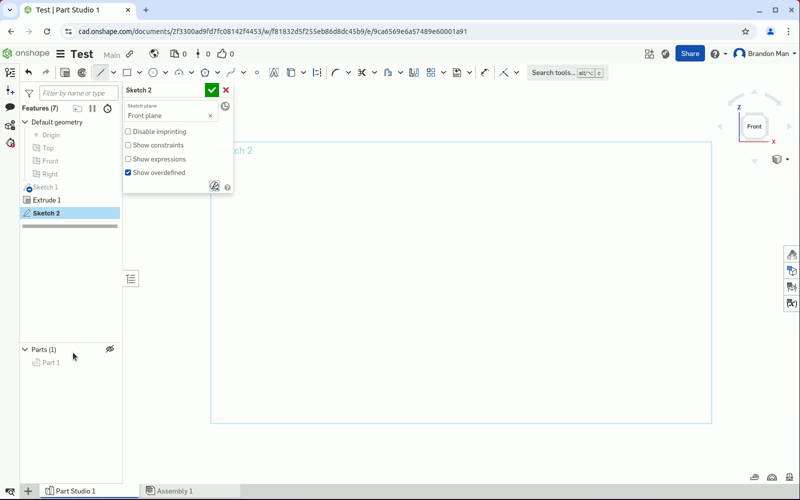
mouse_move(492, 282)
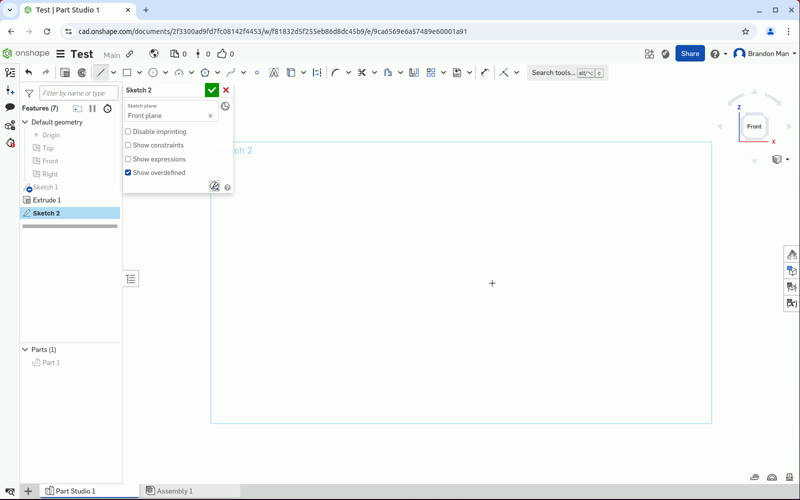
click(492, 282)
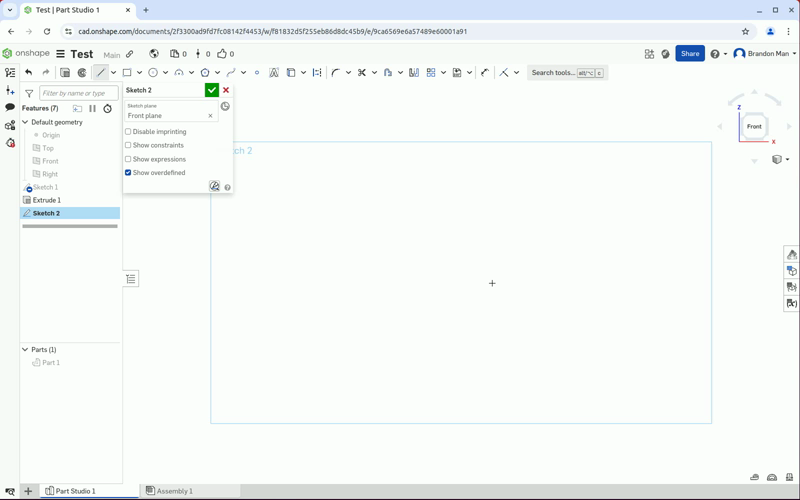
key_up(shift)
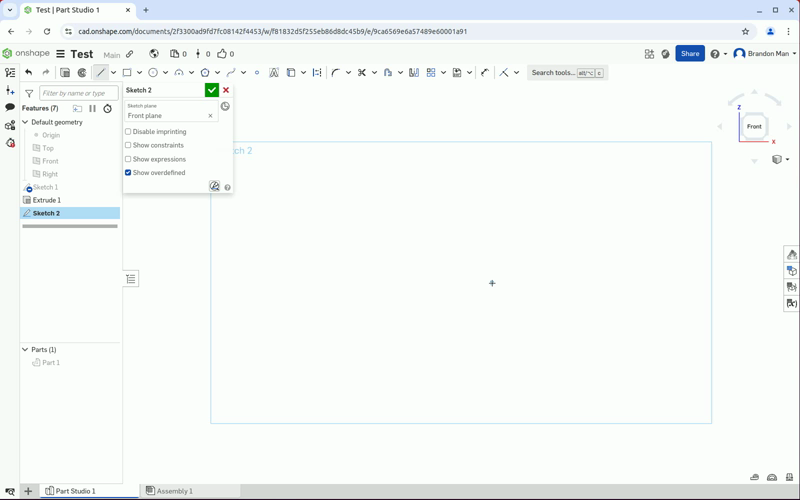
key_down(shift)
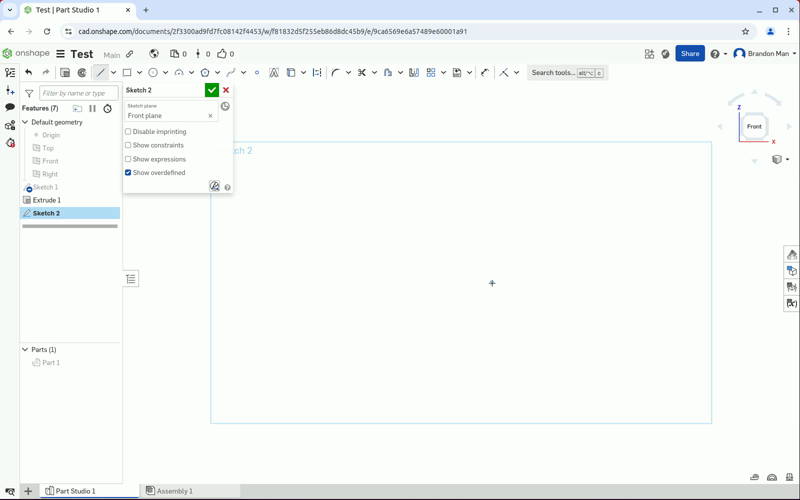
mouse_move(522, 282)
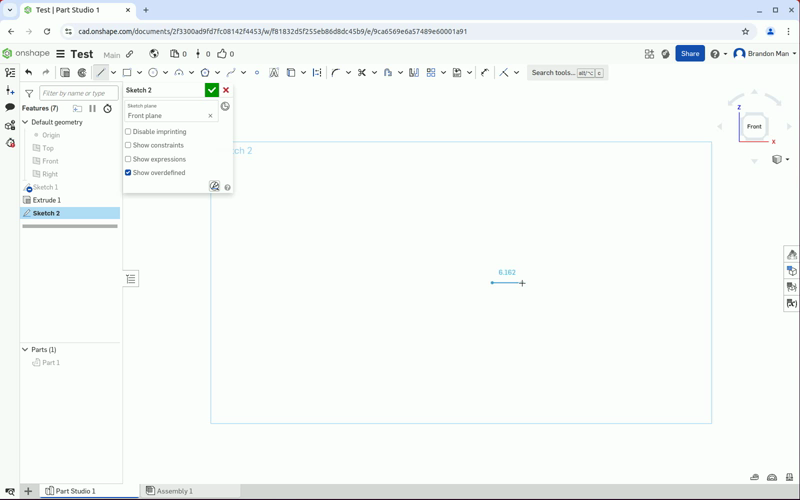
mouse_move(501, 282)
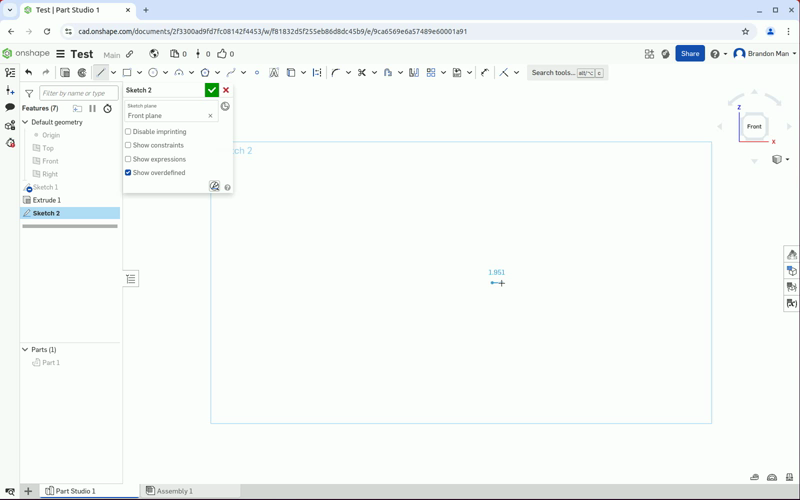
click(501, 282)
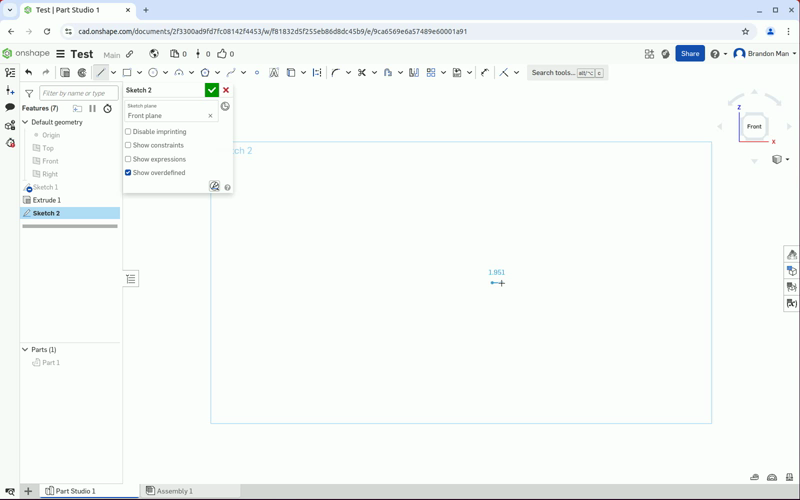
key_up(shift)
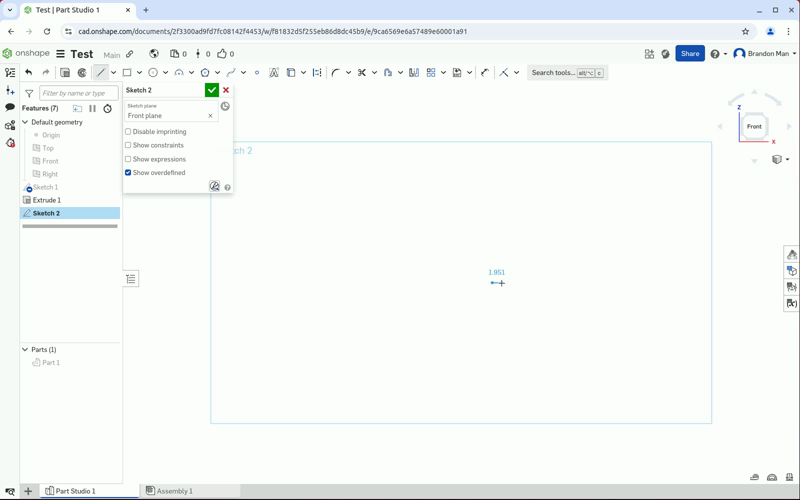
key_down(shift)
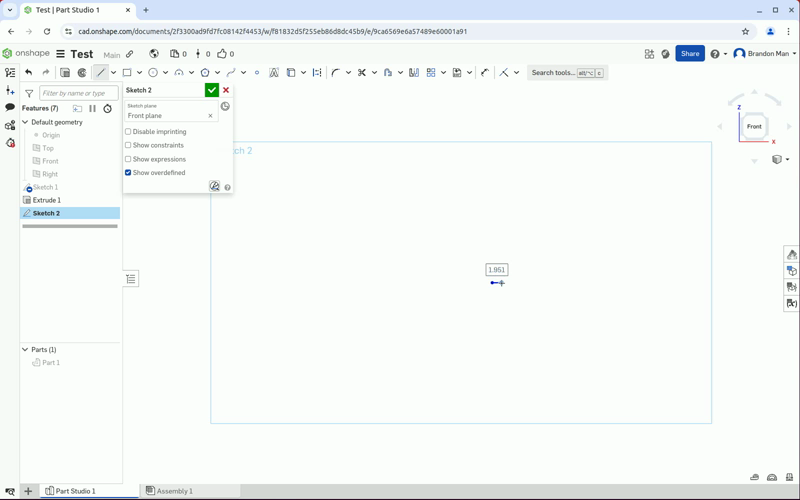
mouse_move(531, 282)
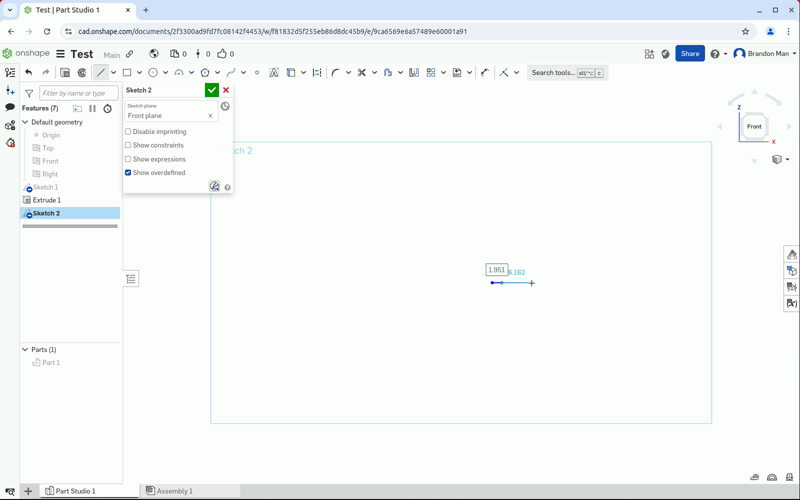
mouse_move(501, 230)
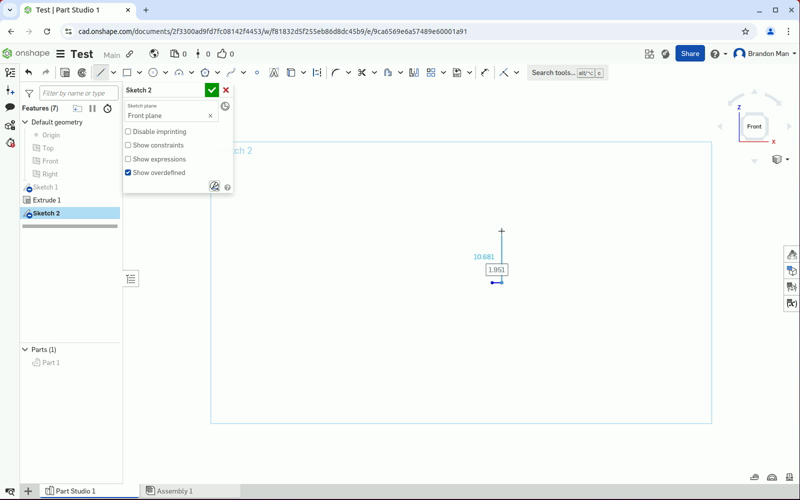
click(501, 230)
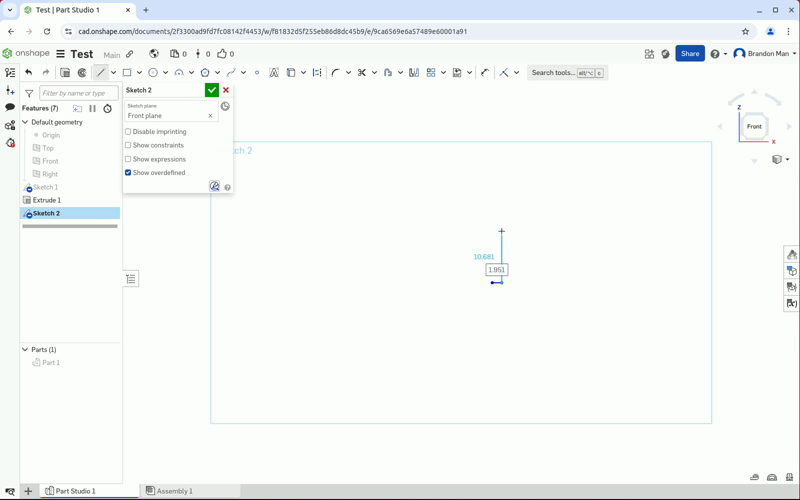
key_up(shift)
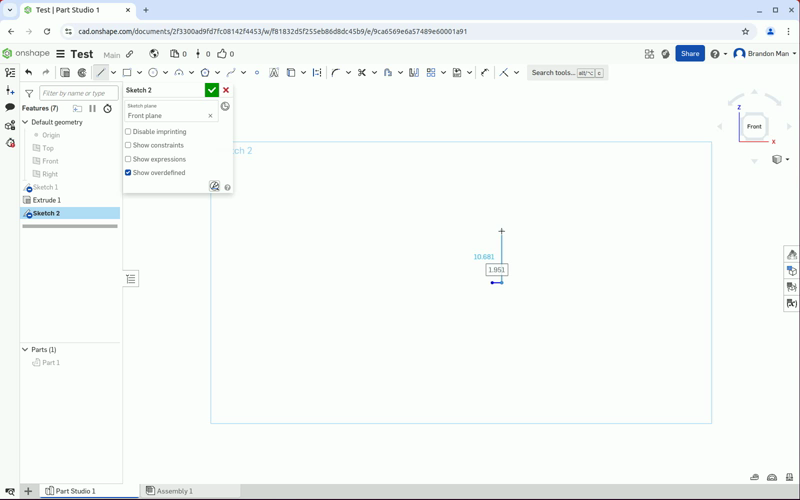
key_down(shift)
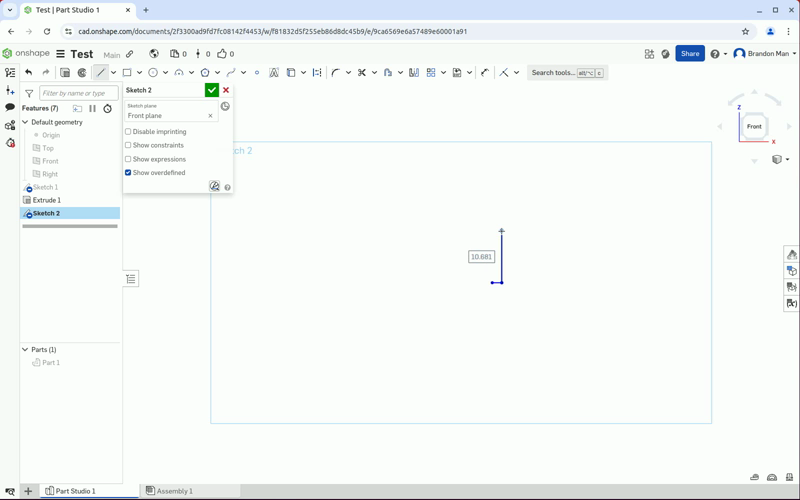
mouse_move(531, 230)
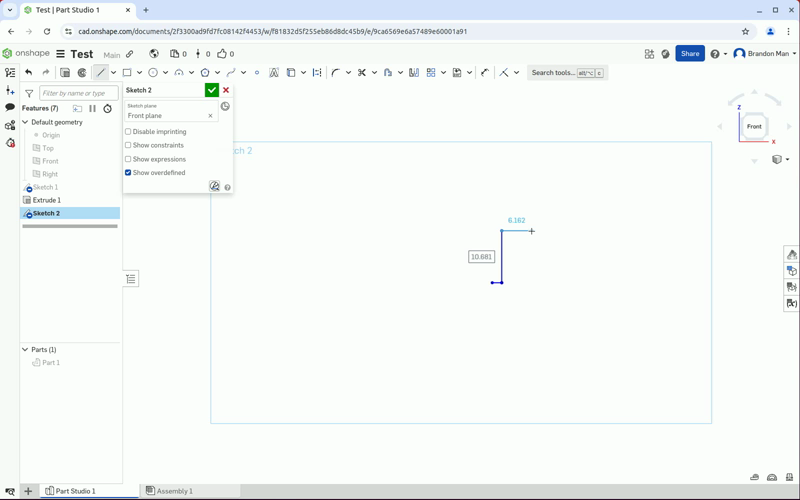
mouse_move(492, 230)
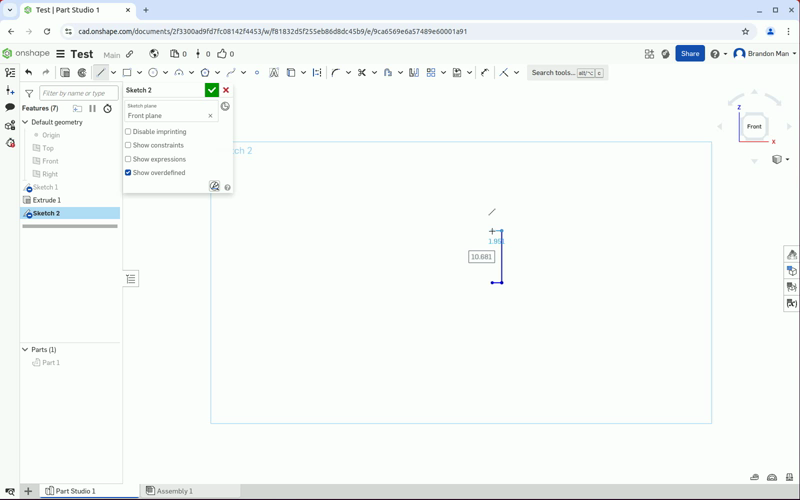
click(492, 230)
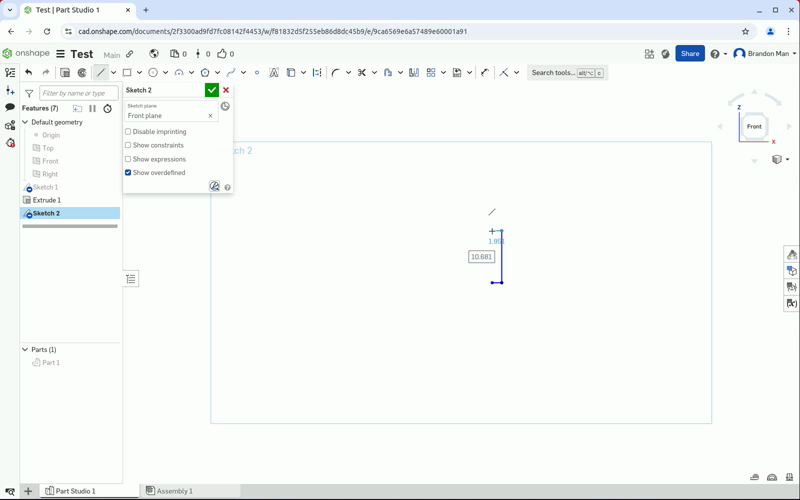
key_up(shift)
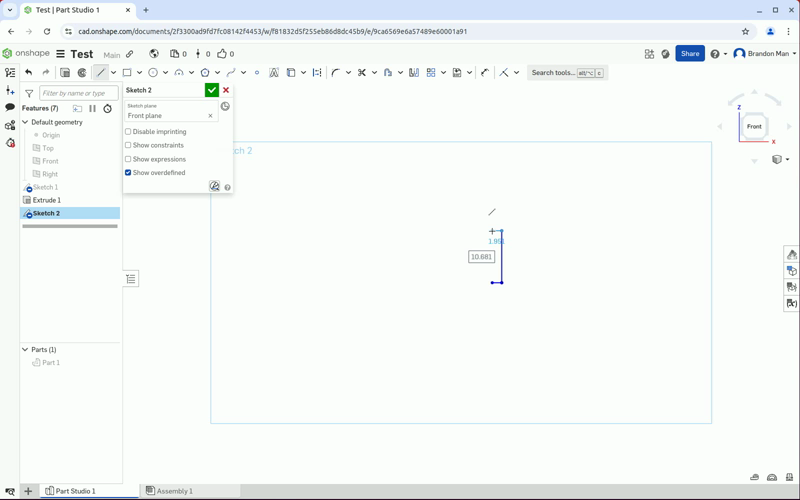
mouse_move(522, 230)
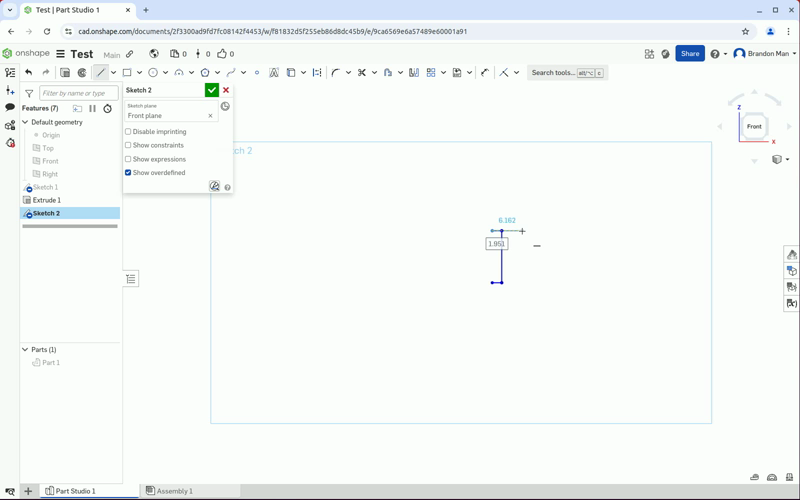
key_down(shift)
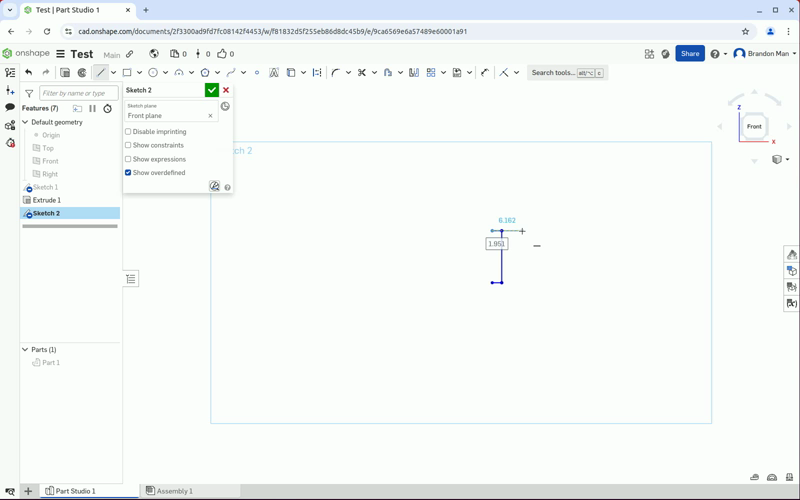
mouse_move(492, 282)
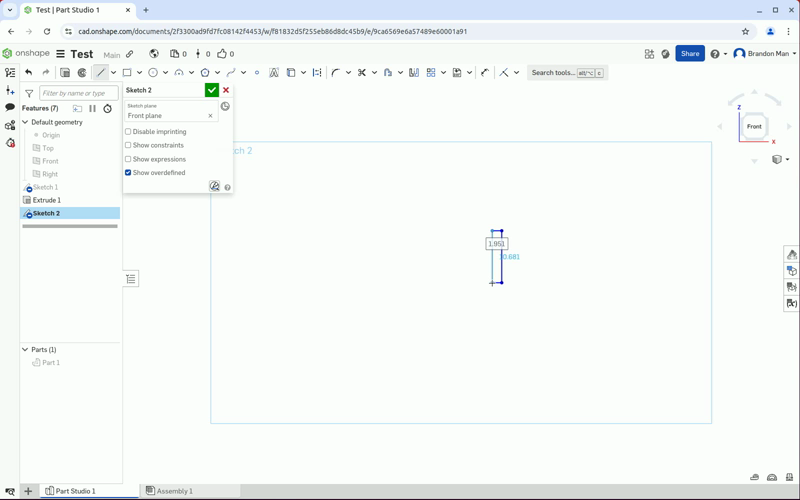
key_up(shift)
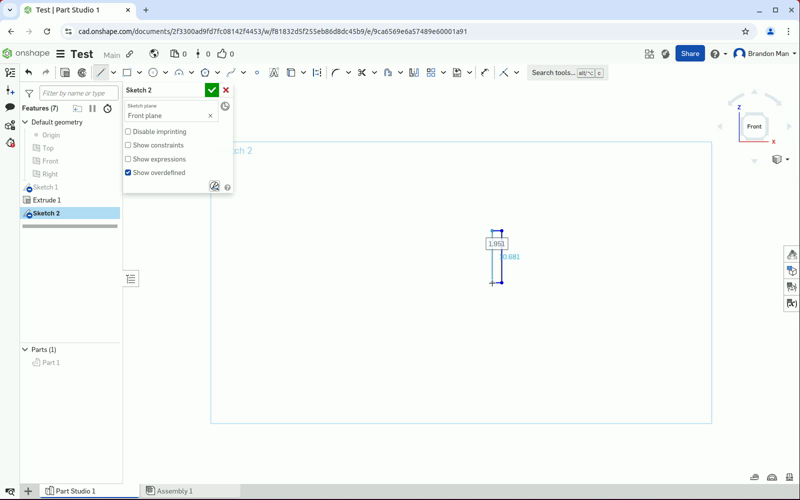
click(492, 282)
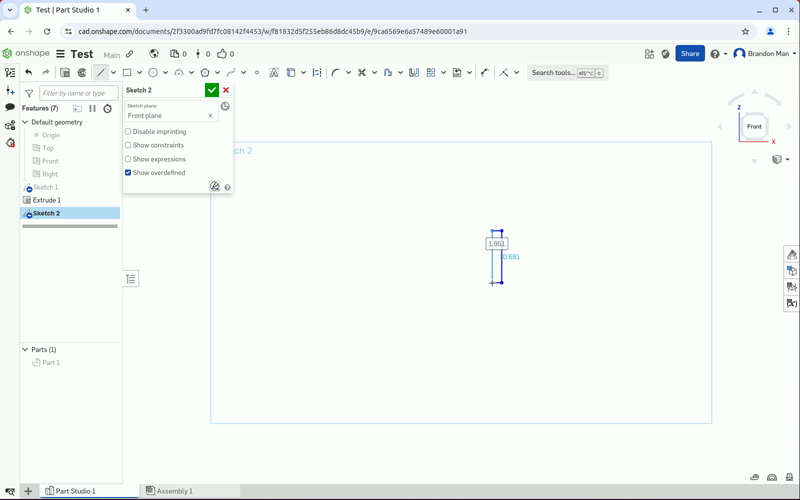
key(esc)
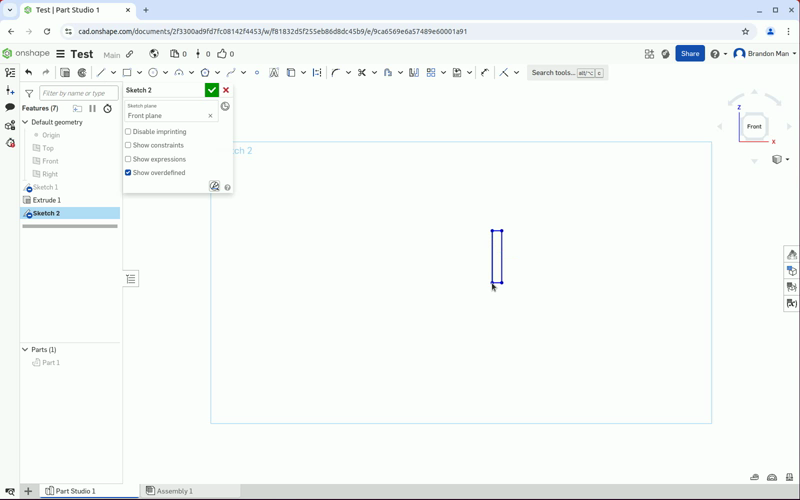
mouse_move(499, 275)
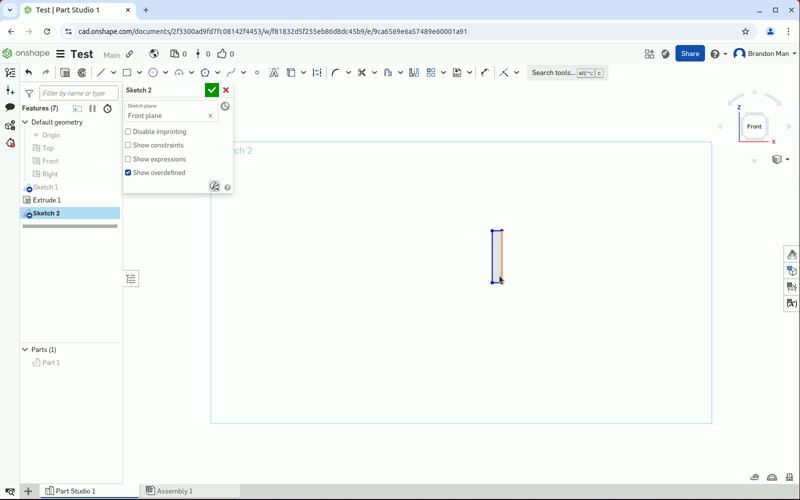
scroll(6)
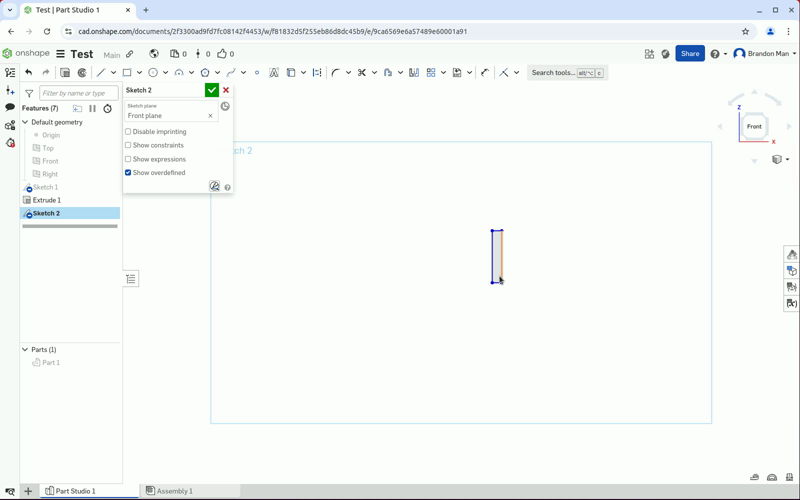
scroll(6)
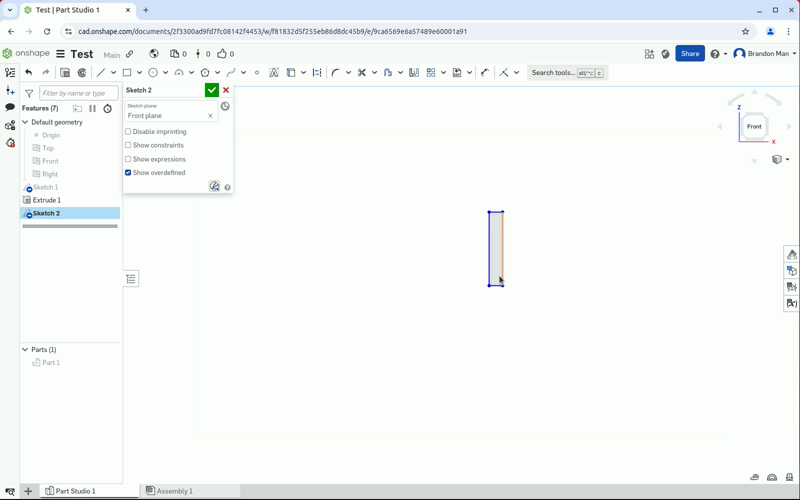
scroll(6)
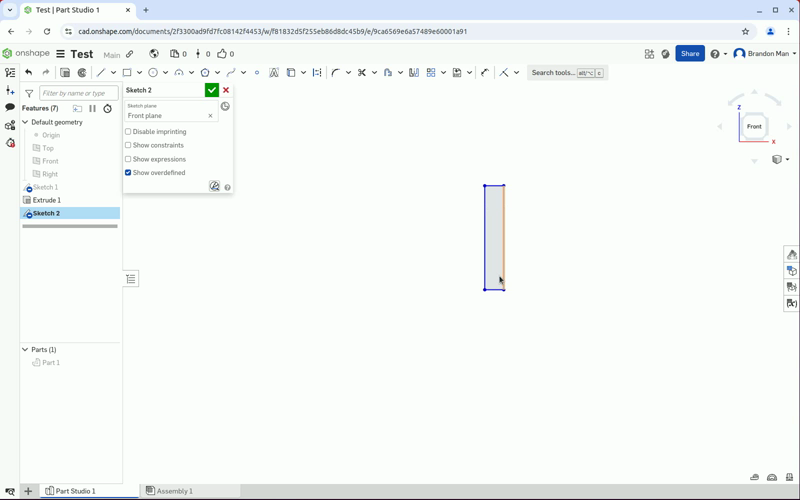
scroll(6)
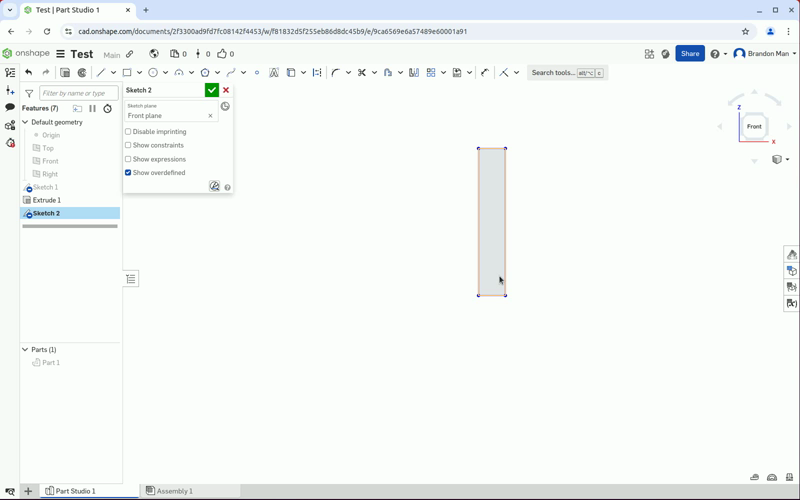
scroll(6)
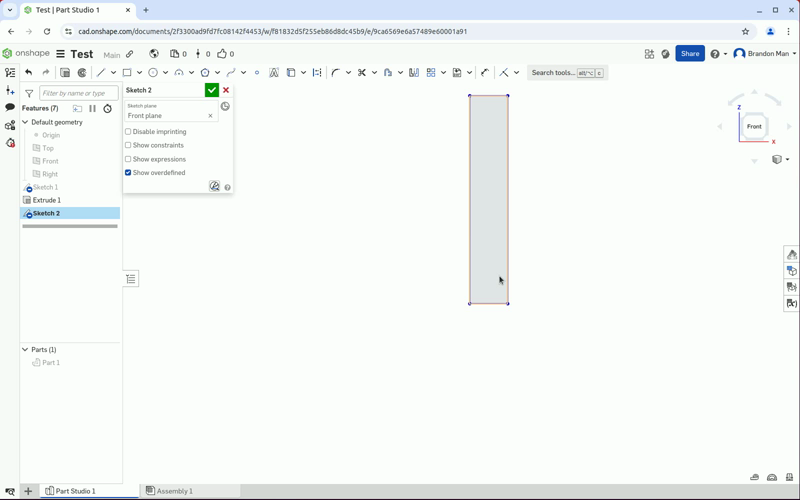
scroll(6)
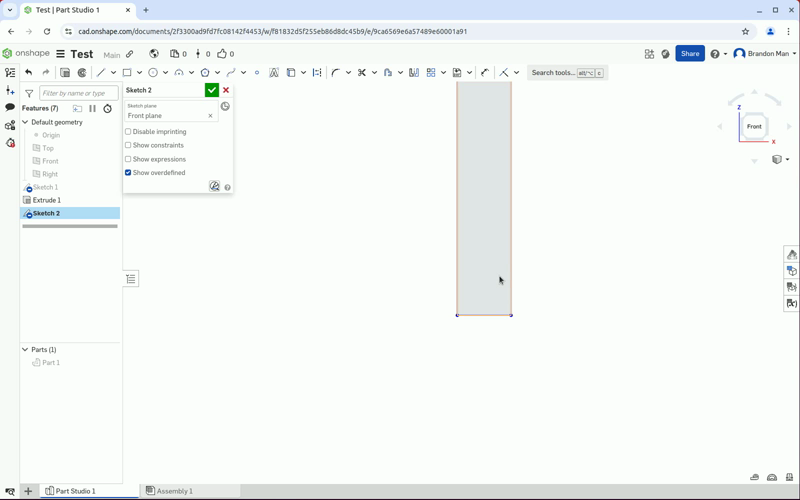
scroll(6)
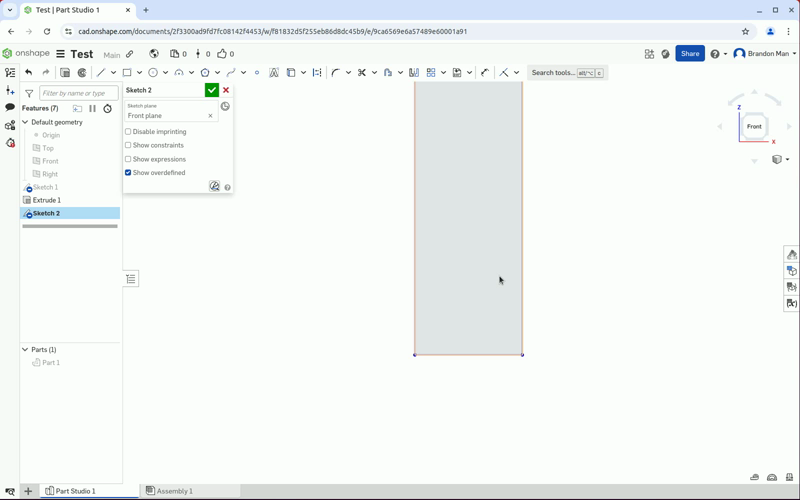
click(499, 275)
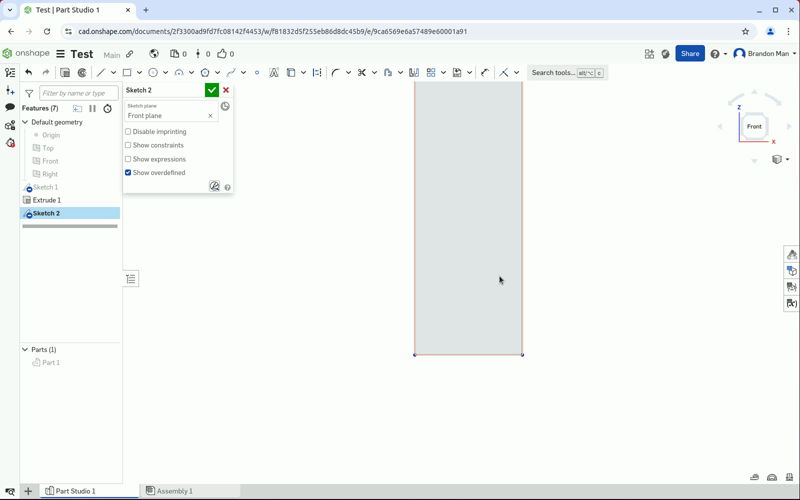
scroll(-6)
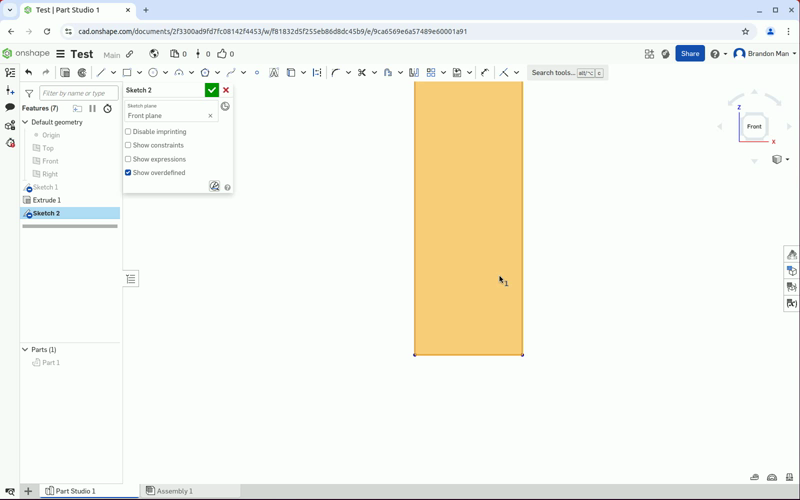
scroll(-6)
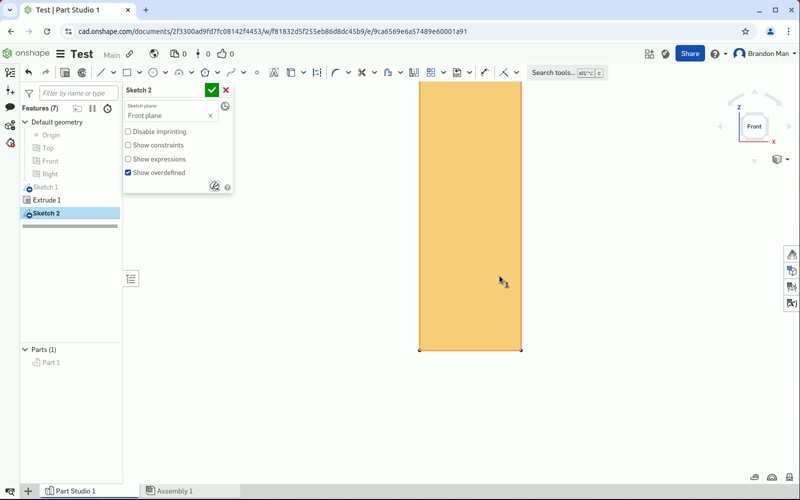
scroll(-6)
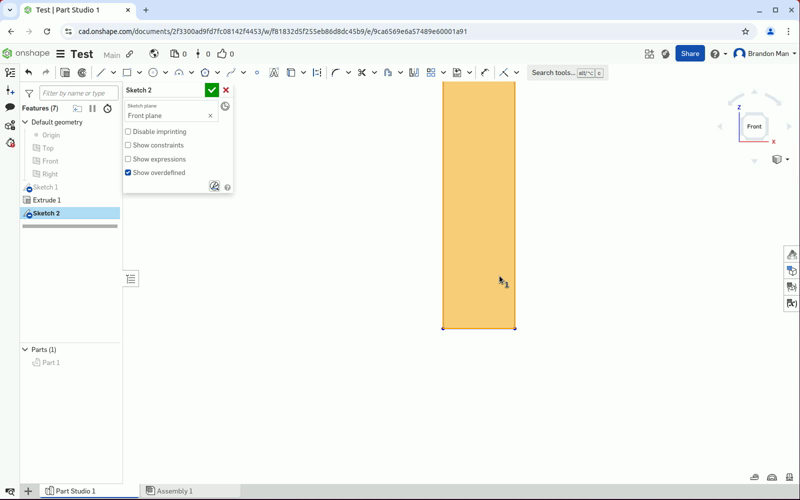
scroll(-6)
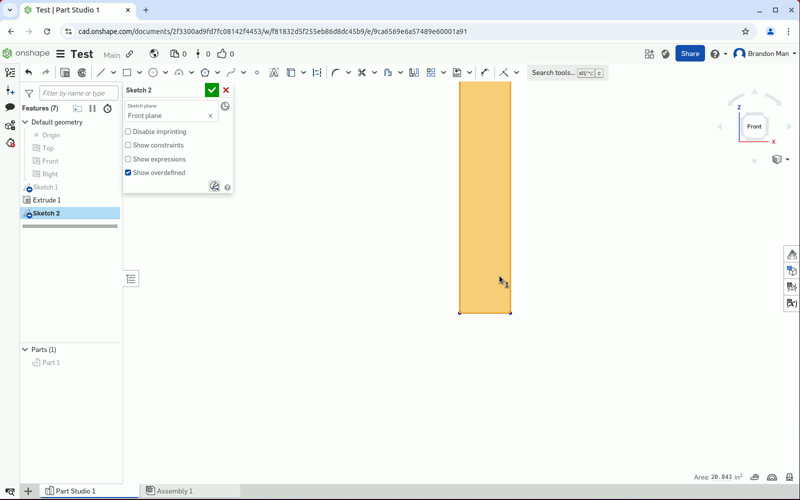
scroll(-6)
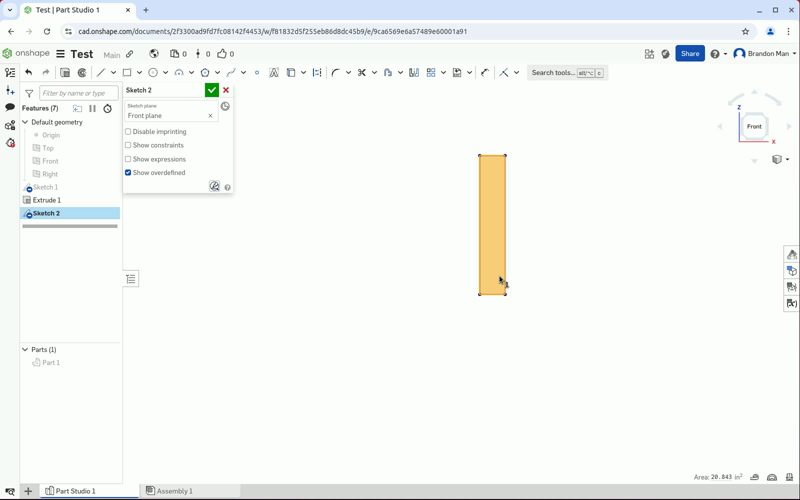
scroll(-6)
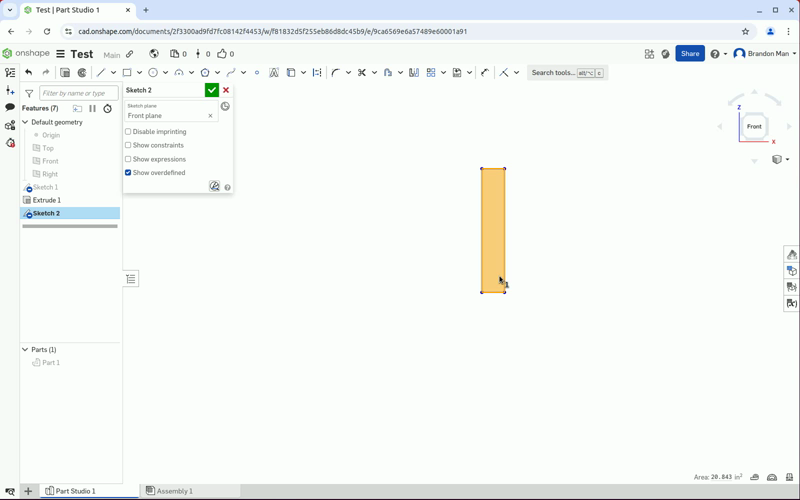
scroll(-6)
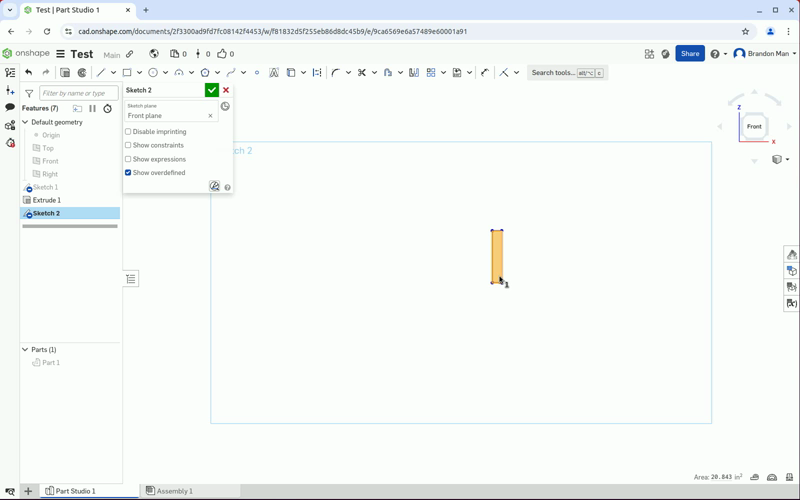
mouse_move(73, 352)
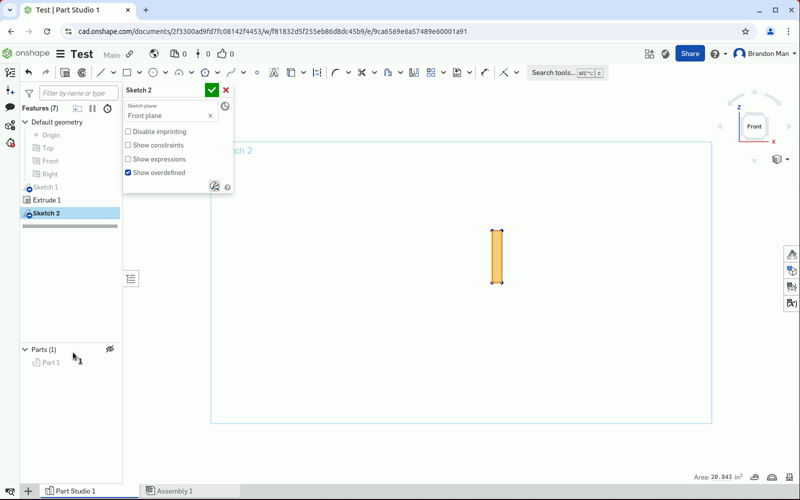
key(shift+y)
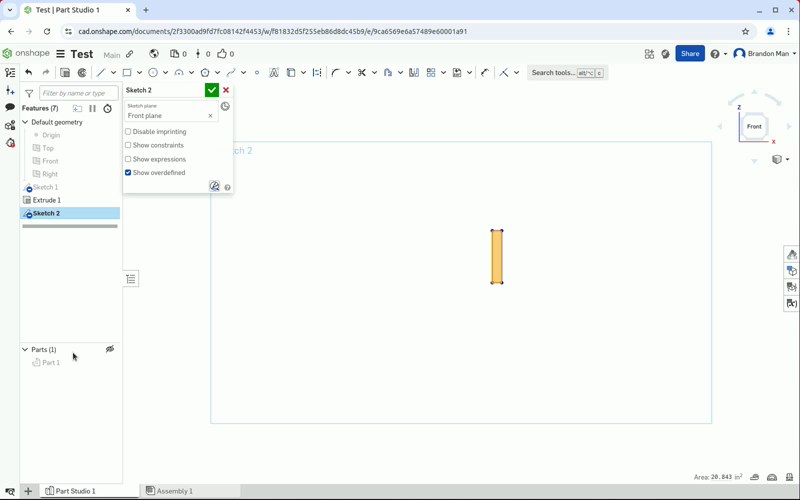
key(shift+e)
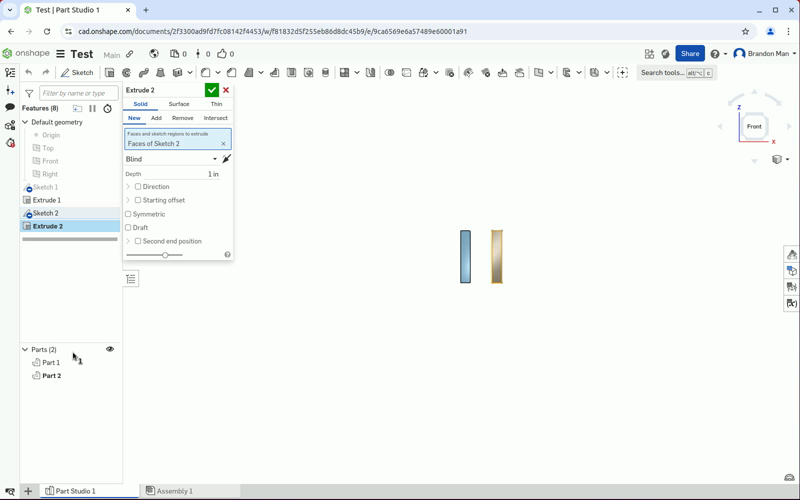
mouse_move(143, 106)
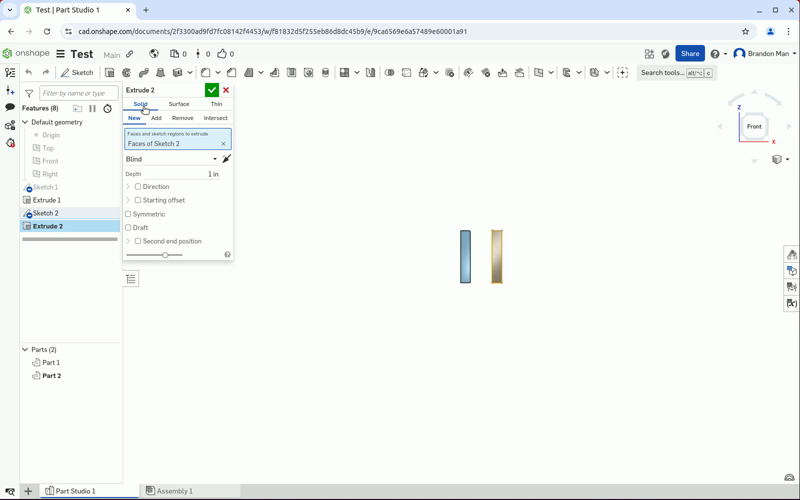
click(143, 106)
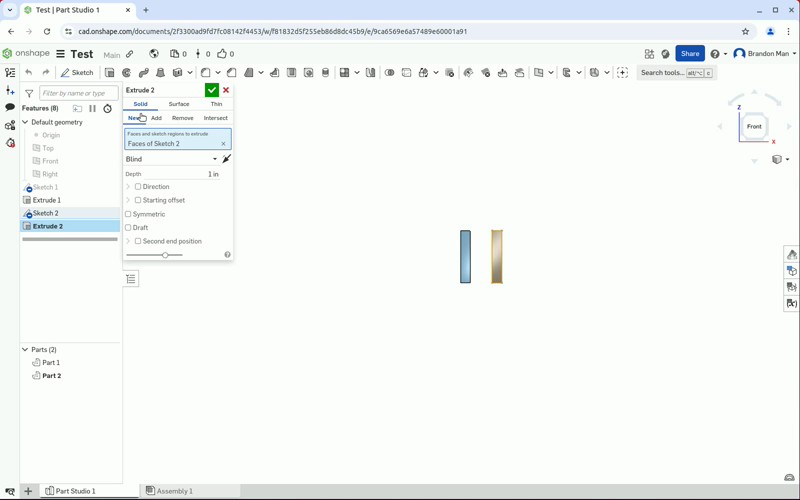
mouse_move(137, 120)
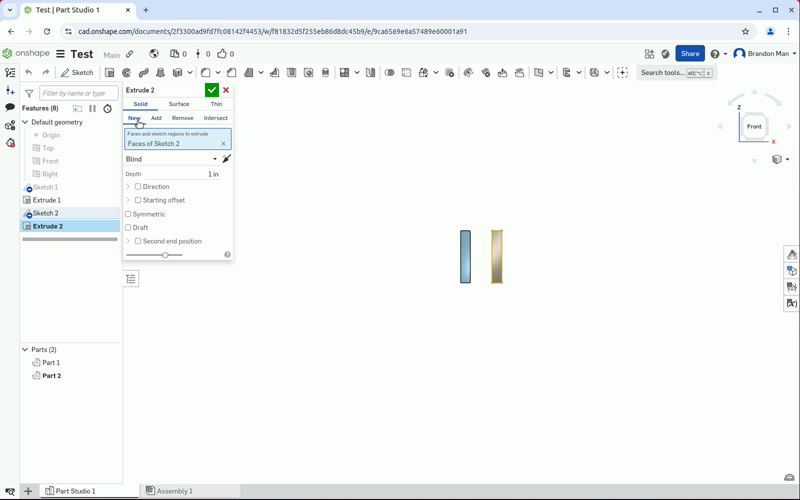
click(137, 120)
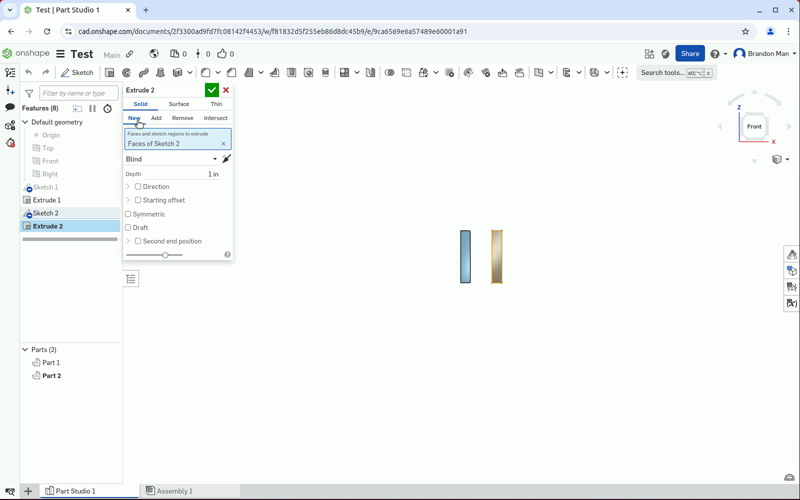
key(tab, 4)
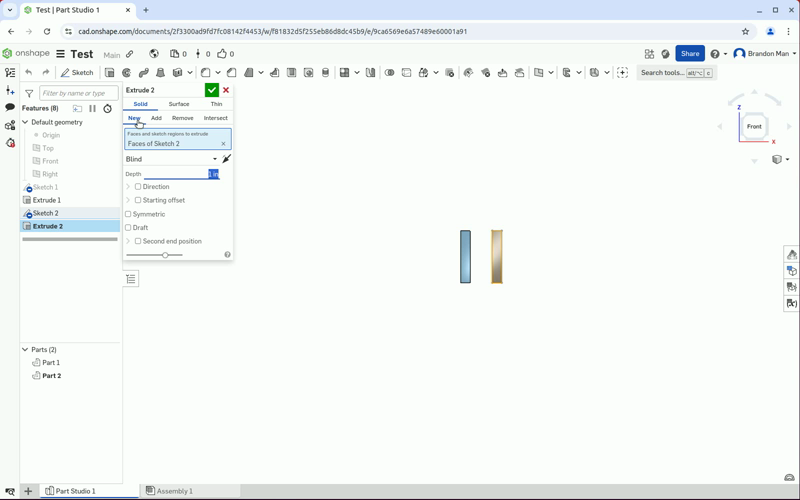
text(-23.108)
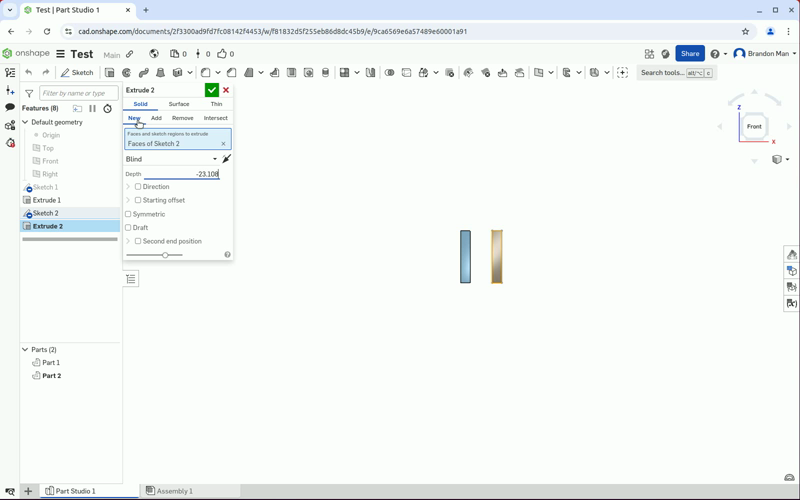
key(enter)
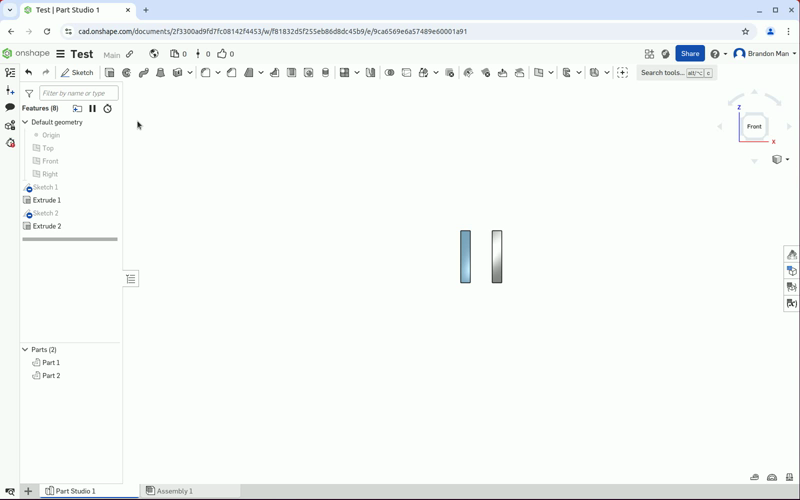
key(shift+h)
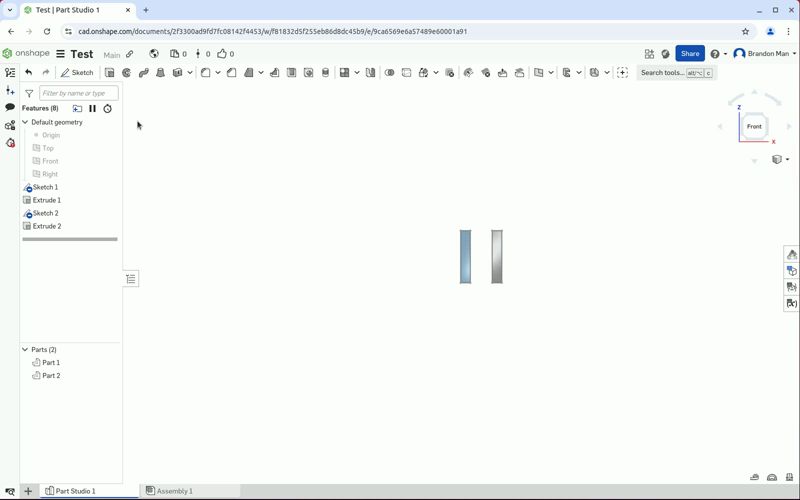
key(shift+h)
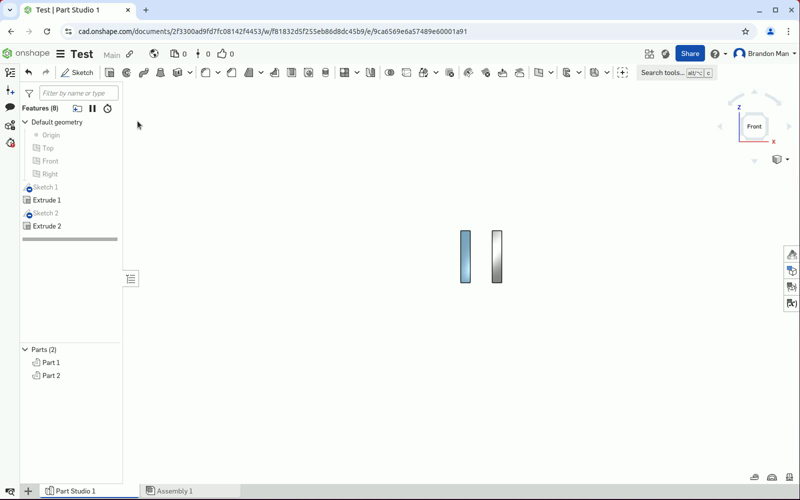
mouse_move(73, 189)
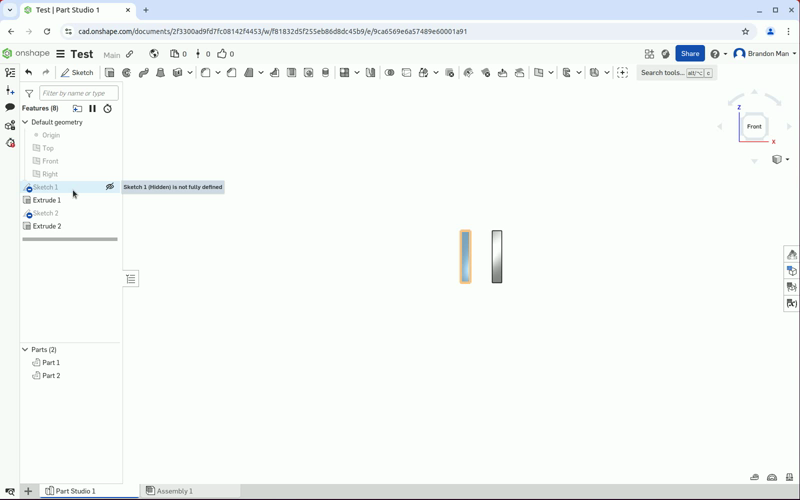
click(73, 189)
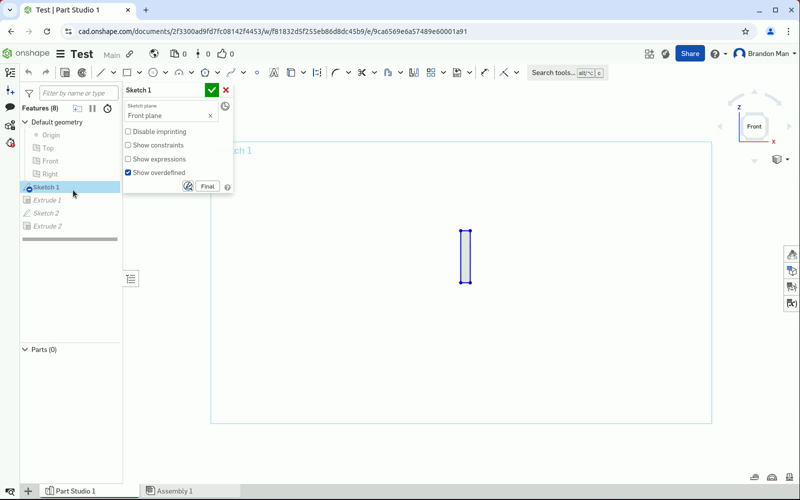
mouse_move(229, 92)
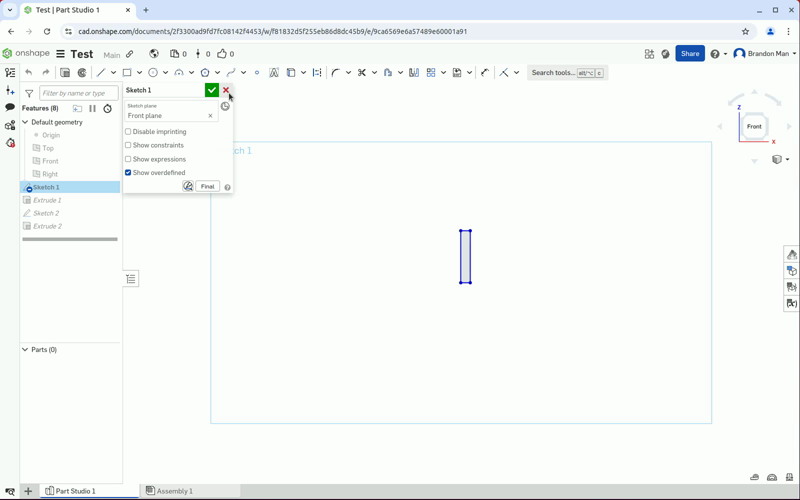
click(229, 92)
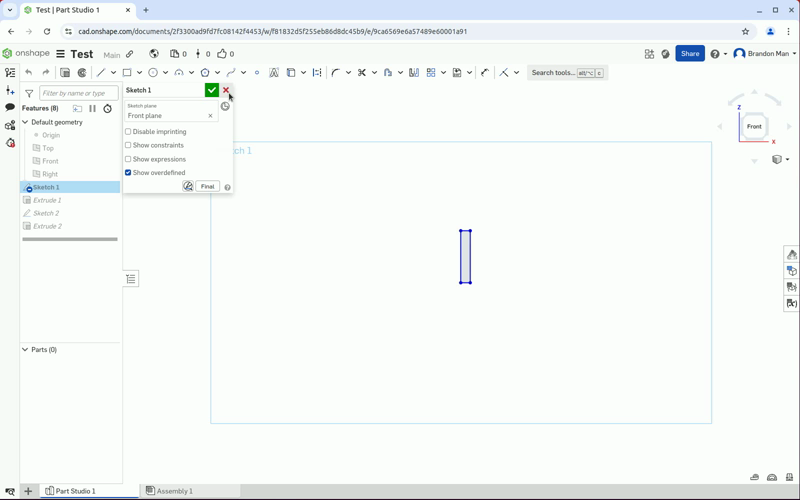
key(shift+s)
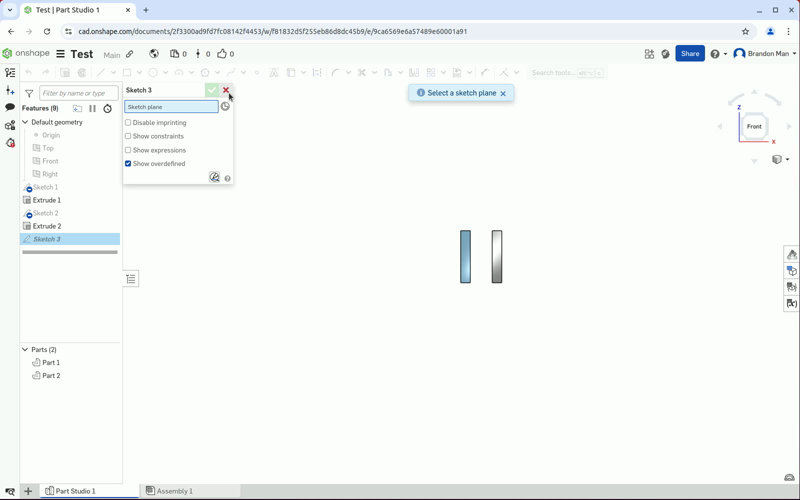
mouse_move(73, 163)
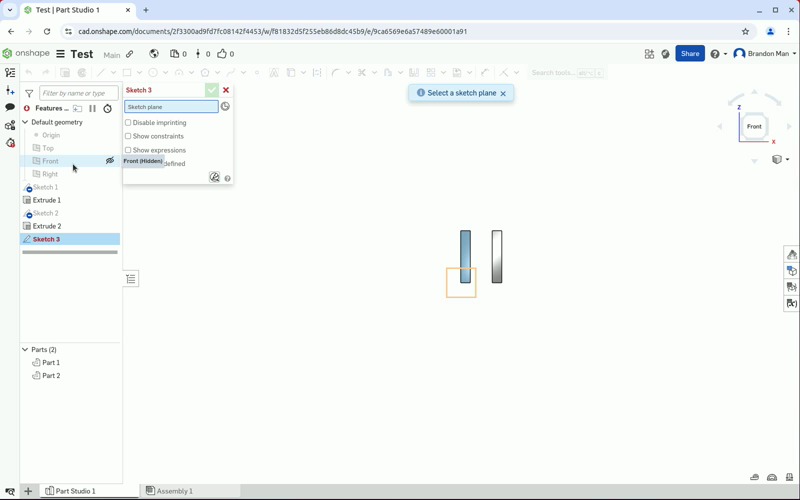
click(73, 163)
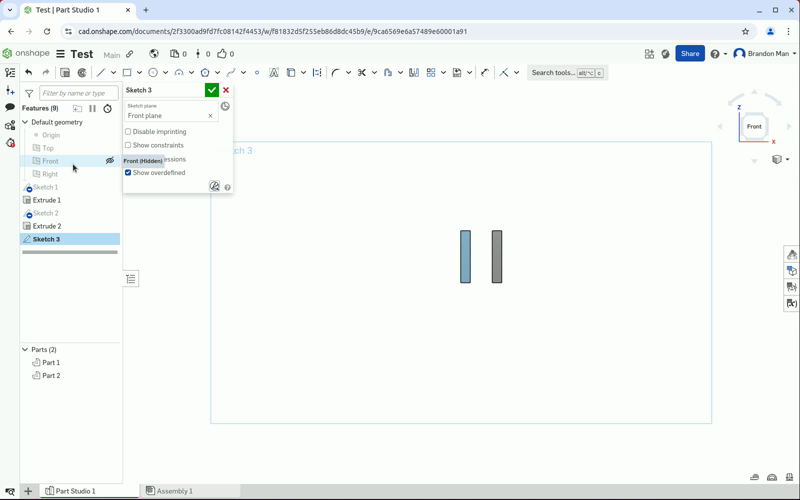
mouse_move(73, 352)
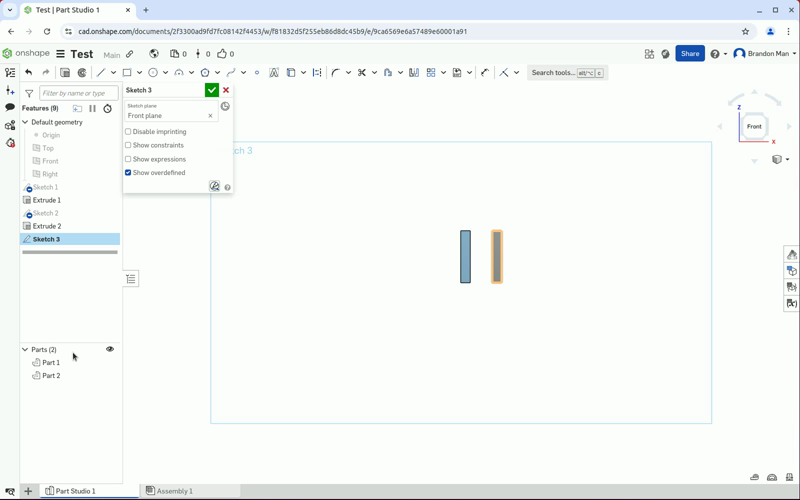
key(y)
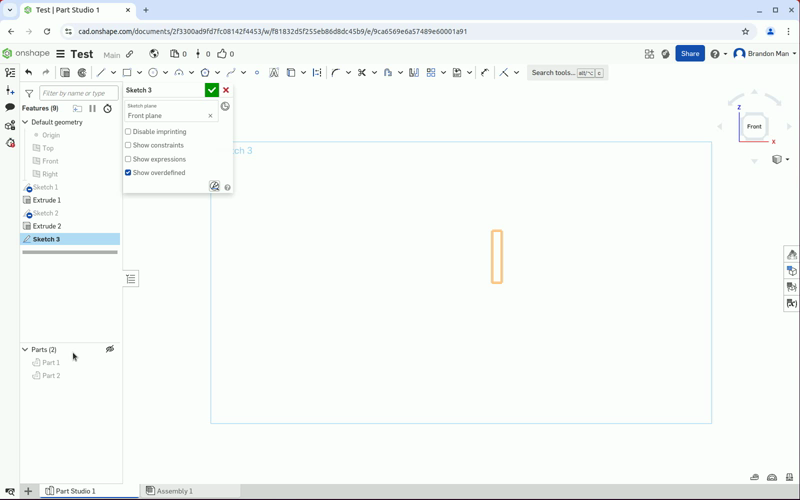
key(l)
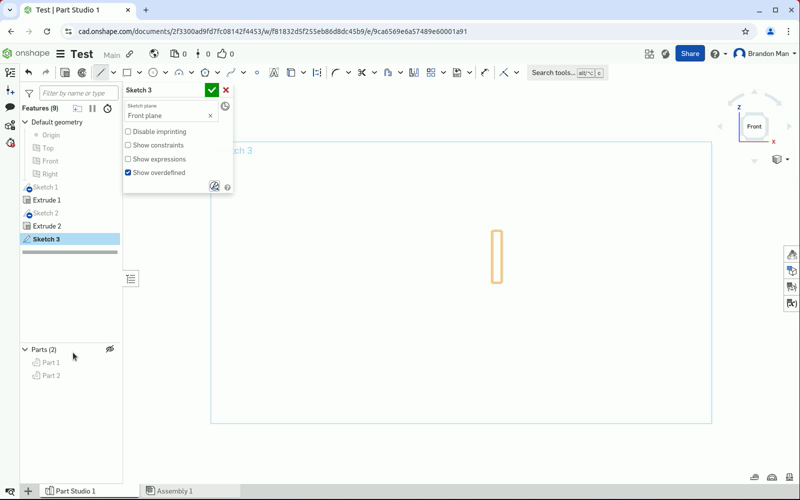
key_down(shift)
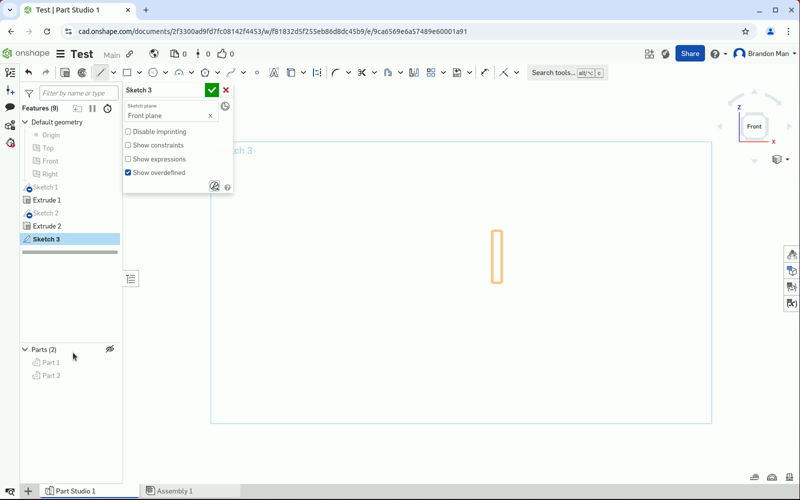
mouse_move(411, 343)
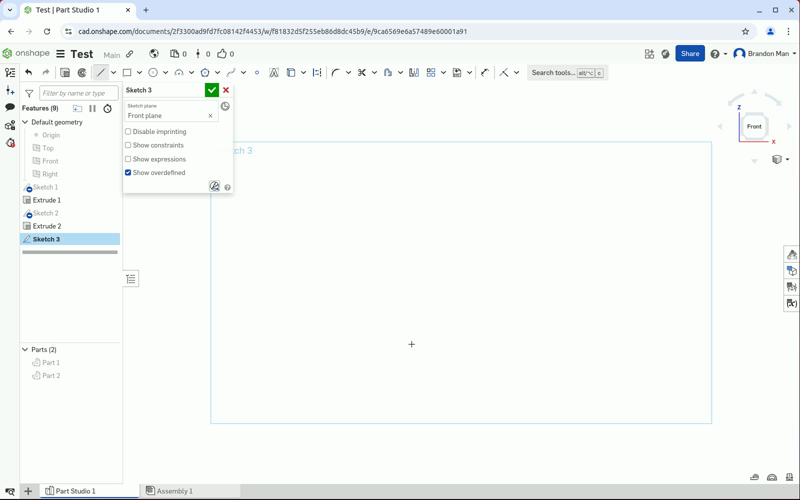
click(411, 343)
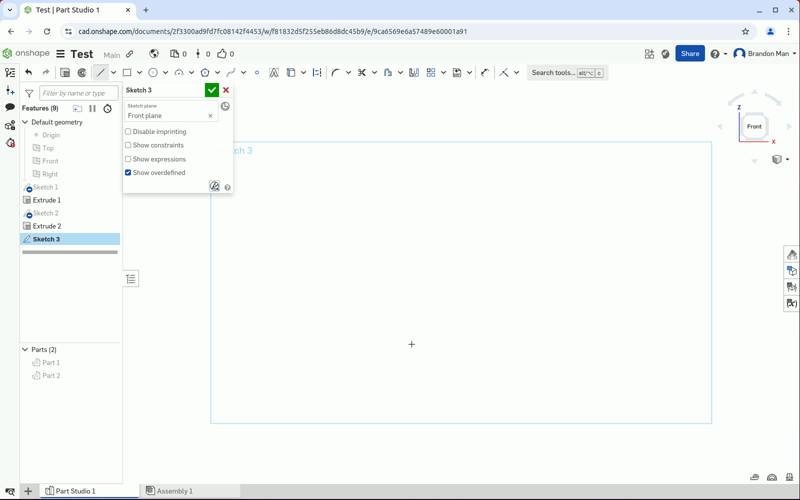
key_up(shift)
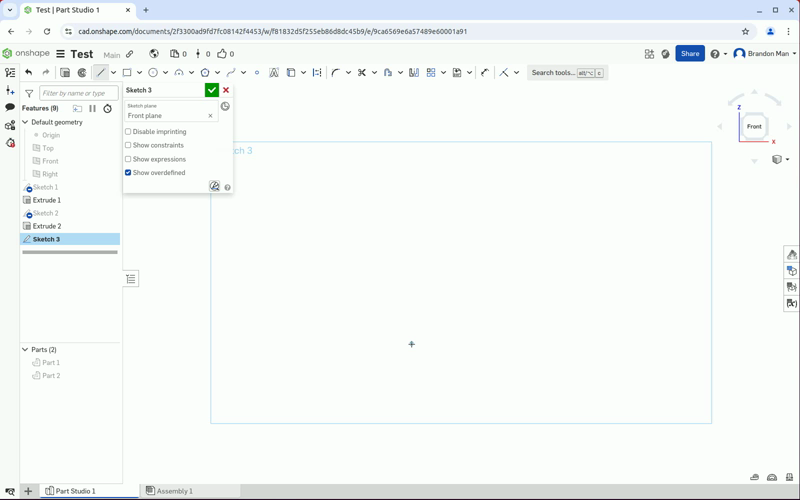
key_down(shift)
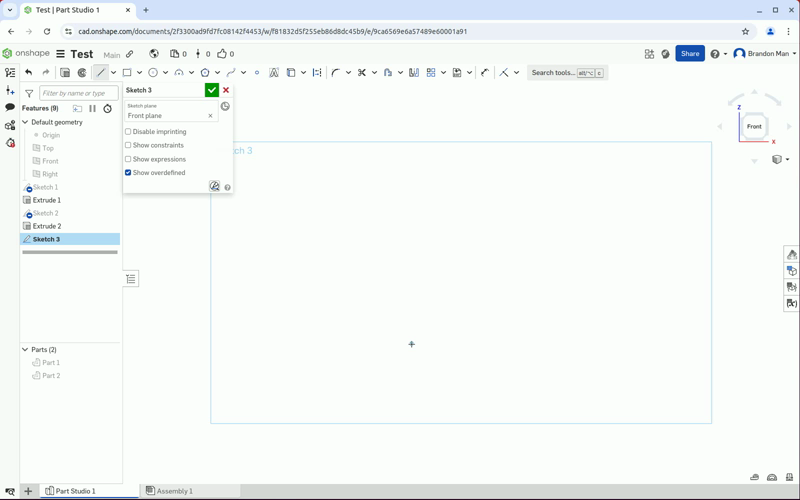
mouse_move(492, 343)
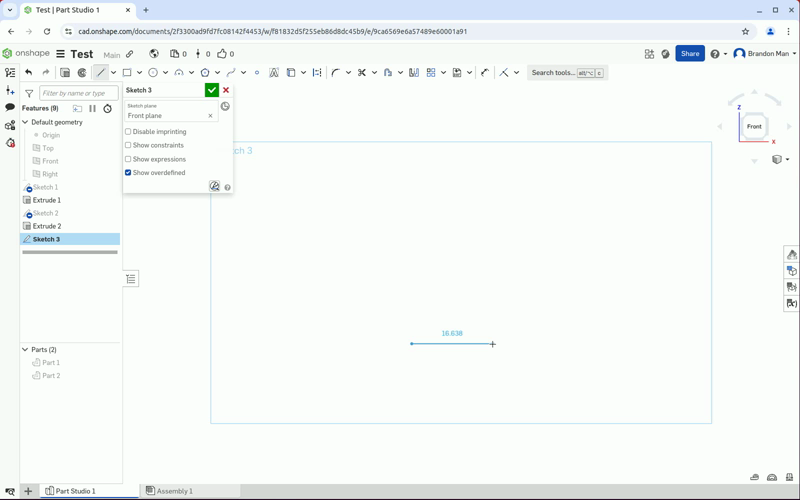
click(492, 343)
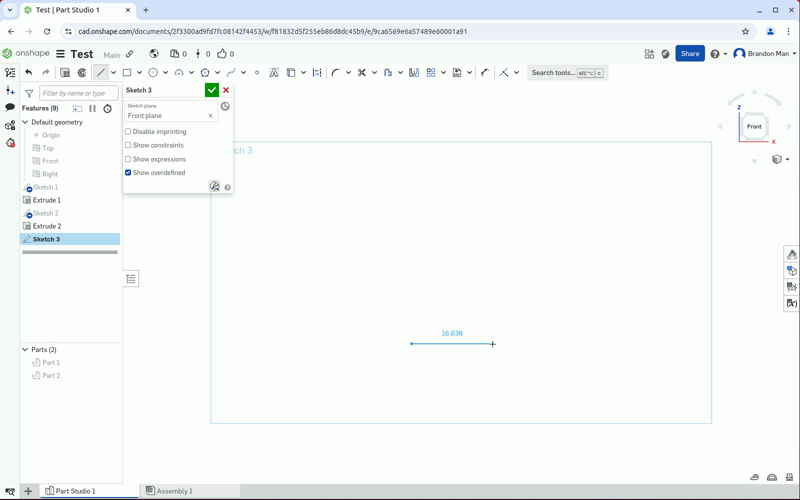
key_up(shift)
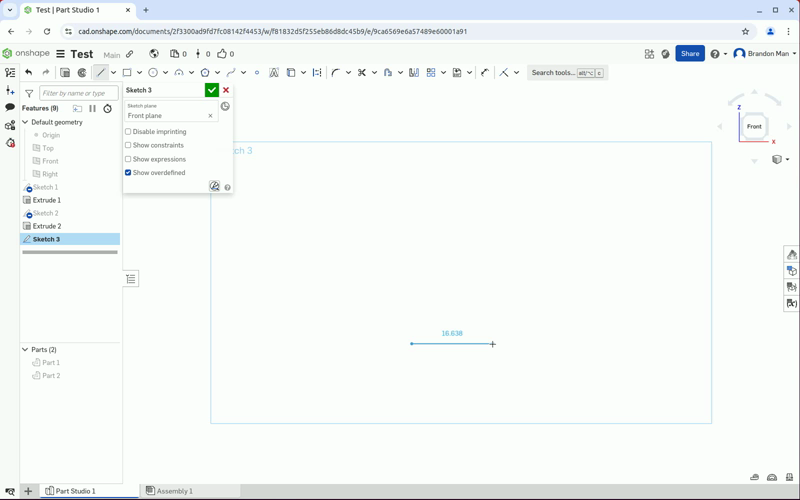
key_down(shift)
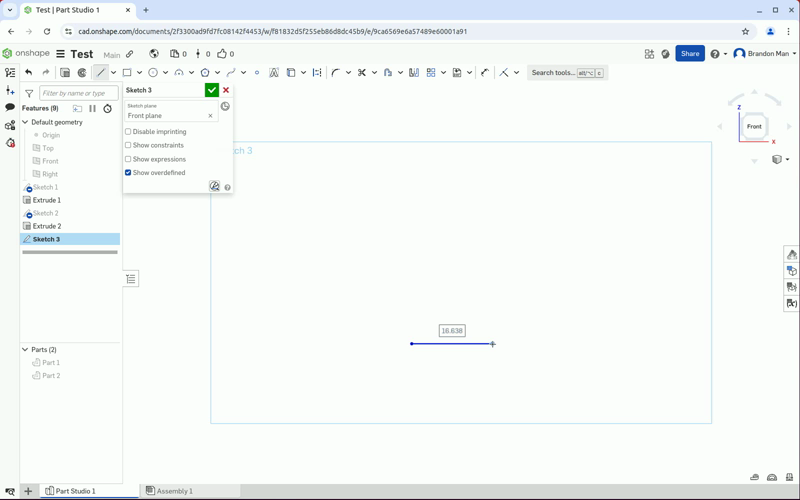
mouse_move(522, 343)
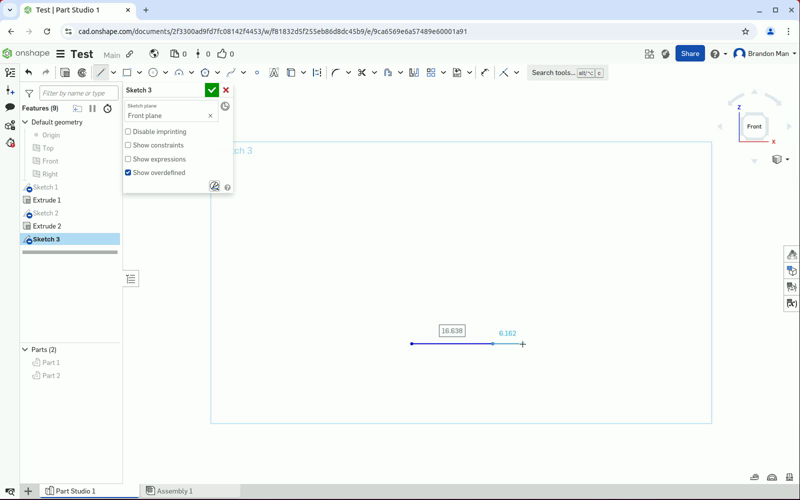
mouse_move(492, 334)
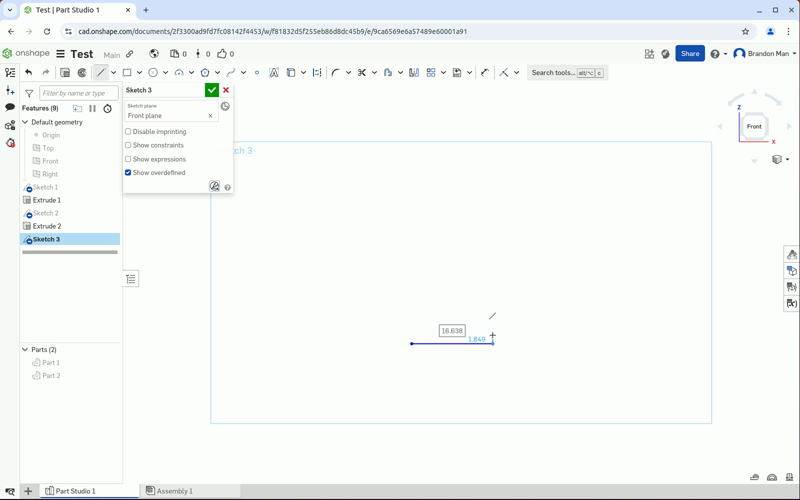
click(492, 334)
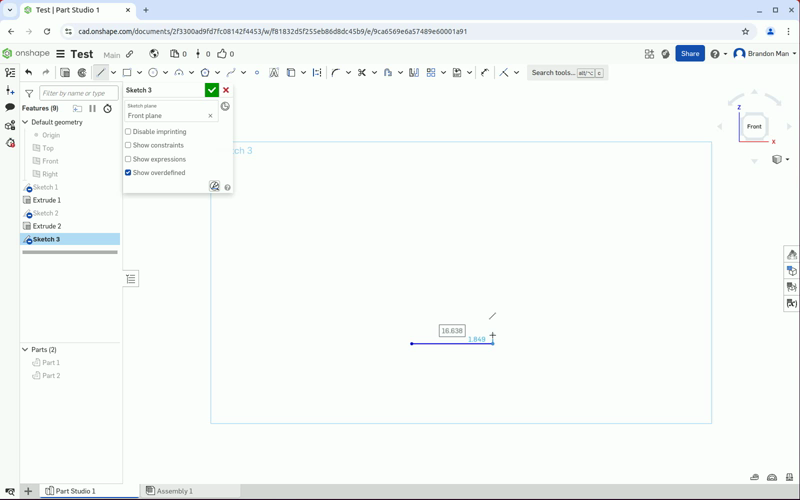
key_up(shift)
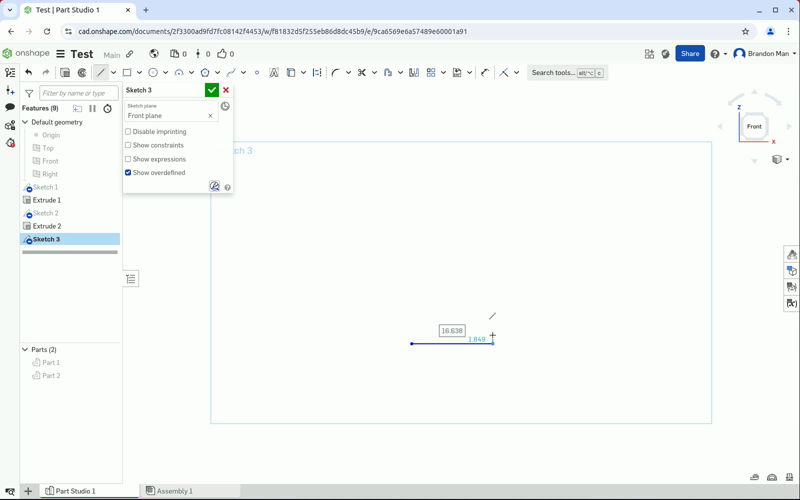
key_down(shift)
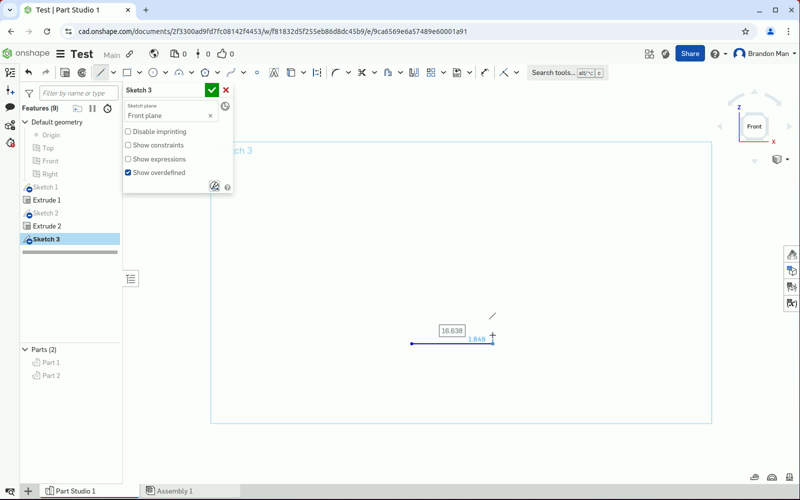
mouse_move(411, 334)
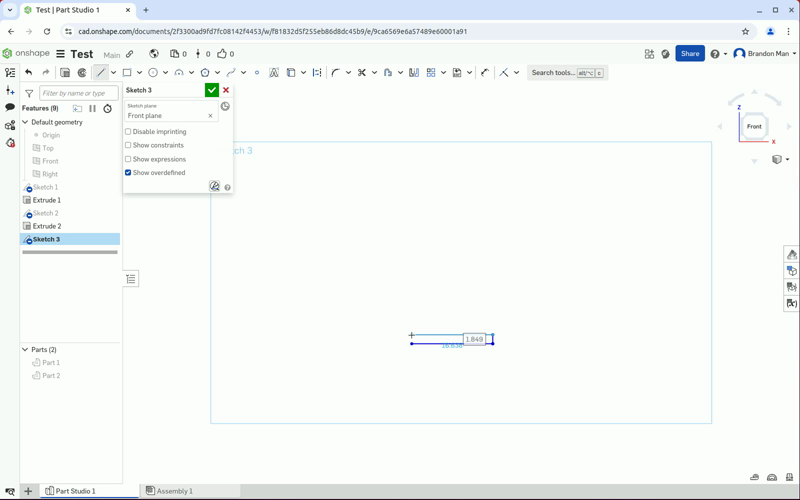
click(411, 334)
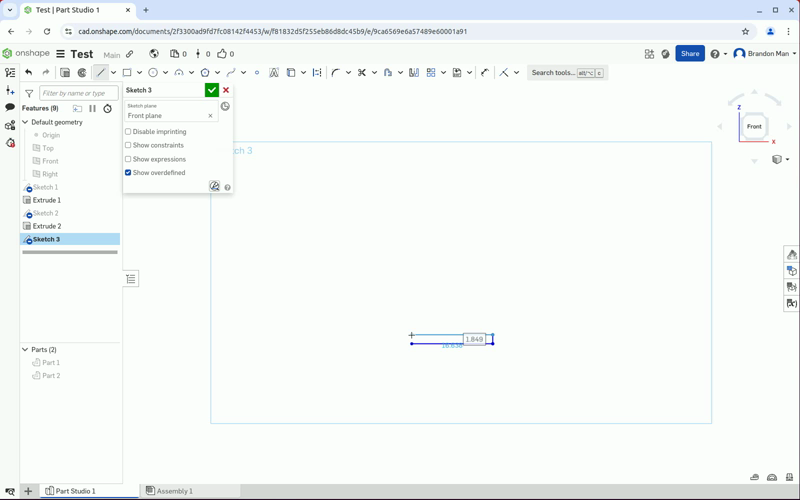
key_up(shift)
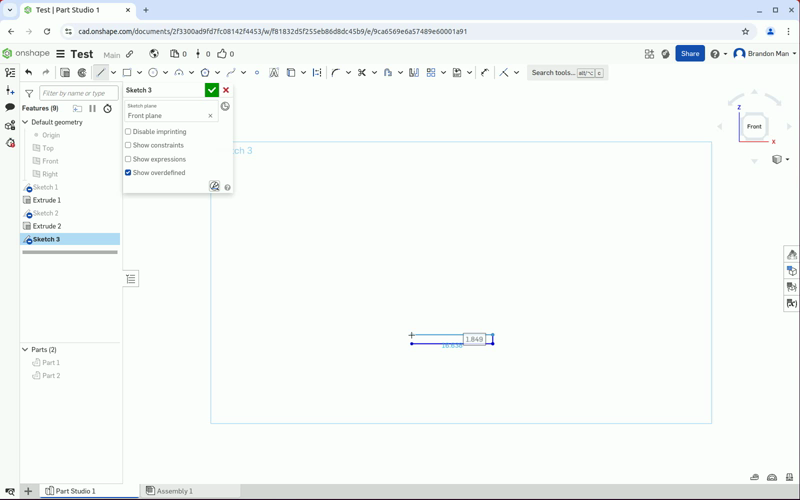
mouse_move(441, 334)
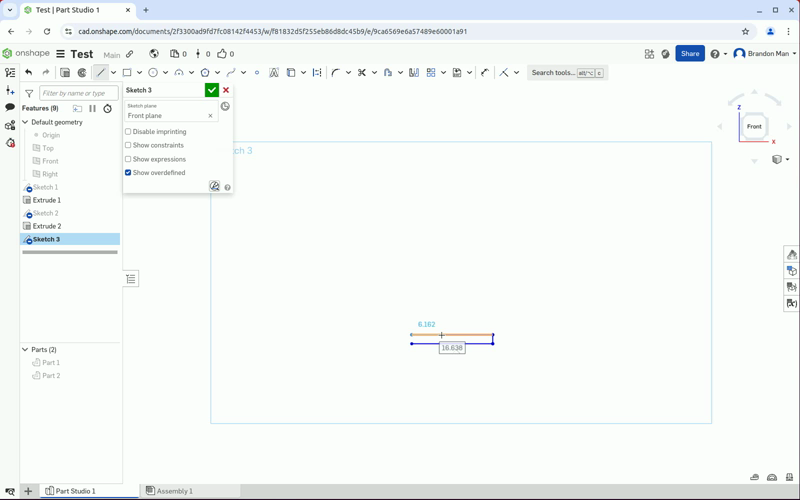
key_down(shift)
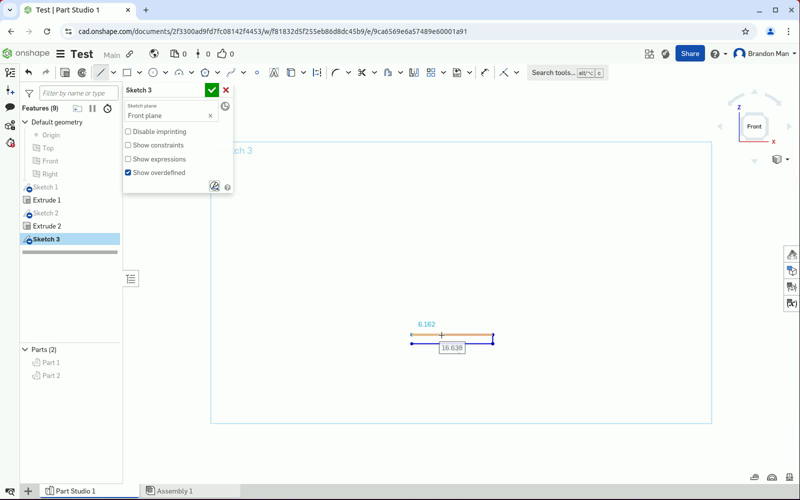
mouse_move(411, 343)
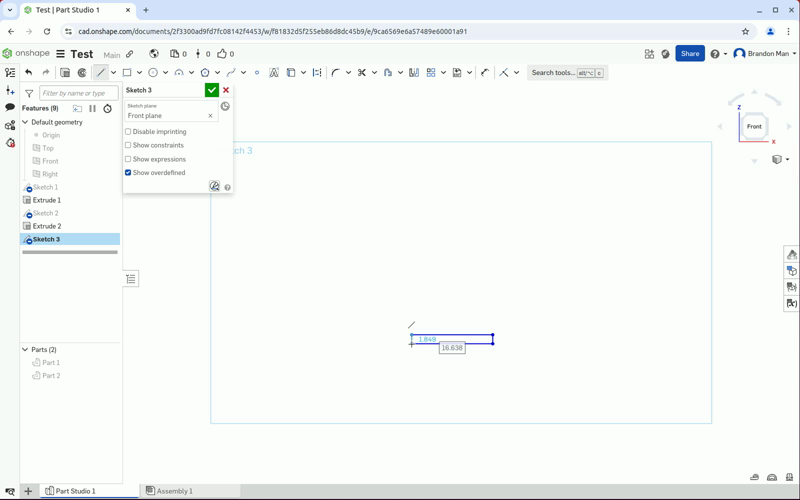
key_up(shift)
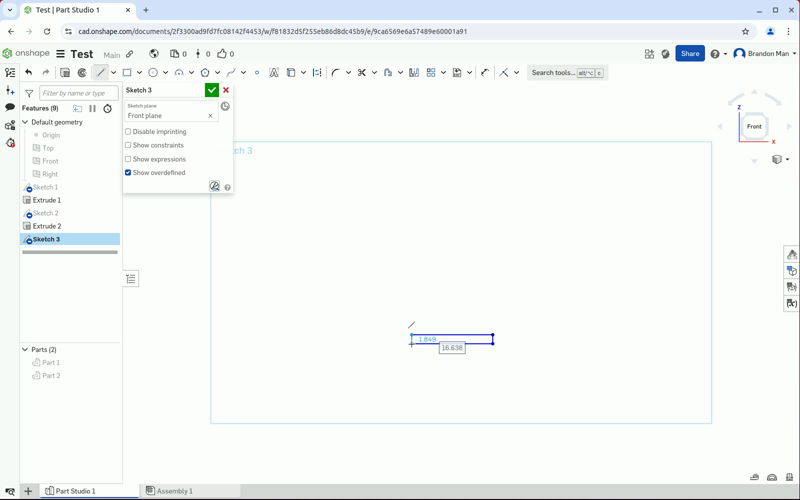
click(411, 343)
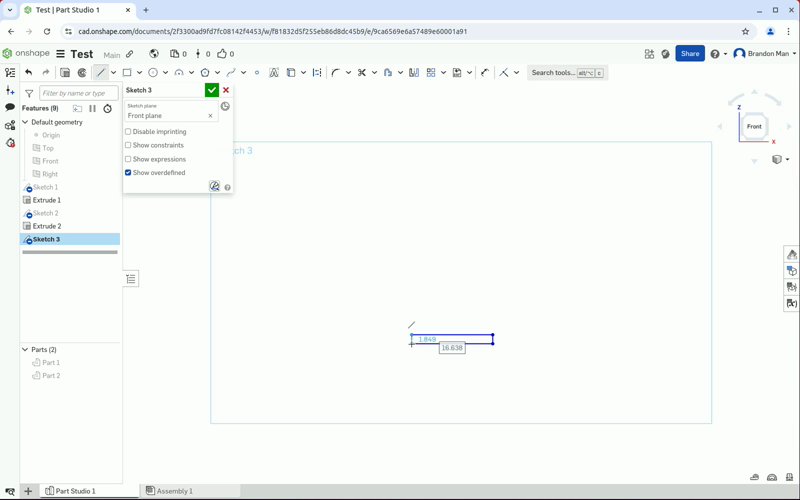
key(esc)
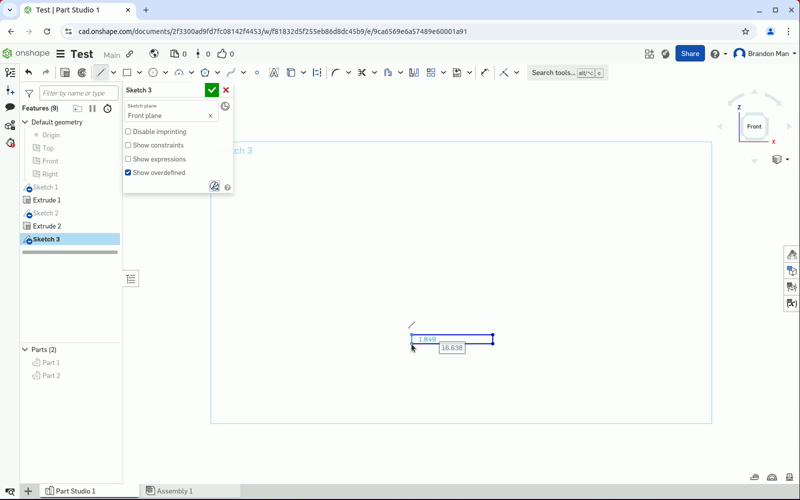
mouse_move(462, 340)
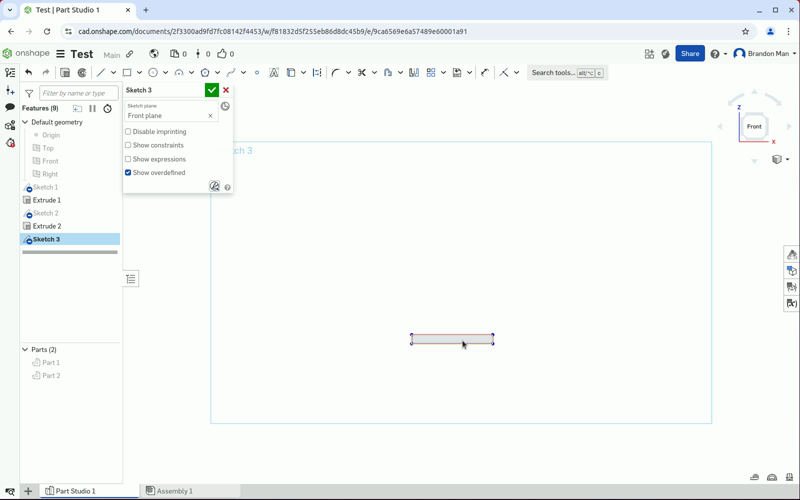
scroll(6)
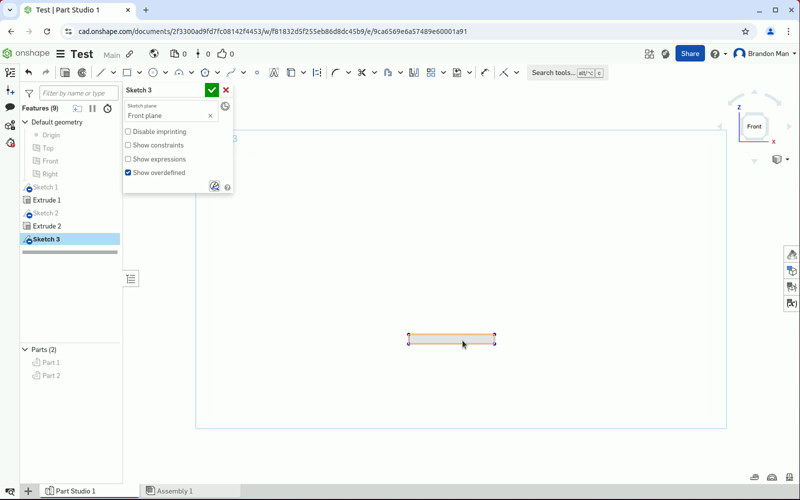
scroll(6)
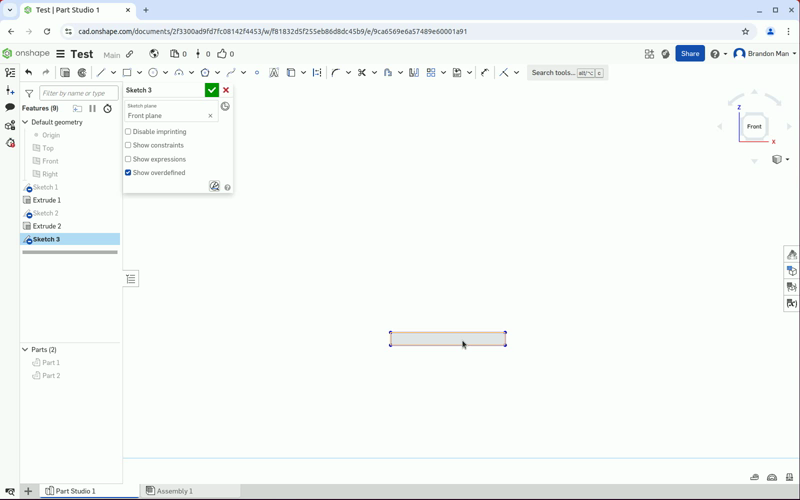
scroll(6)
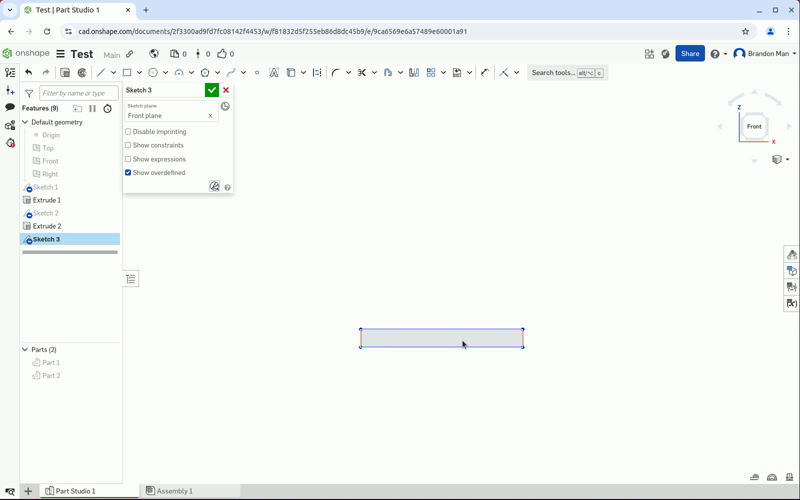
scroll(6)
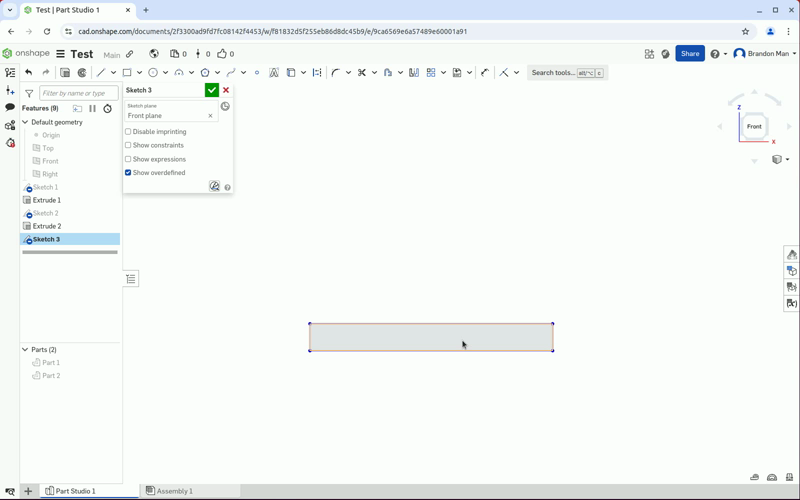
scroll(6)
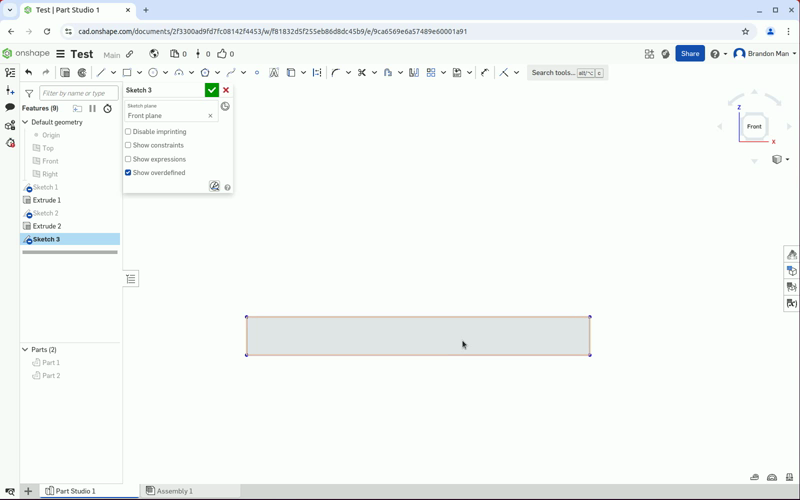
scroll(6)
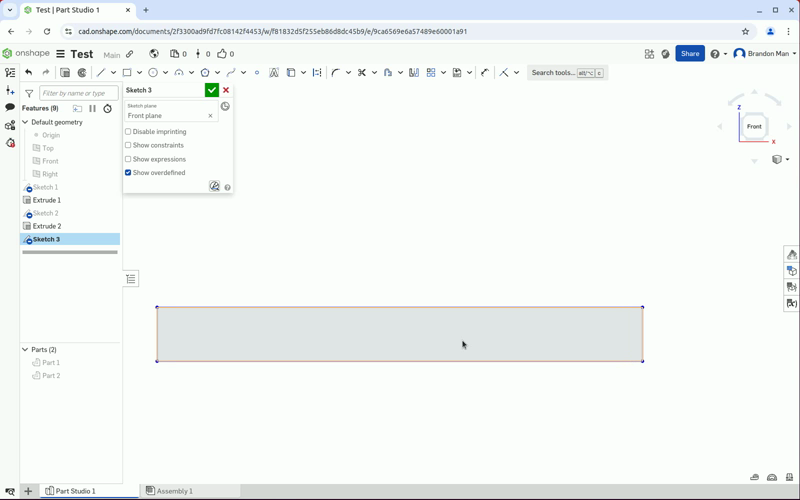
scroll(6)
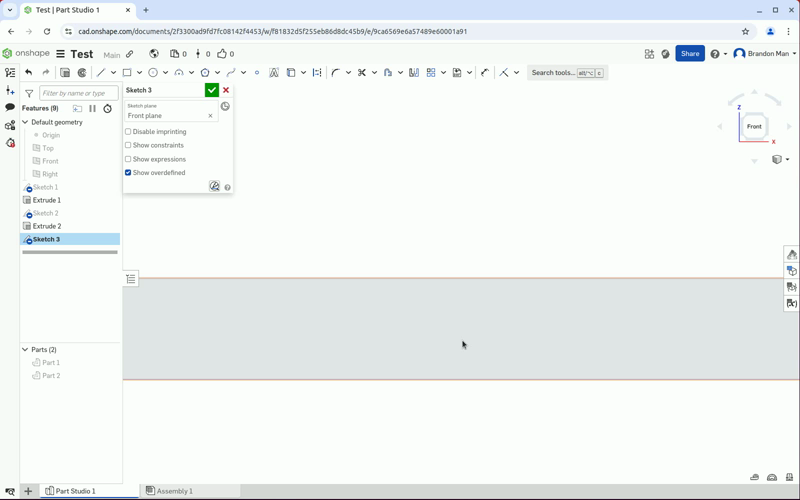
click(462, 340)
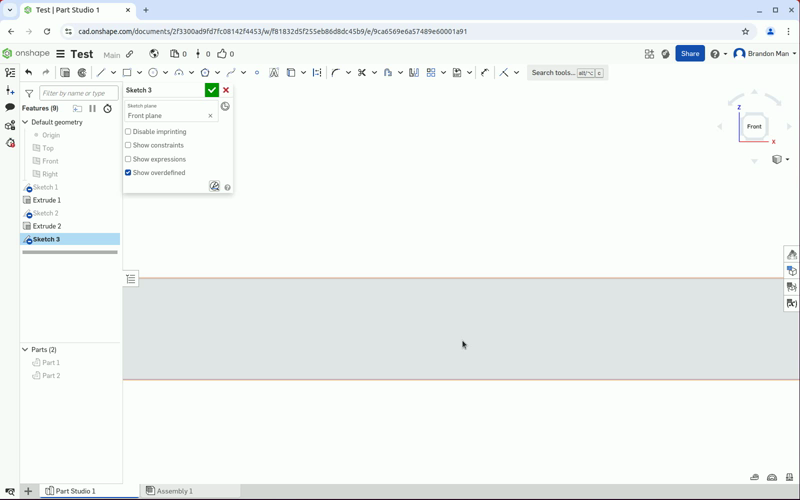
scroll(-6)
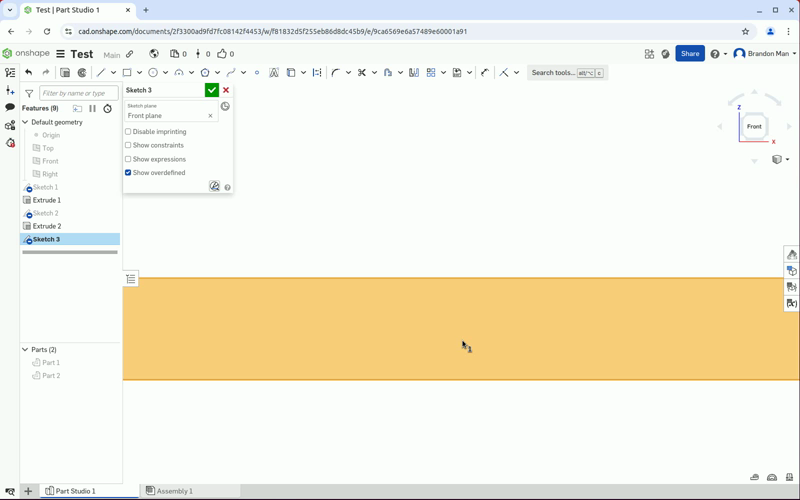
scroll(-6)
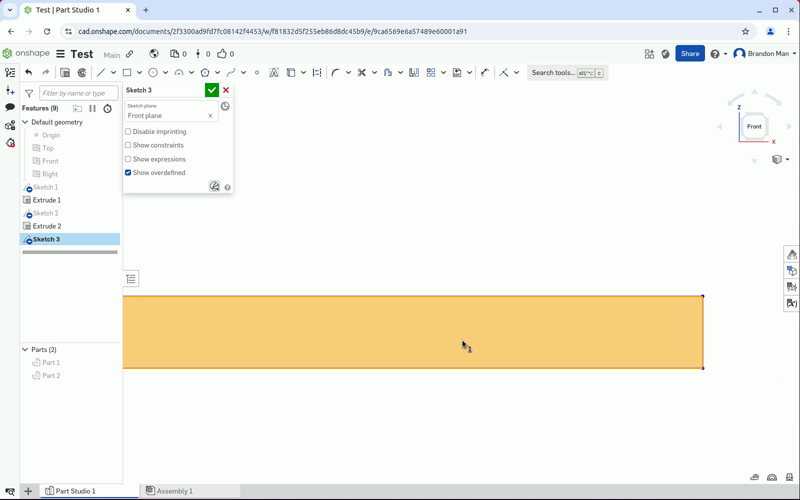
scroll(-6)
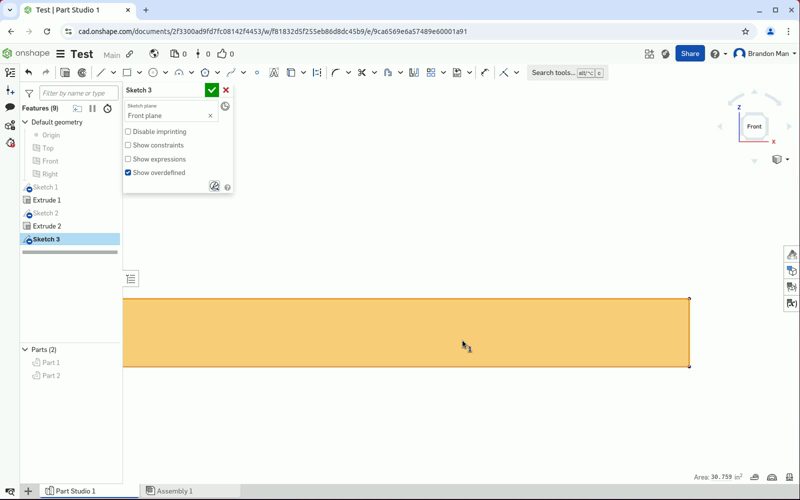
scroll(-6)
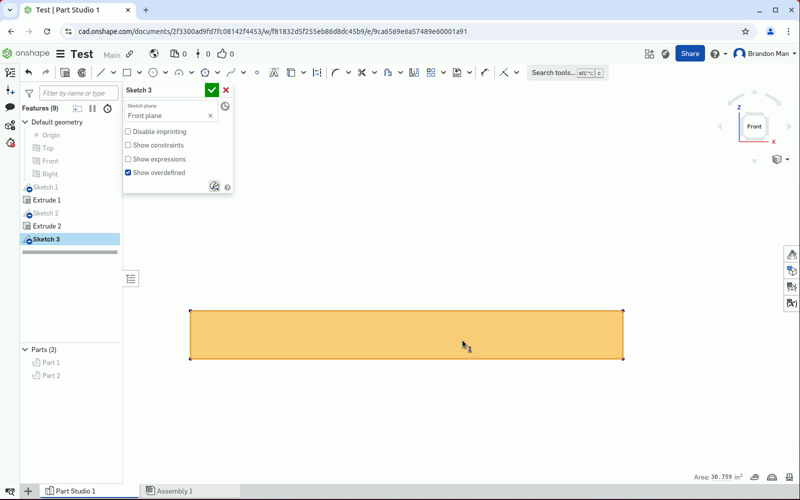
scroll(-6)
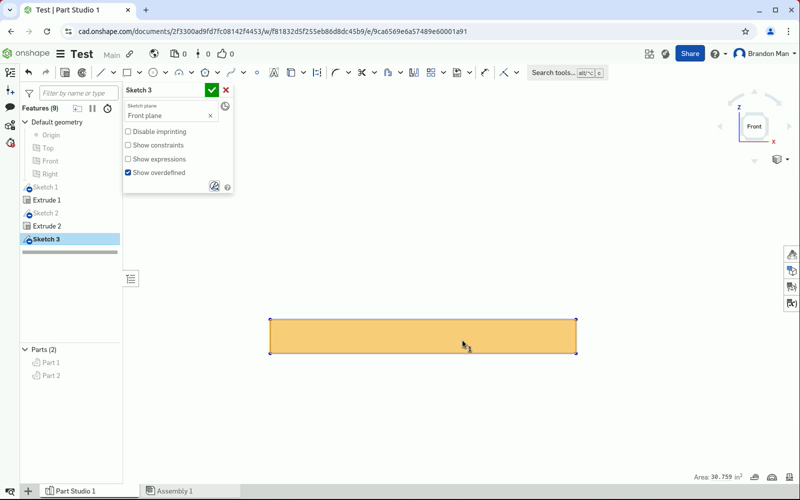
scroll(-6)
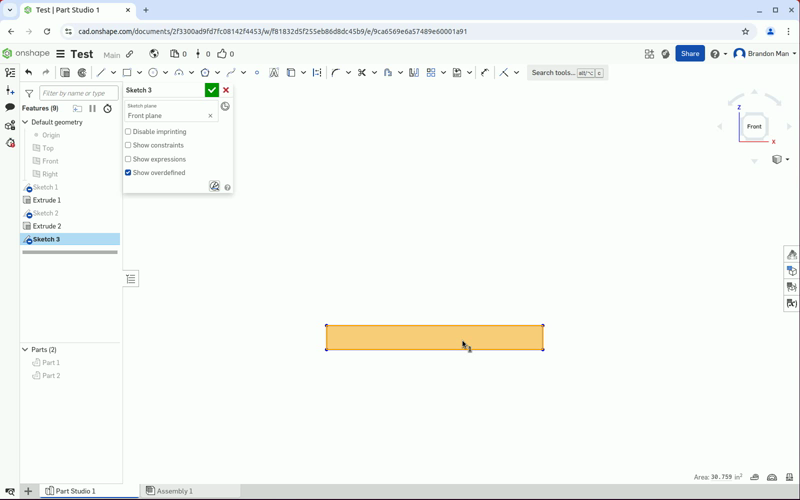
scroll(-6)
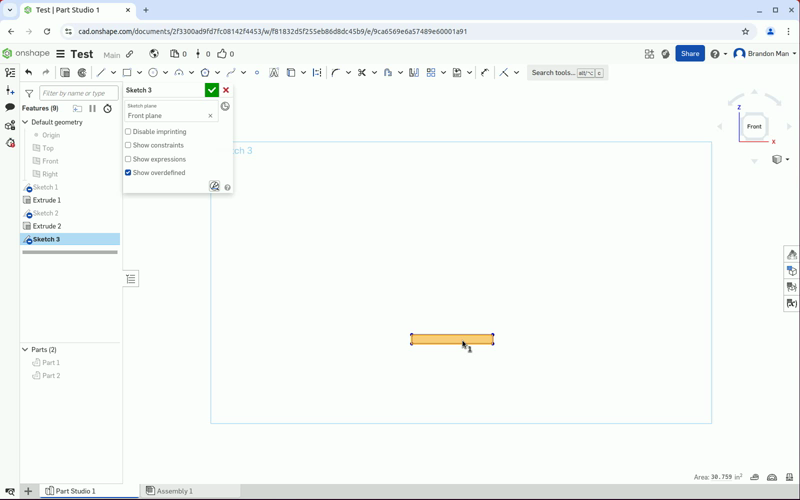
mouse_move(73, 352)
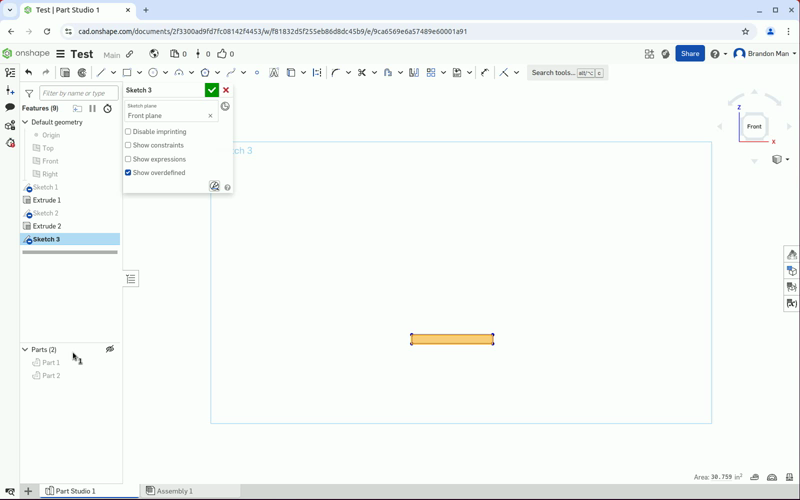
key(shift+y)
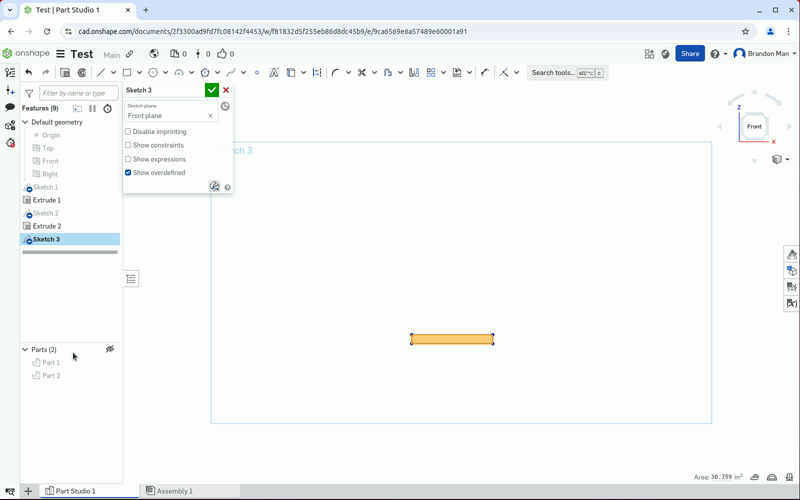
key(shift+e)
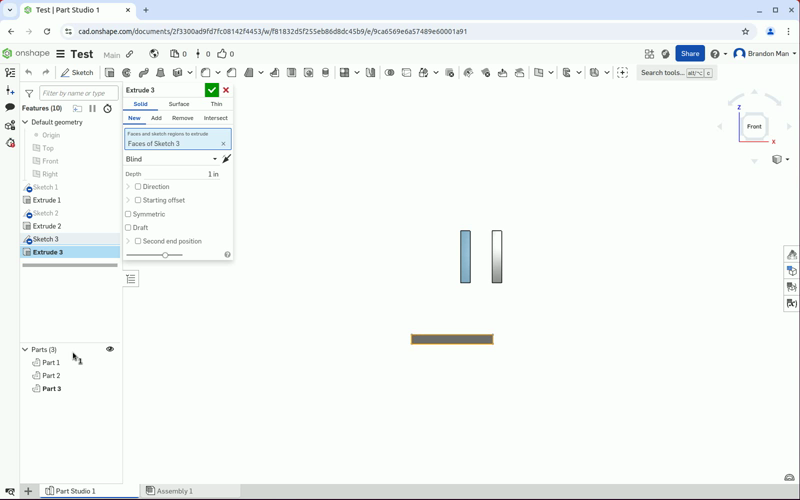
mouse_move(143, 106)
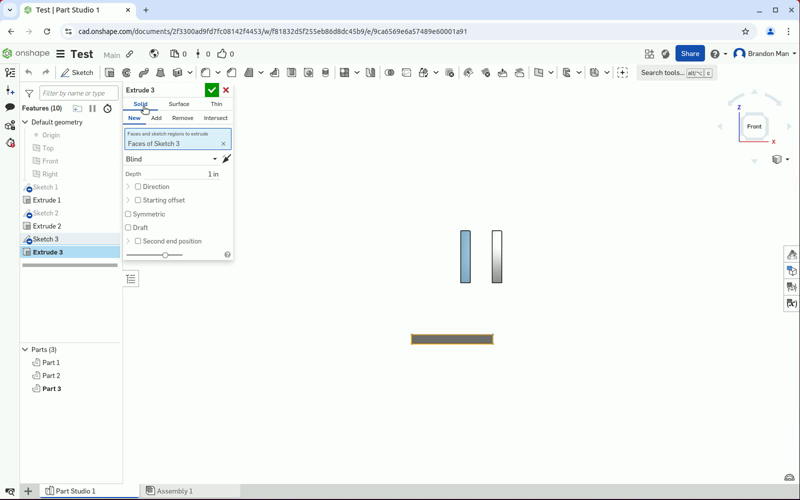
click(143, 106)
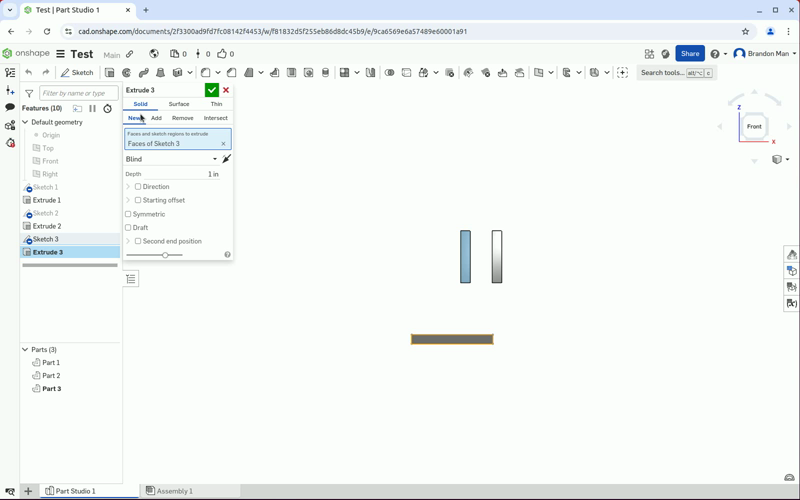
mouse_move(137, 120)
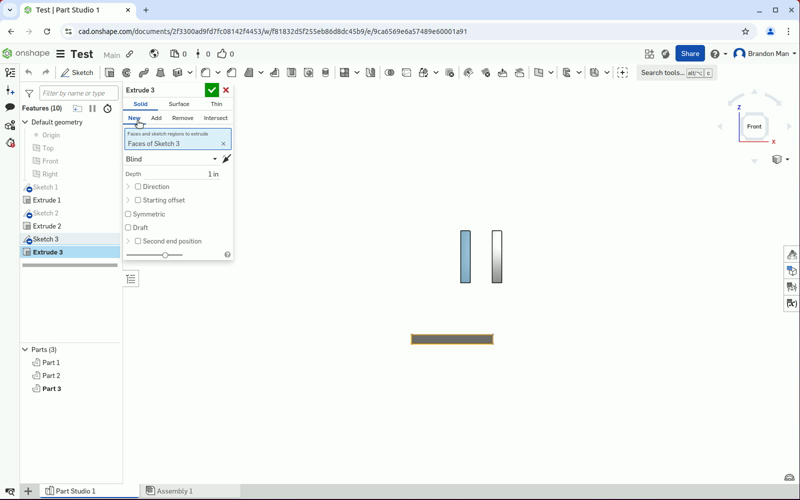
click(137, 120)
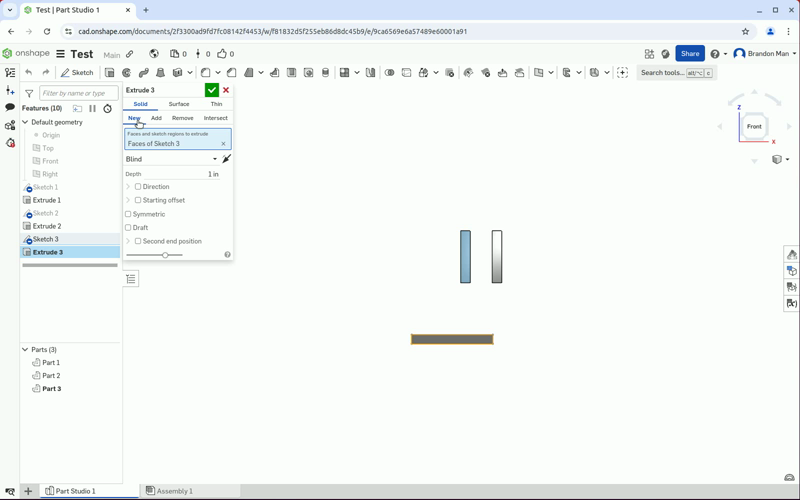
key(tab, 4)
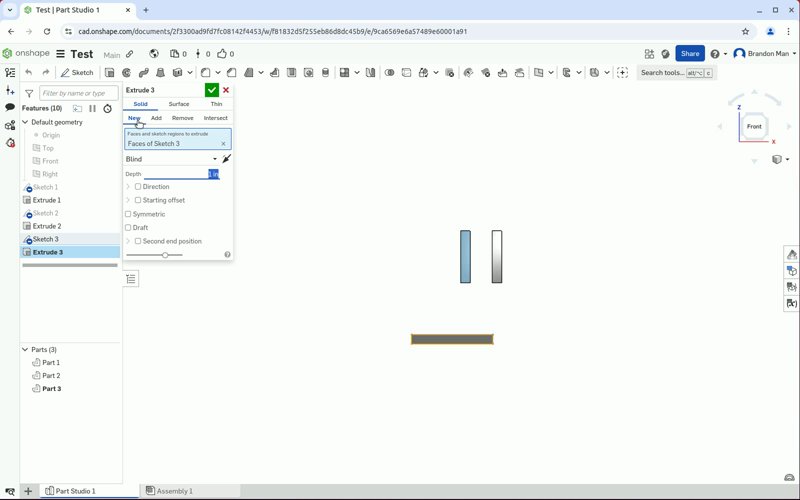
text(-11.554)
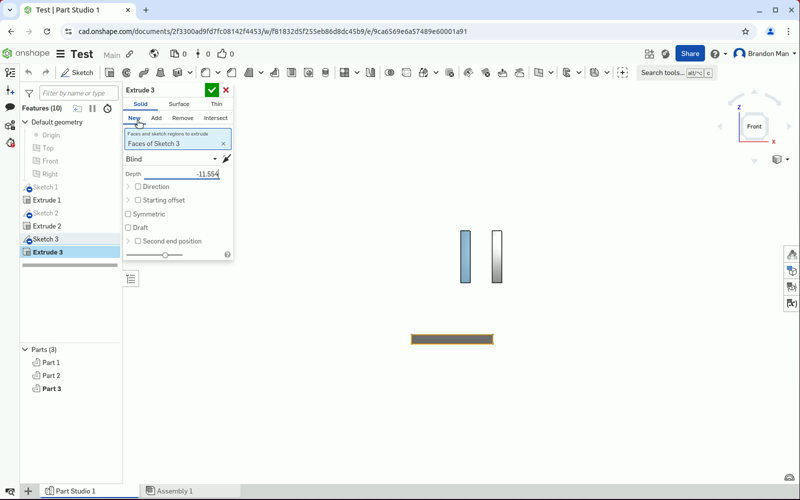
key(enter)
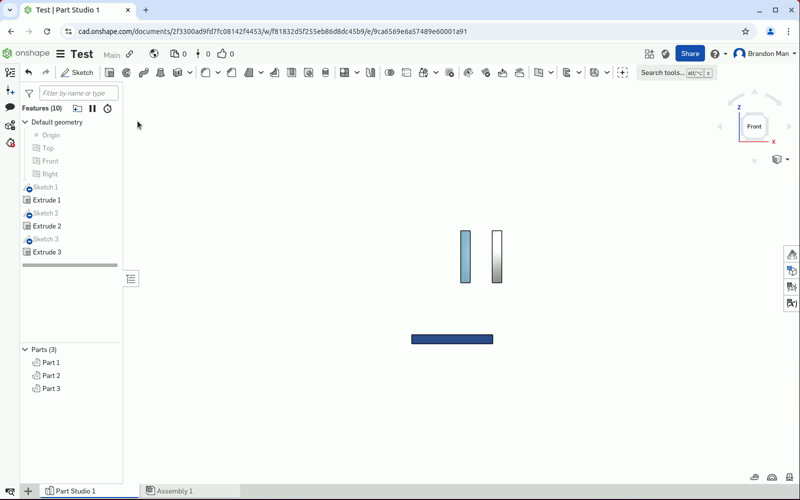
key(shift+h)
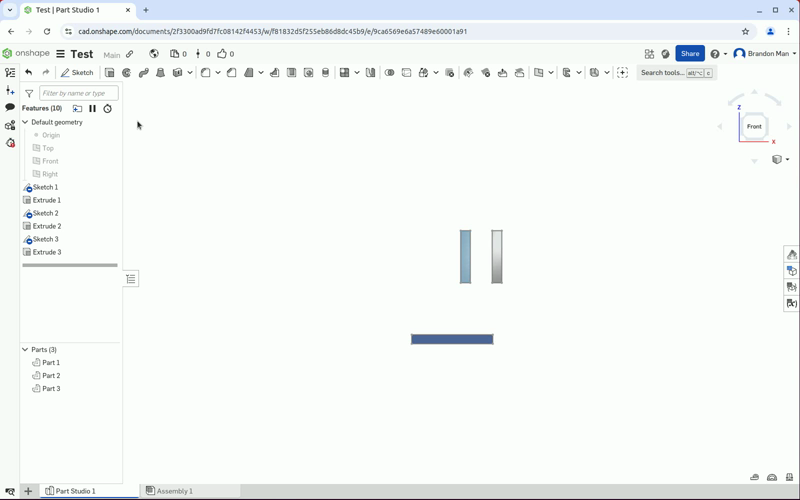
key(shift+h)
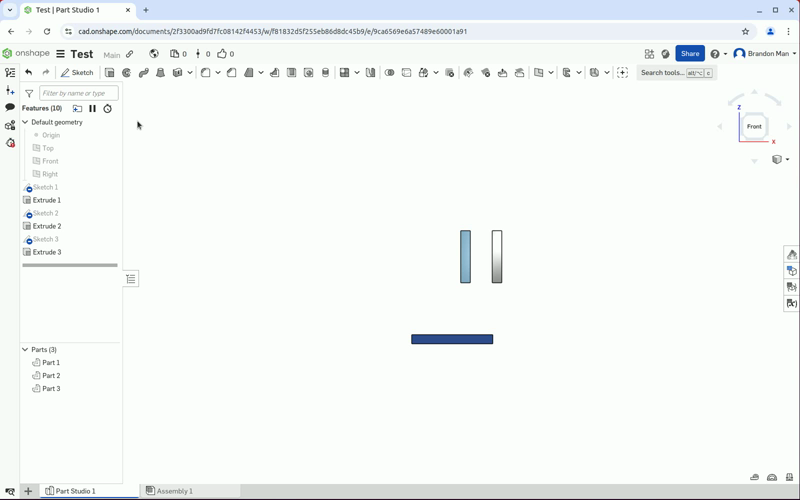
mouse_move(73, 189)
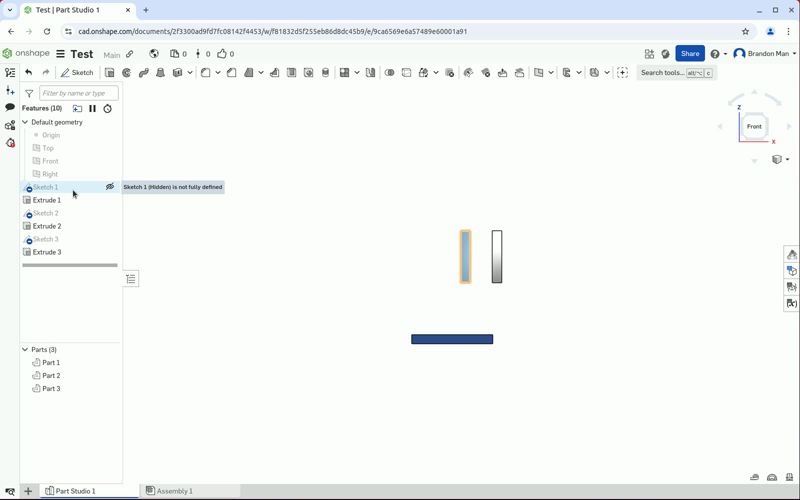
click(73, 189)
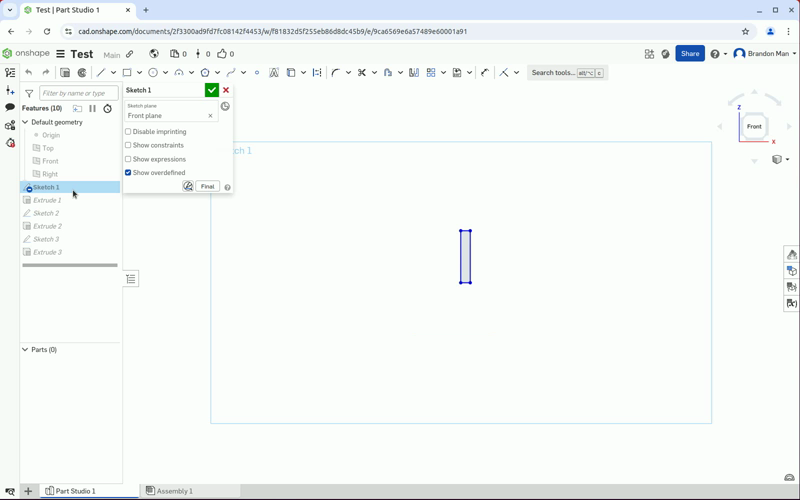
mouse_move(229, 92)
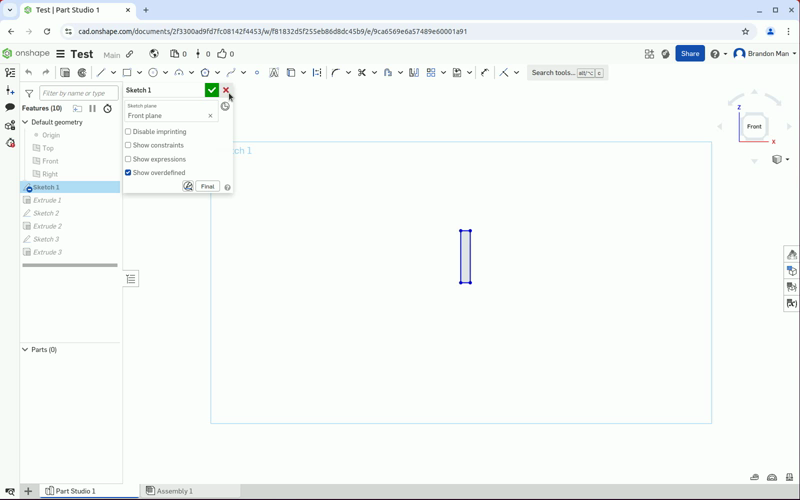
click(229, 92)
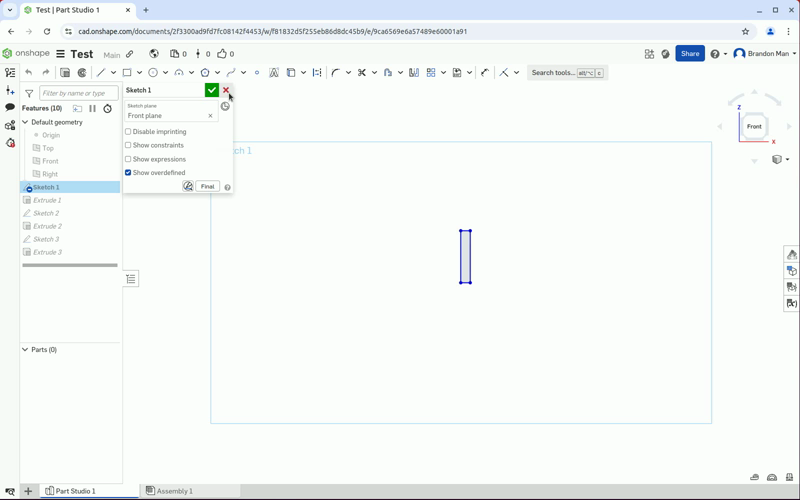
key(shift+s)
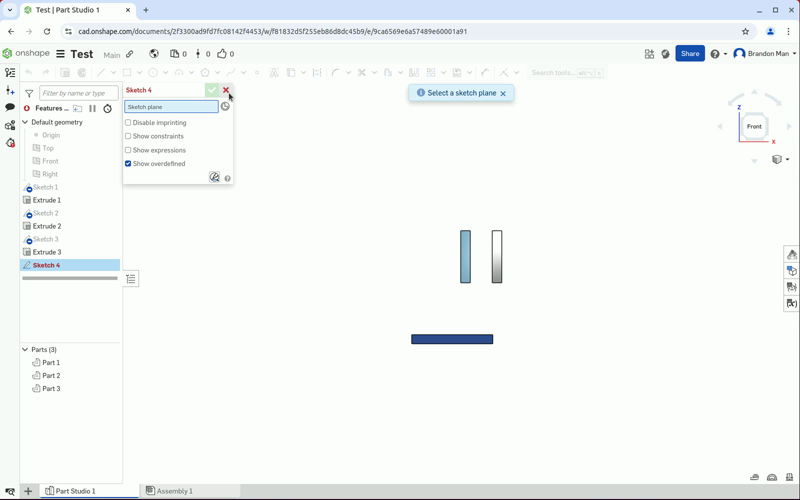
mouse_move(73, 163)
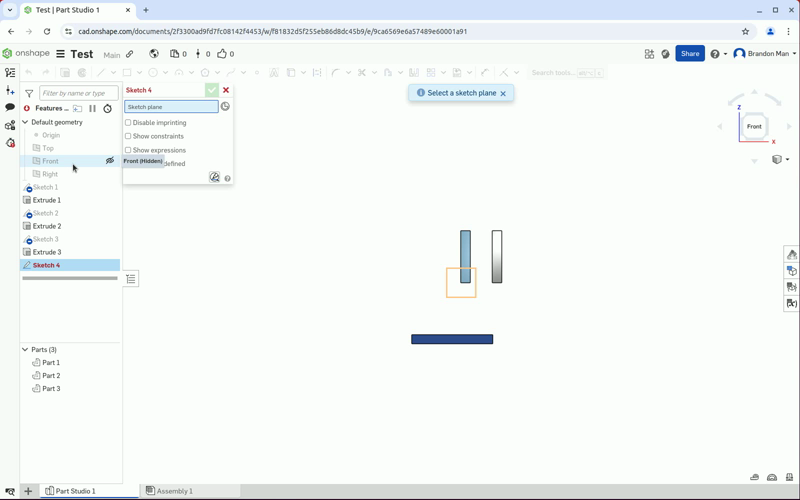
click(73, 163)
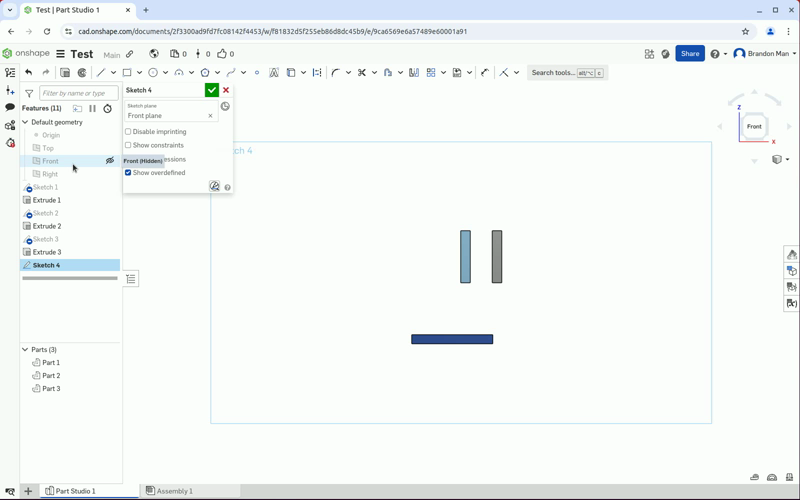
mouse_move(73, 352)
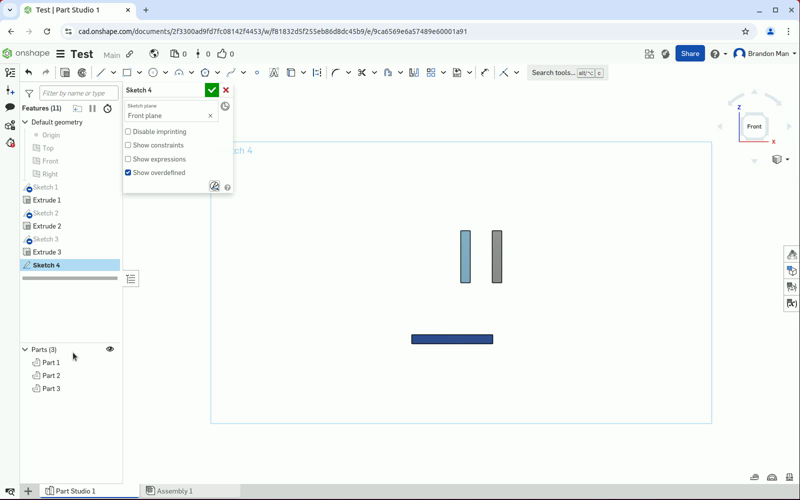
key(y)
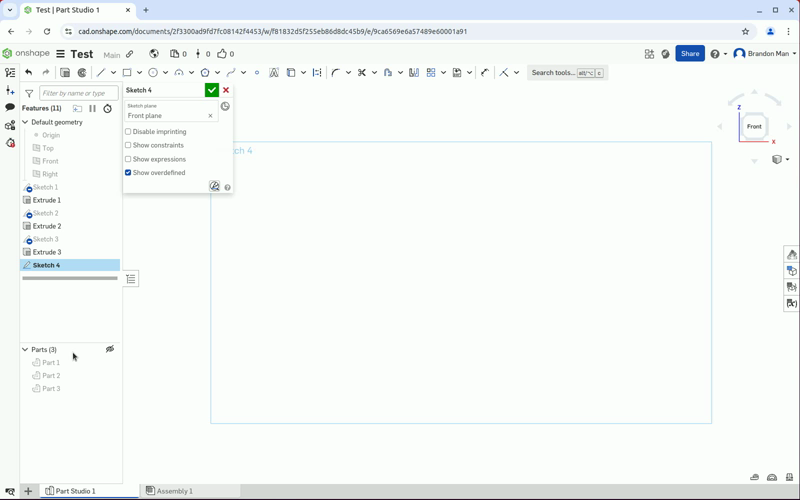
key(l)
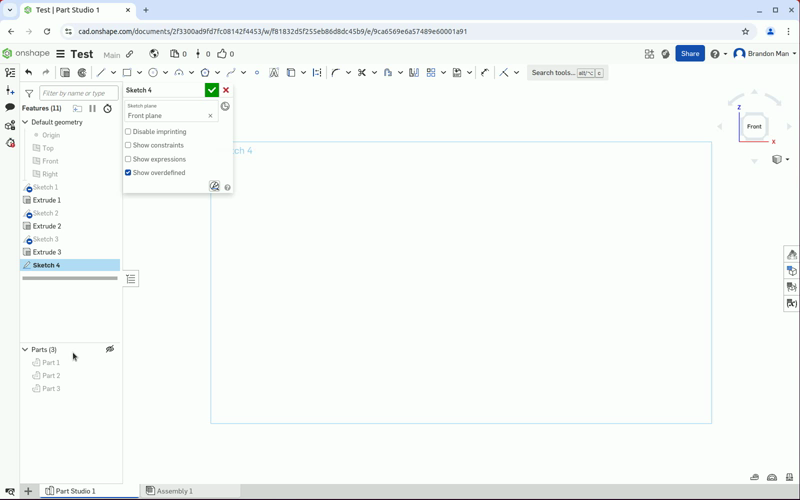
key_down(shift)
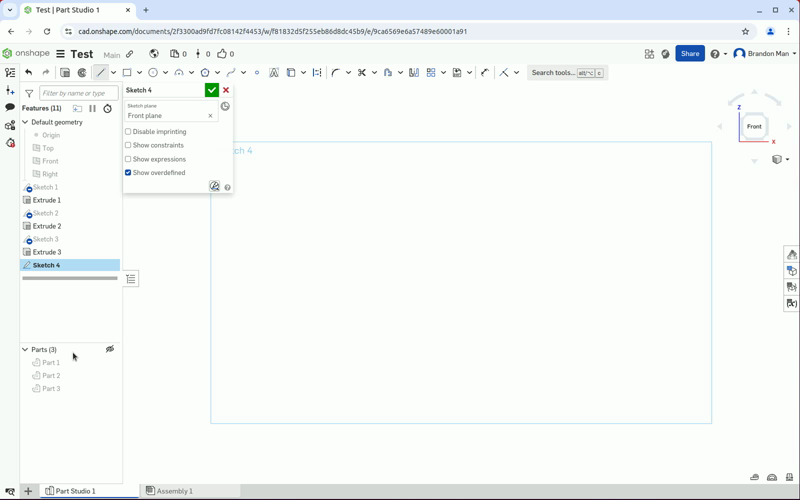
mouse_move(492, 343)
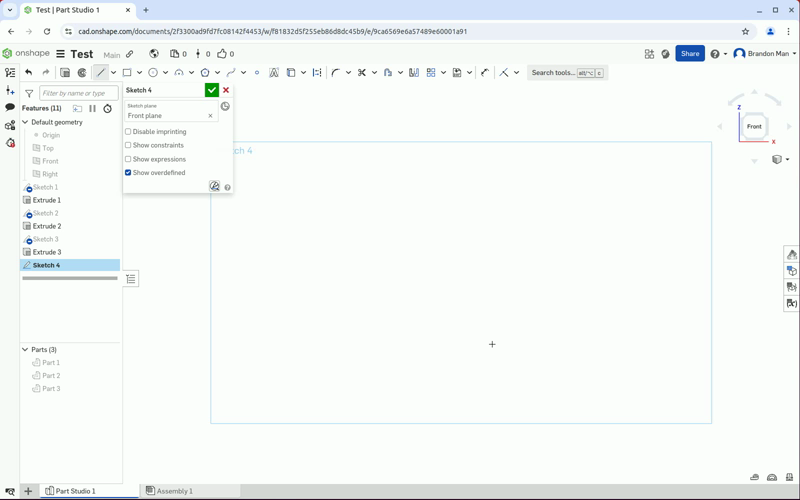
click(492, 343)
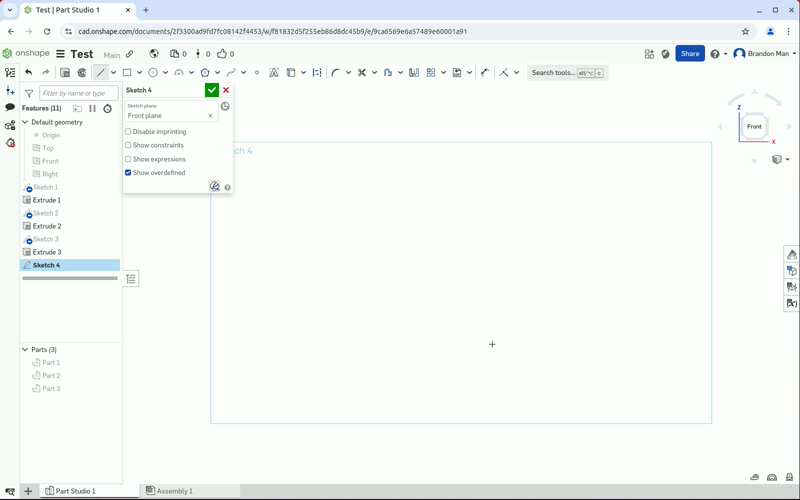
key_up(shift)
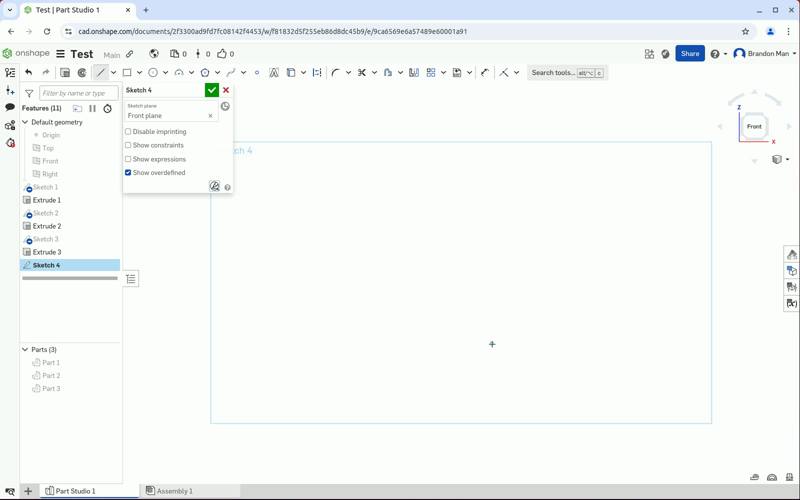
key_down(shift)
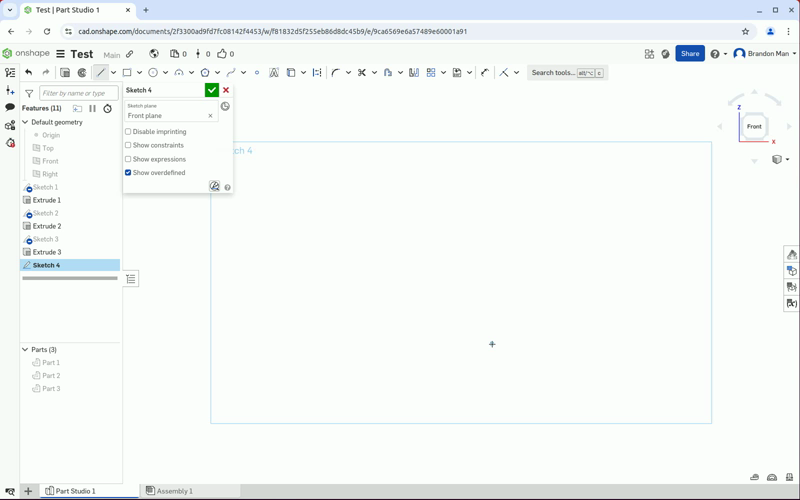
mouse_move(522, 343)
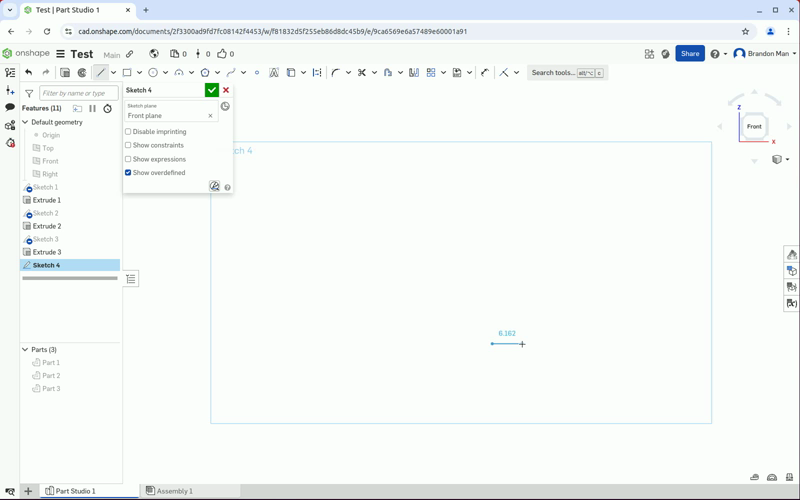
mouse_move(501, 343)
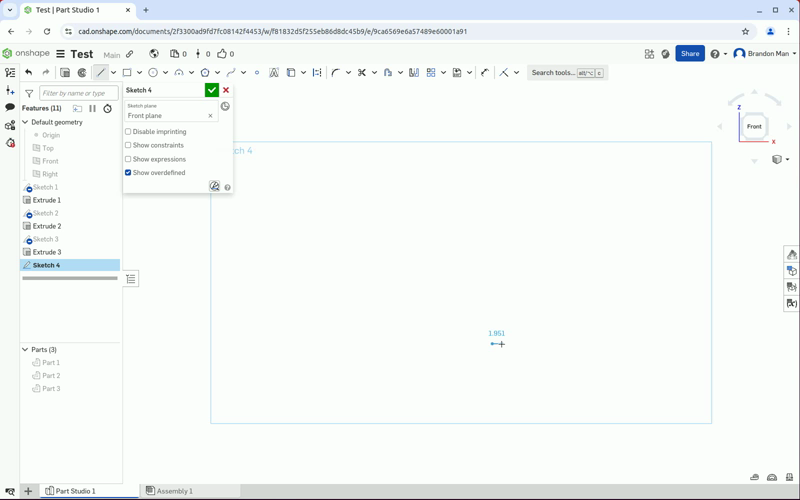
click(501, 343)
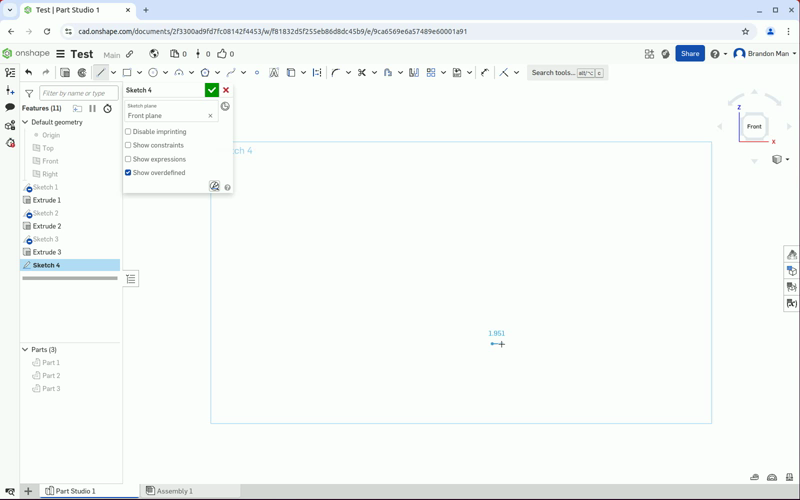
key_up(shift)
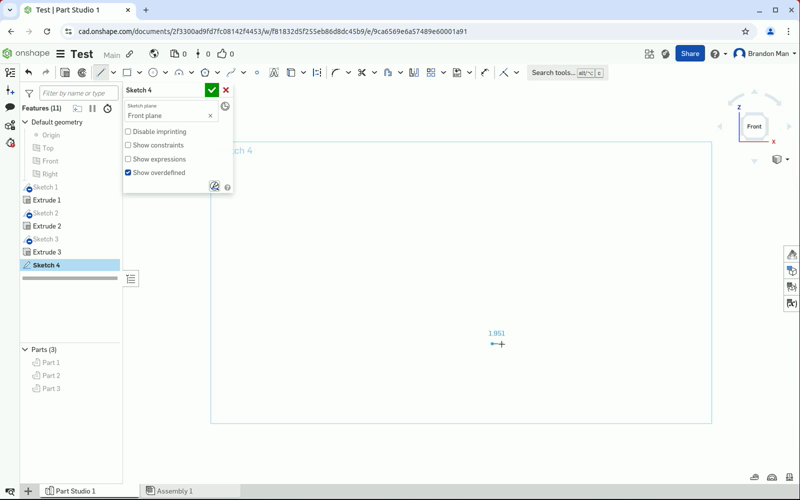
key_down(shift)
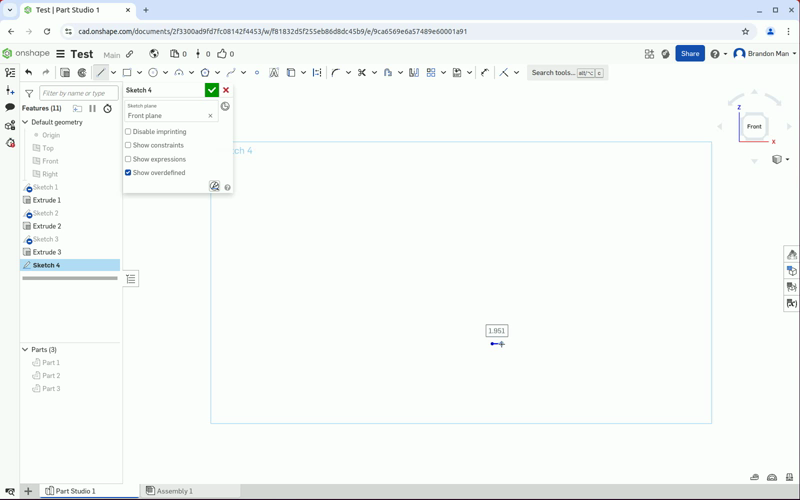
mouse_move(501, 282)
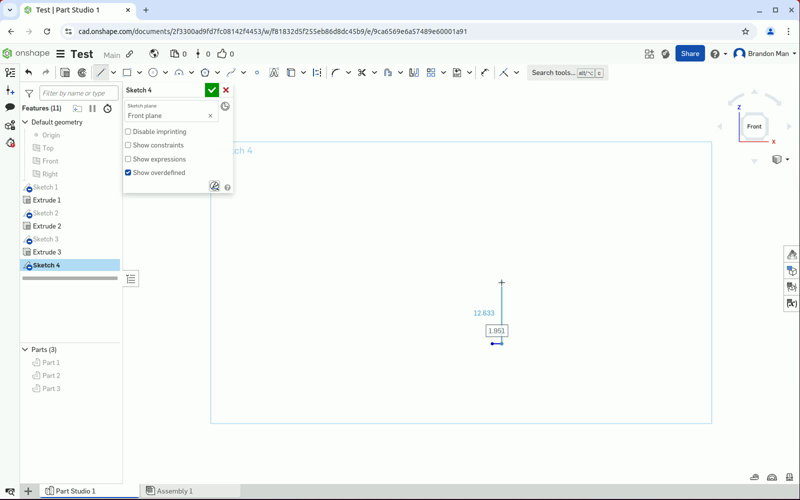
click(501, 282)
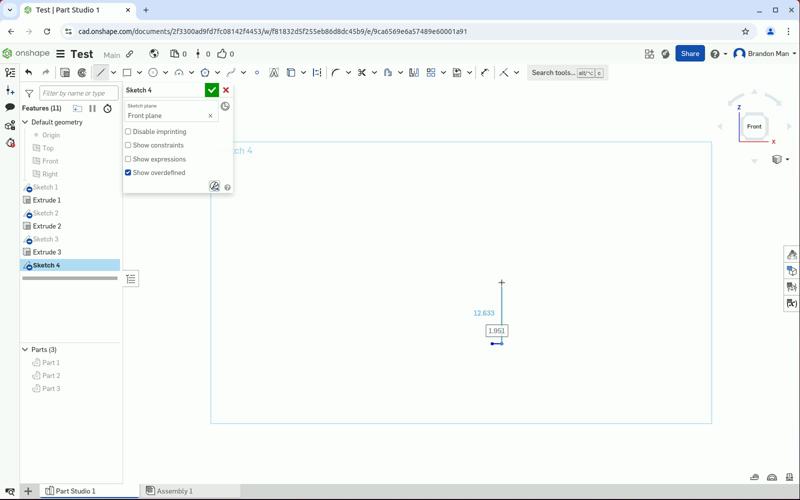
key_up(shift)
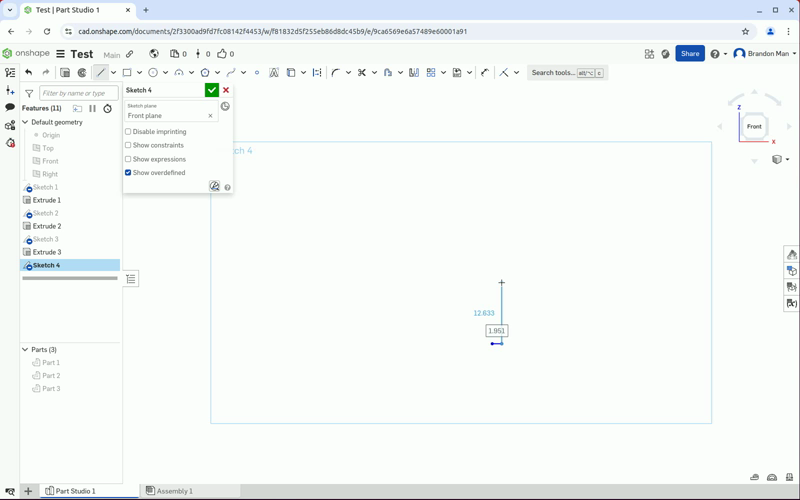
key_down(shift)
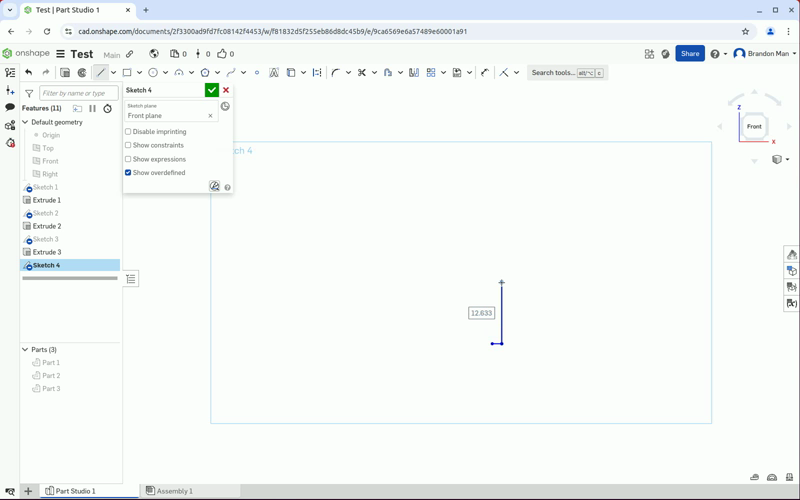
mouse_move(531, 282)
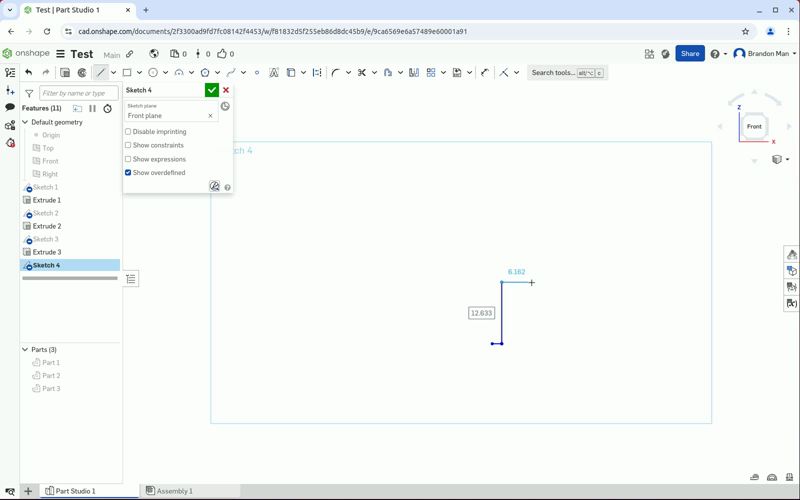
mouse_move(492, 282)
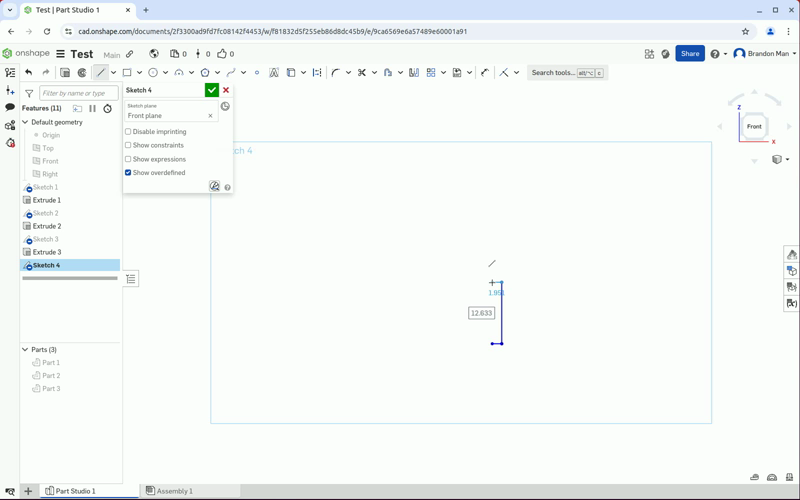
click(492, 282)
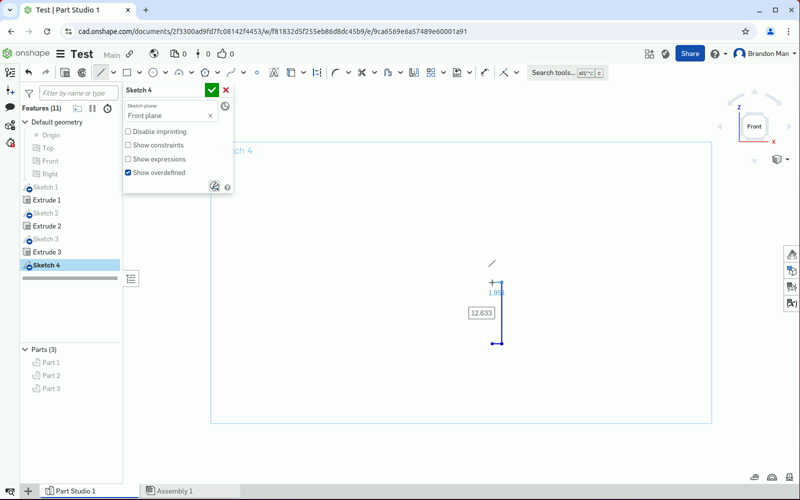
key_up(shift)
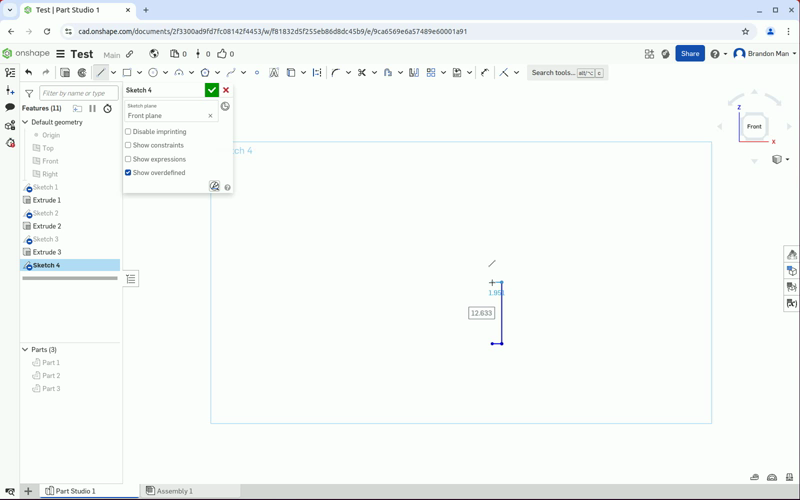
key_down(shift)
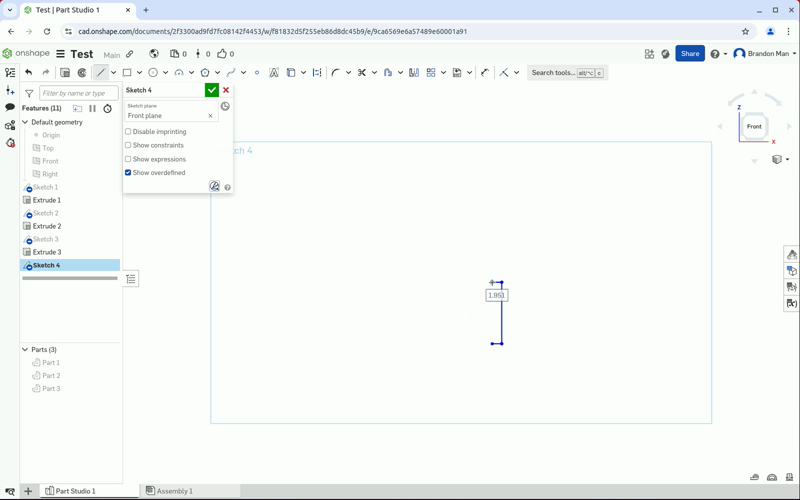
mouse_move(522, 282)
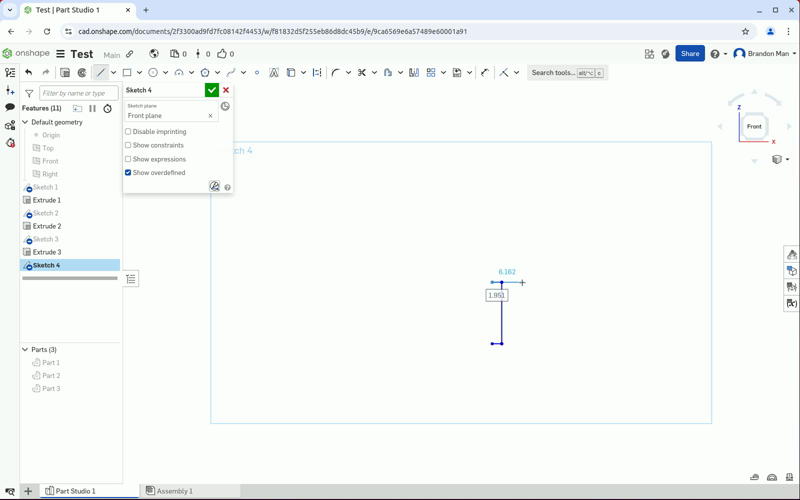
mouse_move(492, 334)
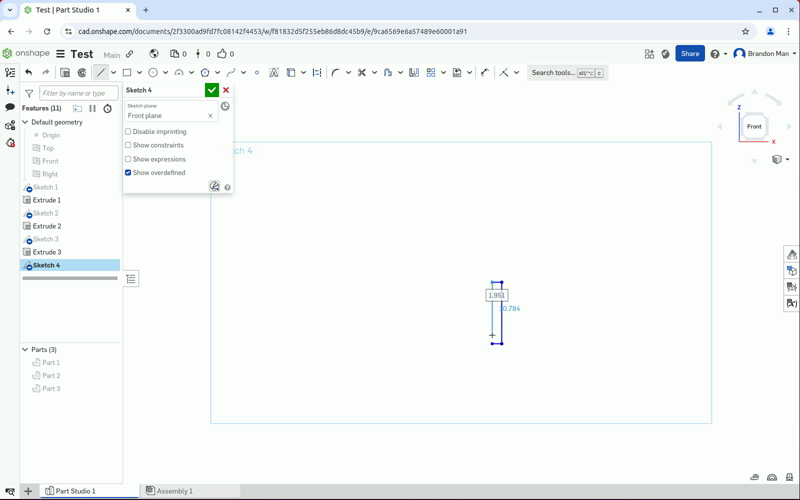
click(492, 334)
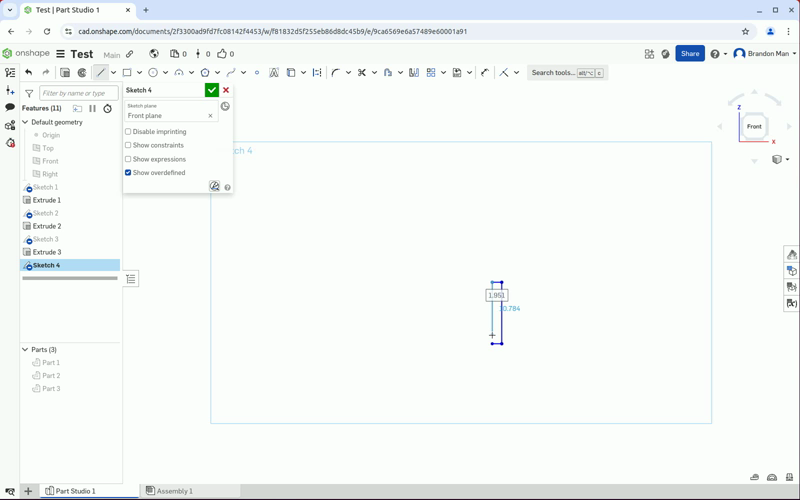
key_up(shift)
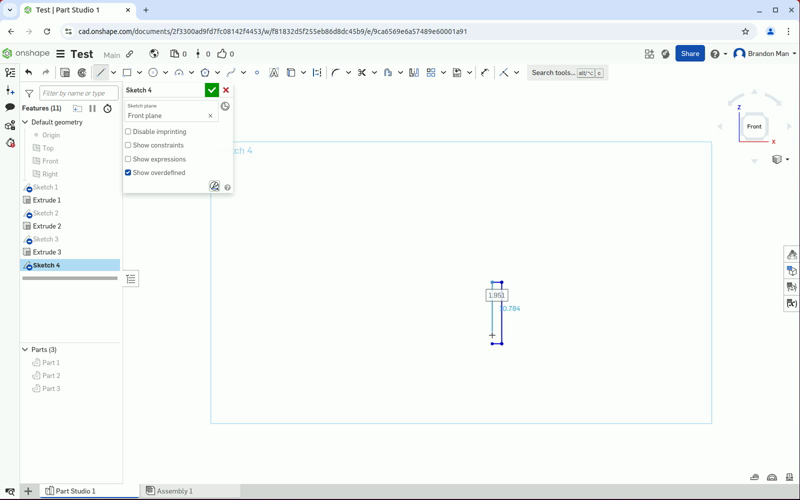
mouse_move(522, 334)
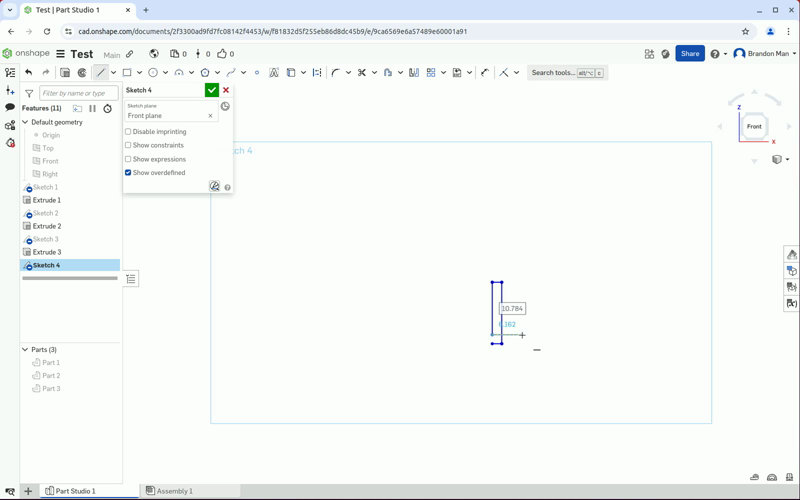
key_down(shift)
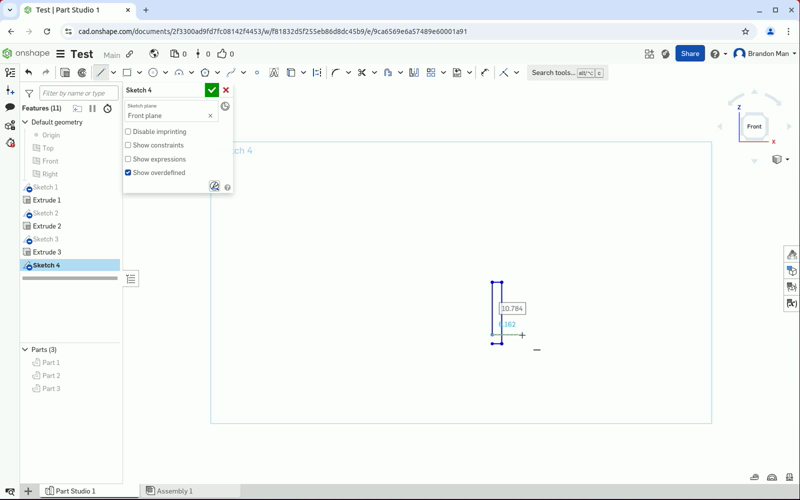
mouse_move(492, 343)
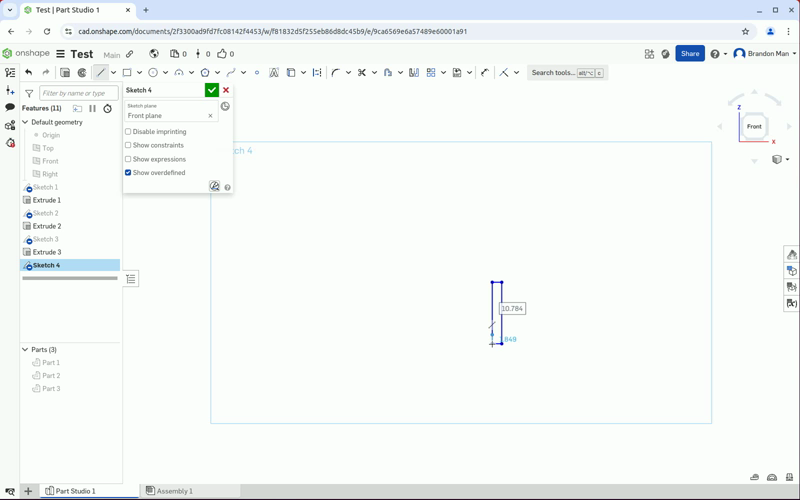
key_up(shift)
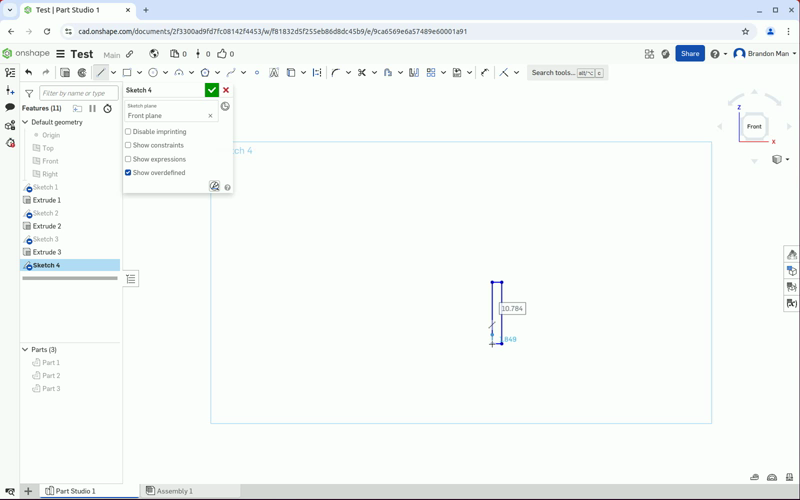
click(492, 343)
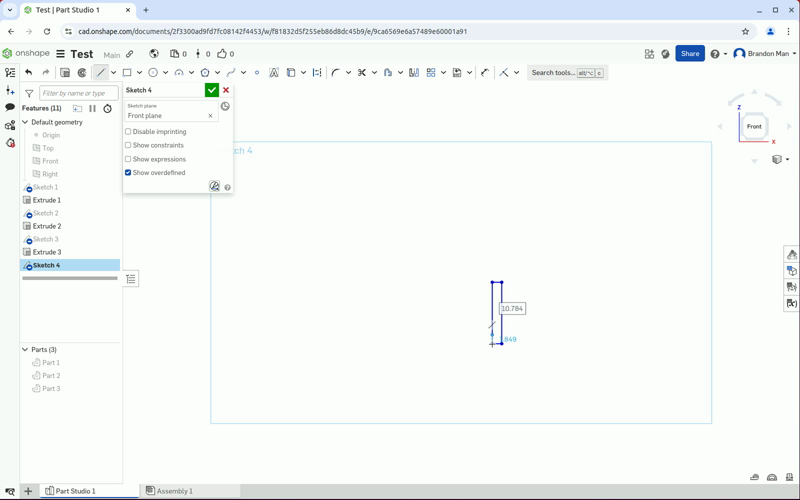
key(esc)
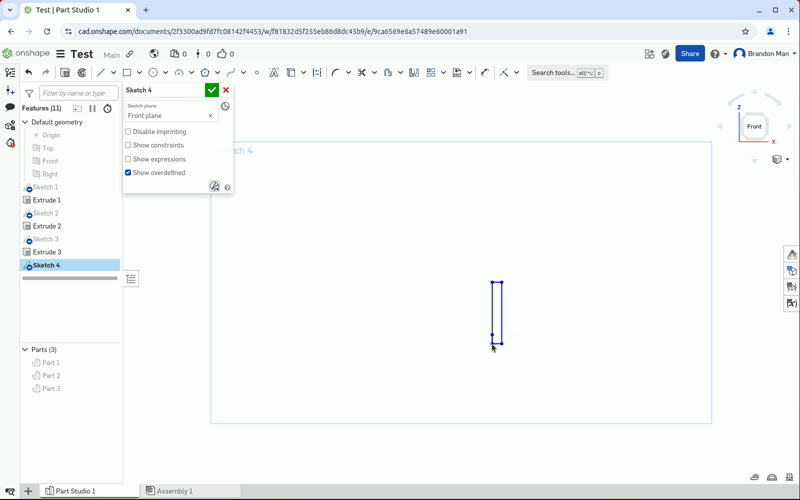
mouse_move(499, 338)
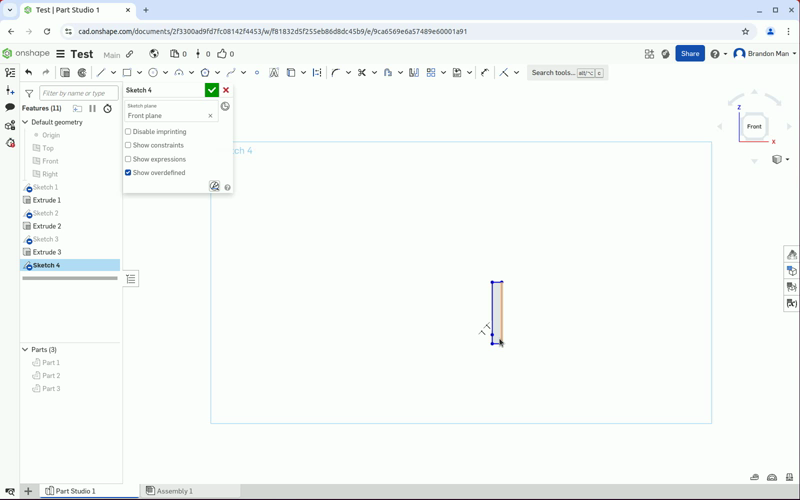
scroll(6)
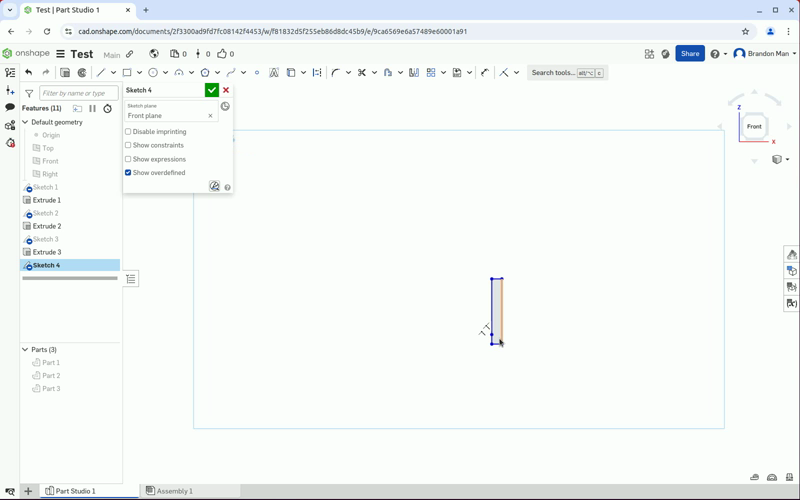
scroll(6)
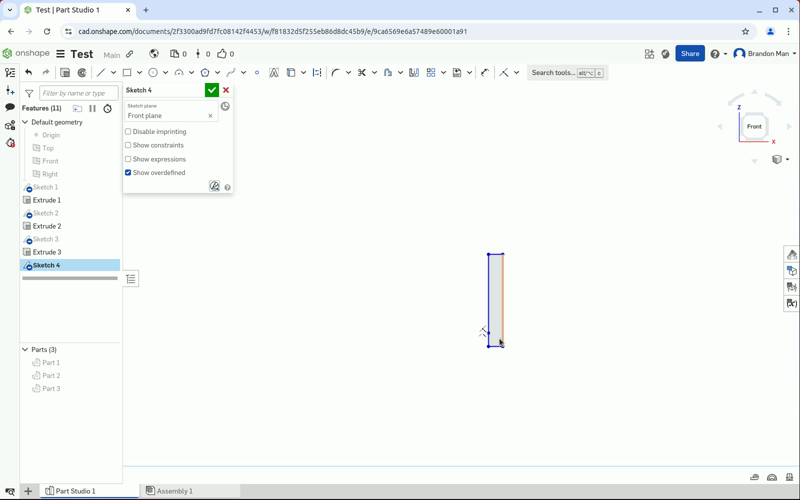
scroll(6)
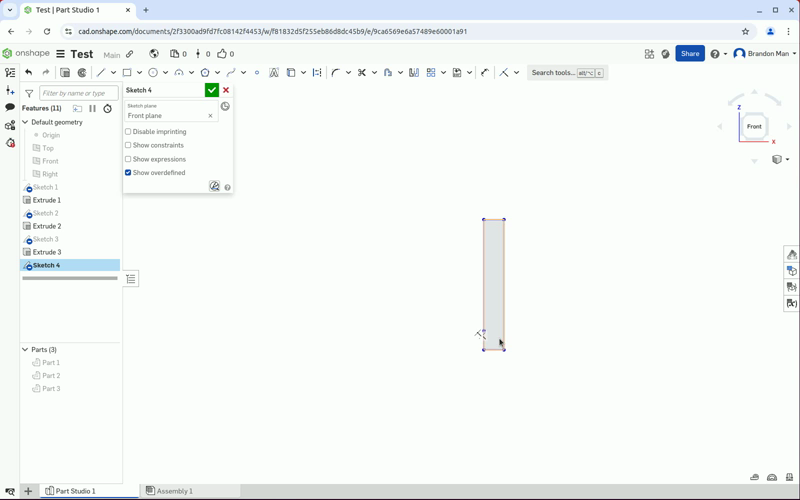
scroll(6)
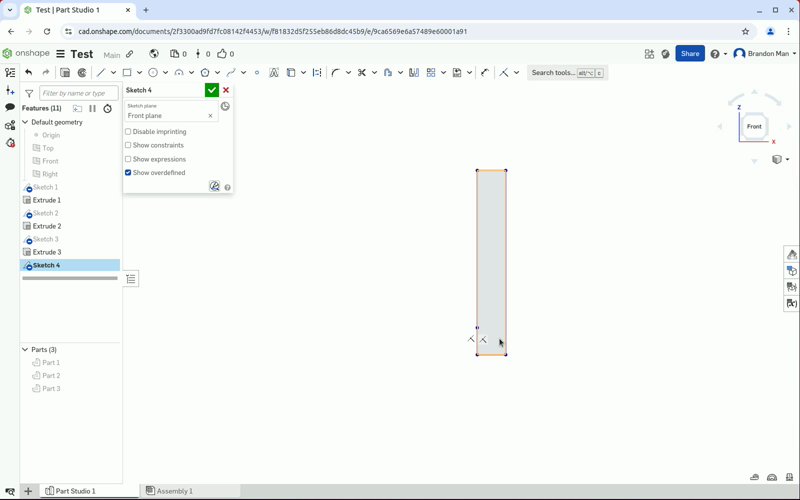
scroll(6)
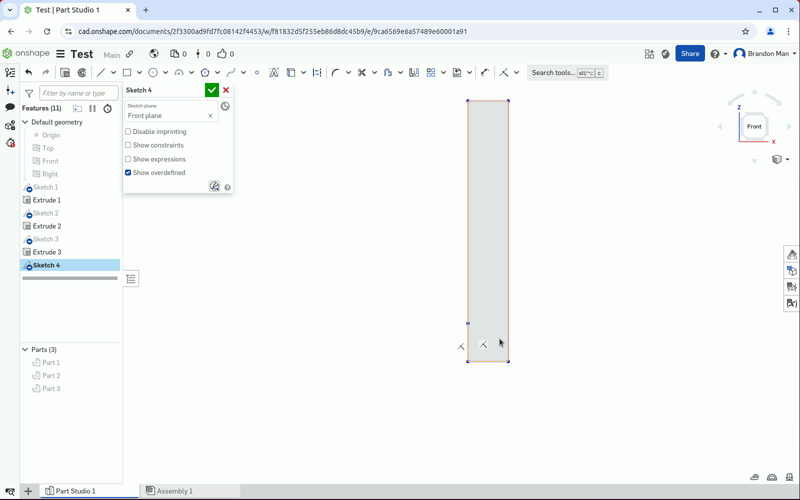
scroll(6)
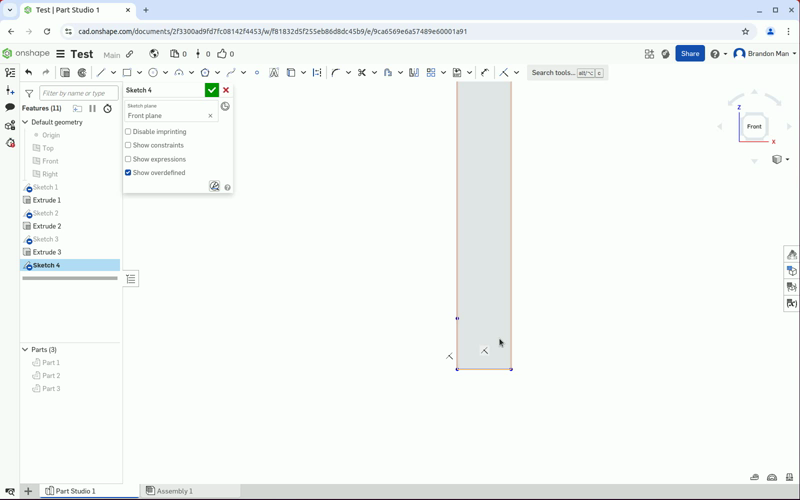
scroll(6)
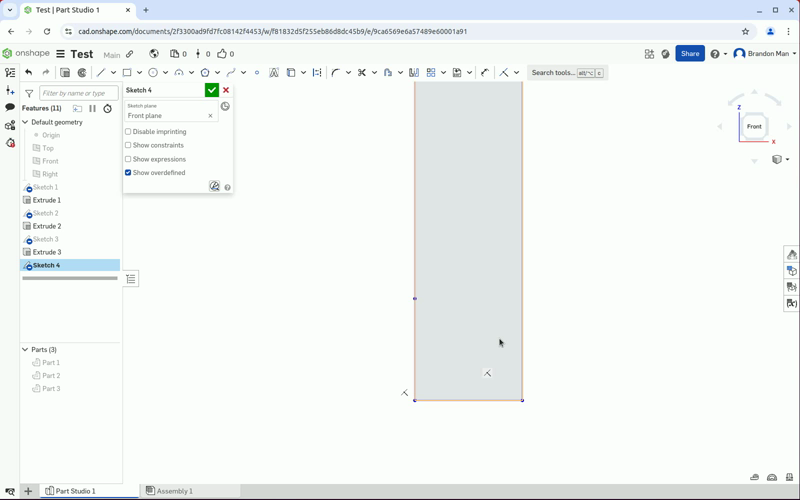
click(499, 338)
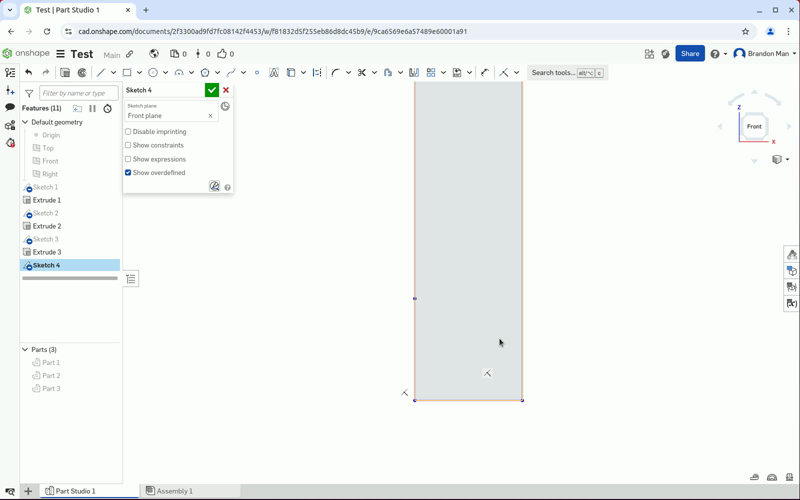
scroll(-6)
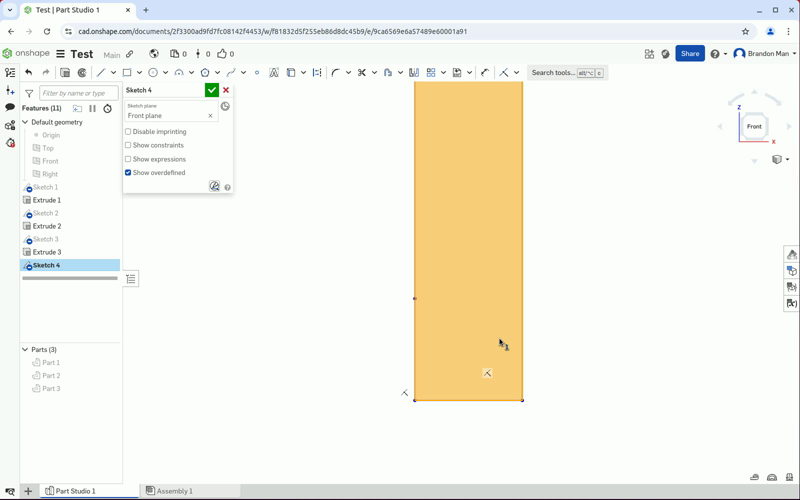
scroll(-6)
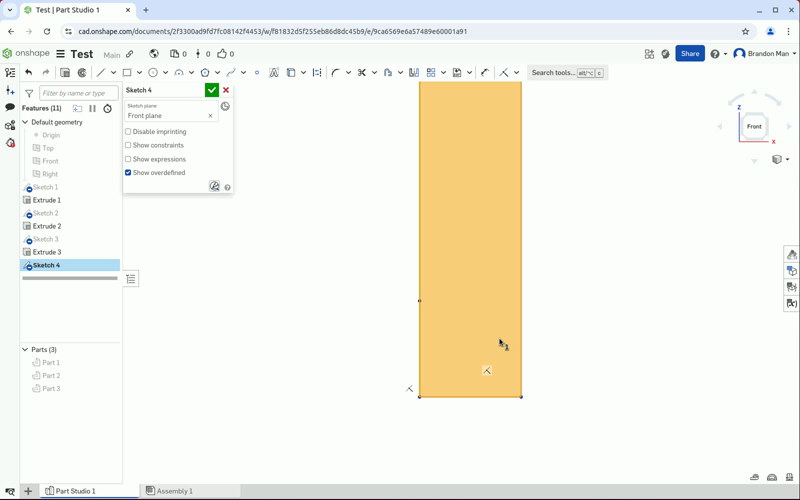
scroll(-6)
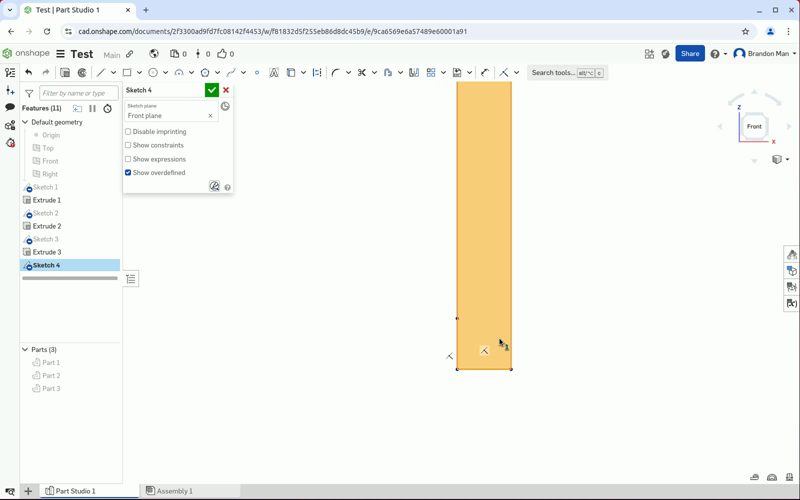
scroll(-6)
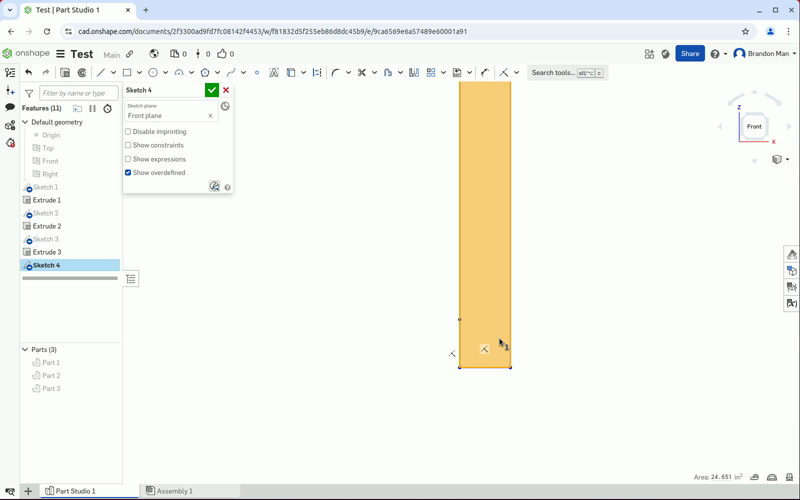
scroll(-6)
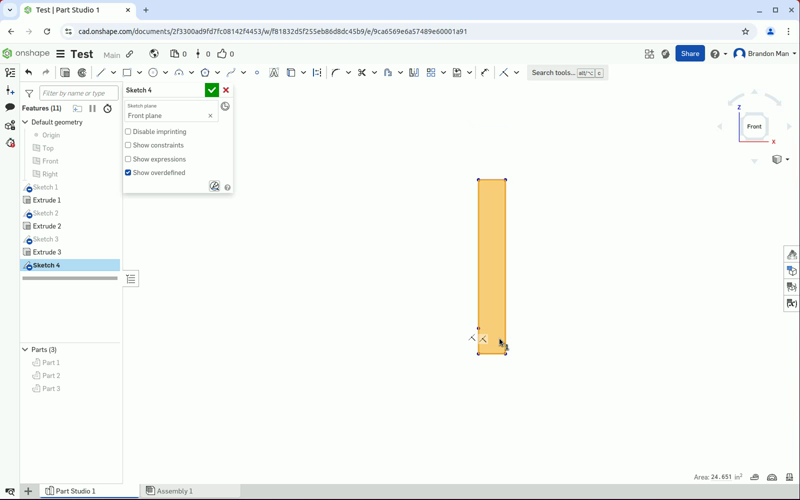
scroll(-6)
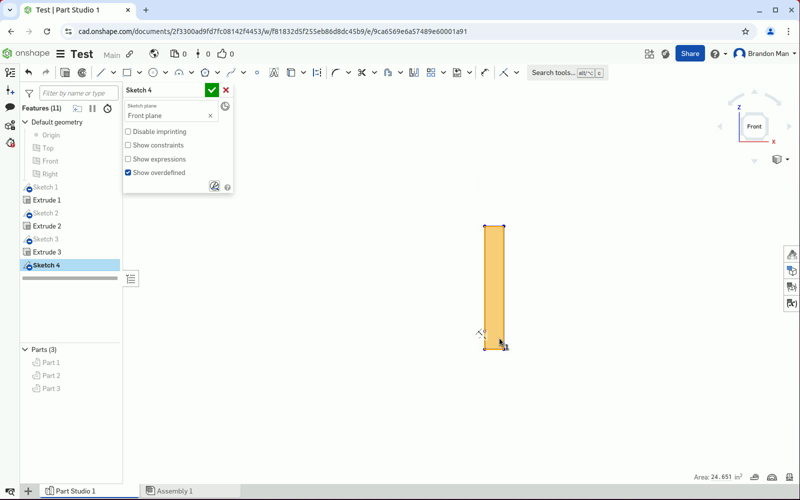
scroll(-6)
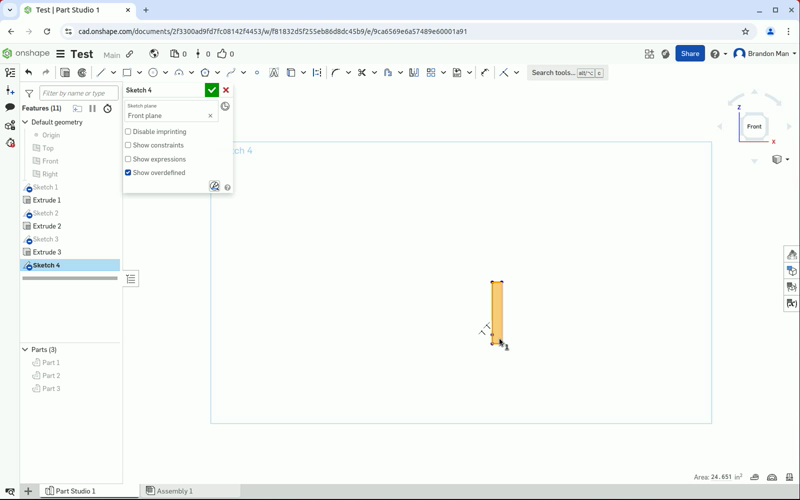
mouse_move(73, 352)
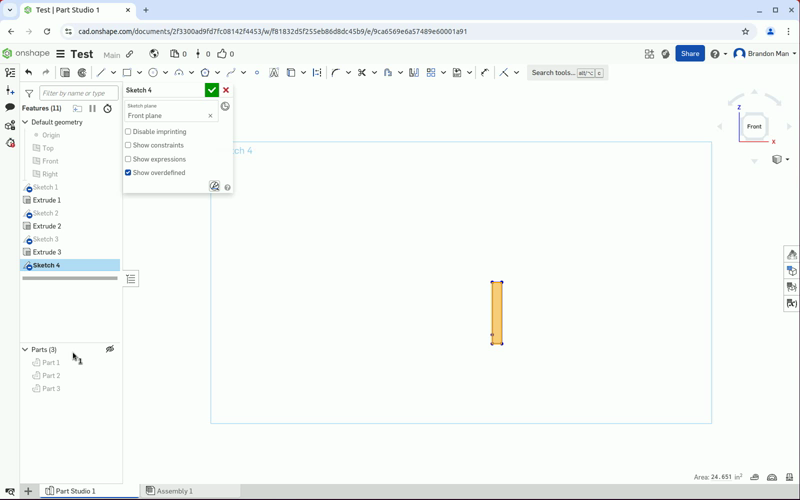
key(shift+y)
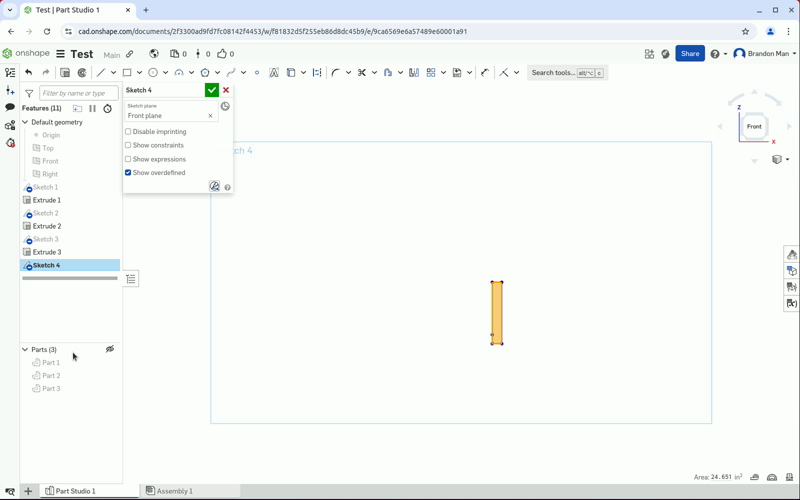
key(shift+e)
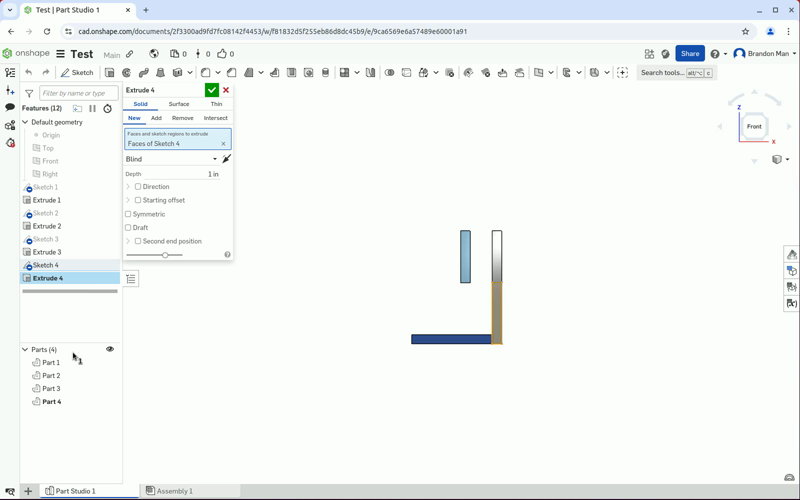
mouse_move(143, 106)
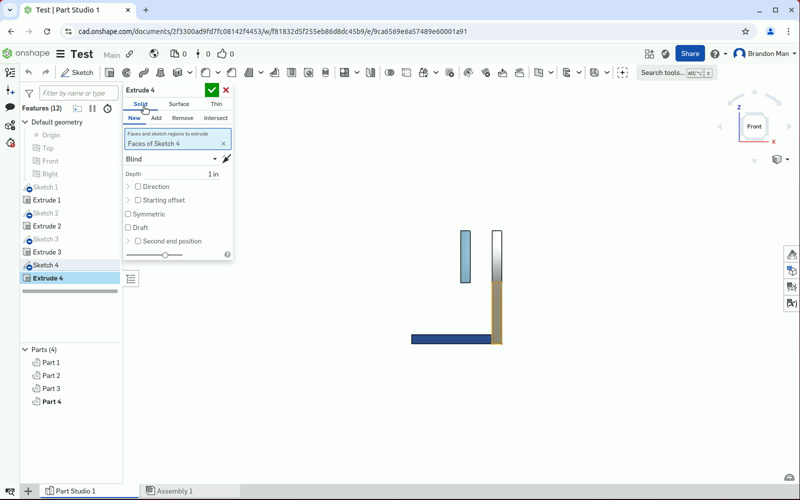
click(143, 106)
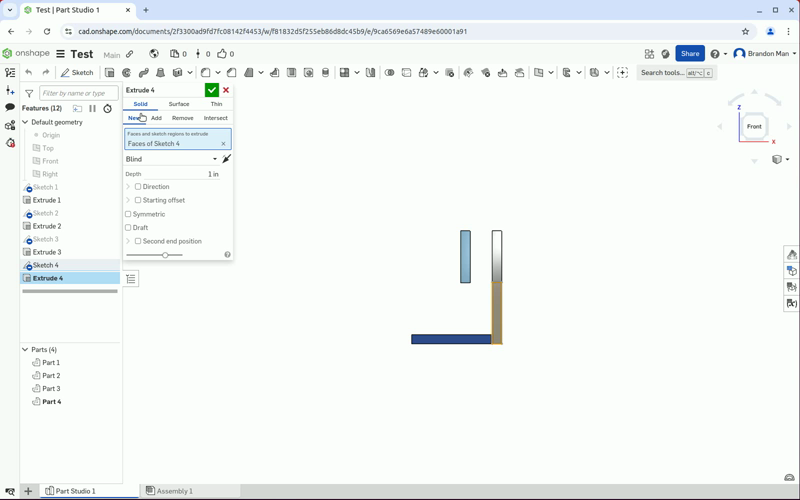
mouse_move(137, 120)
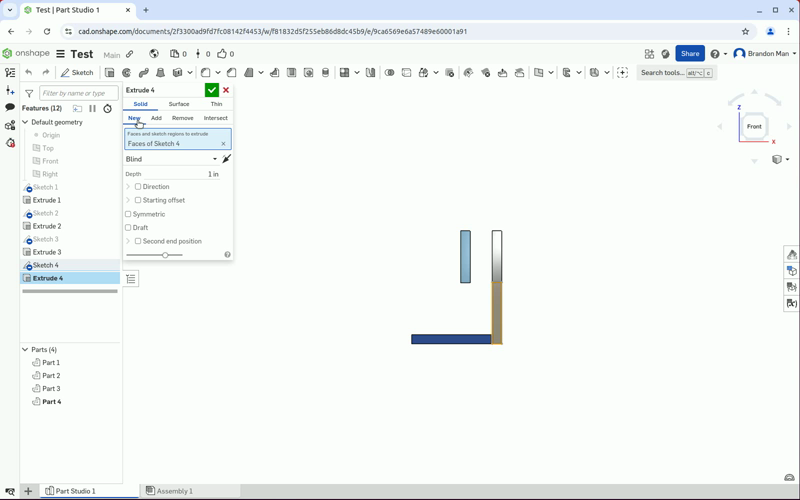
click(137, 120)
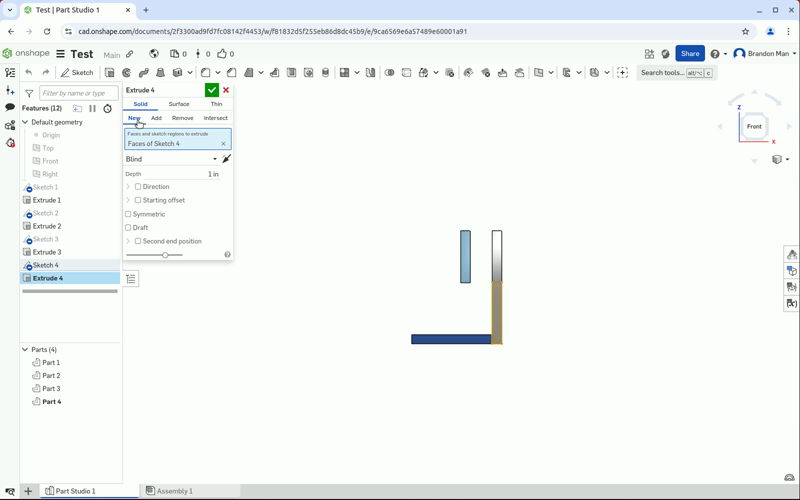
key(tab, 4)
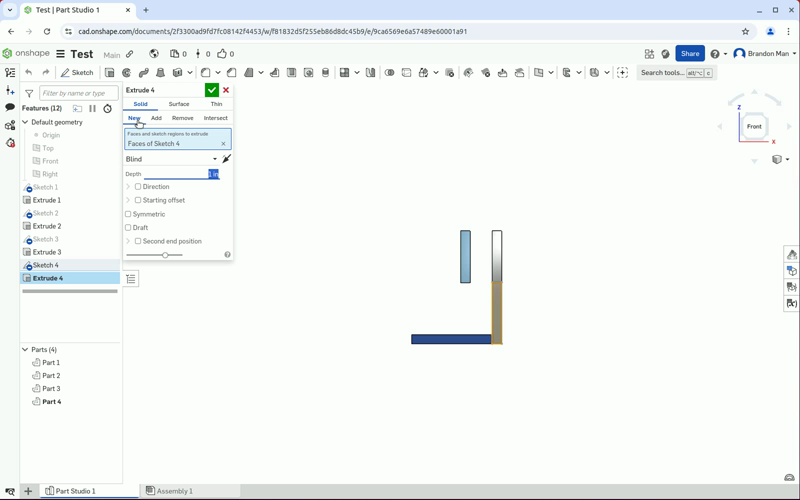
text(-11.554)
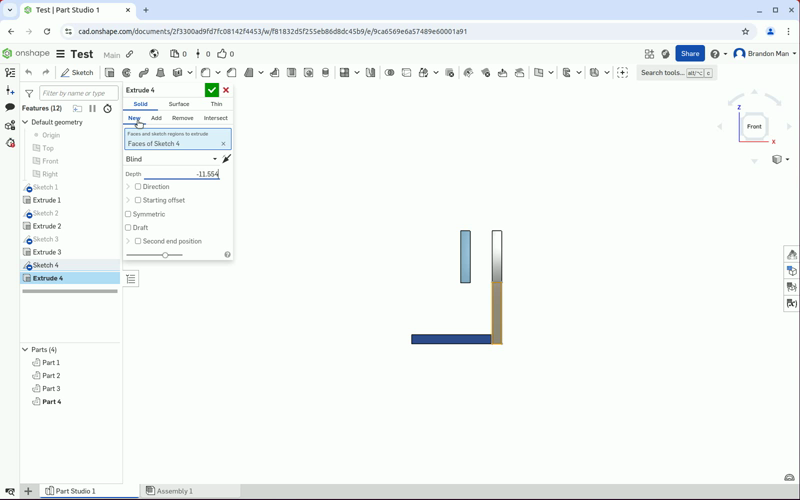
key(enter)
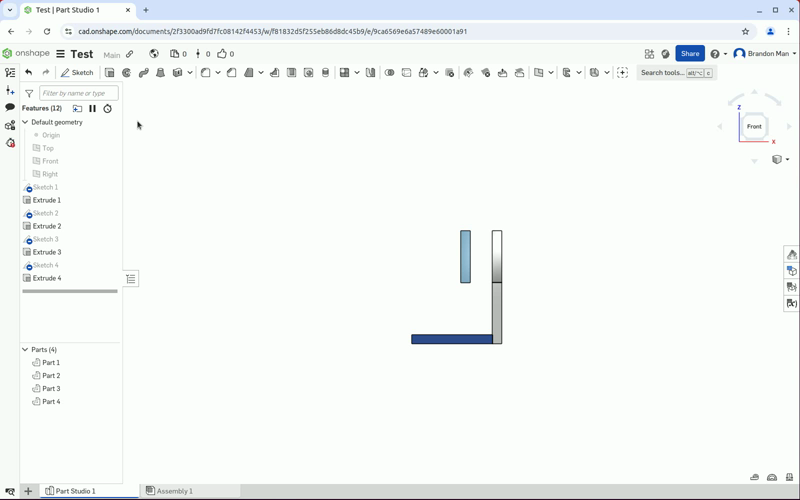
key(shift+h)
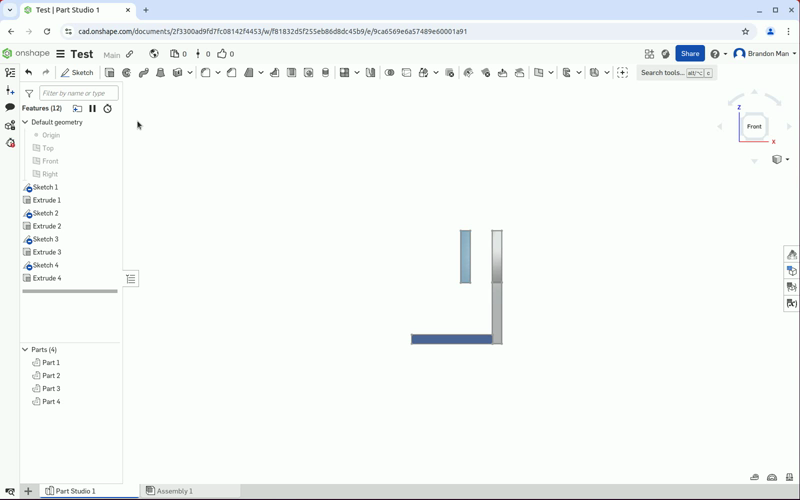
key(shift+h)
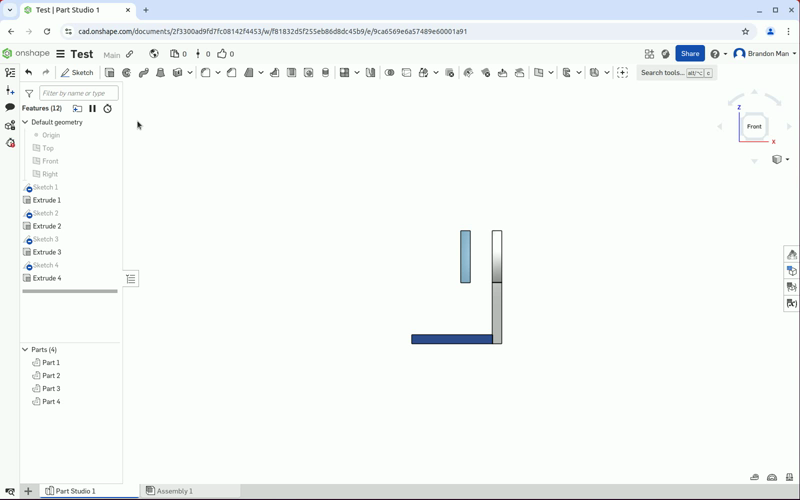
mouse_move(73, 189)
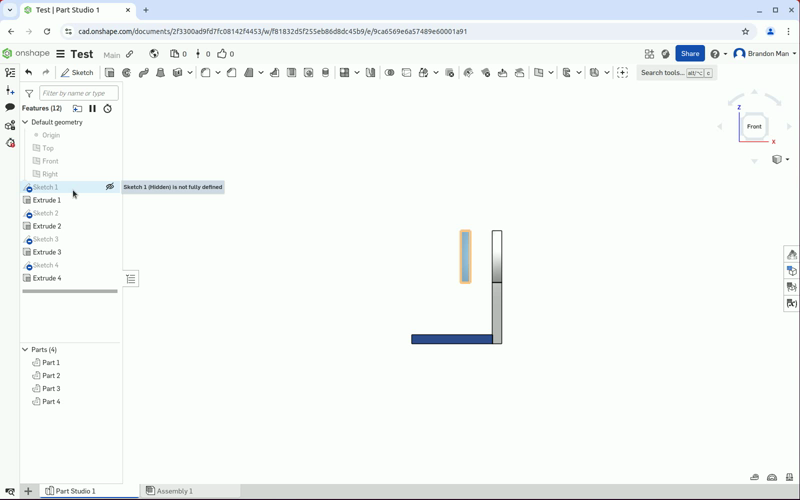
click(73, 189)
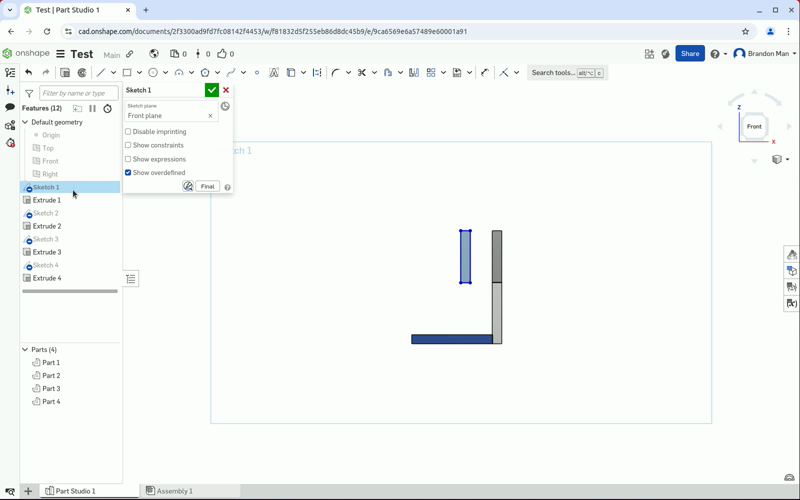
mouse_move(229, 92)
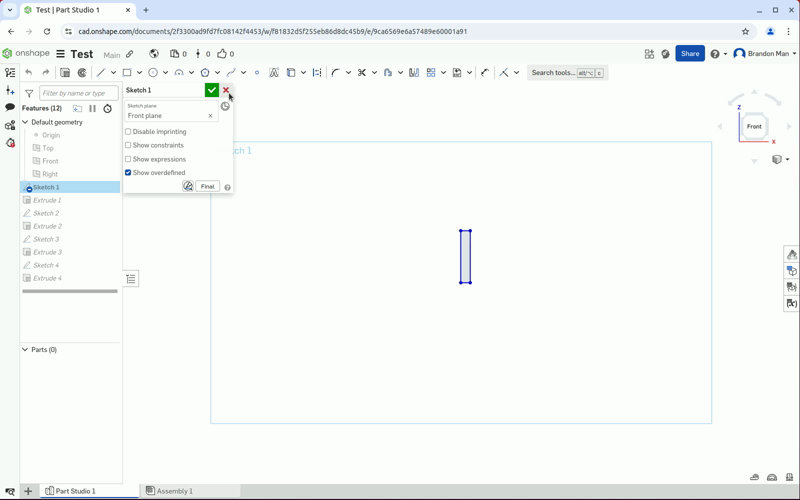
click(229, 92)
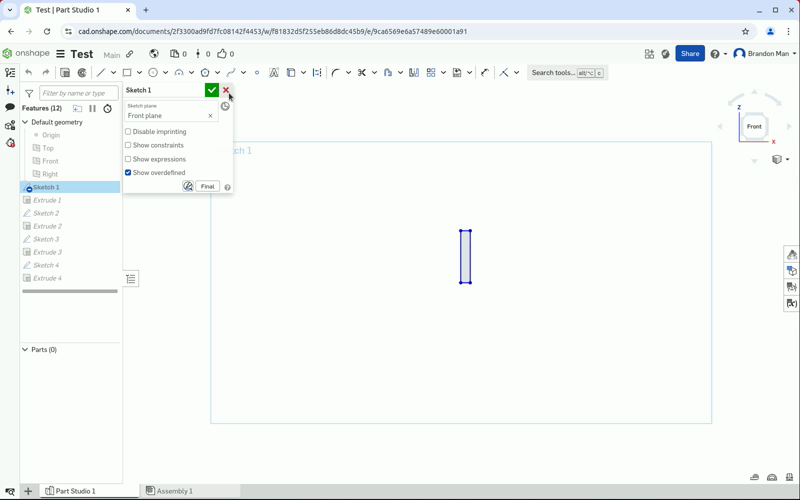
key(shift+s)
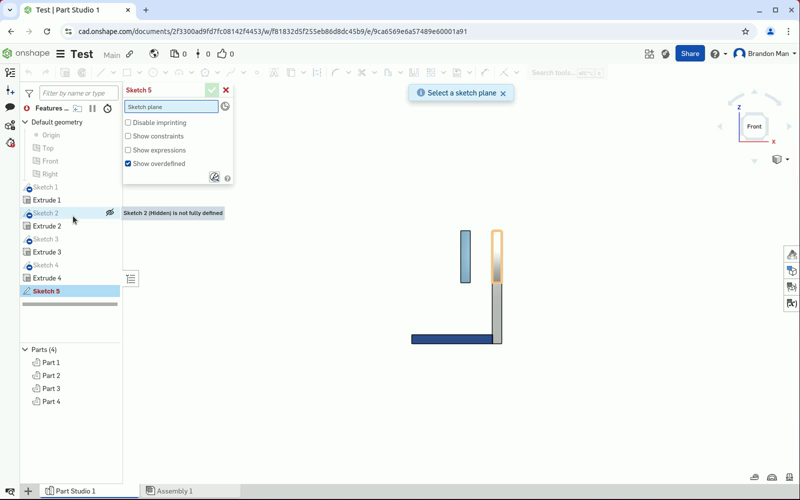
scroll(3)
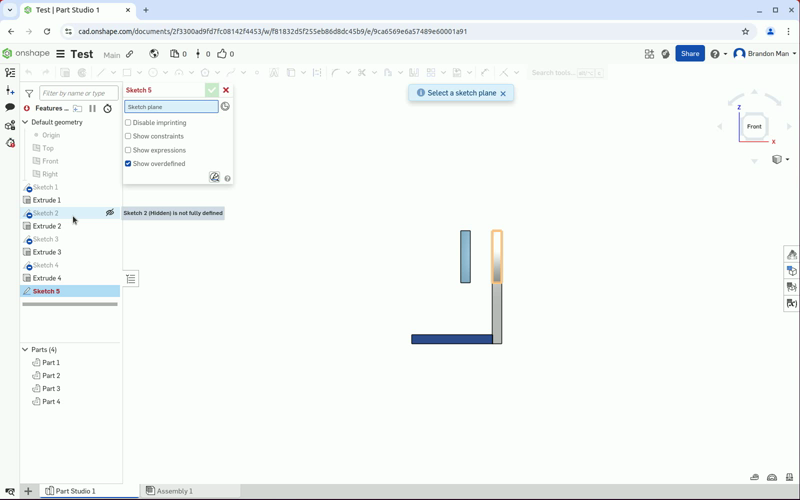
mouse_move(73, 163)
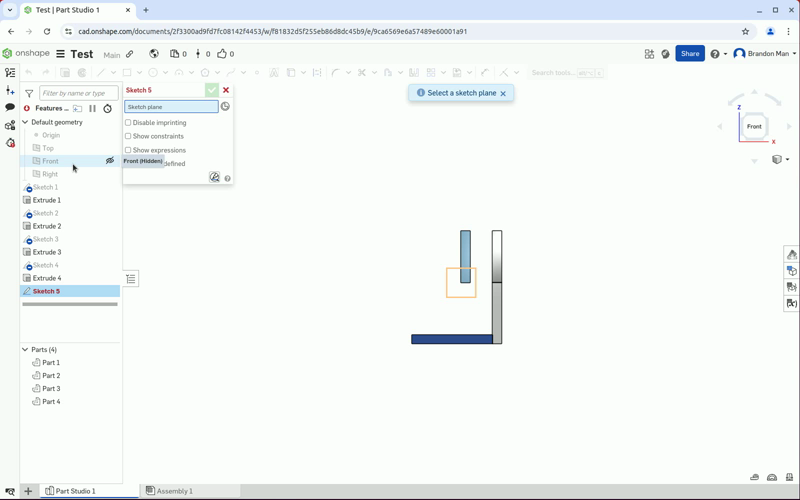
click(73, 163)
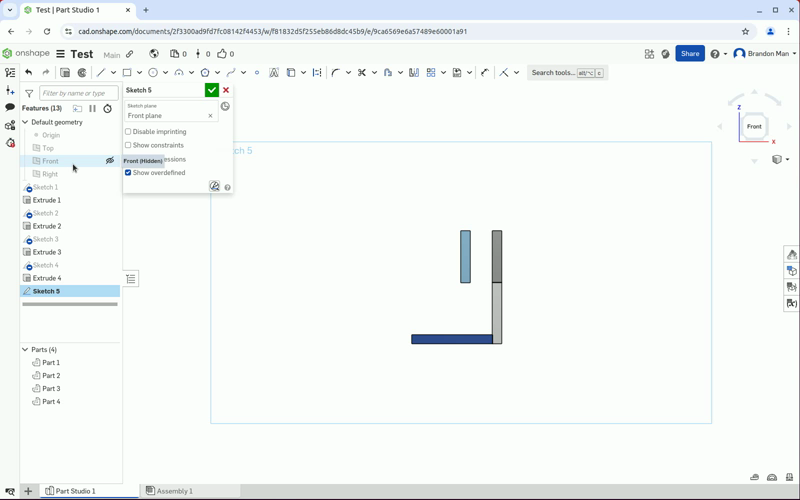
mouse_move(73, 352)
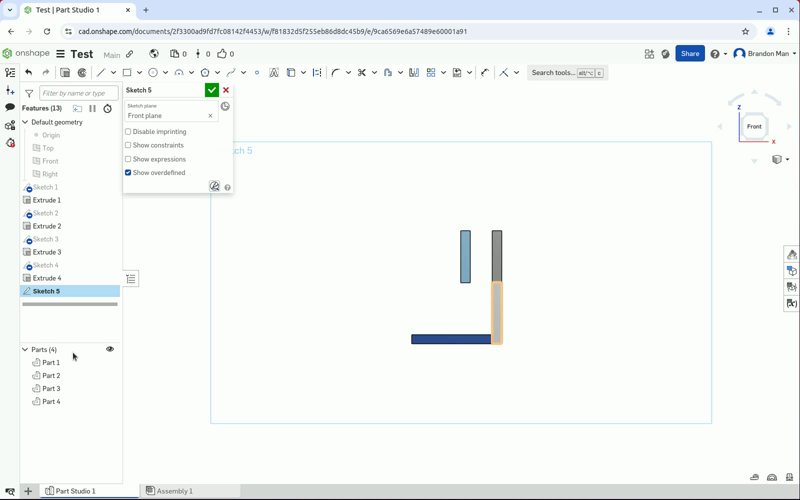
key(y)
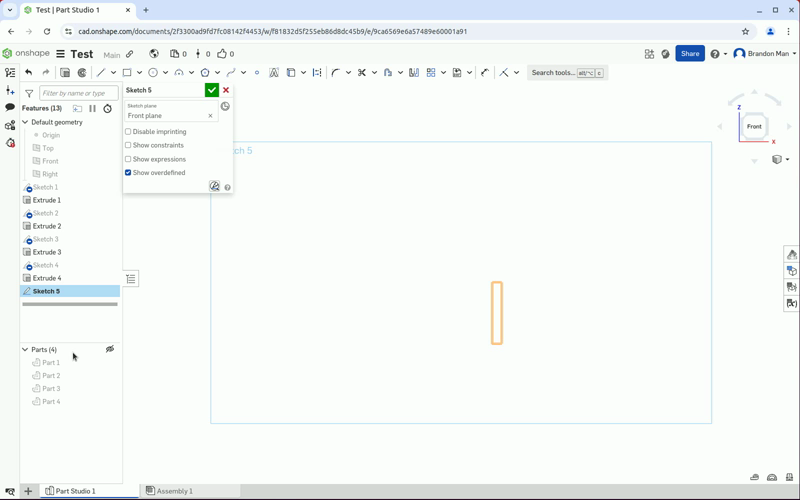
key(l)
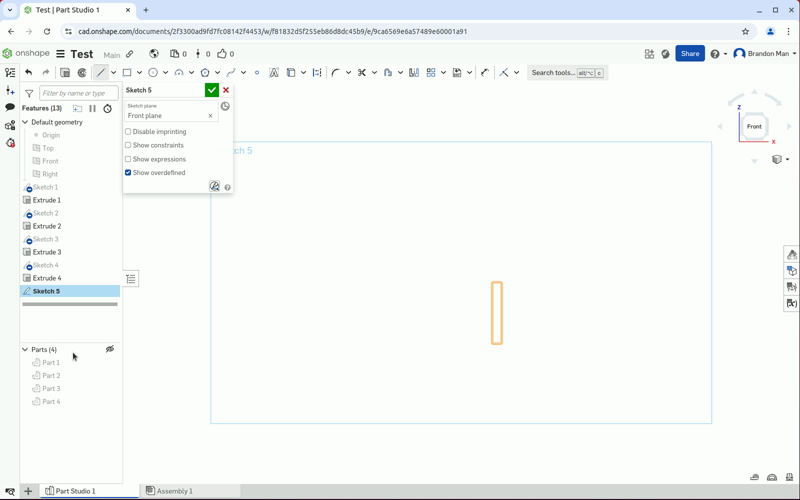
key_down(shift)
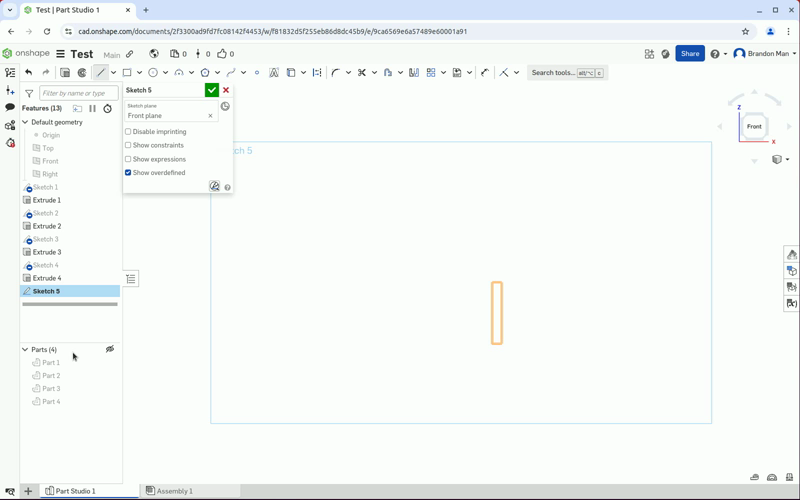
mouse_move(470, 282)
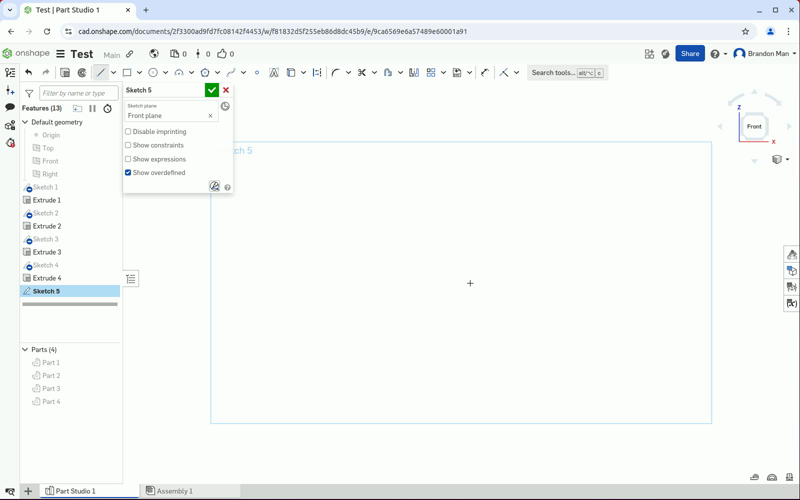
click(470, 282)
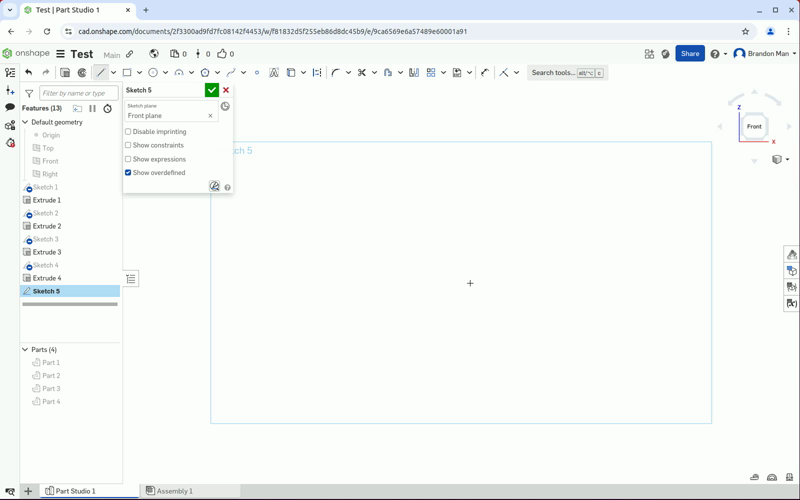
key_up(shift)
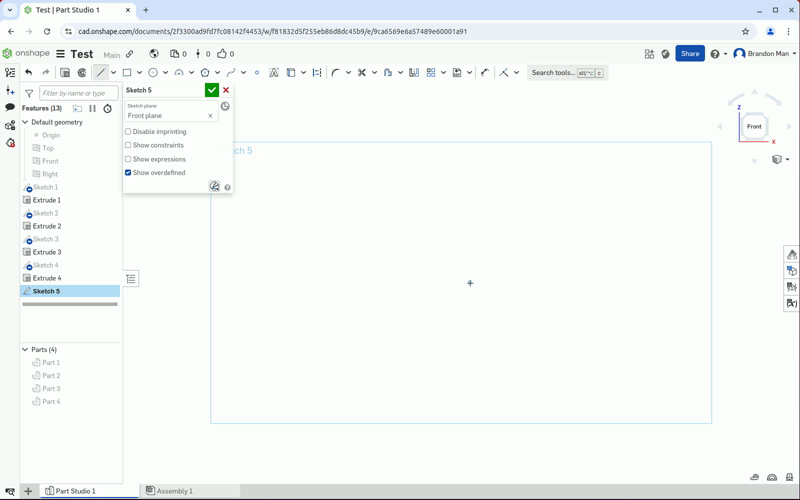
key_down(shift)
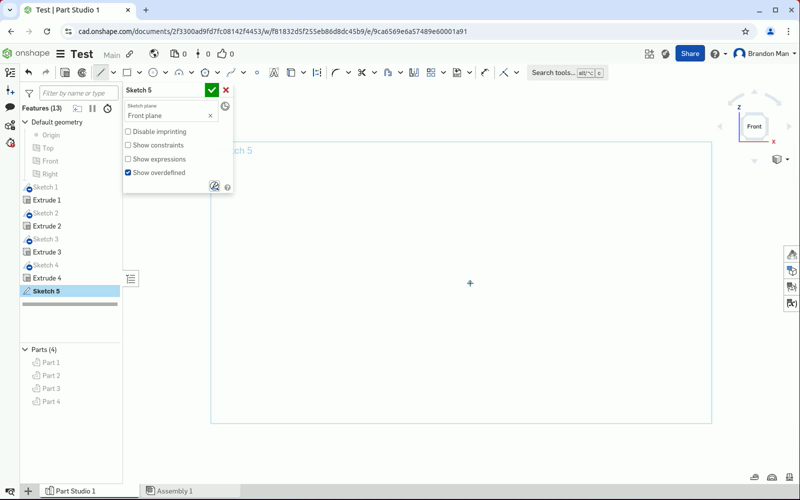
mouse_move(500, 282)
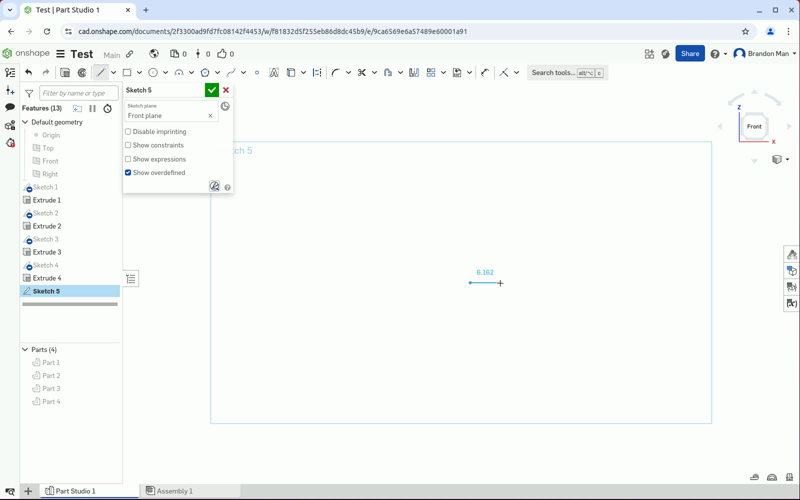
mouse_move(492, 282)
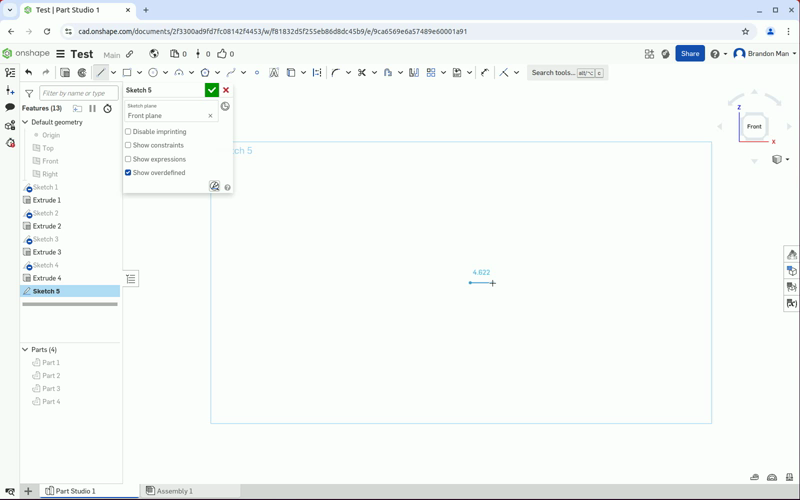
click(492, 282)
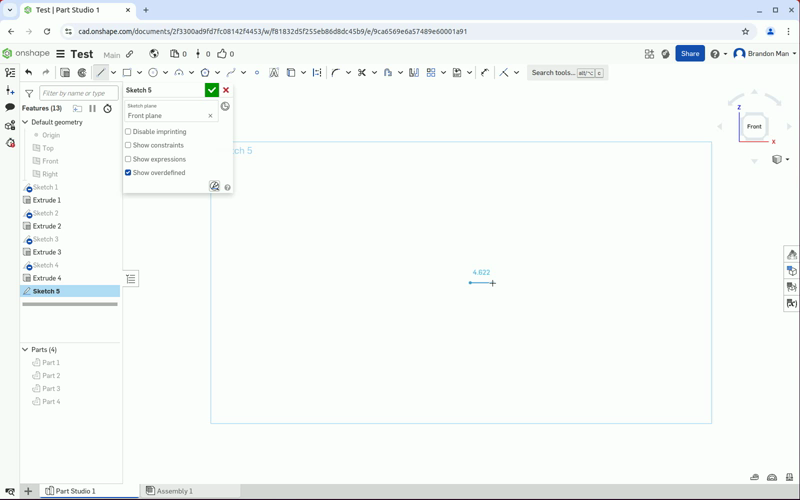
key_up(shift)
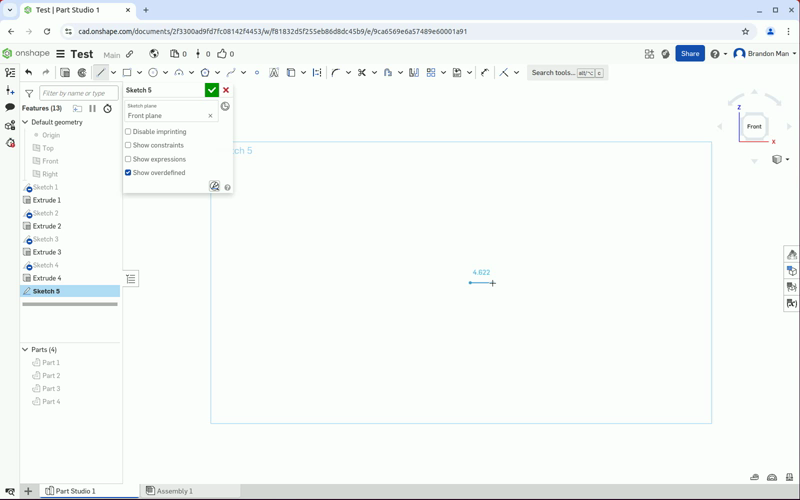
key_down(shift)
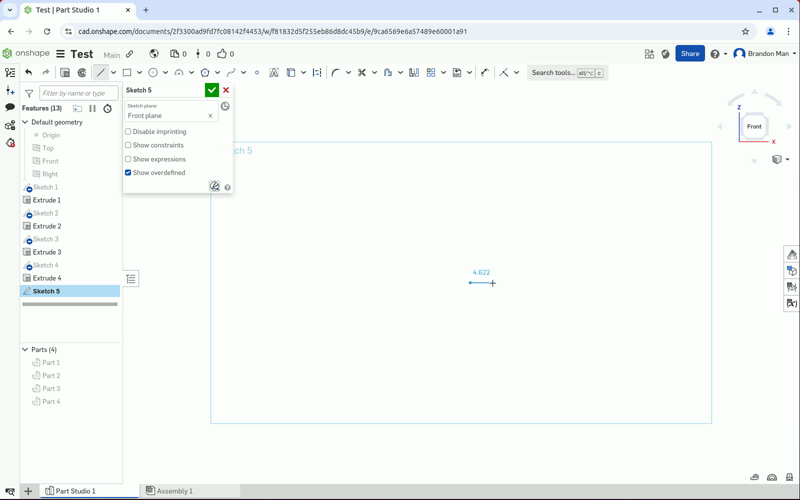
mouse_move(522, 282)
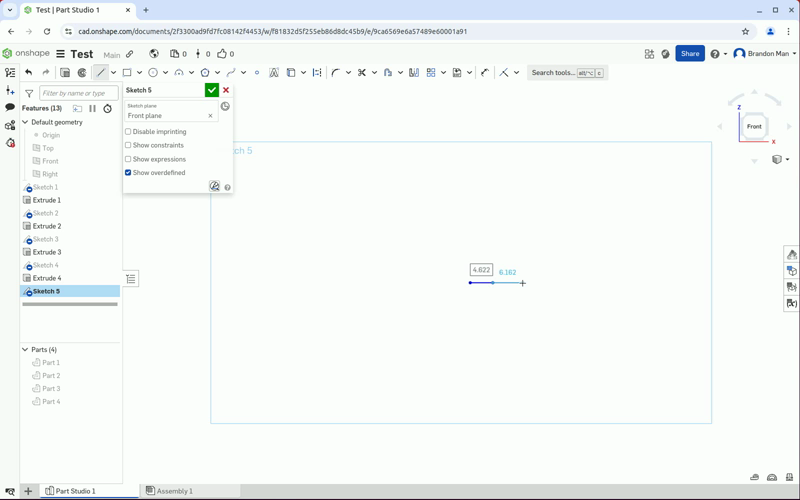
mouse_move(492, 230)
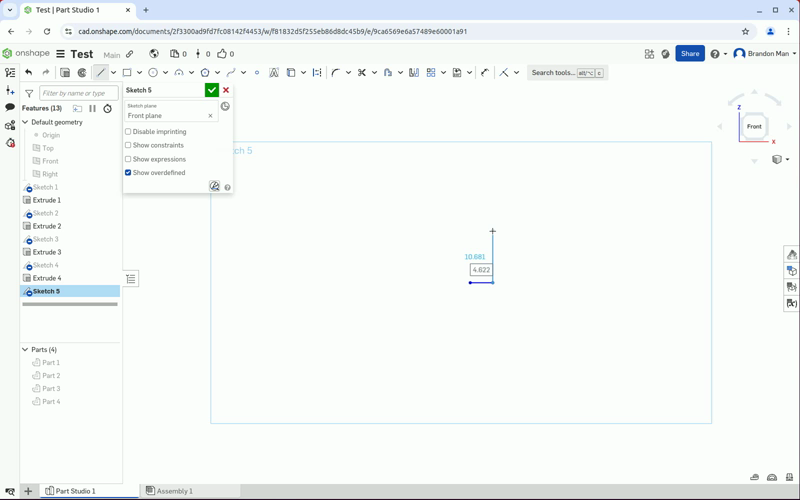
click(492, 230)
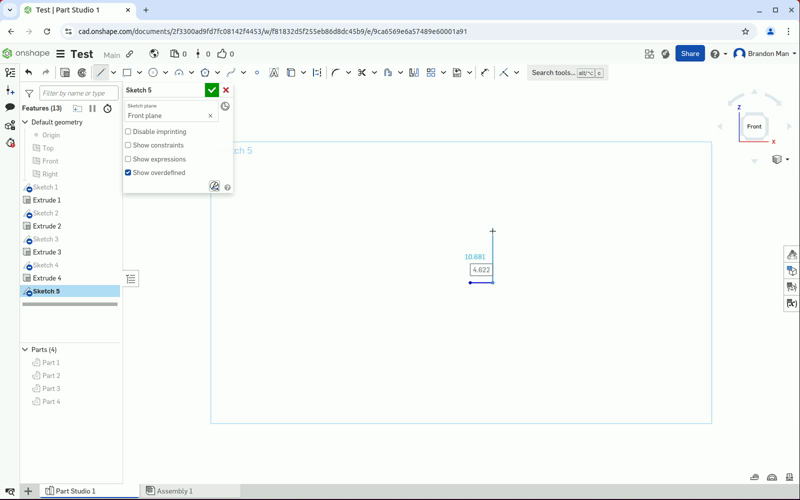
key_up(shift)
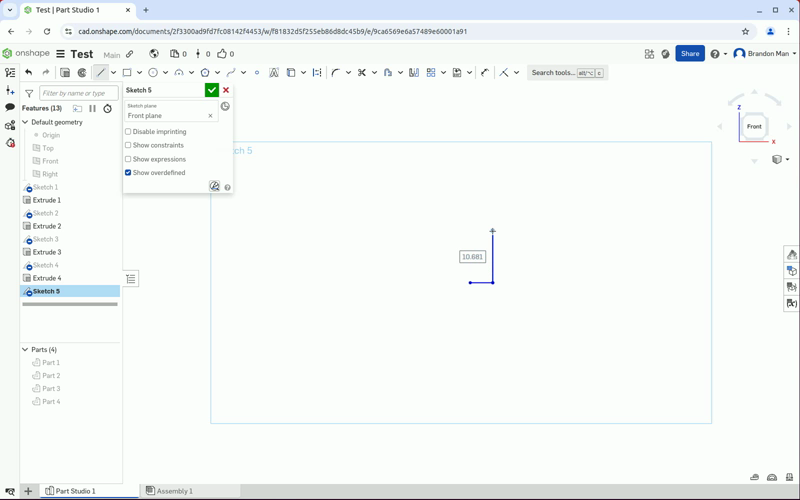
key_down(shift)
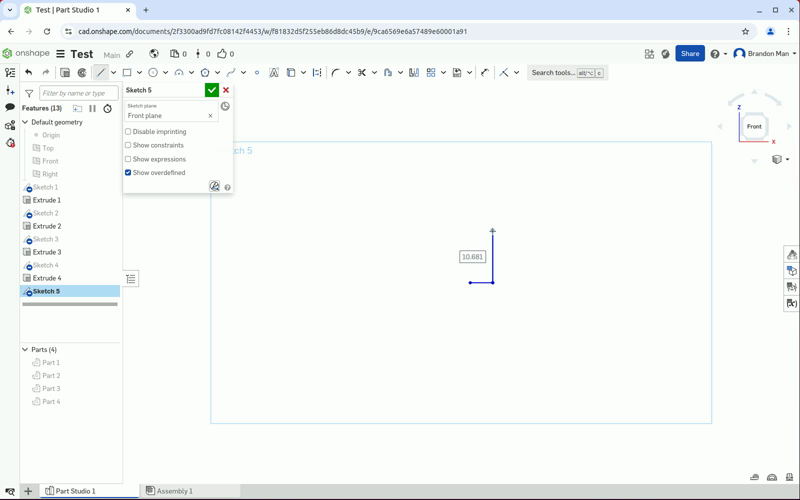
mouse_move(522, 230)
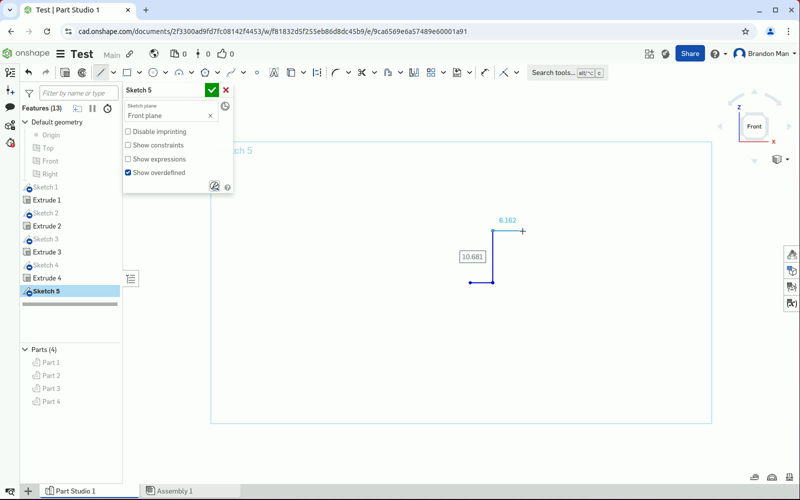
mouse_move(470, 230)
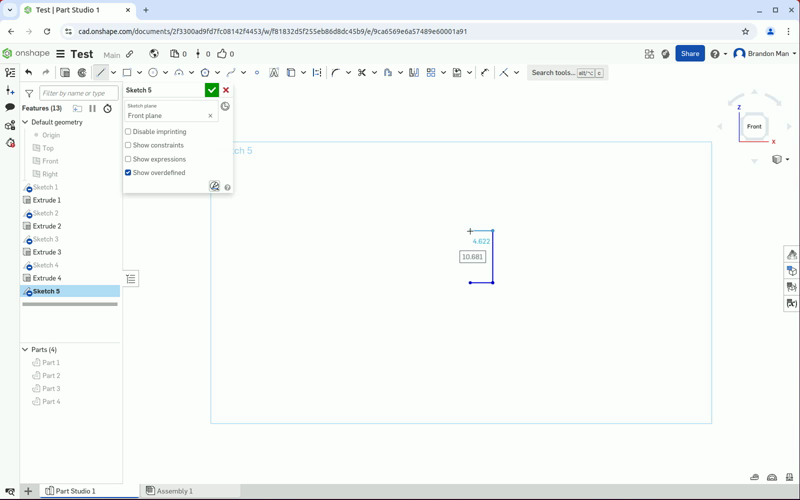
click(470, 230)
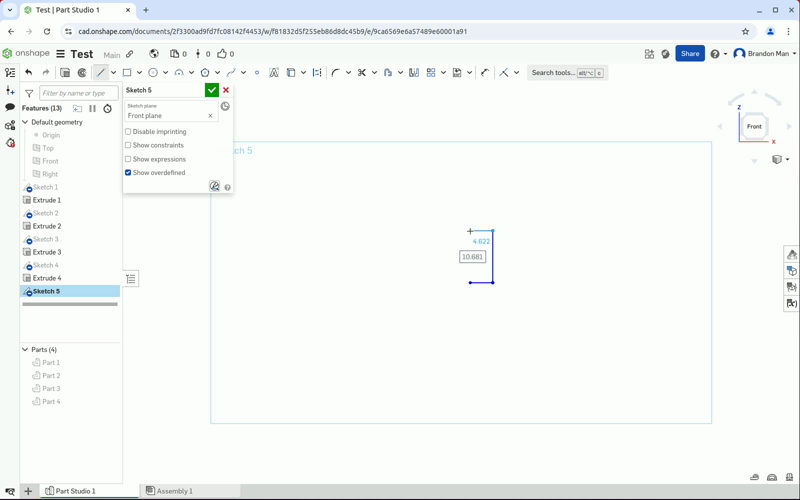
key_up(shift)
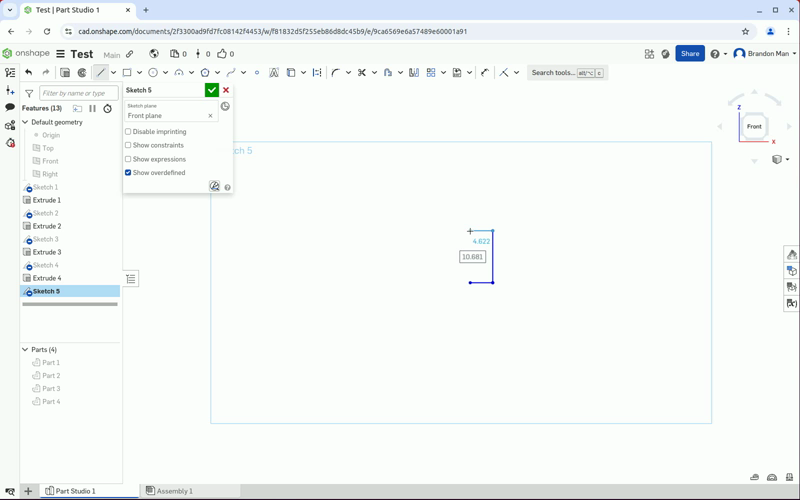
mouse_move(500, 230)
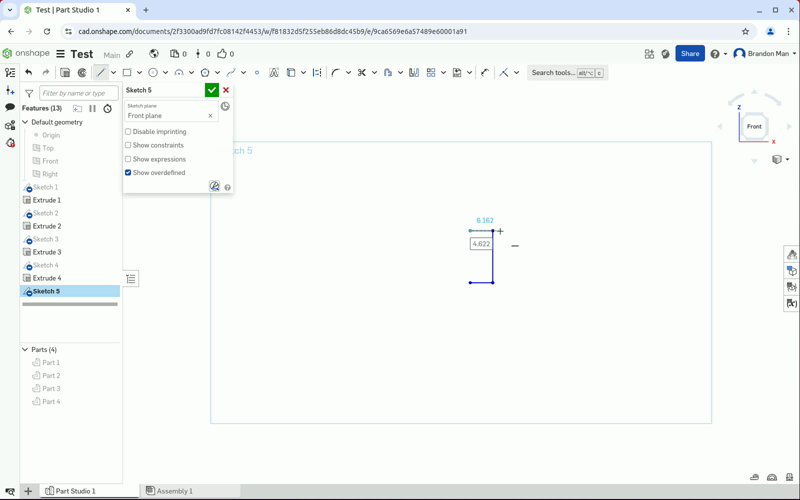
key_down(shift)
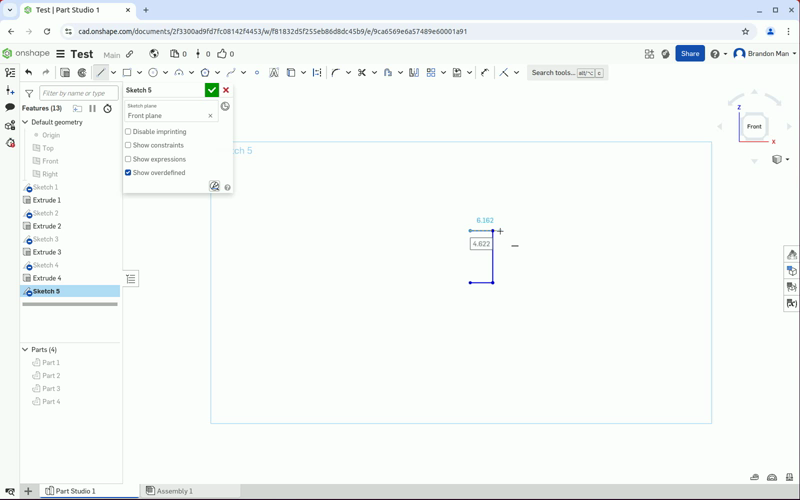
mouse_move(470, 282)
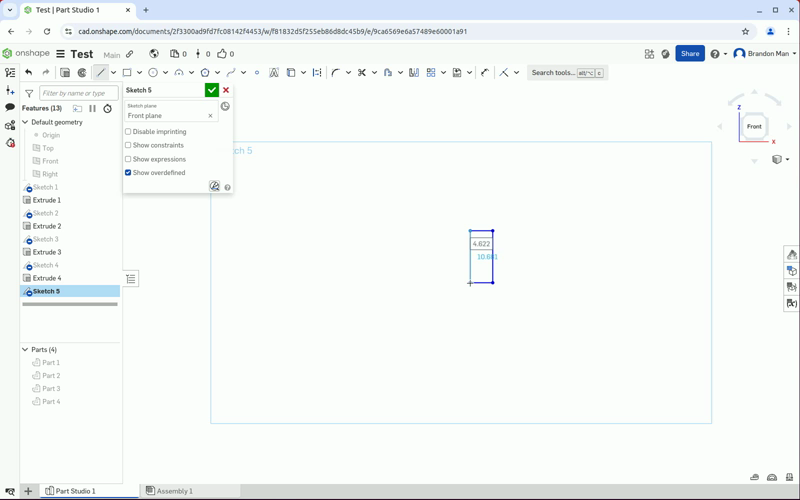
key_up(shift)
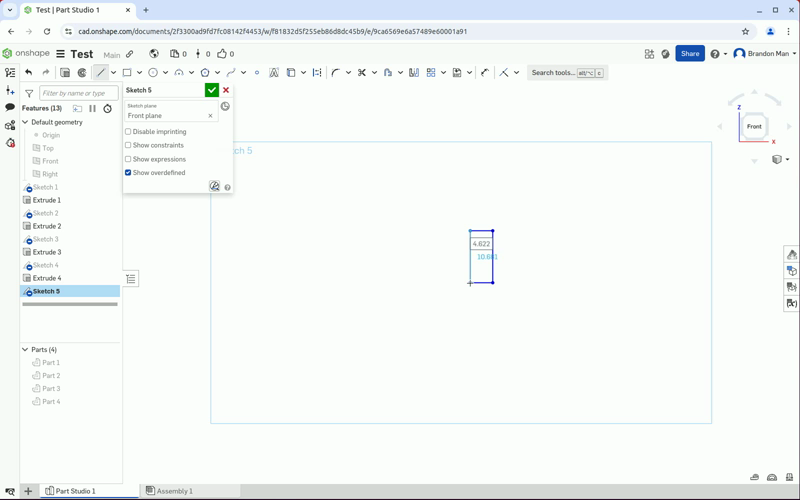
click(470, 282)
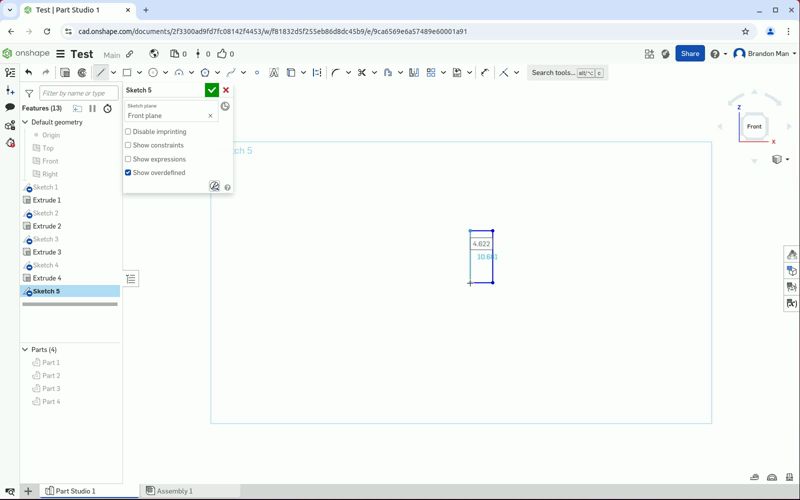
key(esc)
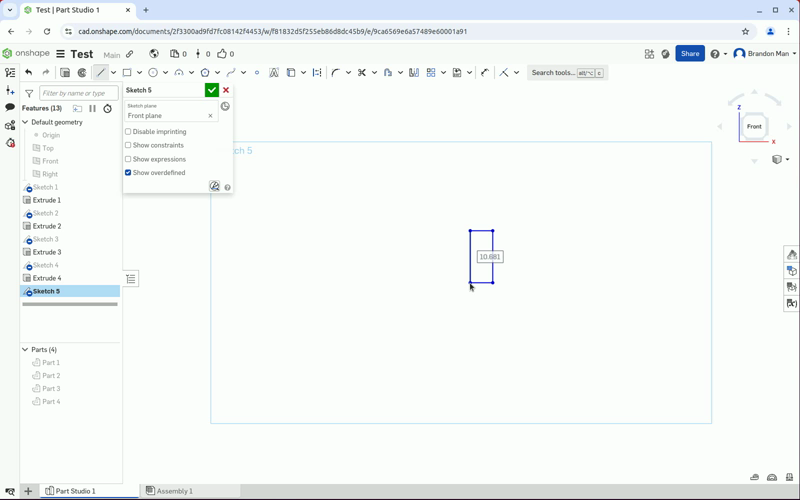
mouse_move(480, 243)
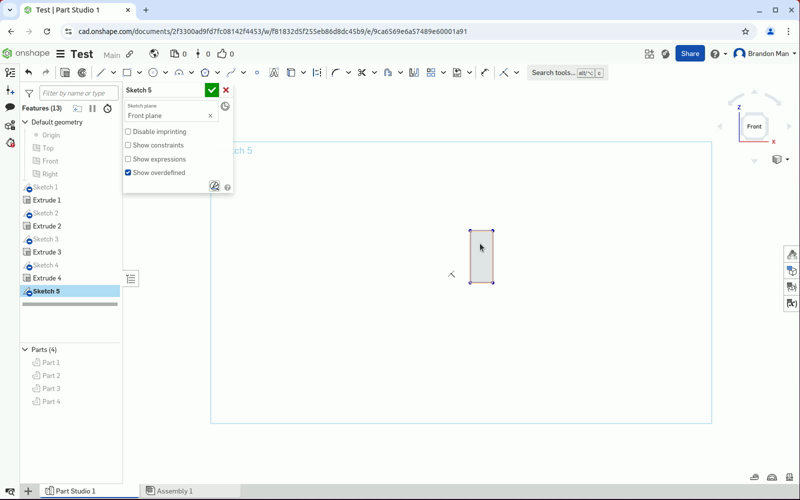
scroll(6)
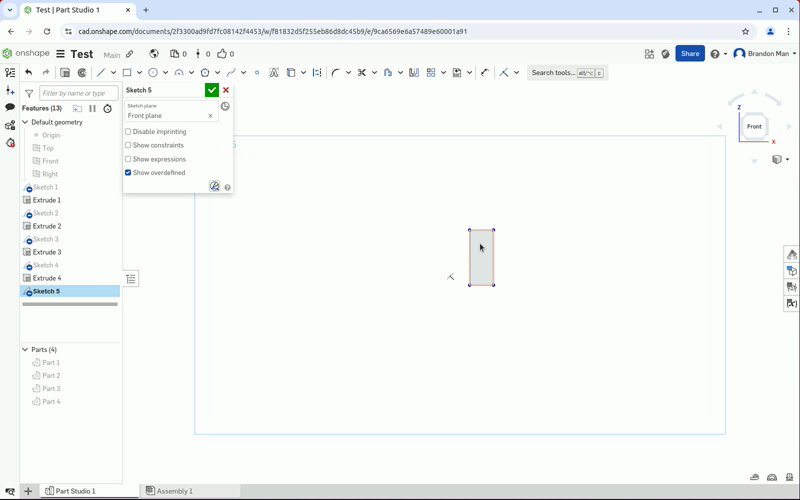
scroll(6)
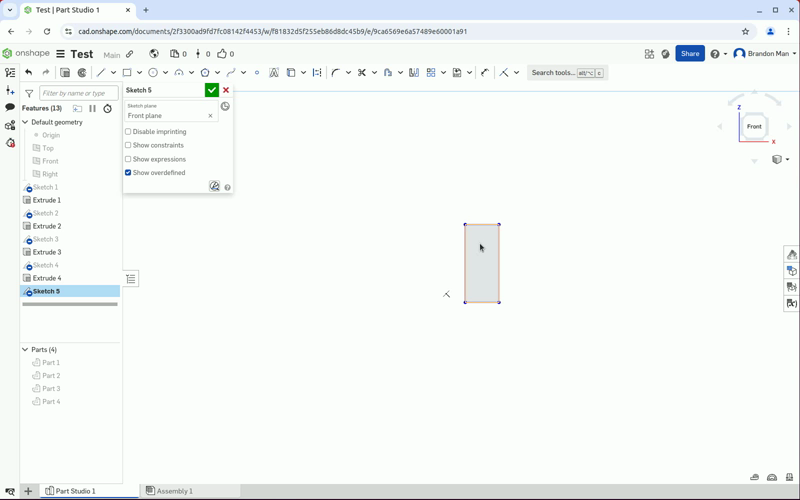
scroll(6)
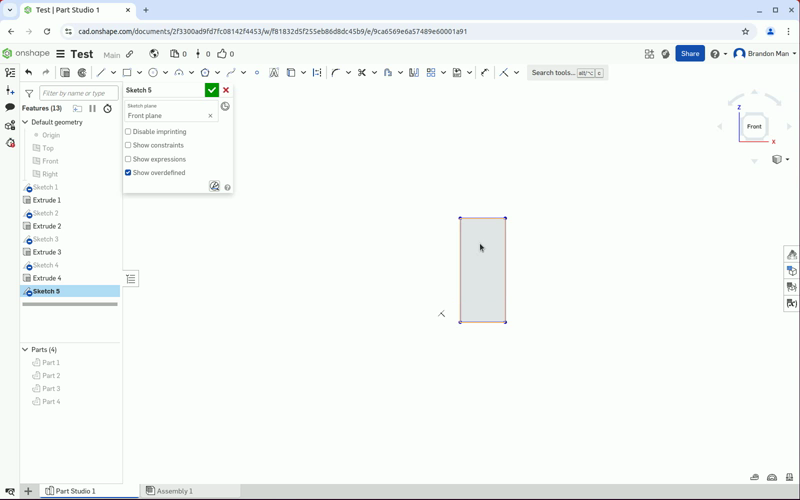
scroll(6)
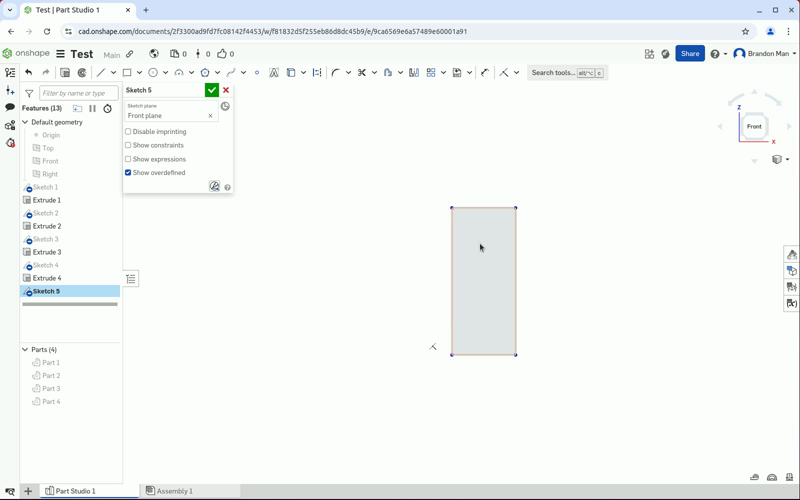
scroll(6)
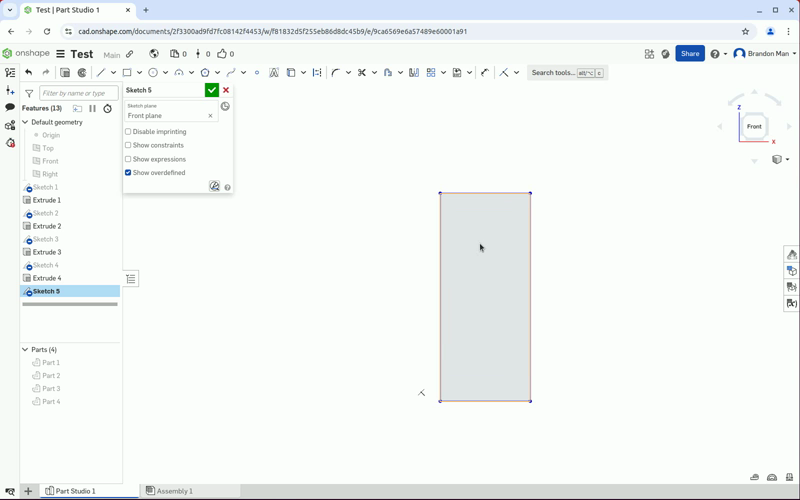
scroll(6)
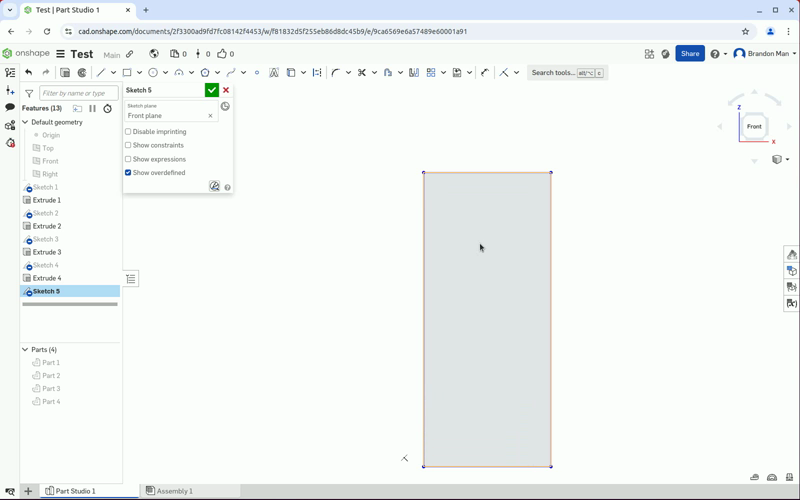
scroll(6)
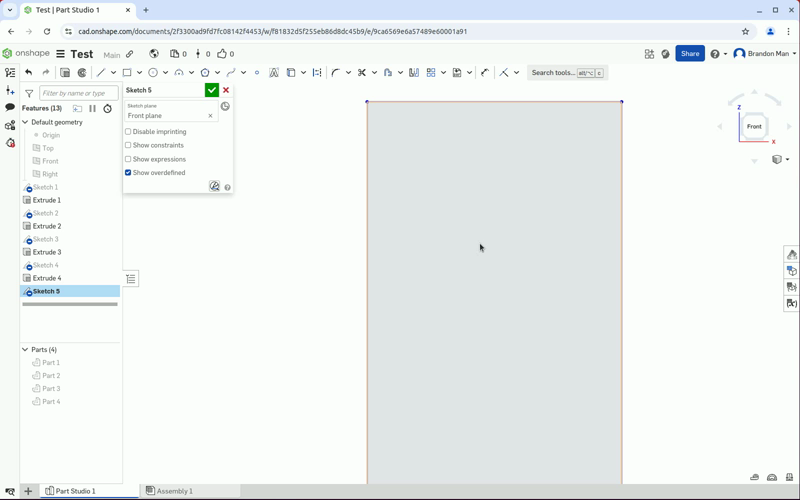
click(480, 243)
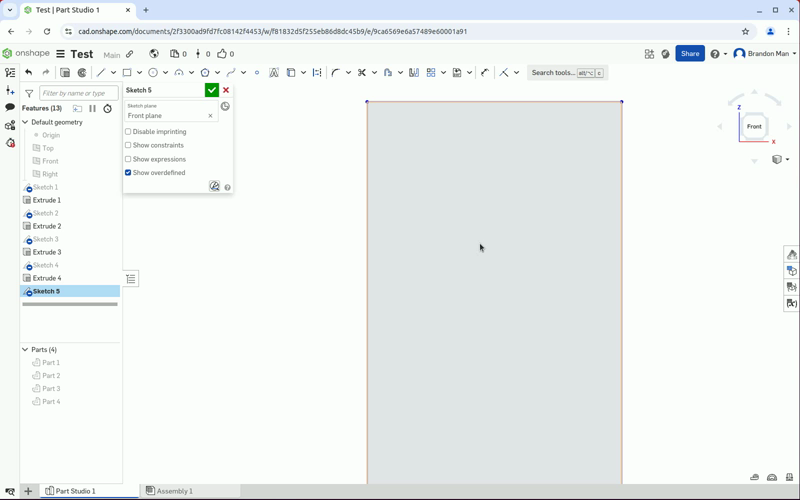
scroll(-6)
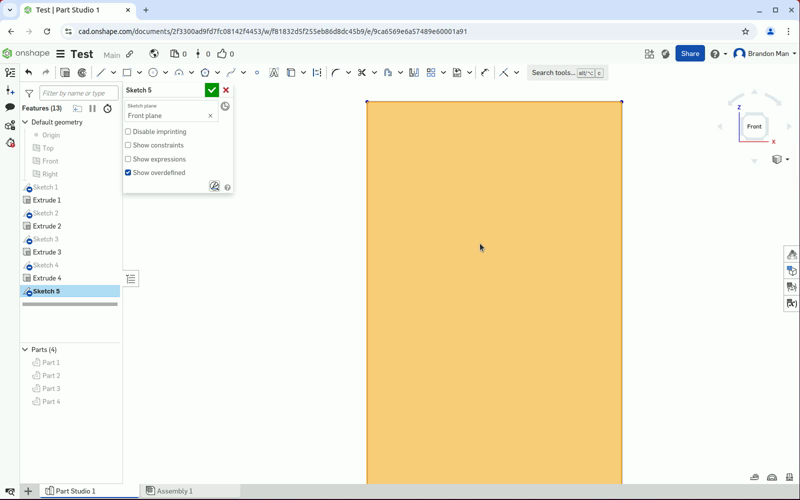
scroll(-6)
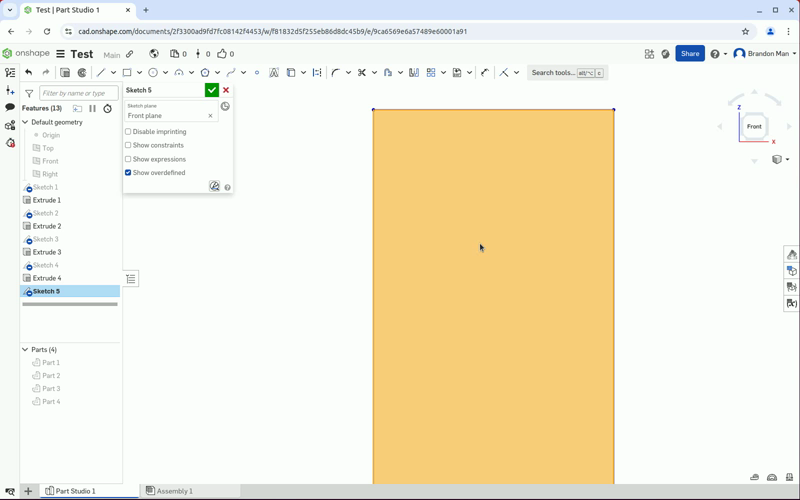
scroll(-6)
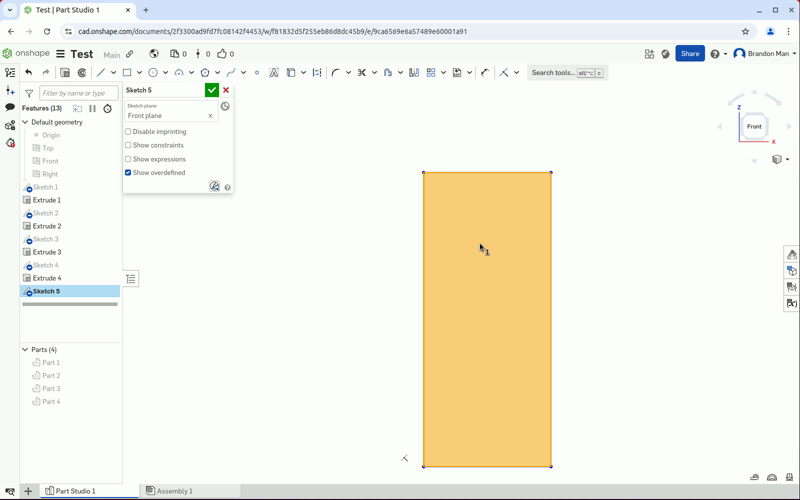
scroll(-6)
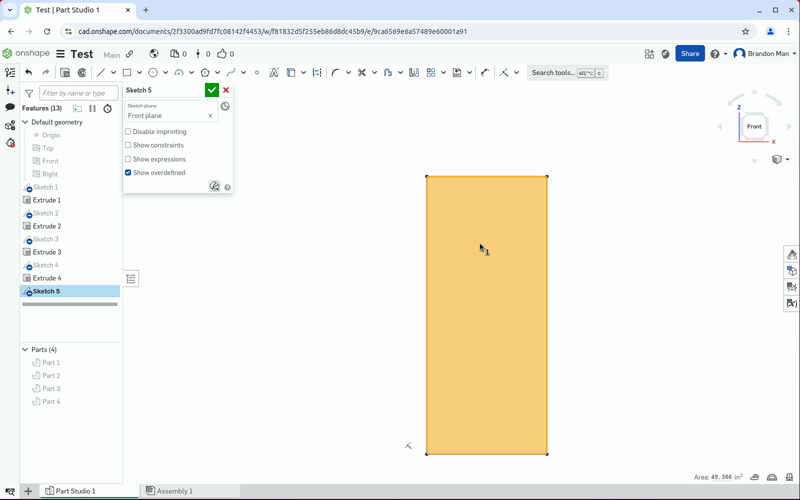
scroll(-6)
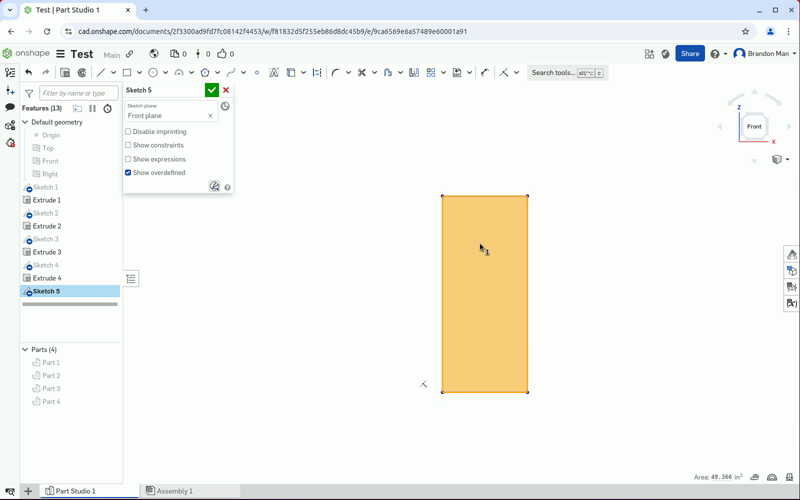
scroll(-6)
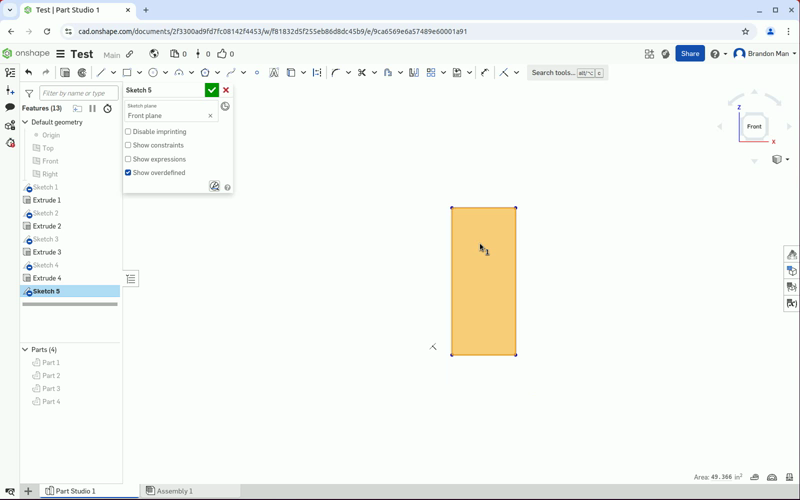
scroll(-6)
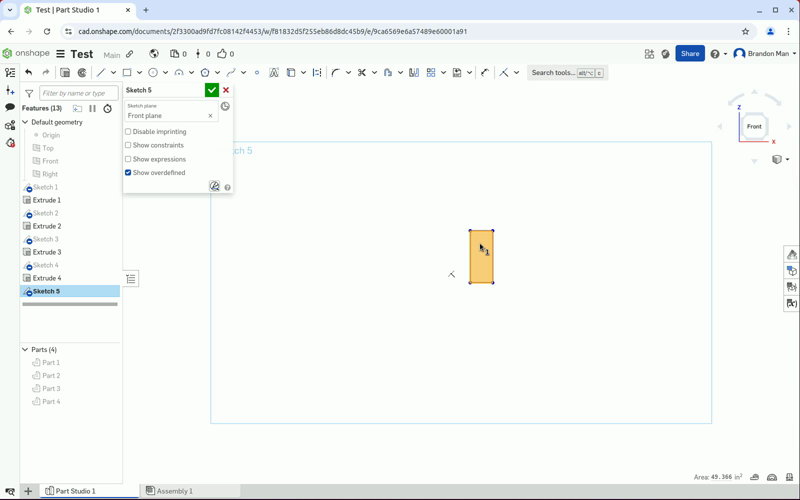
mouse_move(73, 352)
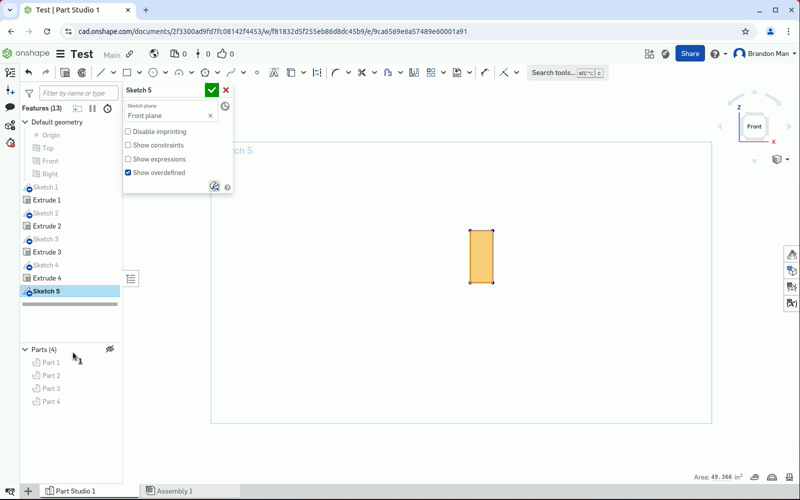
key(shift+y)
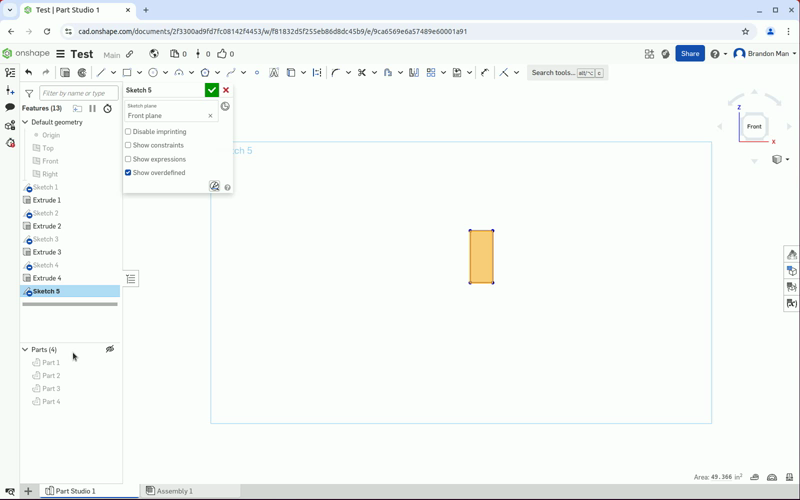
key(shift+e)
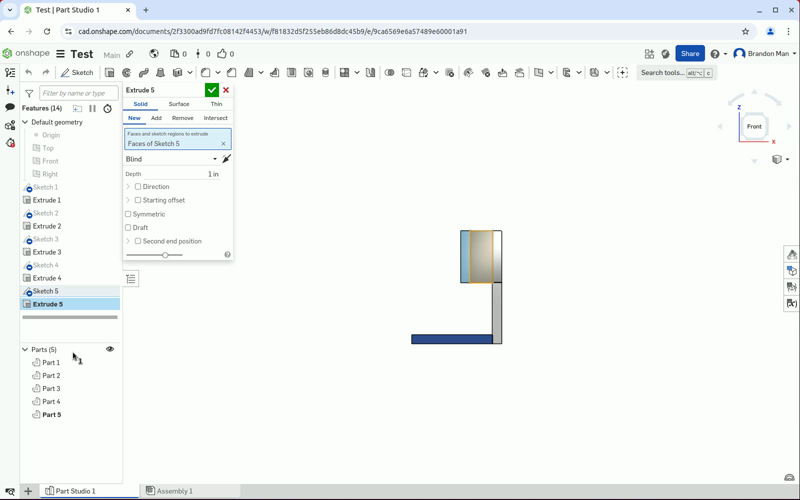
mouse_move(143, 106)
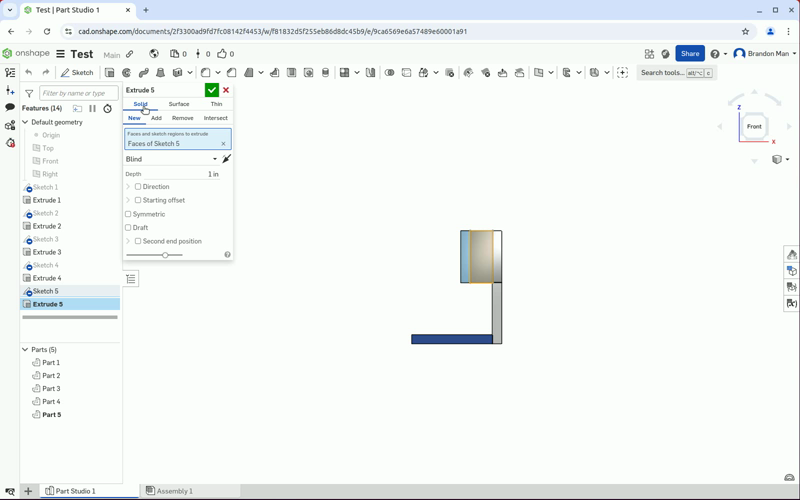
click(143, 106)
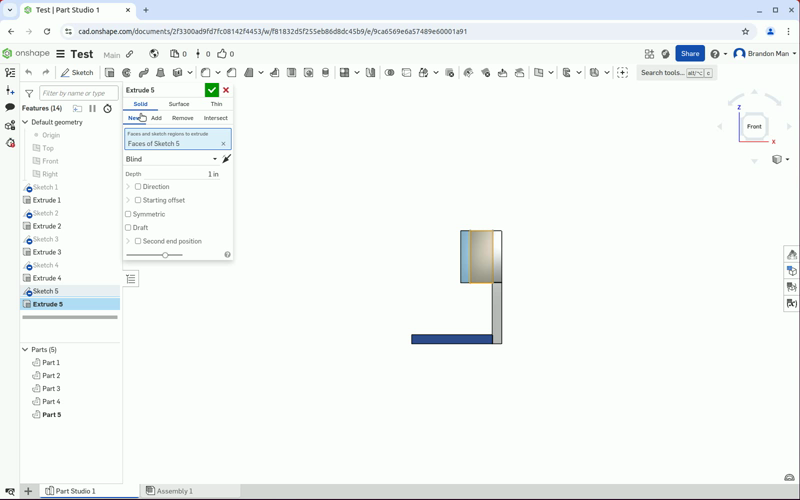
mouse_move(137, 120)
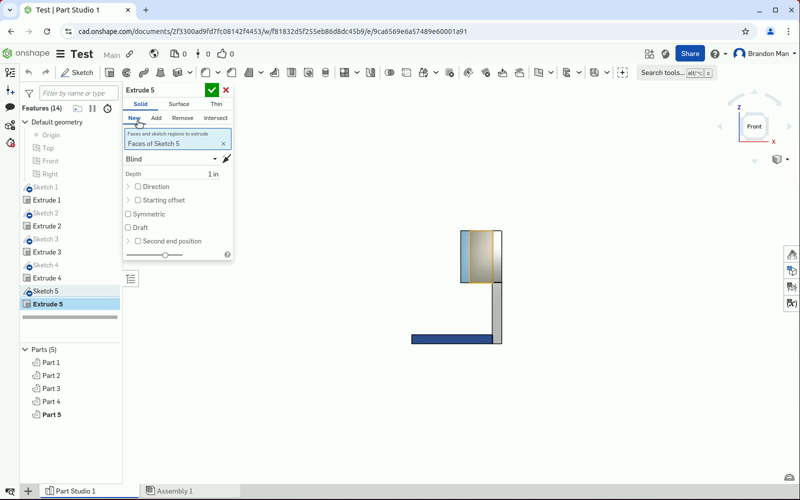
click(137, 120)
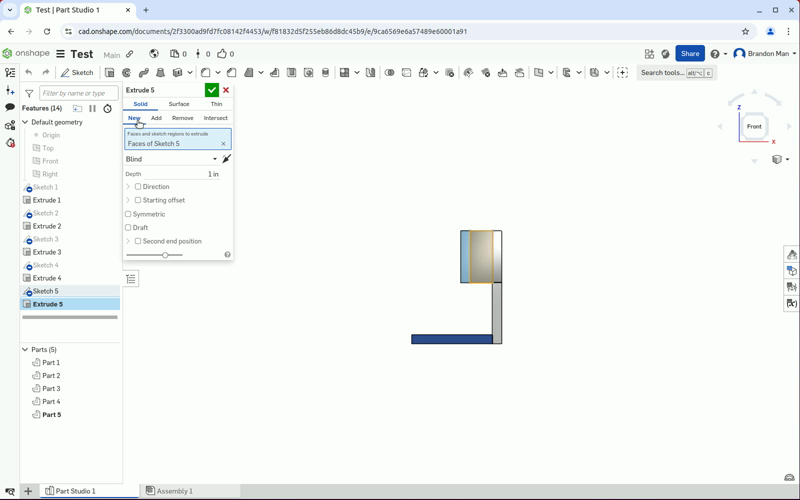
key(tab, 4)
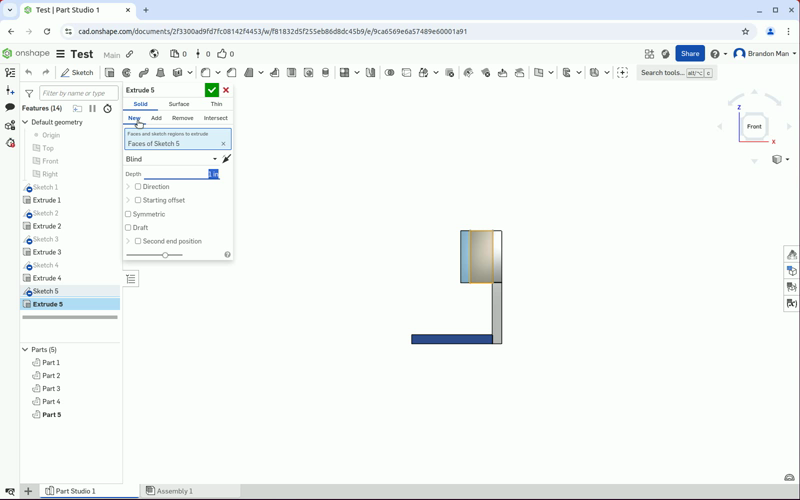
text(1.926)
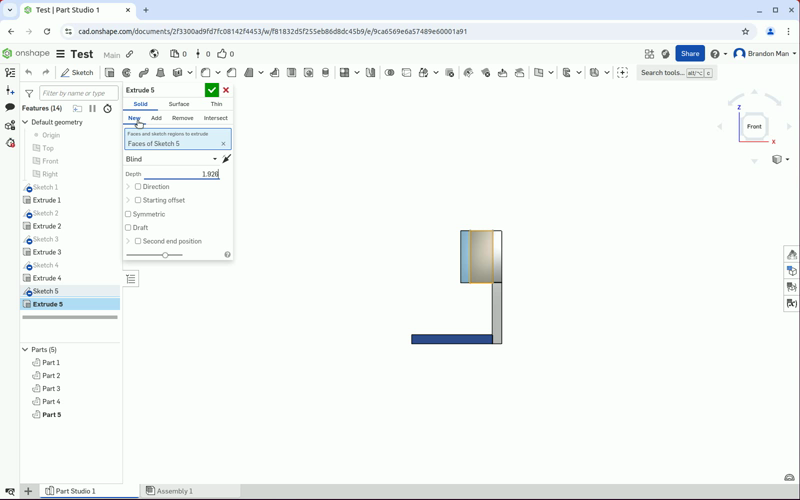
key(enter)
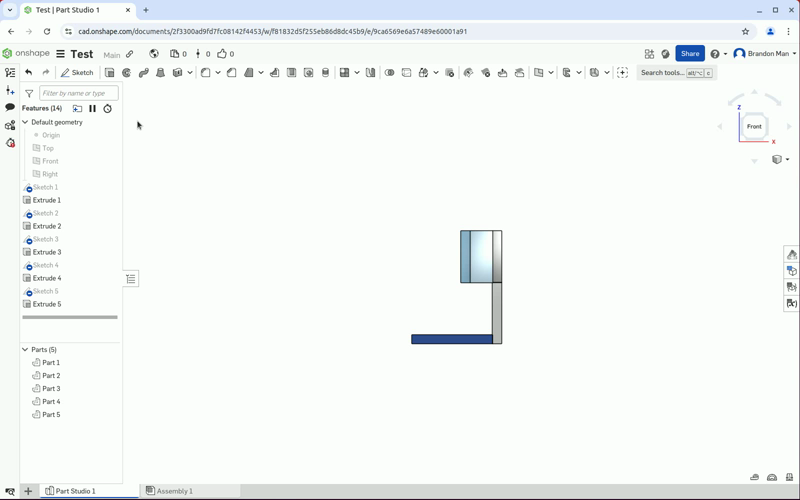
key(shift+h)
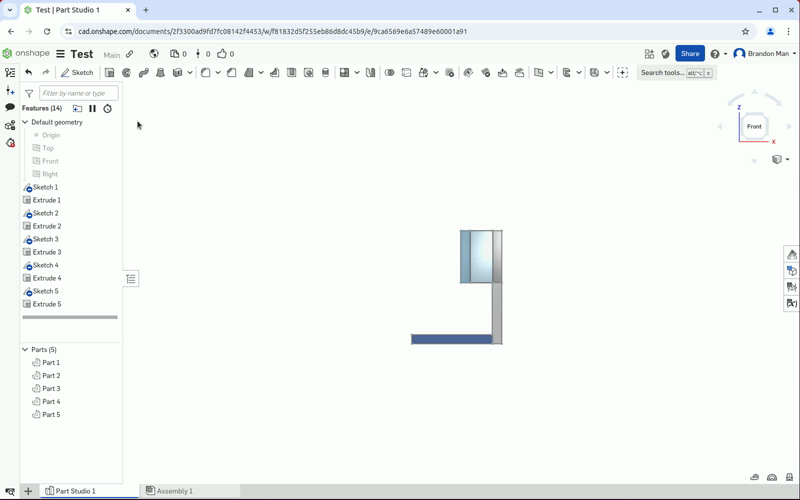
key(shift+h)
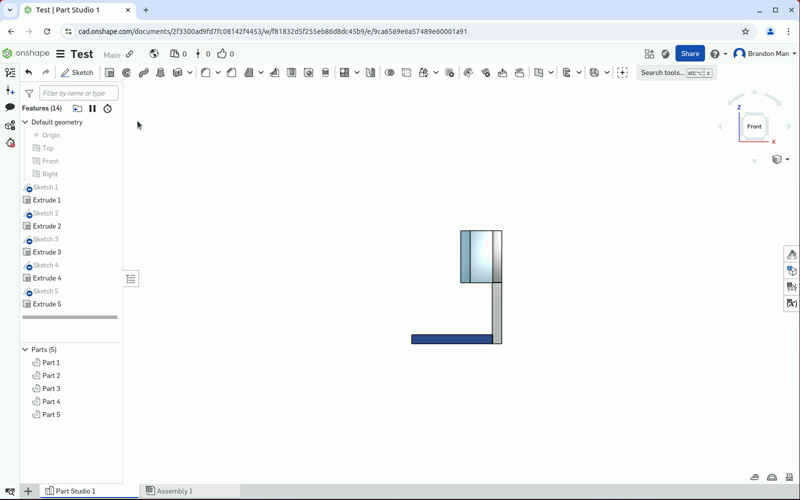
mouse_move(73, 189)
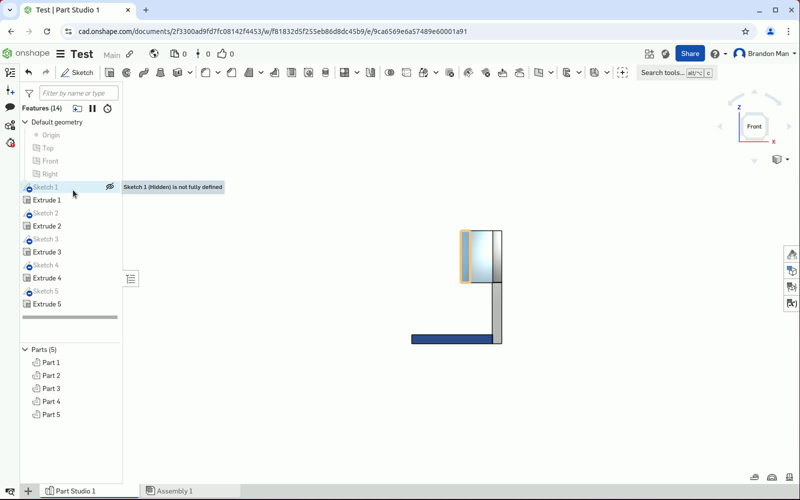
click(73, 189)
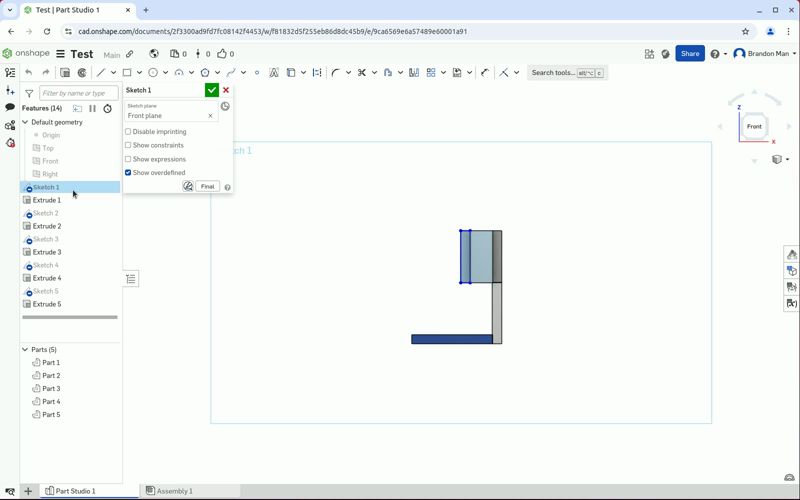
mouse_move(229, 92)
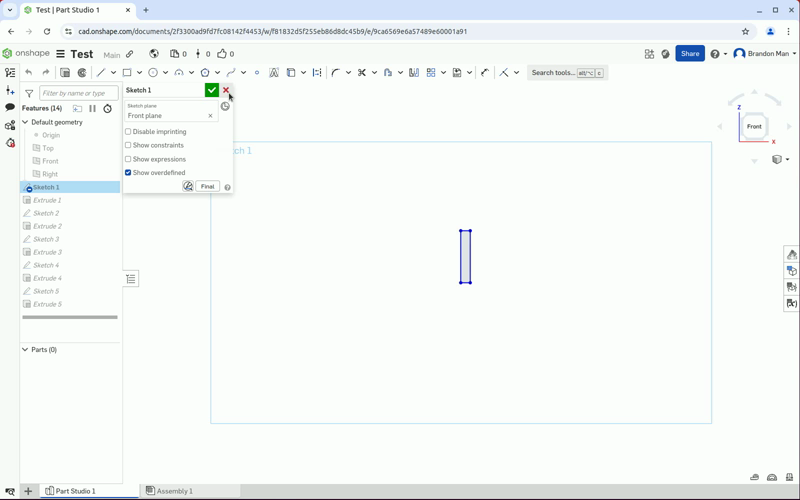
click(229, 92)
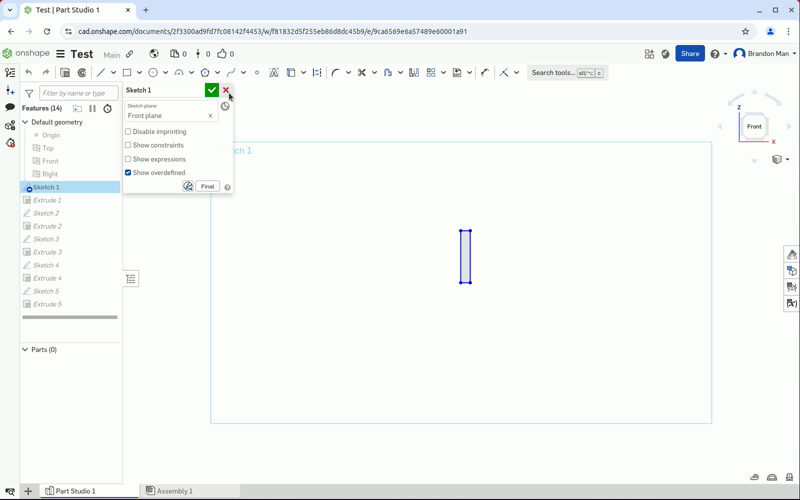
key(shift+s)
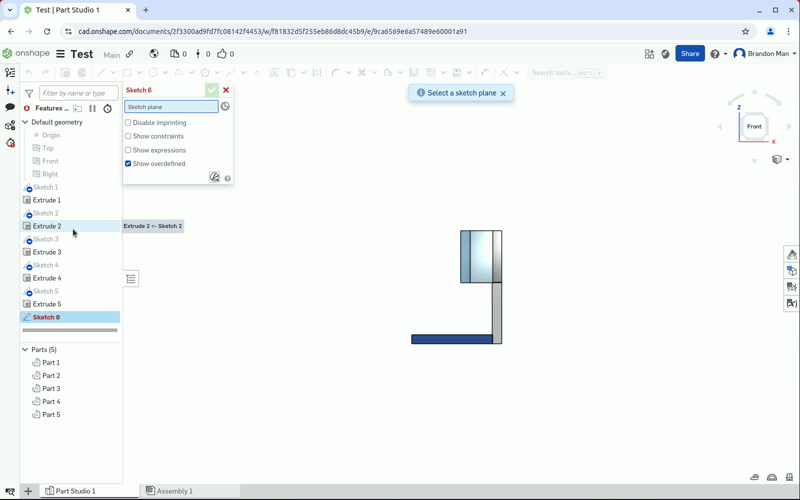
scroll(3)
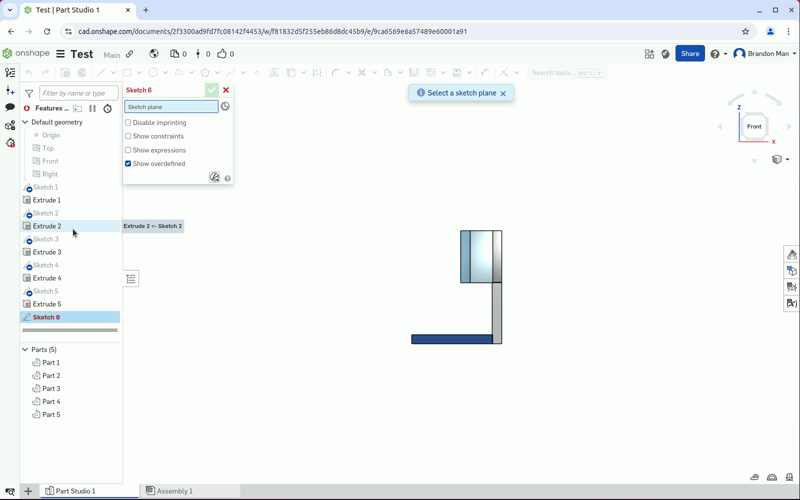
mouse_move(73, 163)
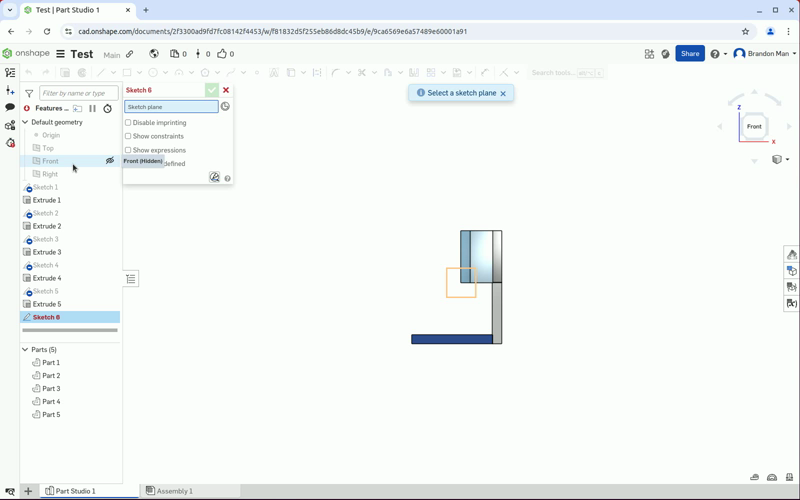
click(73, 163)
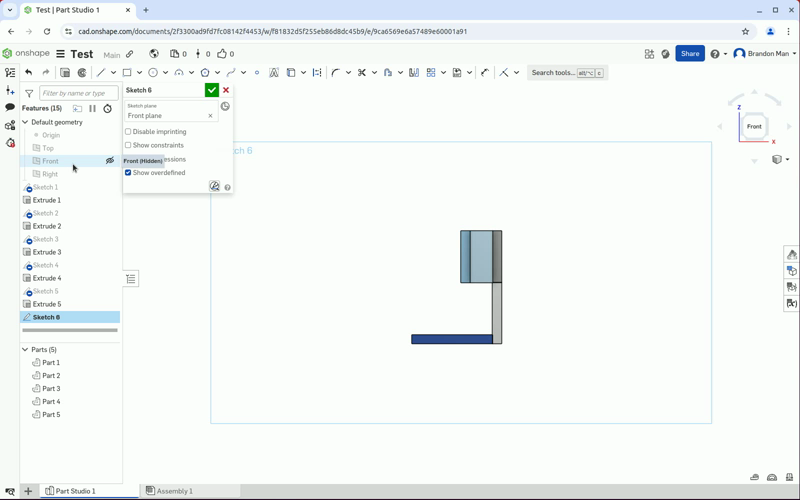
mouse_move(73, 352)
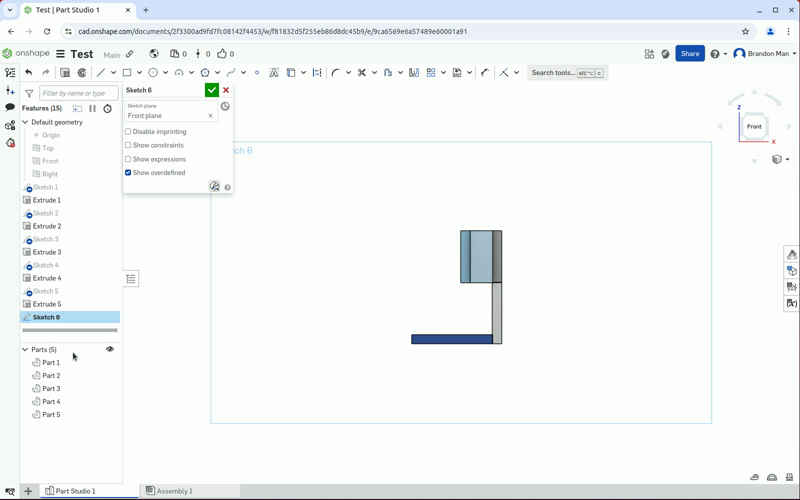
key(y)
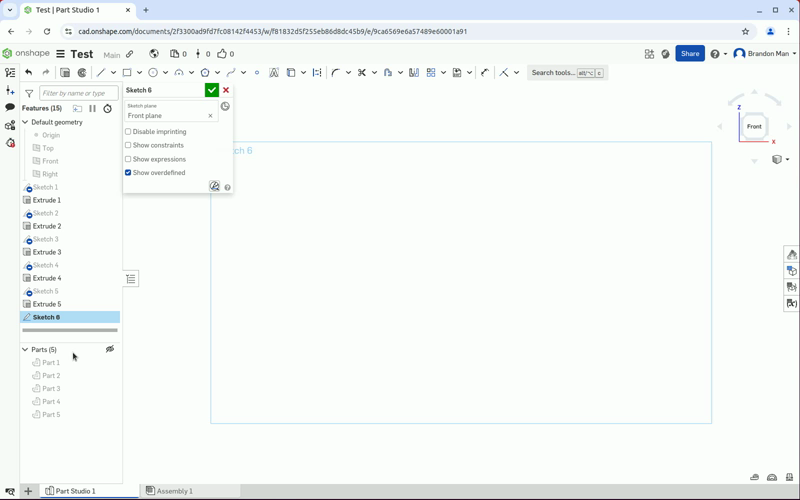
key(l)
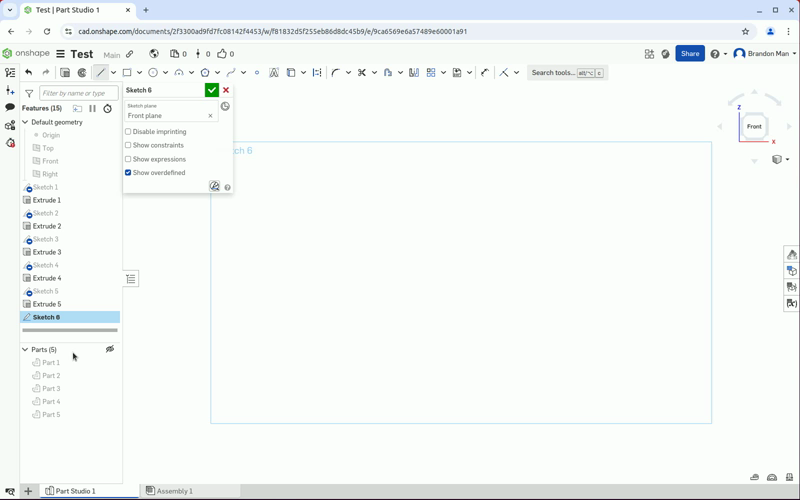
key_down(shift)
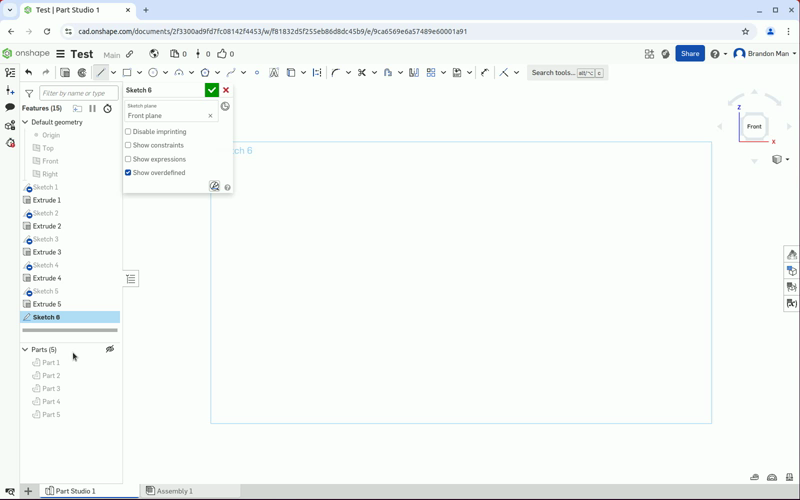
mouse_move(460, 282)
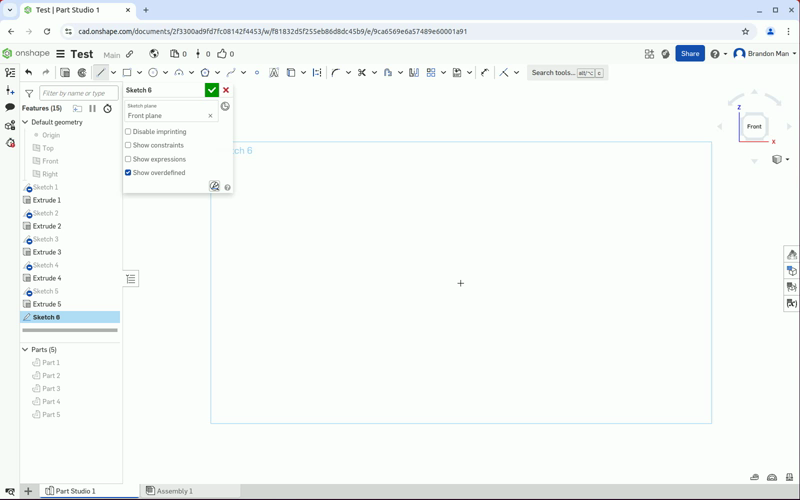
click(460, 282)
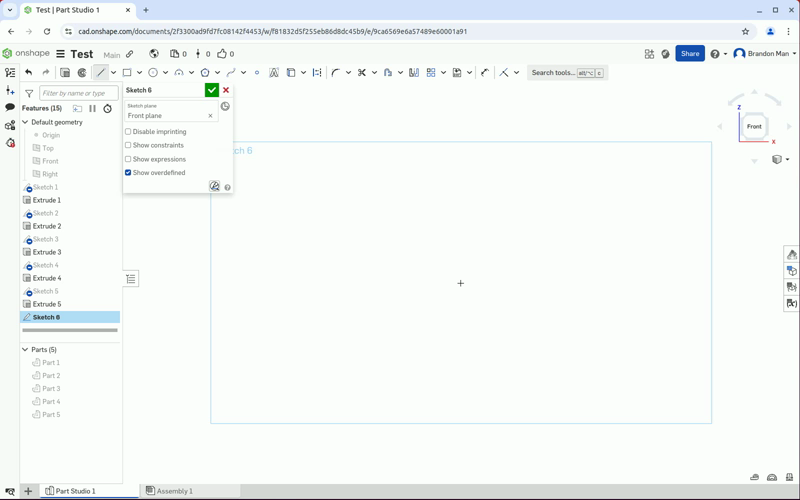
key_up(shift)
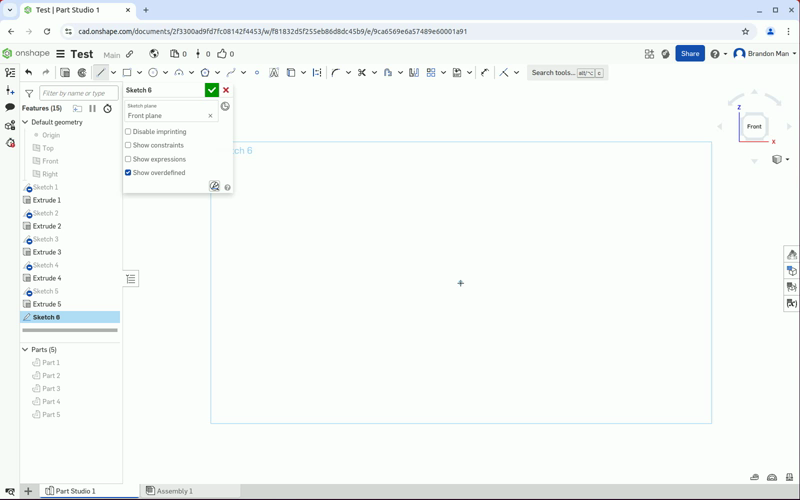
key_down(shift)
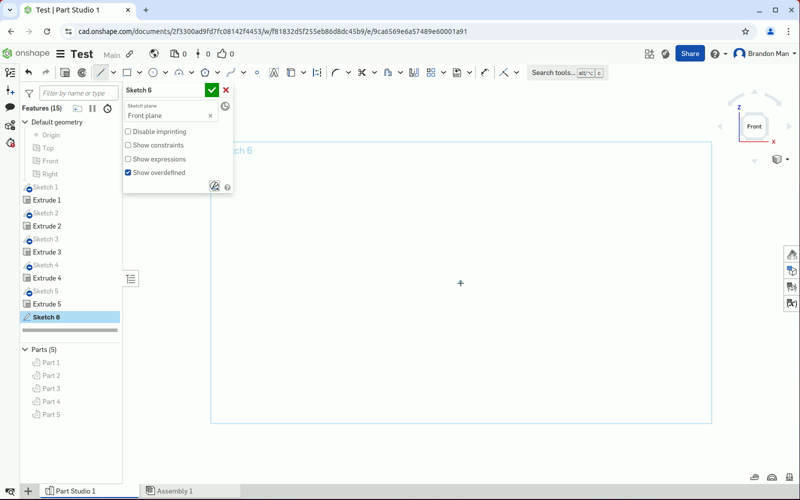
mouse_move(490, 282)
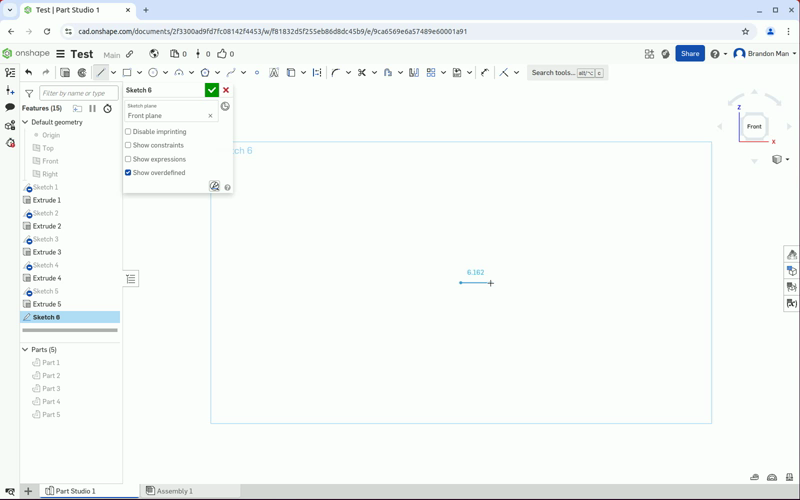
mouse_move(470, 282)
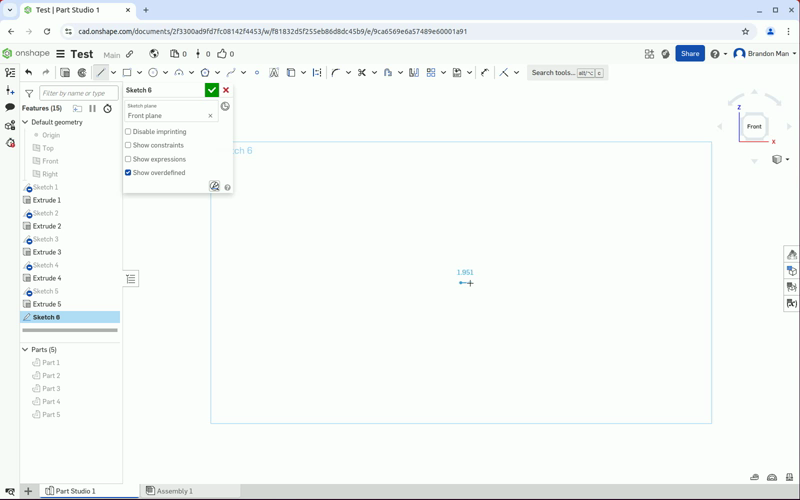
click(470, 282)
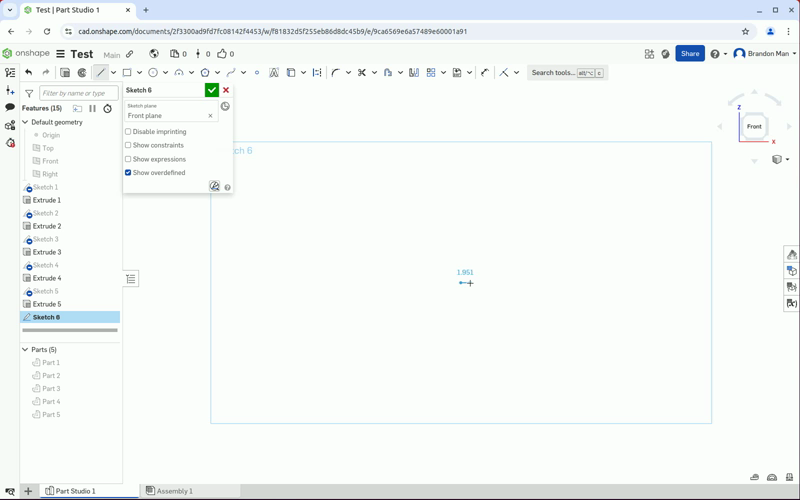
key_up(shift)
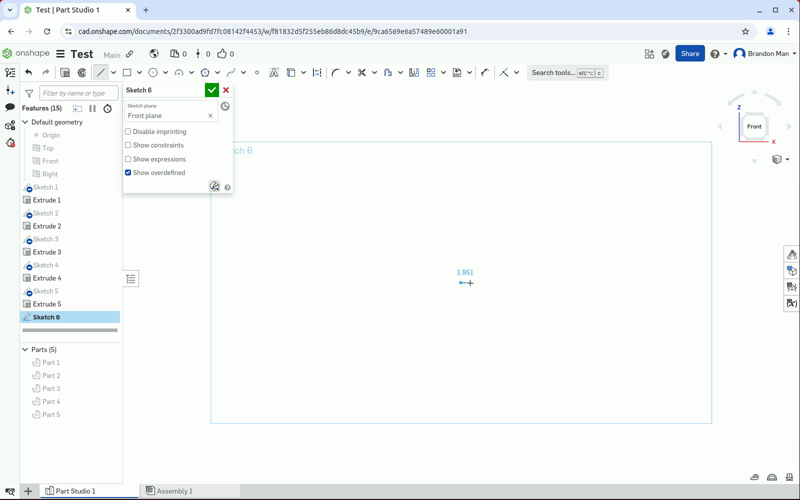
key_down(shift)
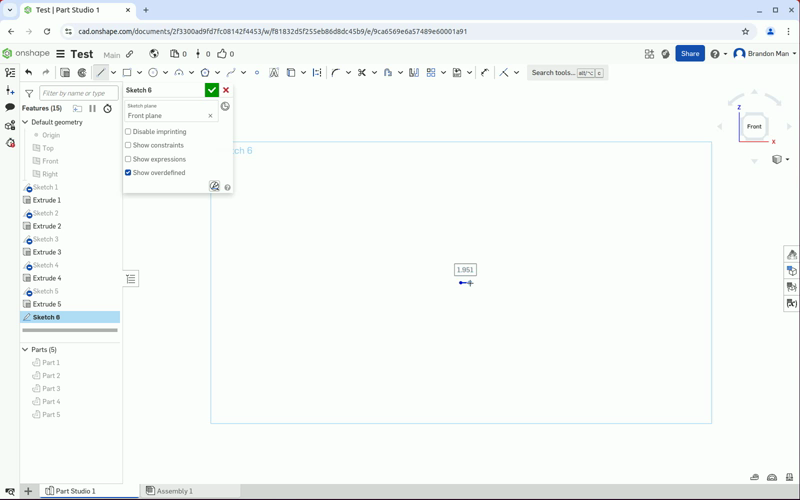
mouse_move(500, 282)
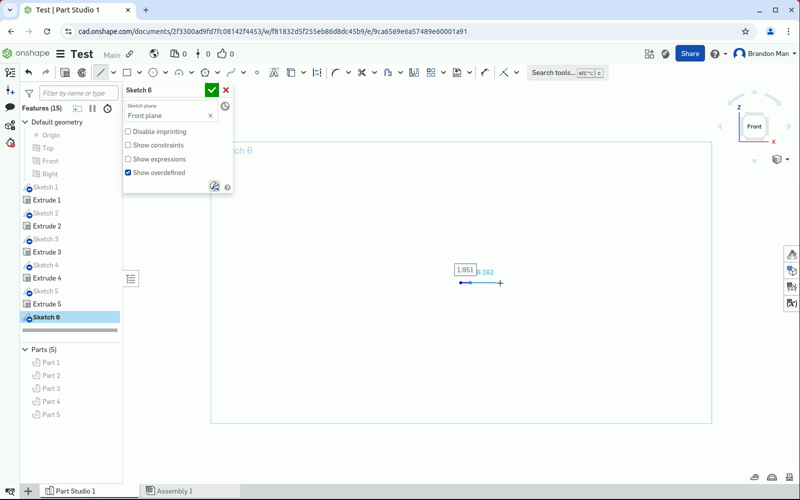
mouse_move(470, 230)
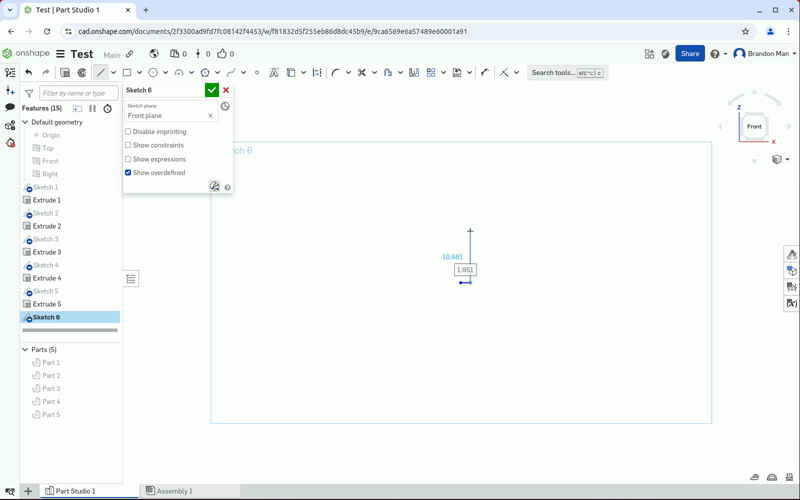
click(470, 230)
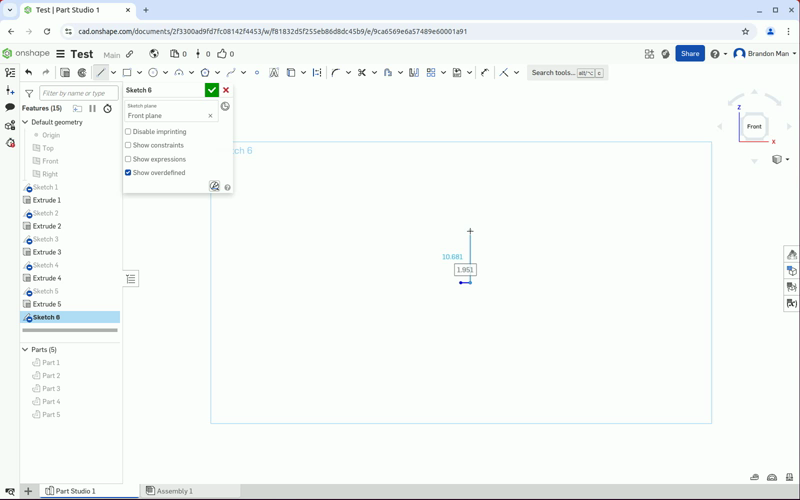
key_up(shift)
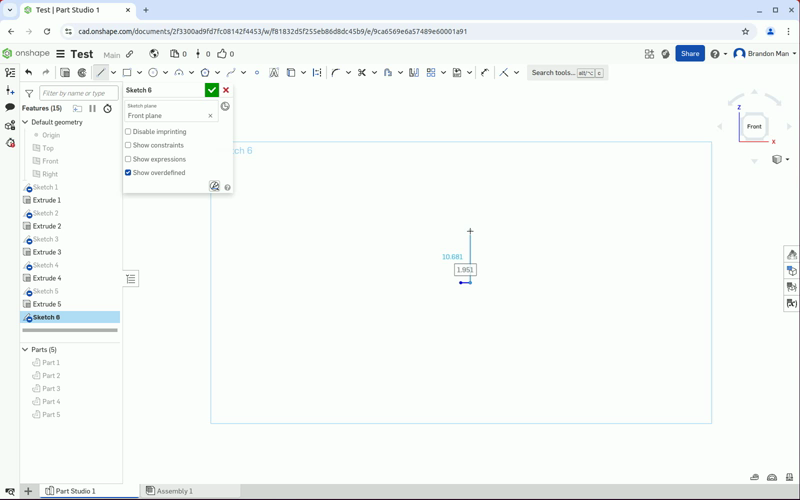
key_down(shift)
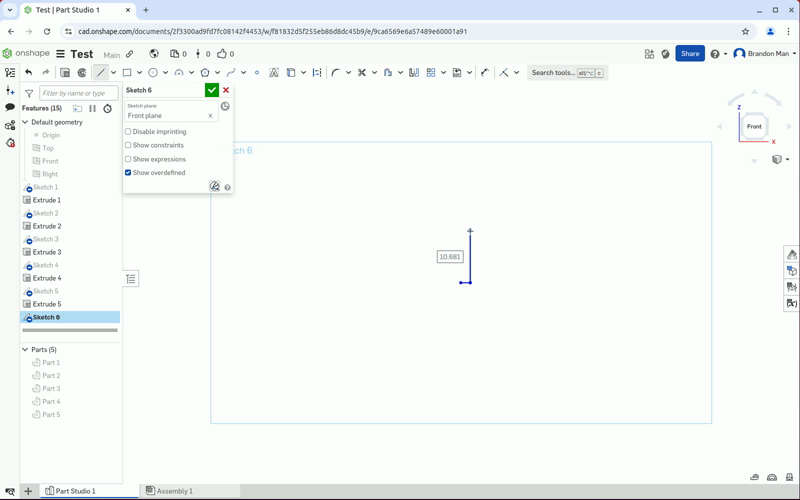
mouse_move(500, 230)
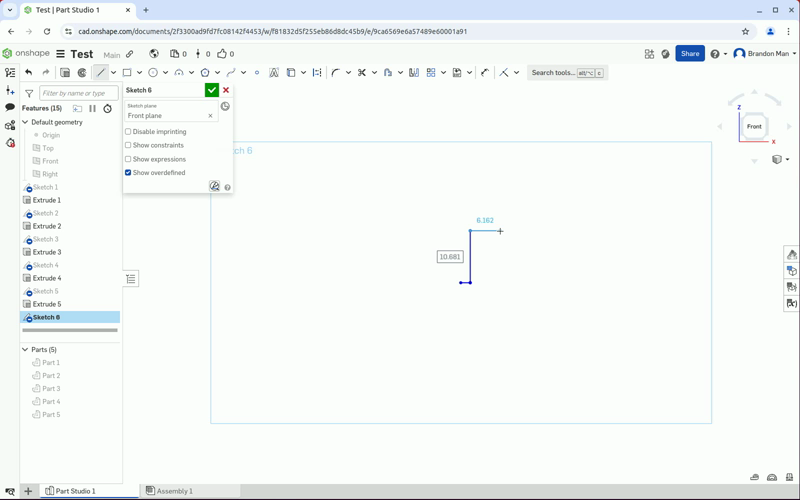
mouse_move(460, 230)
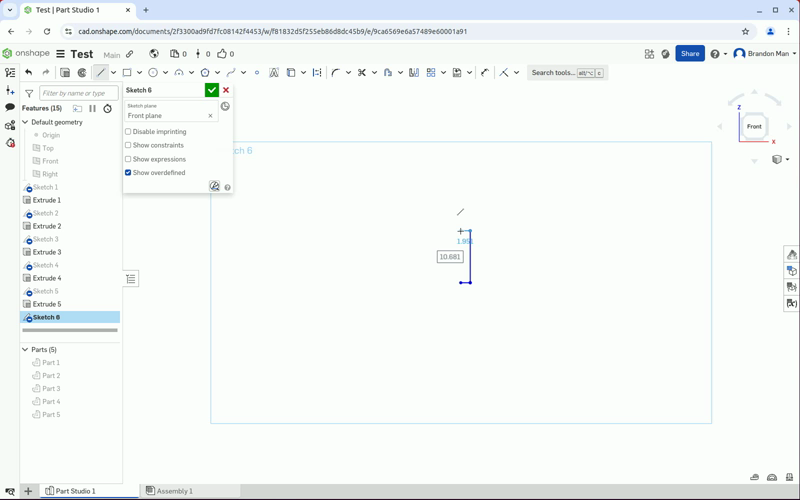
click(460, 230)
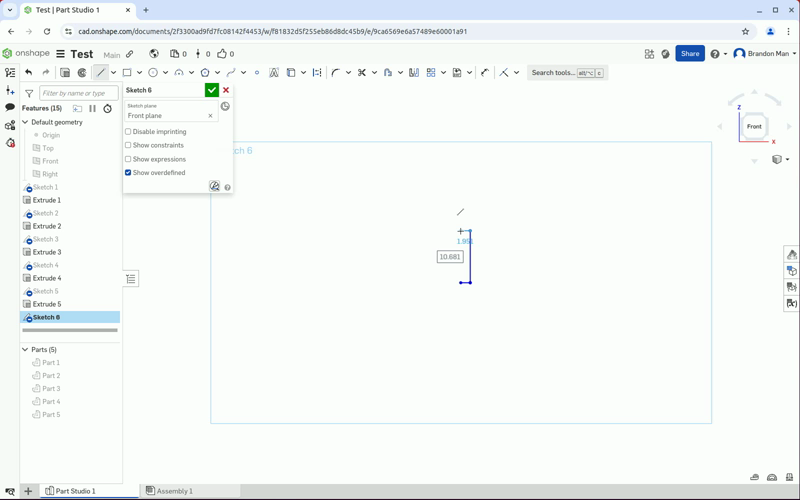
key_up(shift)
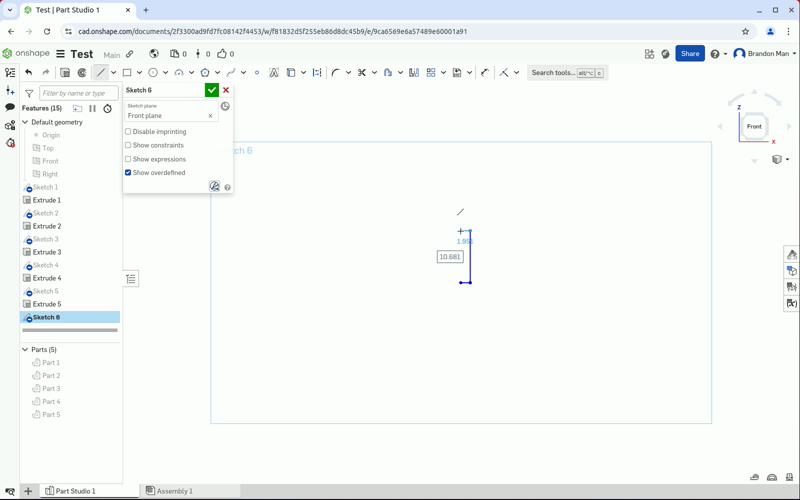
mouse_move(490, 230)
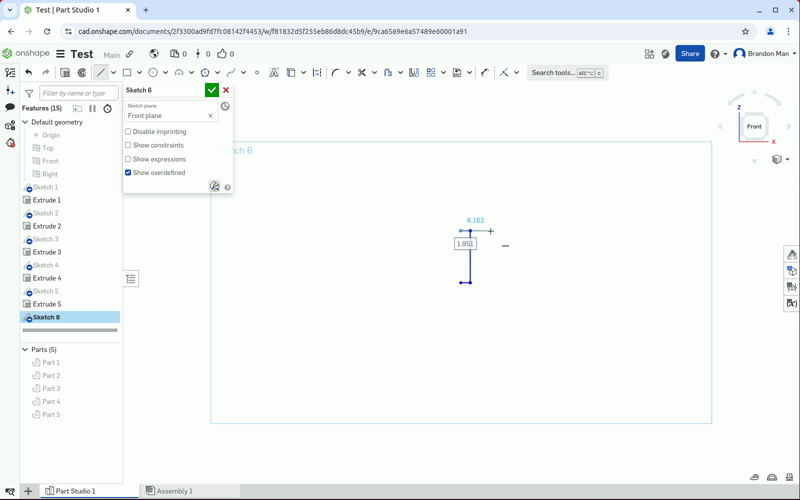
key_down(shift)
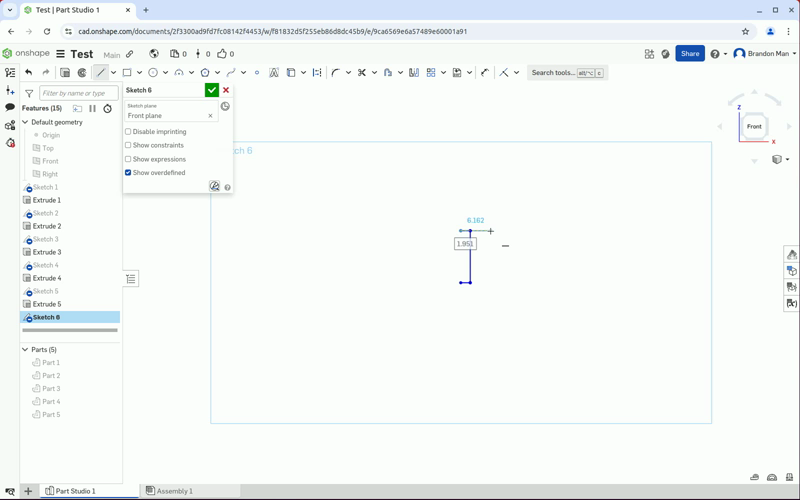
mouse_move(460, 282)
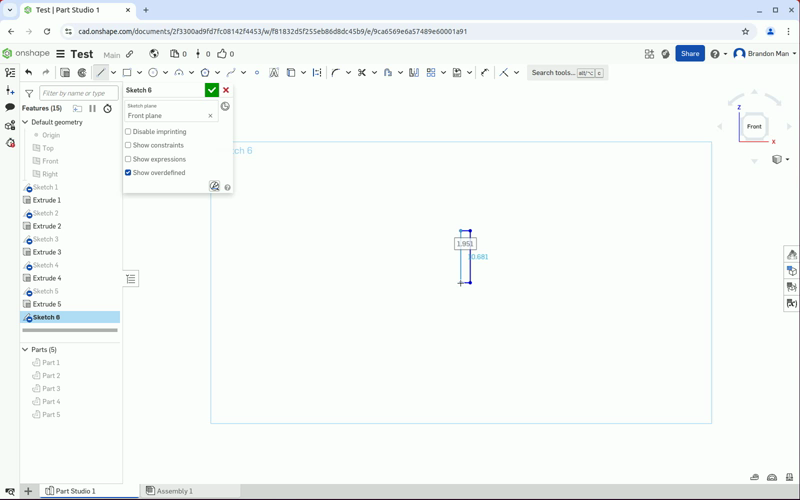
key_up(shift)
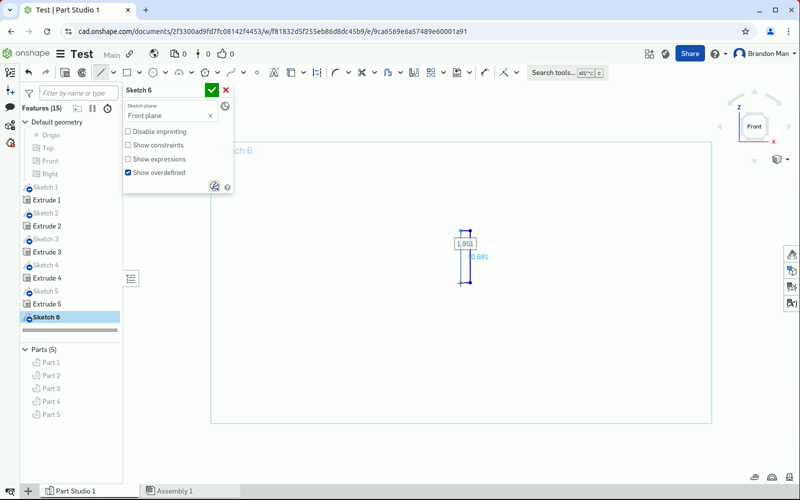
click(460, 282)
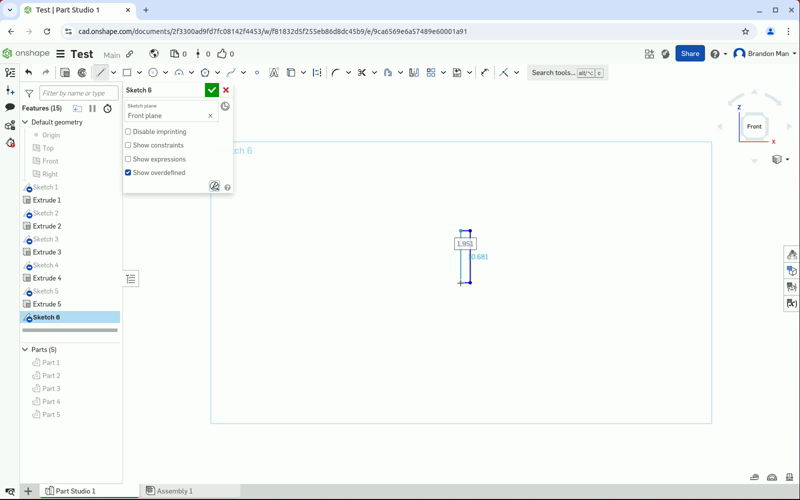
key(esc)
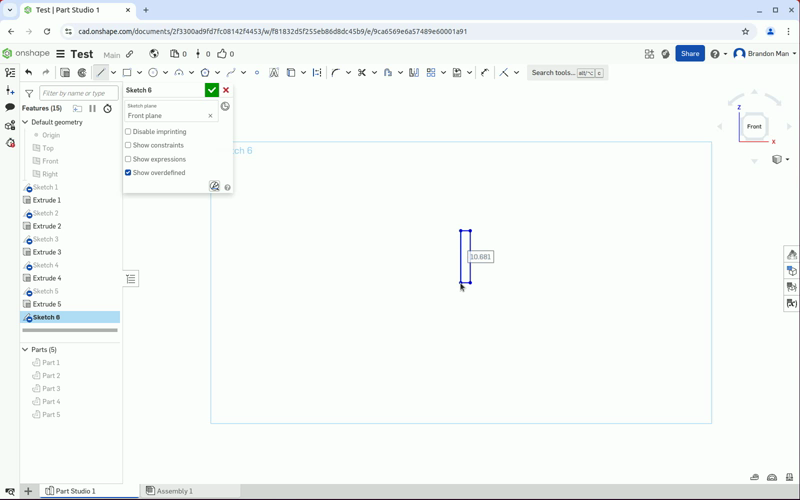
mouse_move(469, 260)
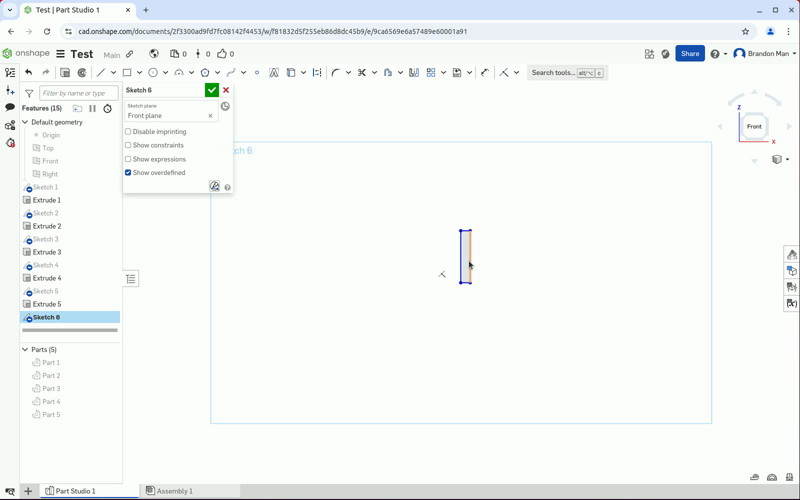
scroll(6)
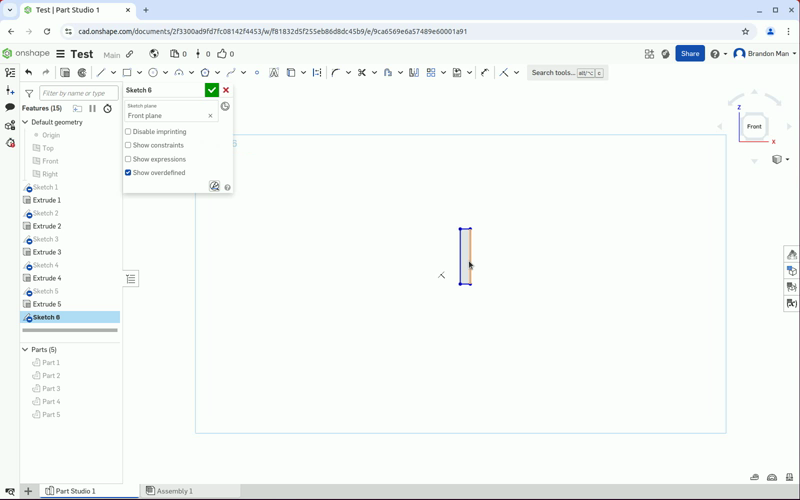
scroll(6)
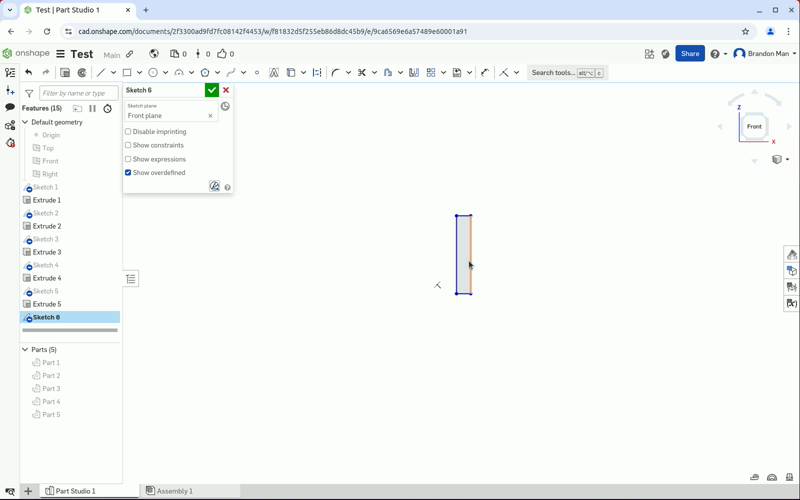
scroll(6)
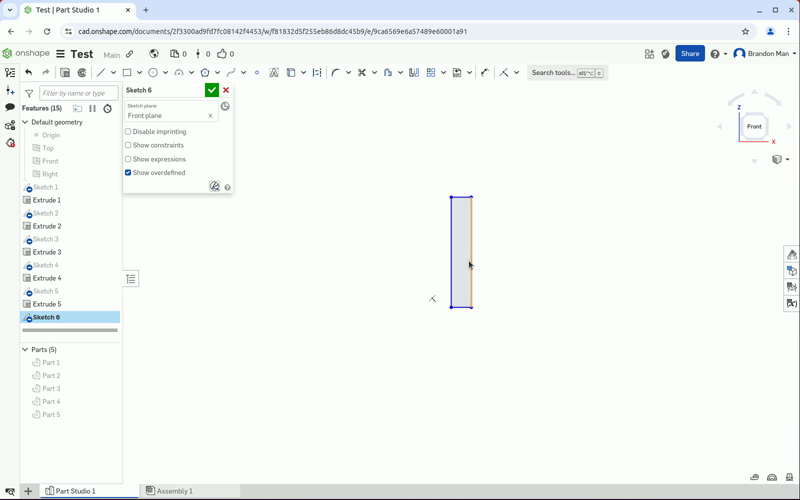
scroll(6)
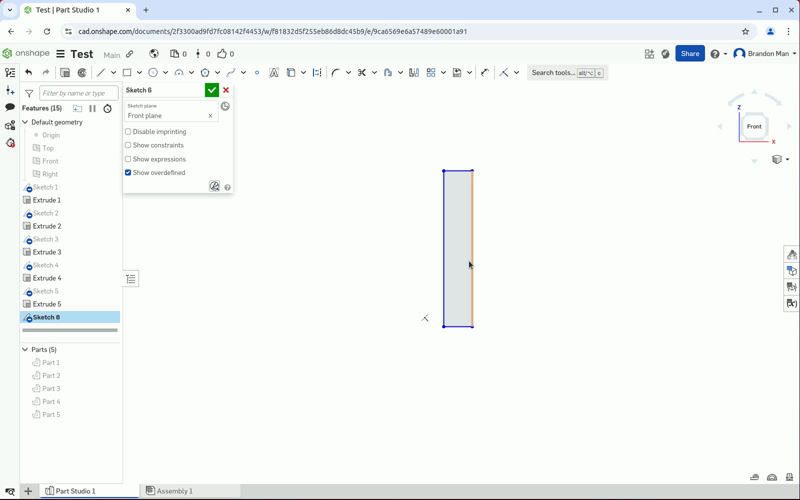
scroll(6)
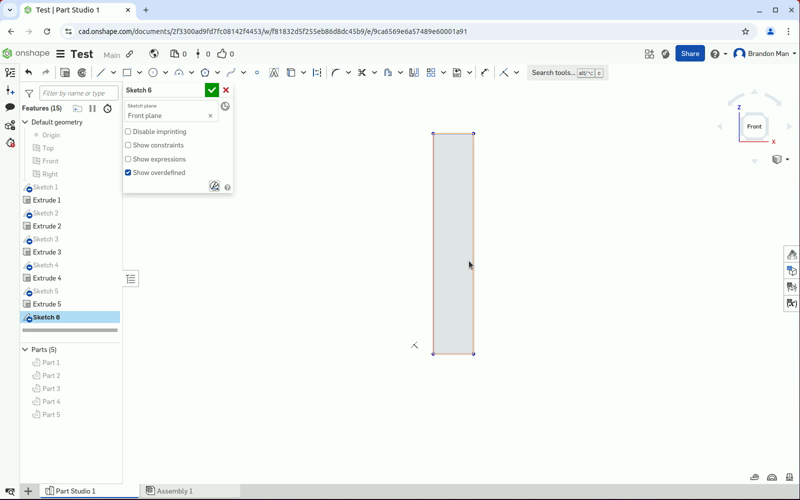
scroll(6)
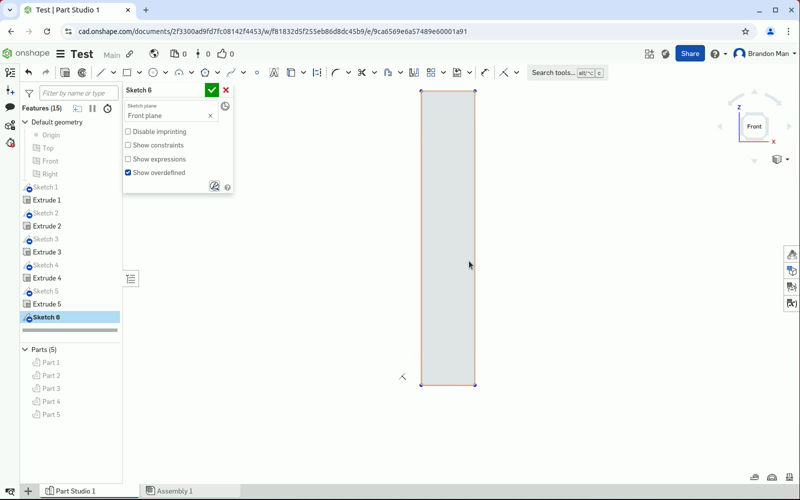
scroll(6)
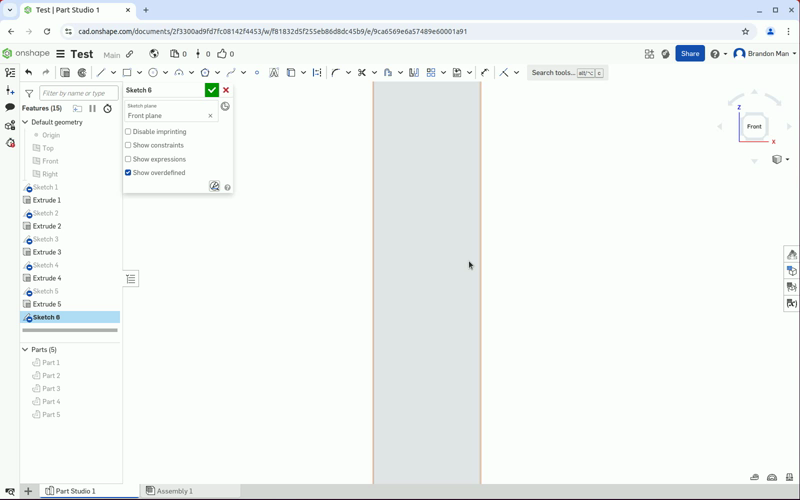
click(469, 260)
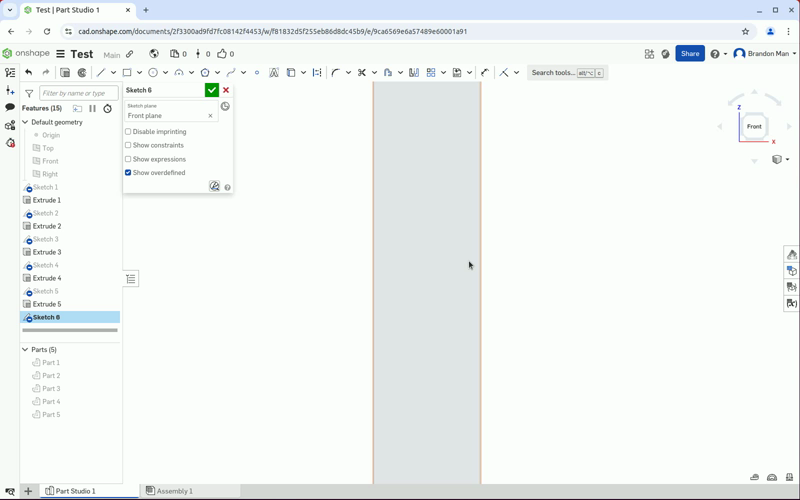
scroll(-6)
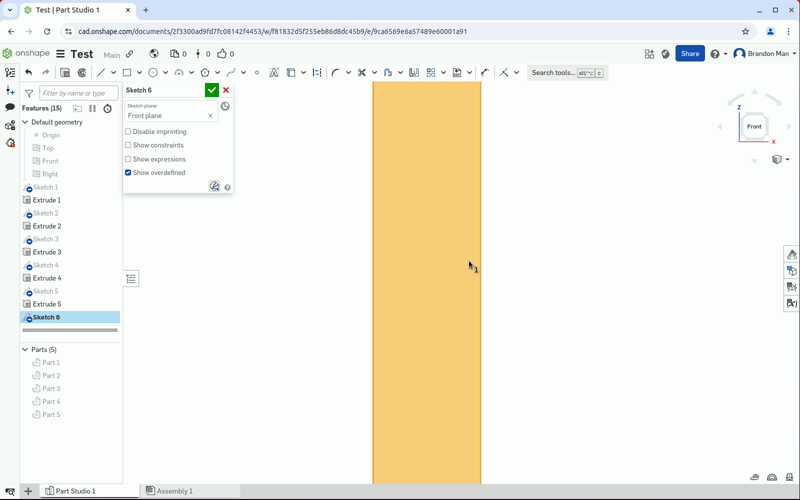
scroll(-6)
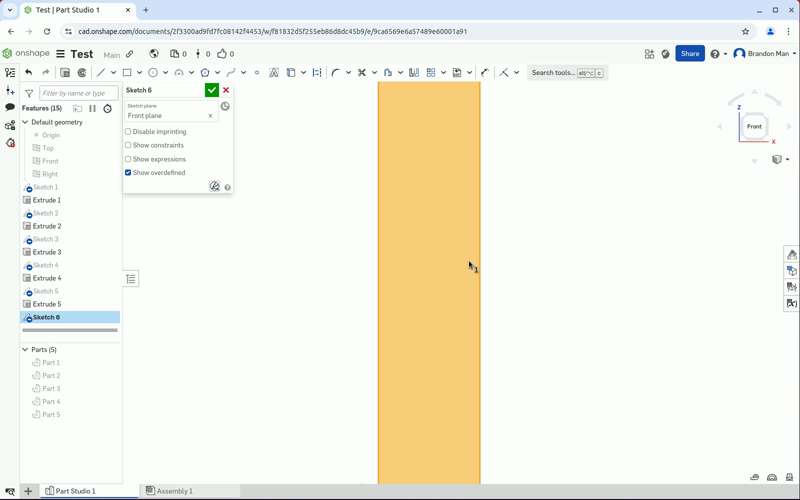
scroll(-6)
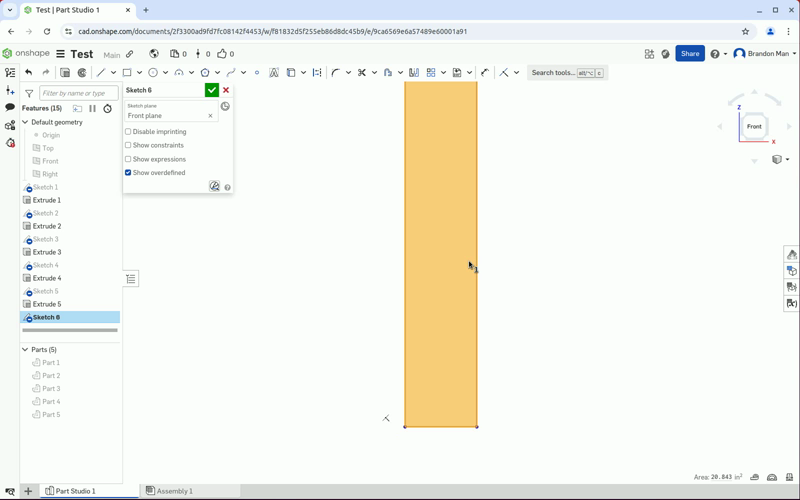
scroll(-6)
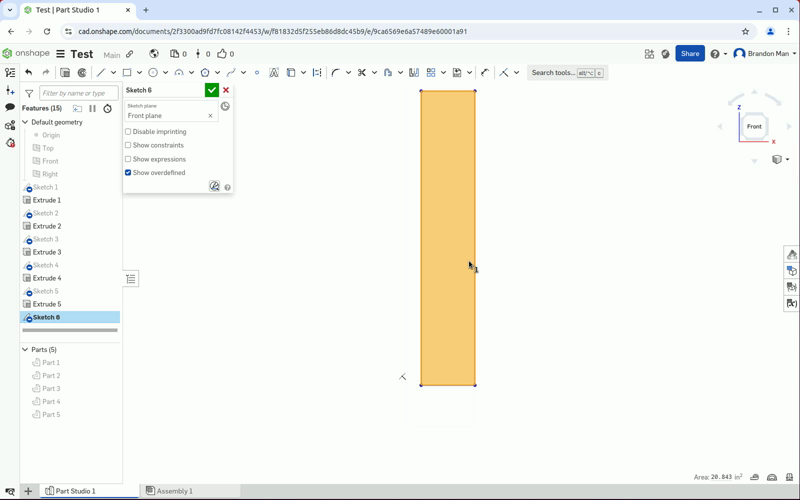
scroll(-6)
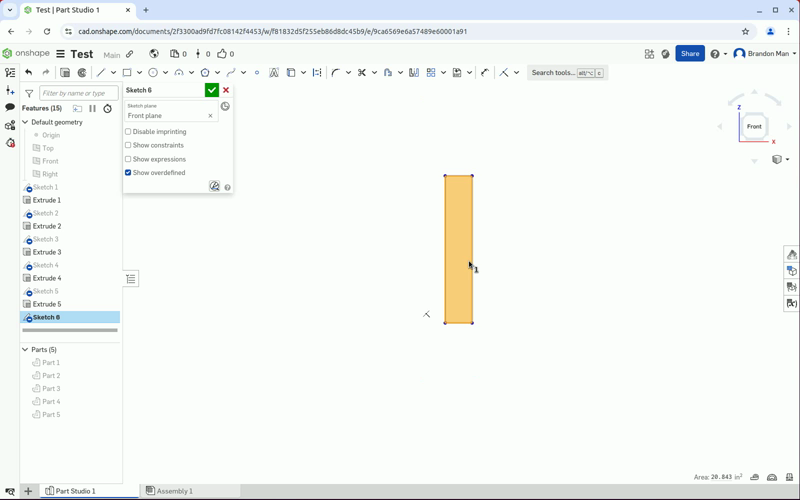
scroll(-6)
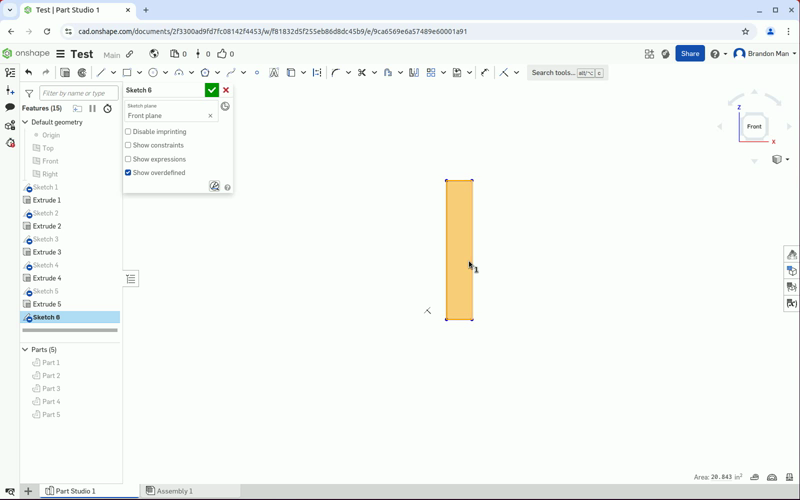
scroll(-6)
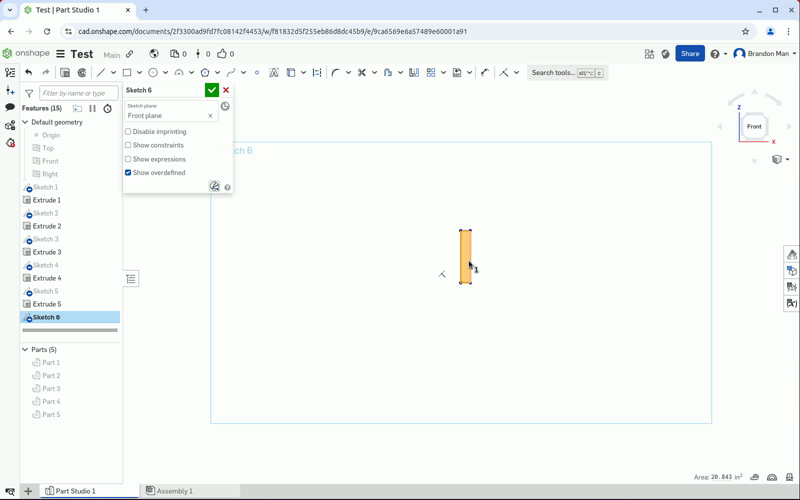
mouse_move(73, 352)
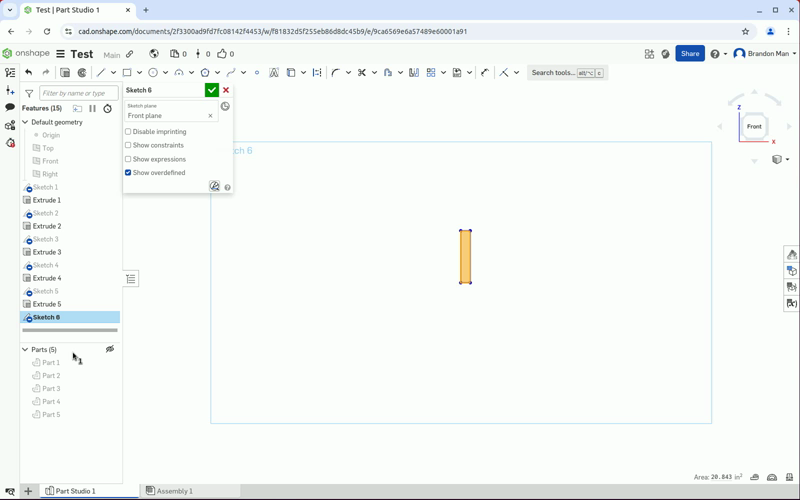
key(shift+y)
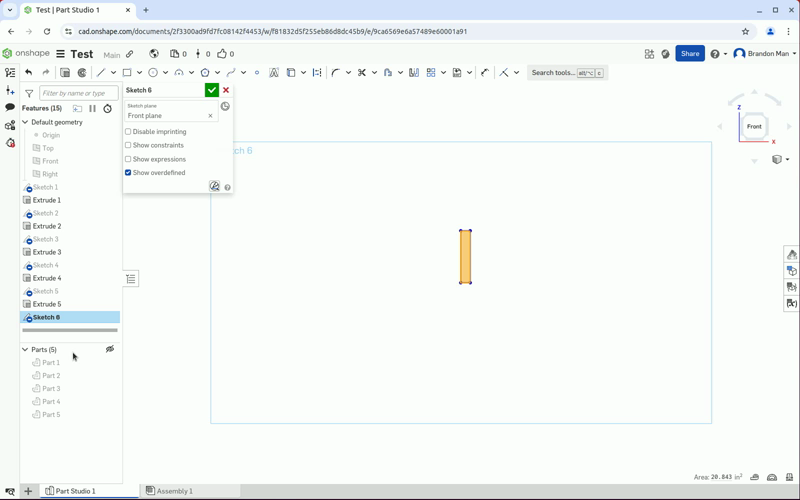
key(shift+e)
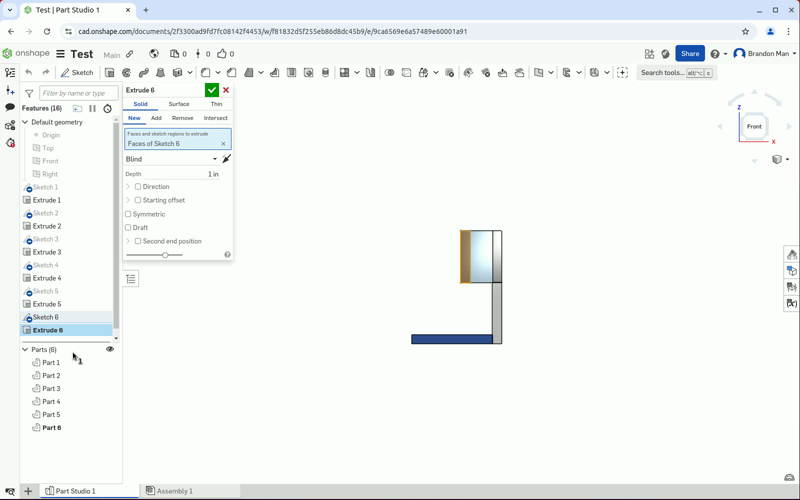
mouse_move(143, 106)
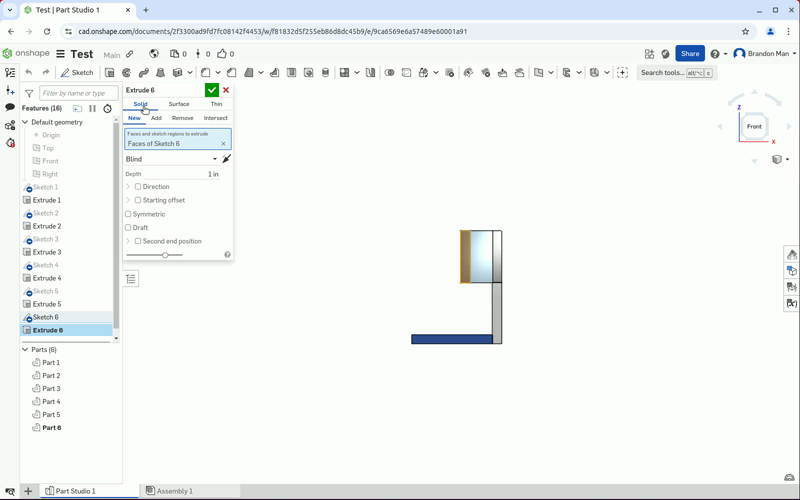
click(143, 106)
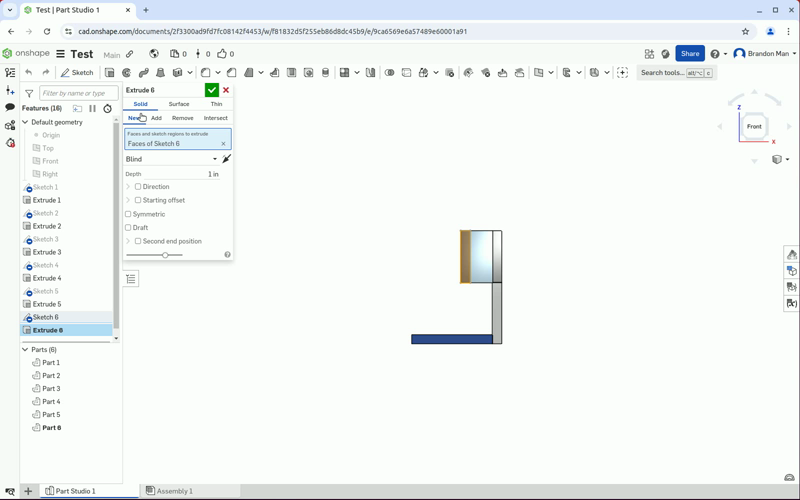
mouse_move(137, 120)
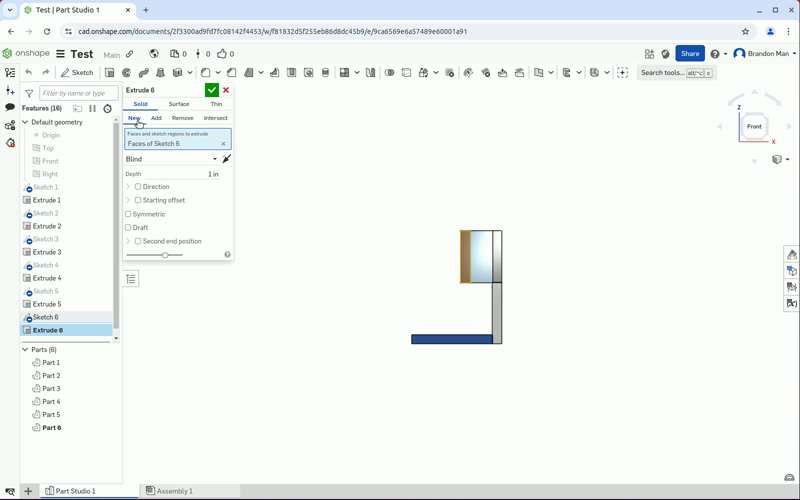
click(137, 120)
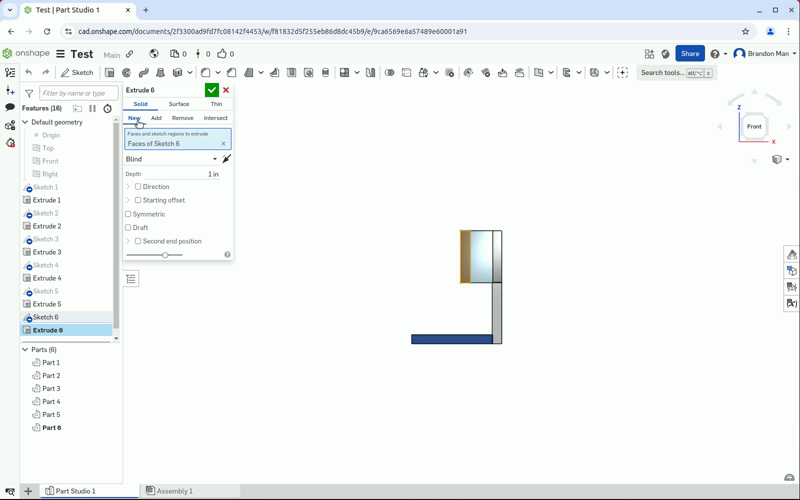
key(tab, 4)
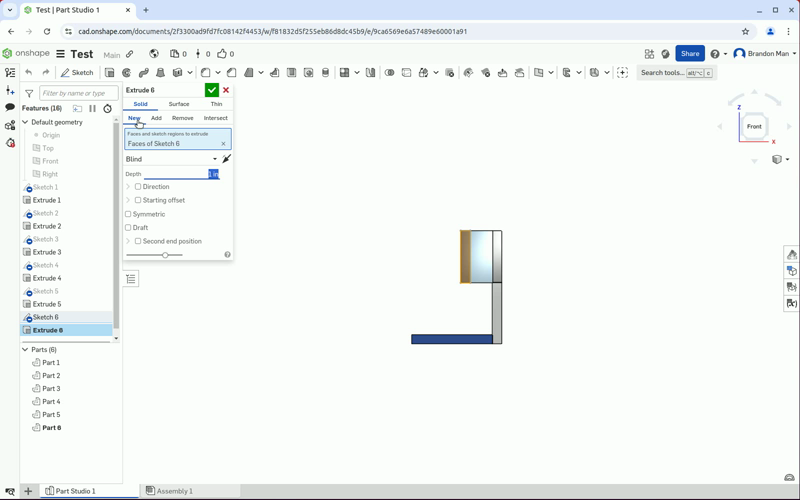
text(1.926)
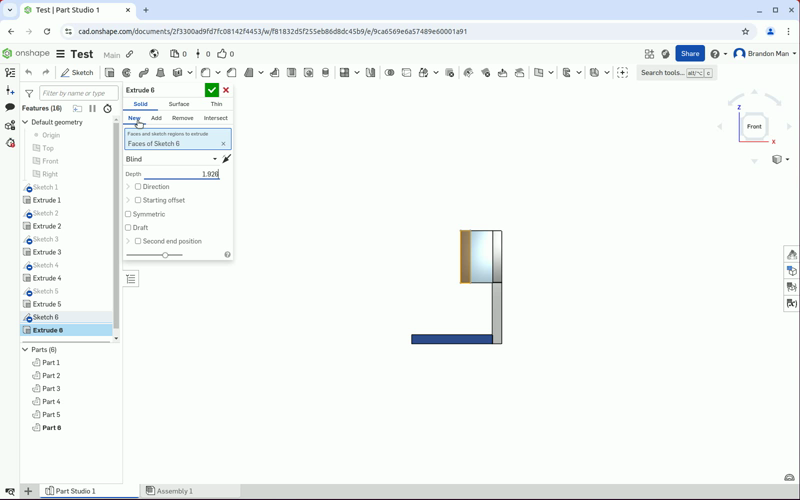
key(enter)
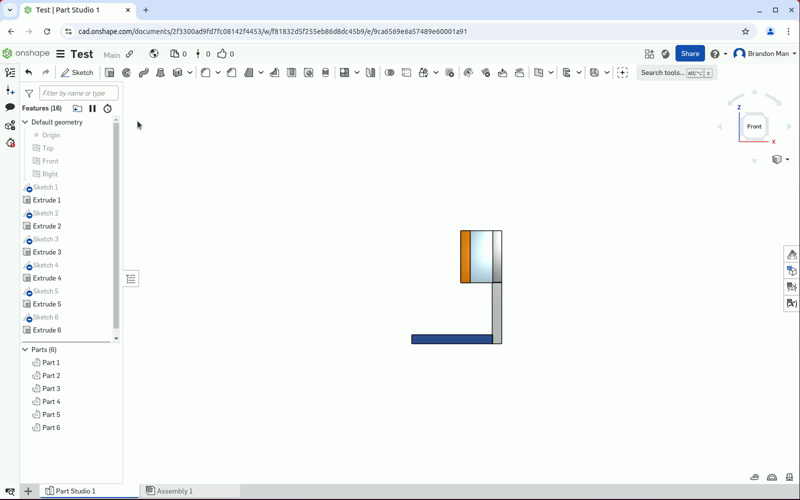
key(shift+h)
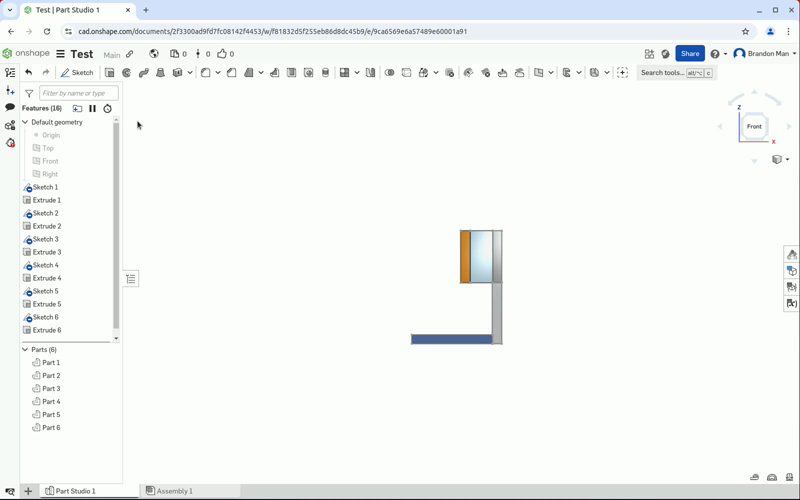
key(shift+h)
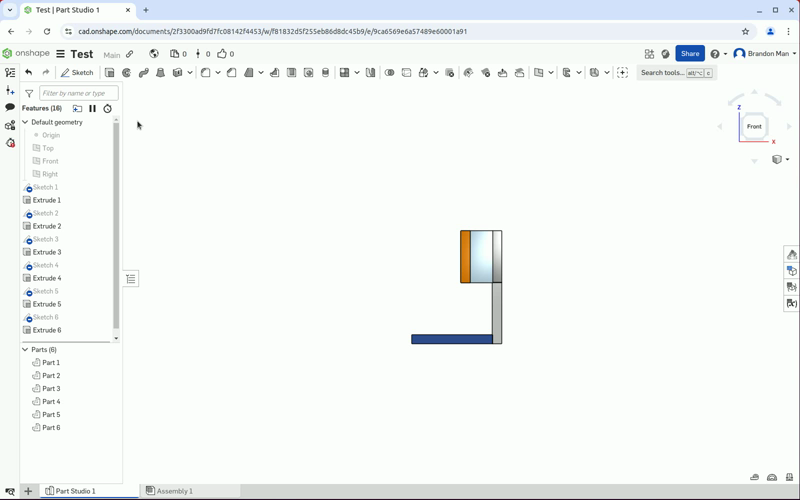
mouse_move(69, 189)
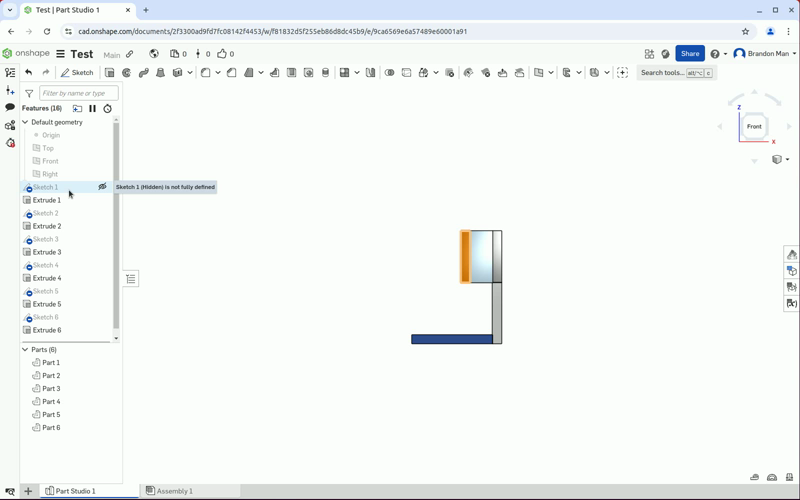
click(69, 189)
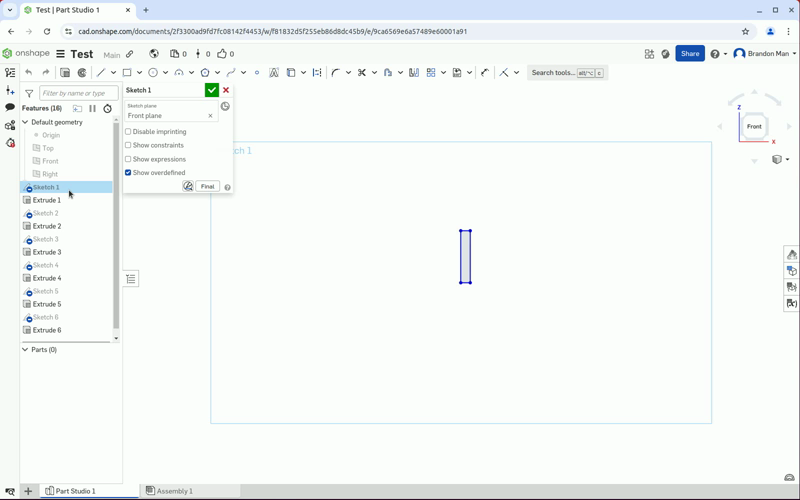
mouse_move(229, 92)
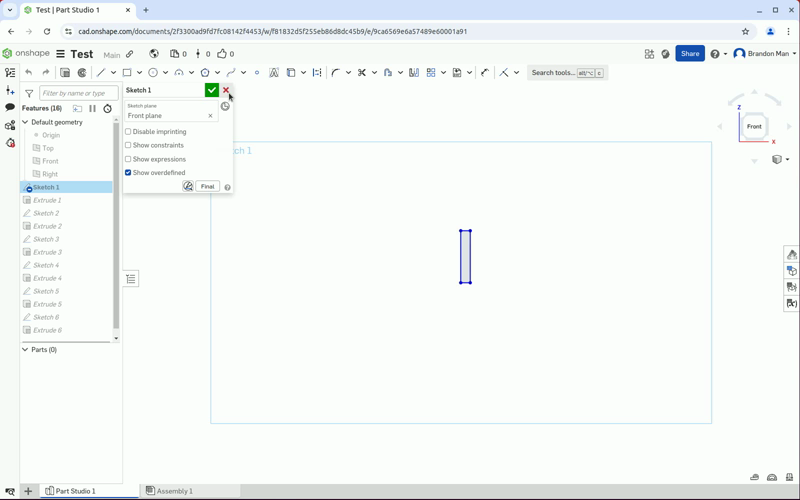
click(229, 92)
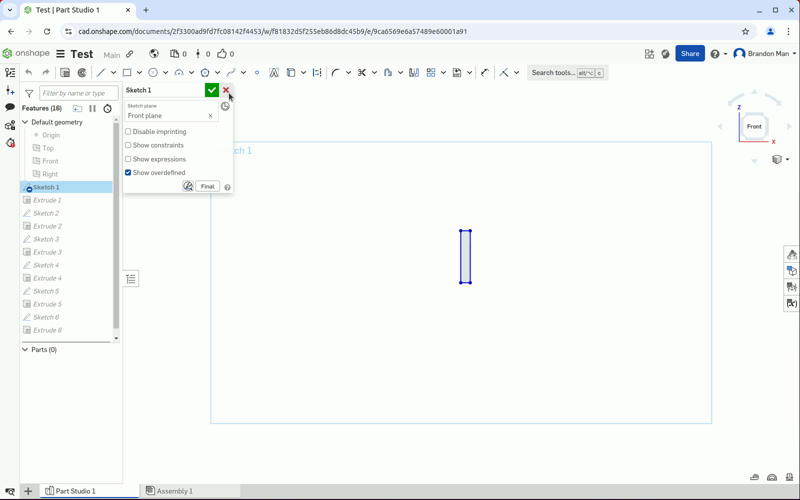
key(shift+s)
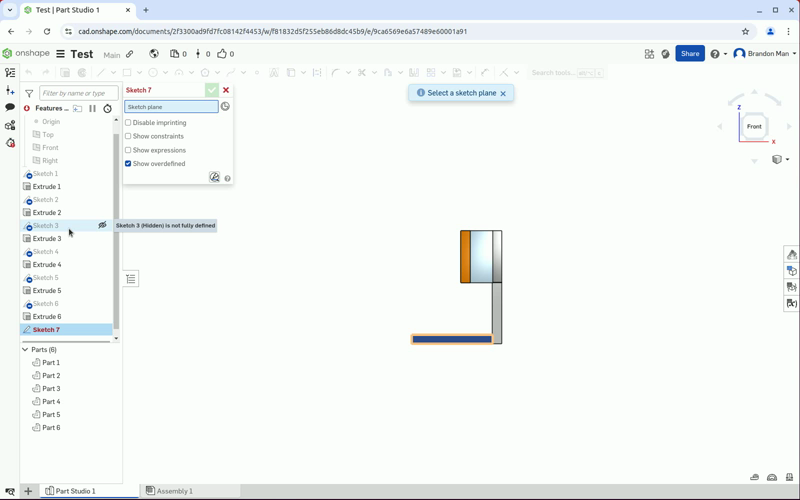
scroll(3)
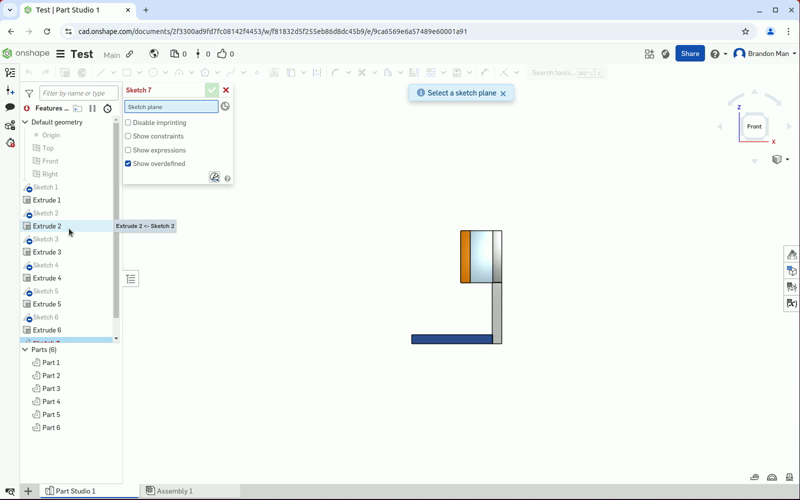
mouse_move(69, 163)
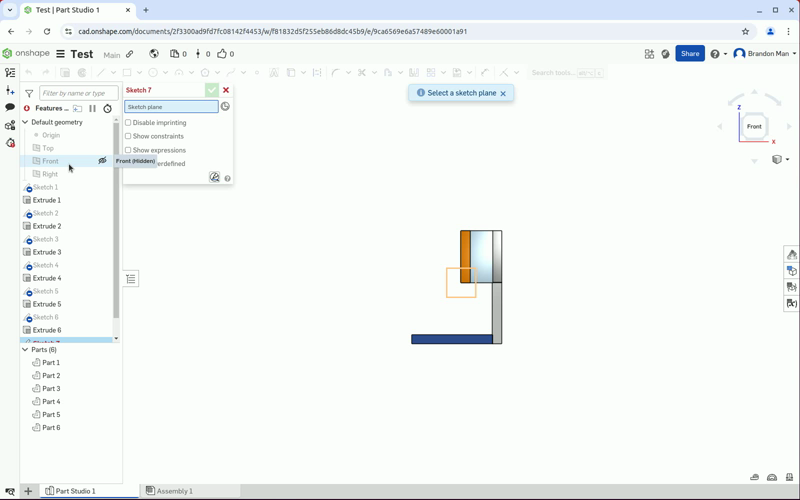
click(69, 163)
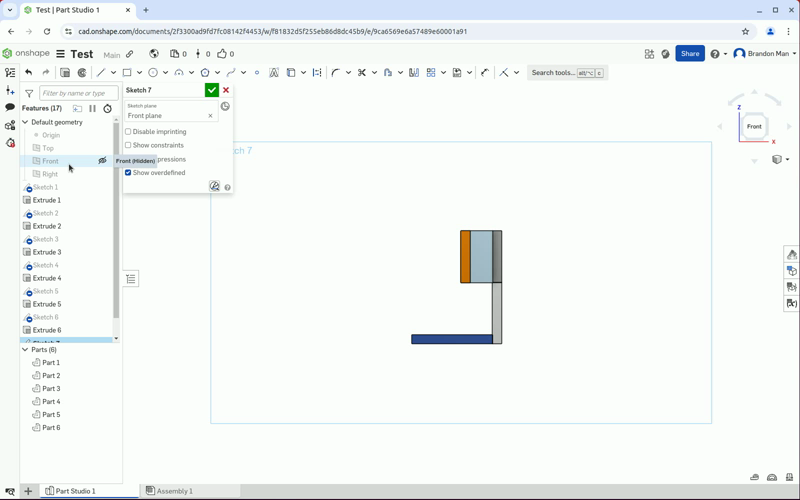
mouse_move(73, 352)
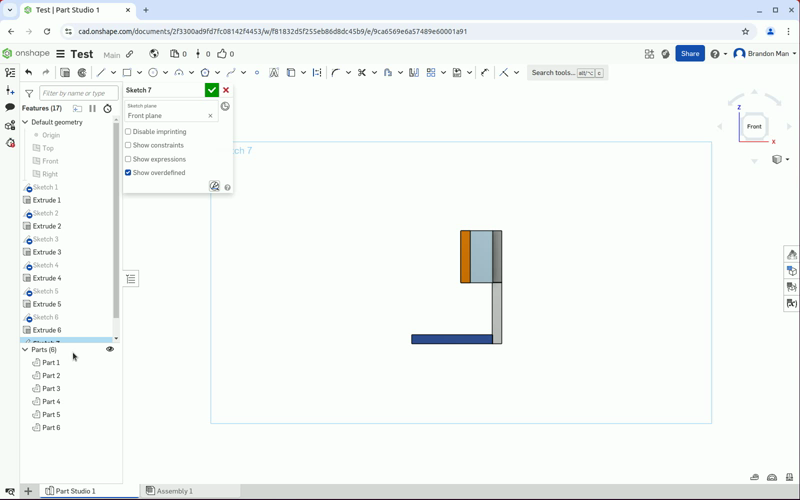
key(y)
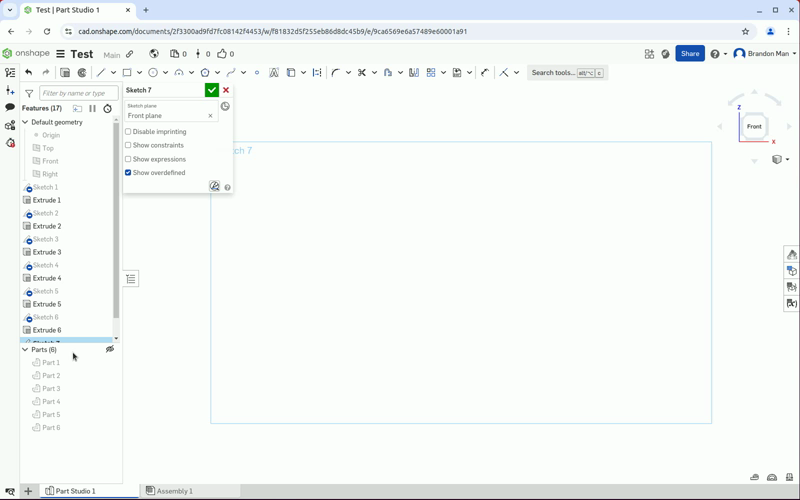
key(l)
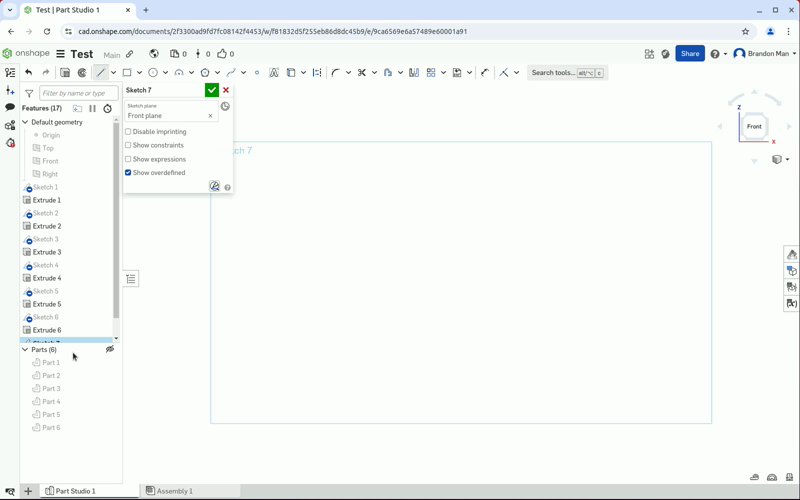
key_down(shift)
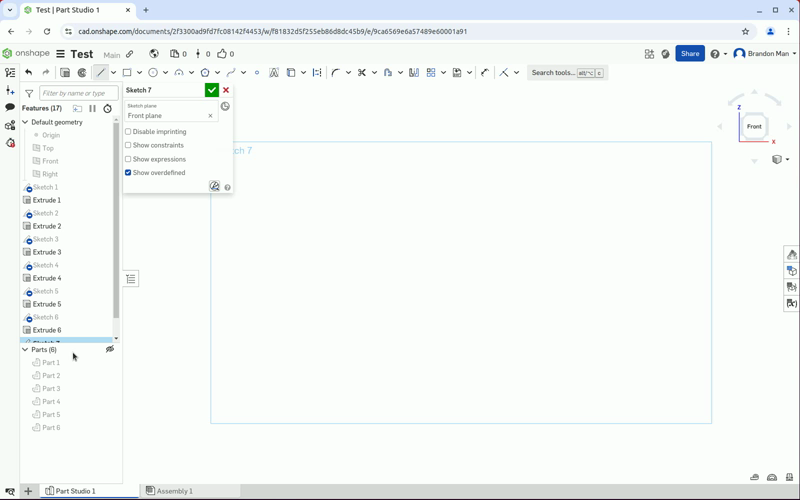
mouse_move(492, 282)
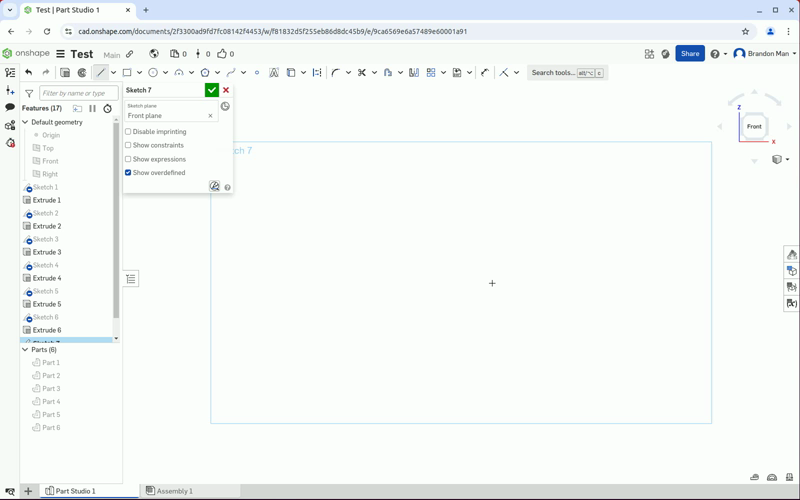
click(492, 282)
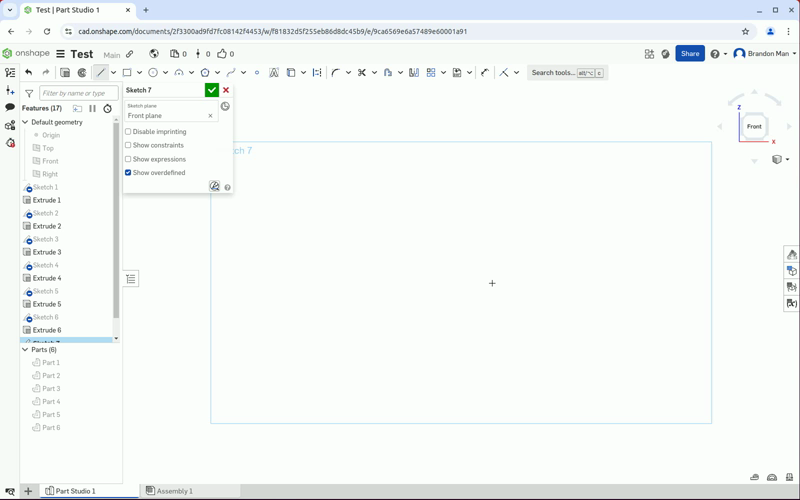
key_up(shift)
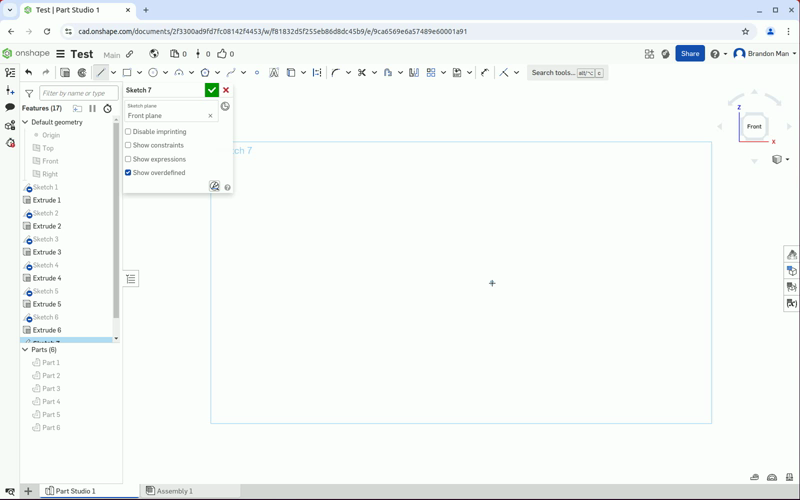
key_down(shift)
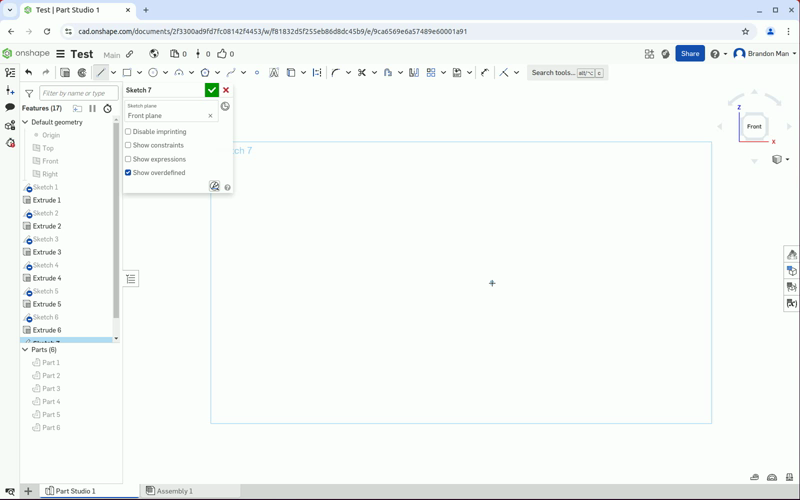
mouse_move(522, 282)
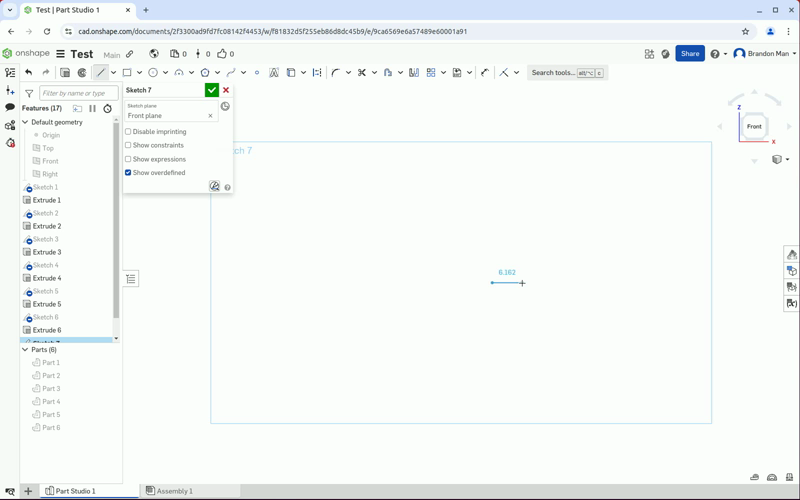
mouse_move(501, 282)
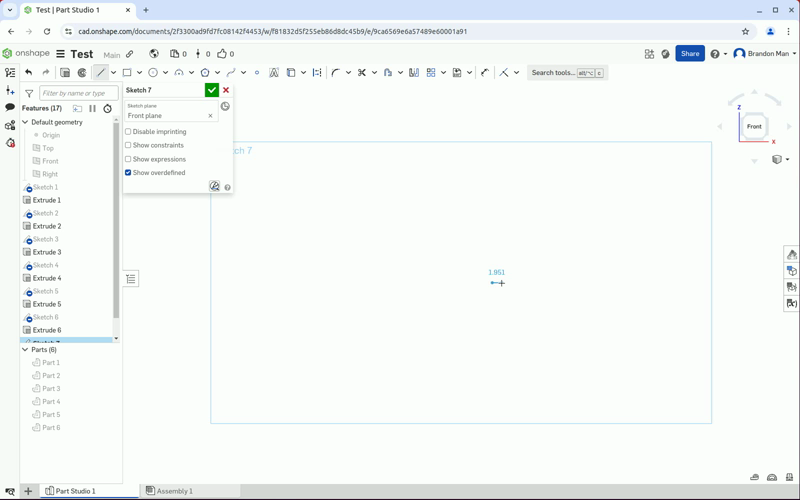
click(501, 282)
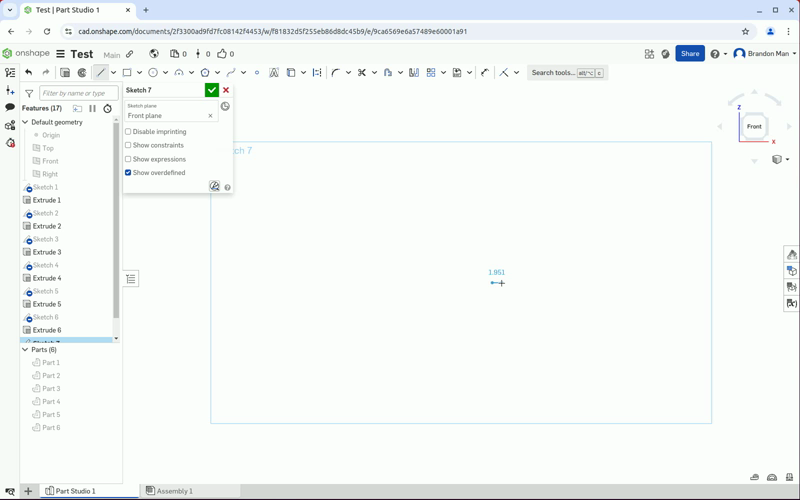
key_up(shift)
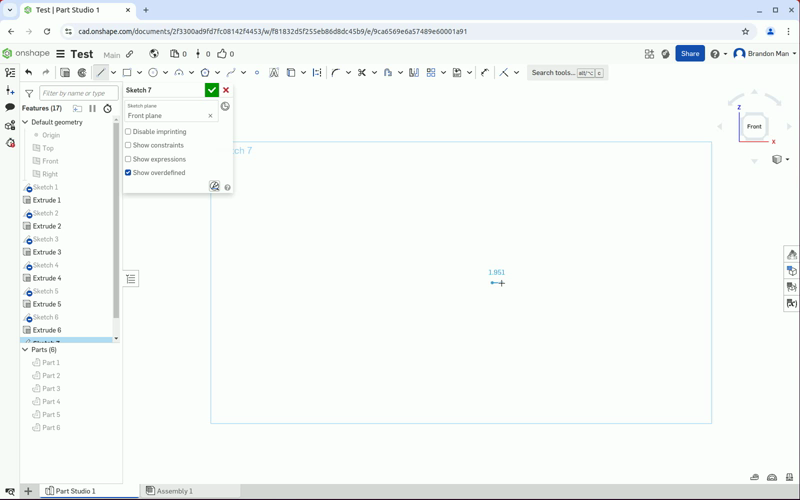
key_down(shift)
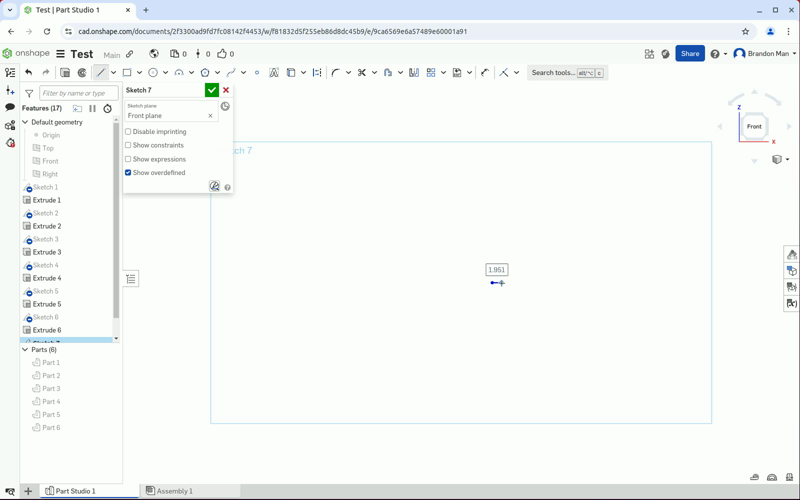
mouse_move(531, 282)
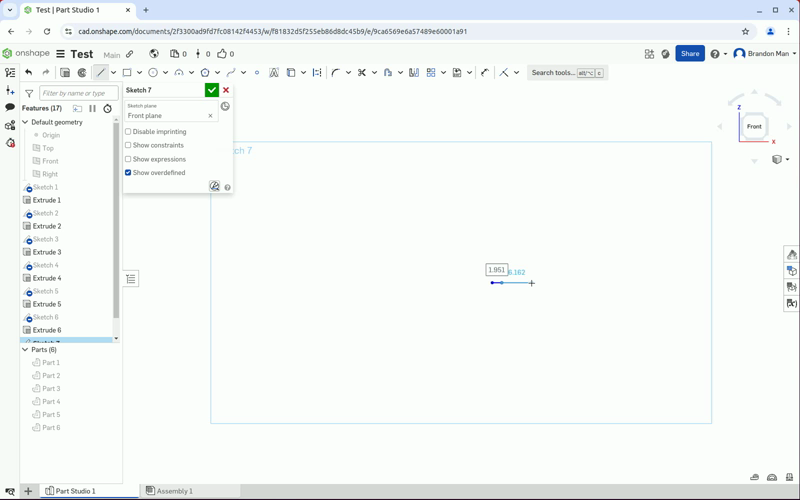
mouse_move(501, 230)
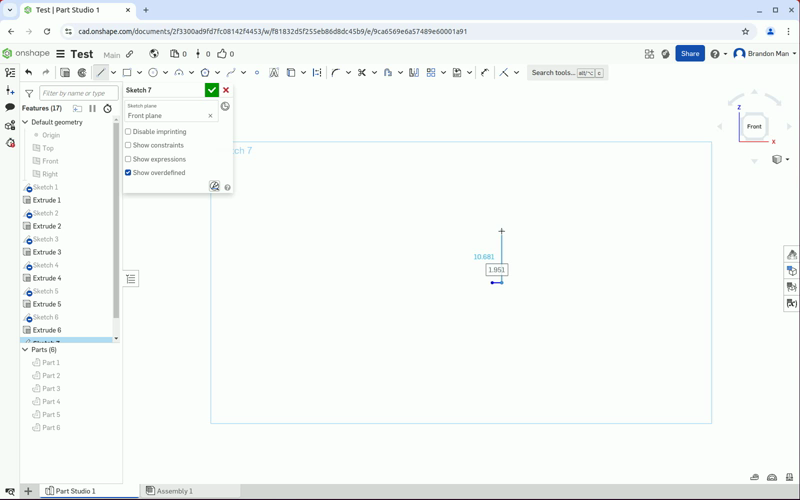
click(501, 230)
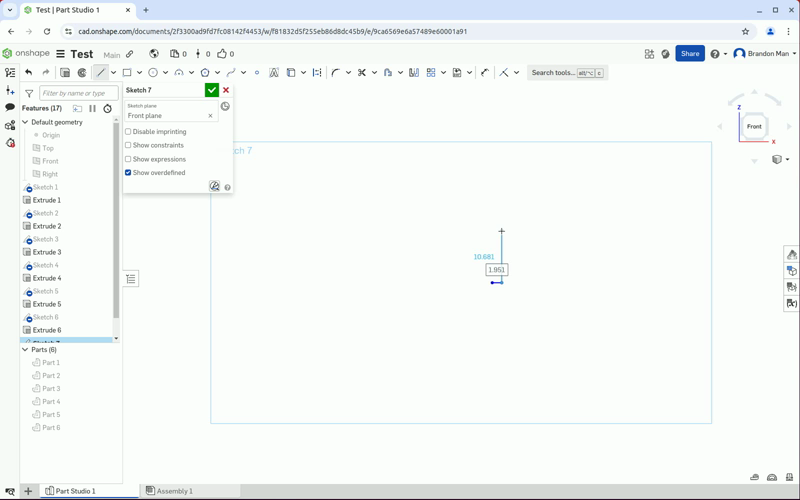
key_up(shift)
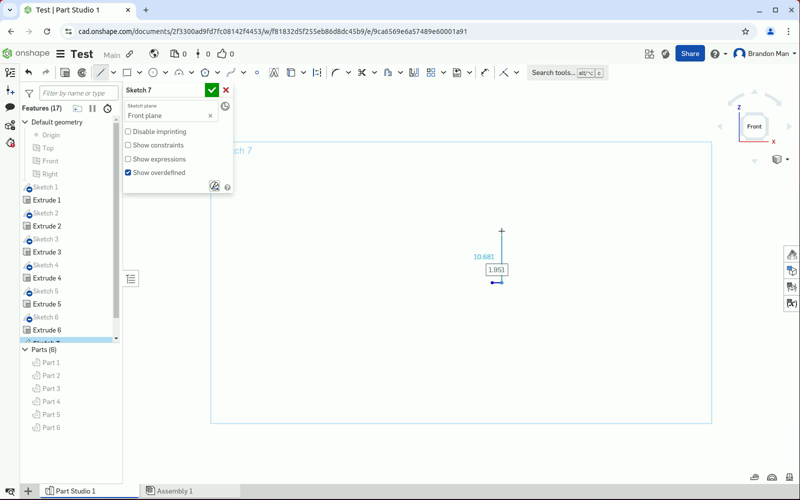
key_down(shift)
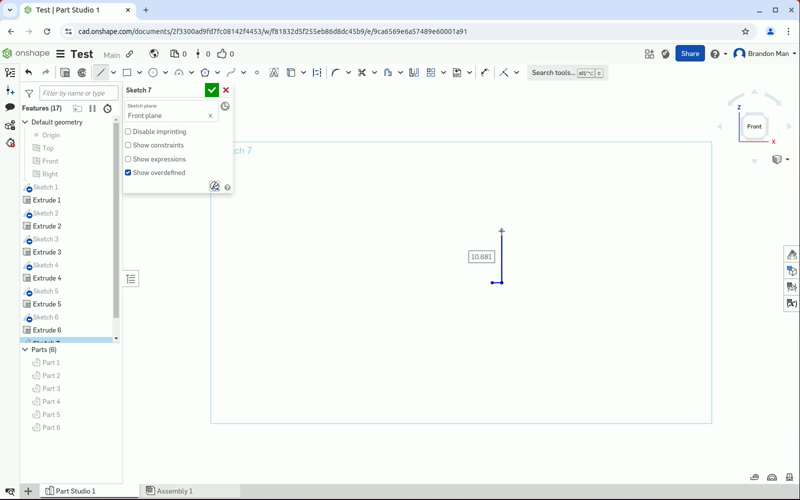
mouse_move(531, 230)
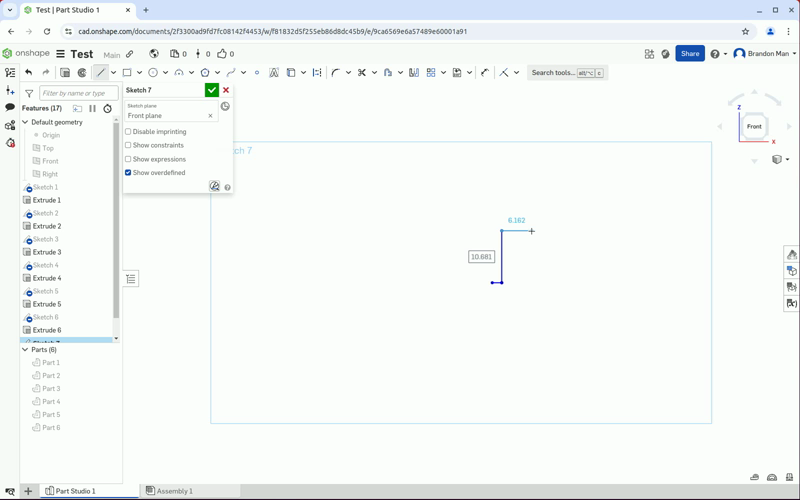
mouse_move(492, 230)
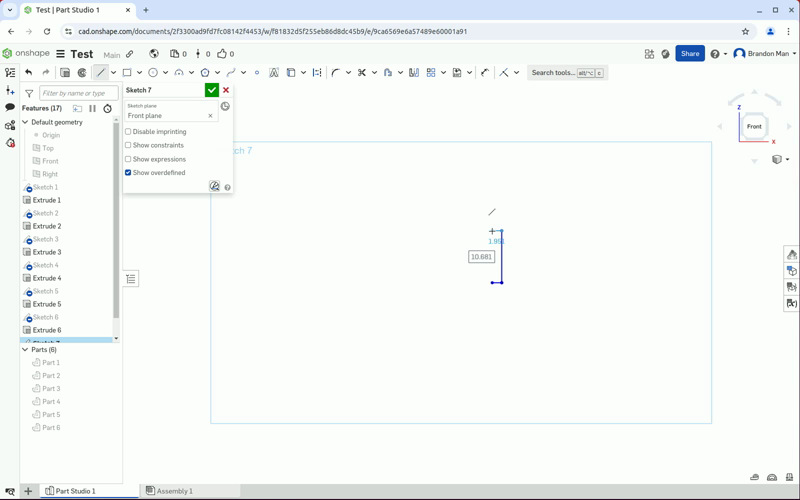
click(492, 230)
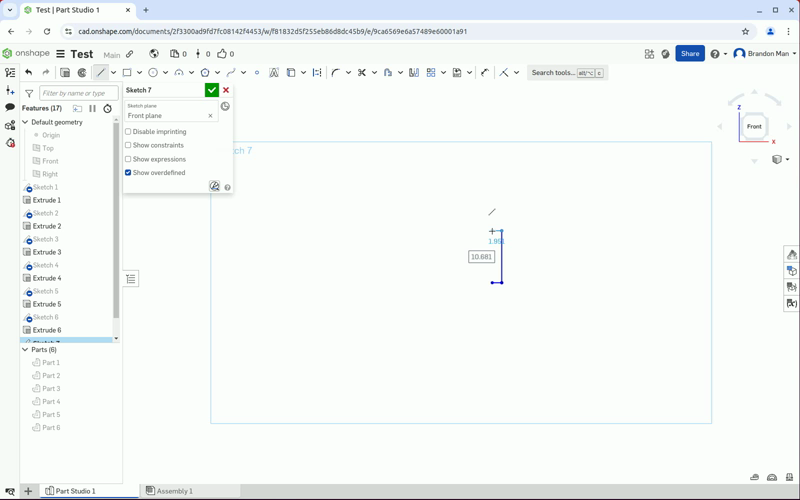
key_up(shift)
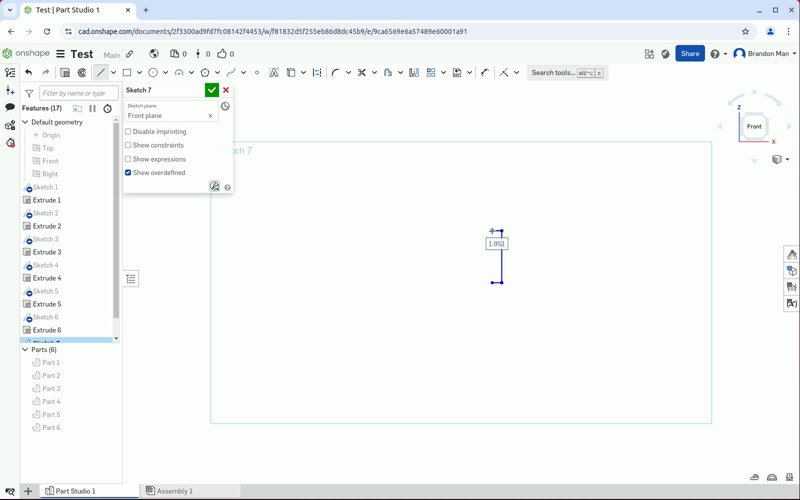
mouse_move(522, 230)
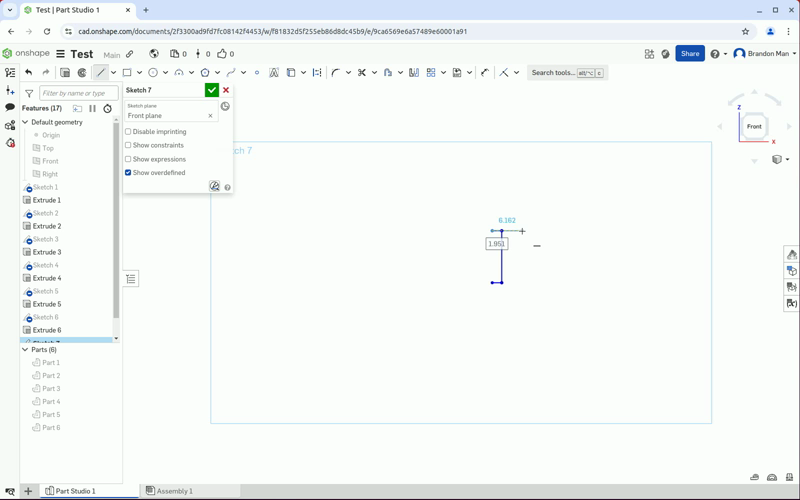
key_down(shift)
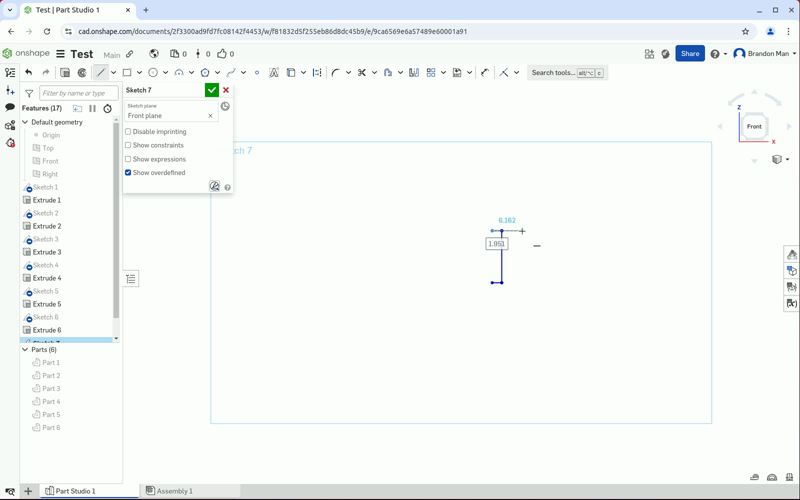
mouse_move(492, 282)
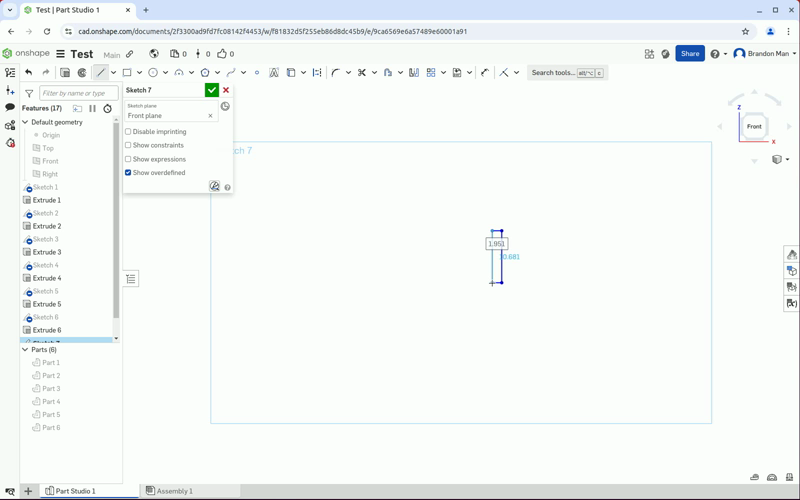
key_up(shift)
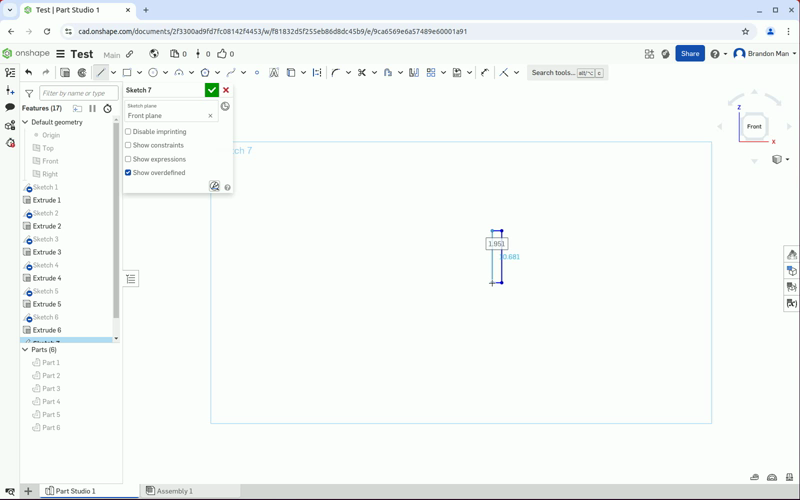
click(492, 282)
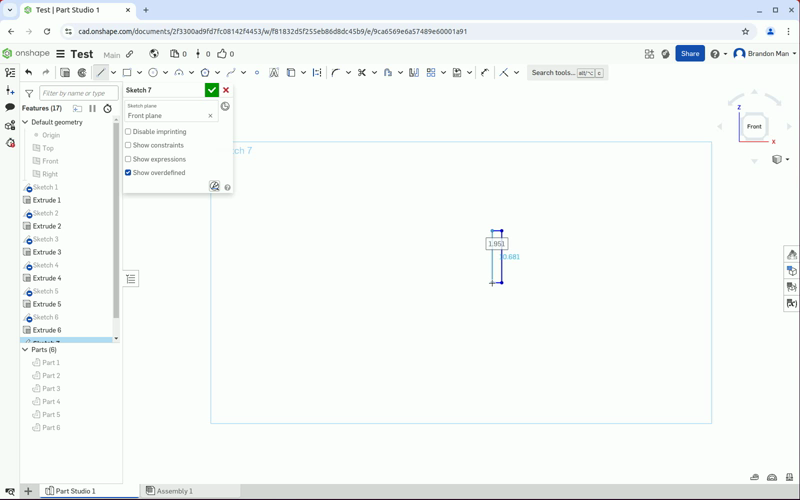
key(esc)
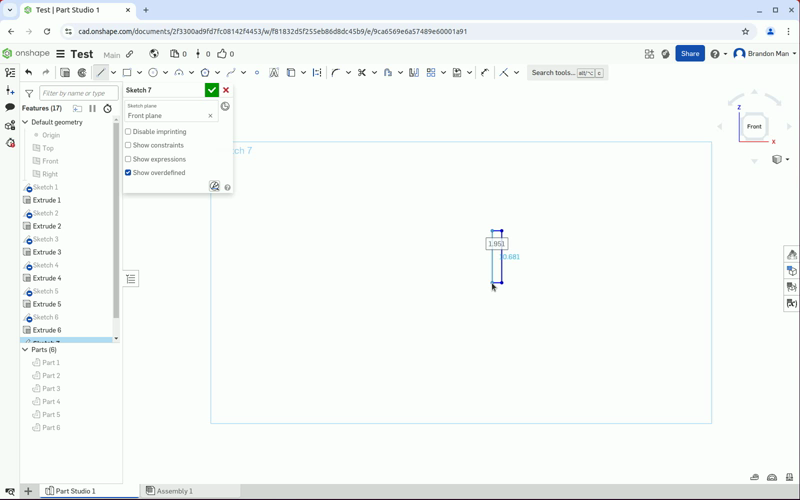
mouse_move(500, 258)
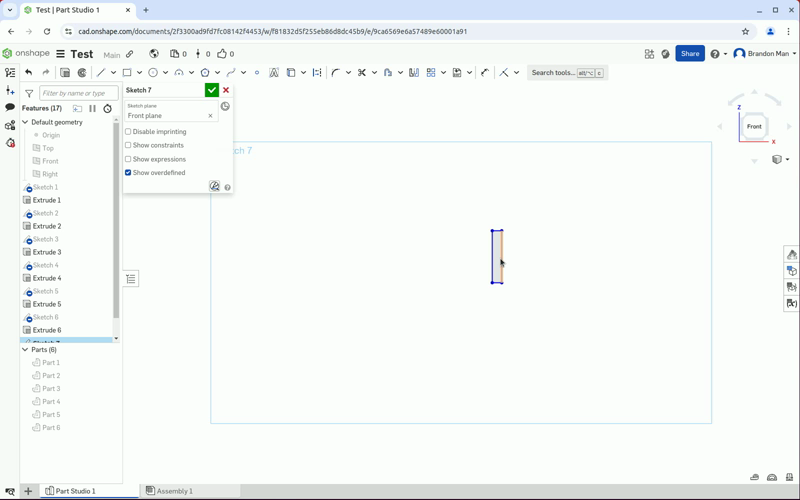
scroll(6)
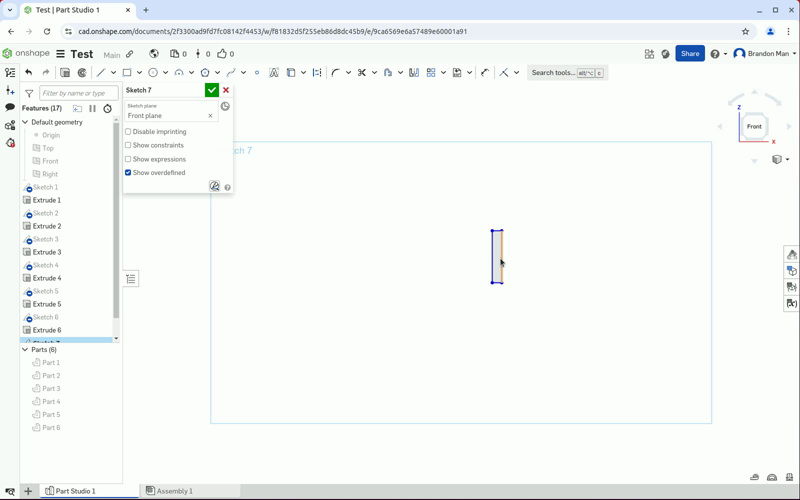
scroll(6)
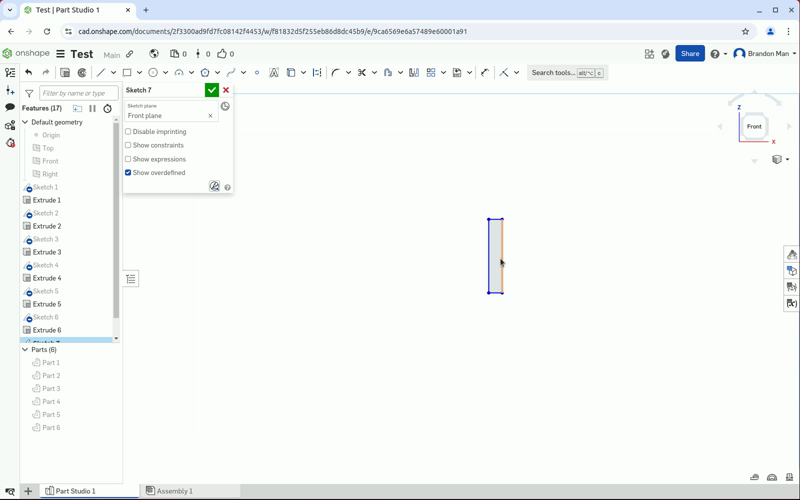
scroll(6)
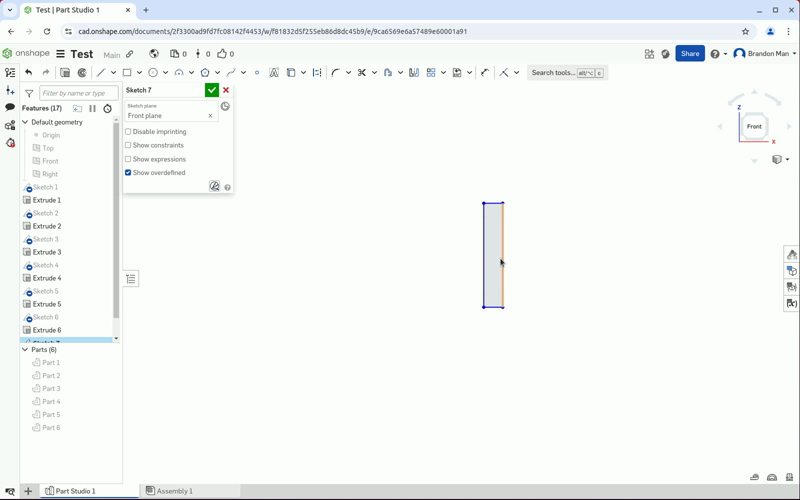
scroll(6)
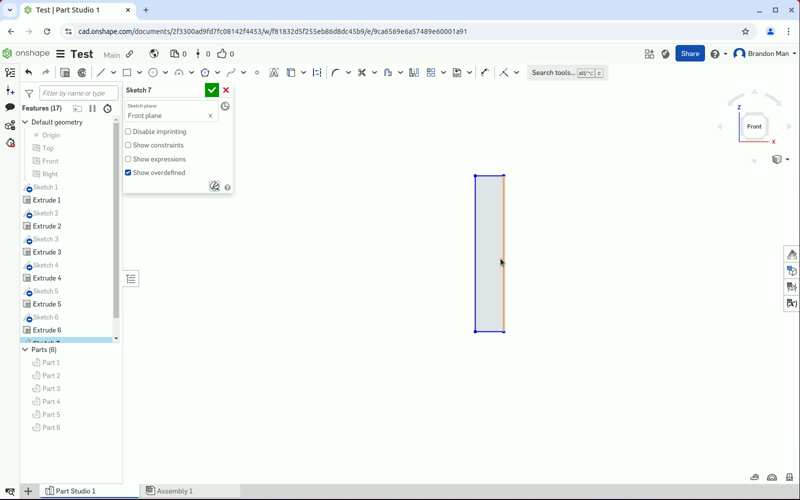
scroll(6)
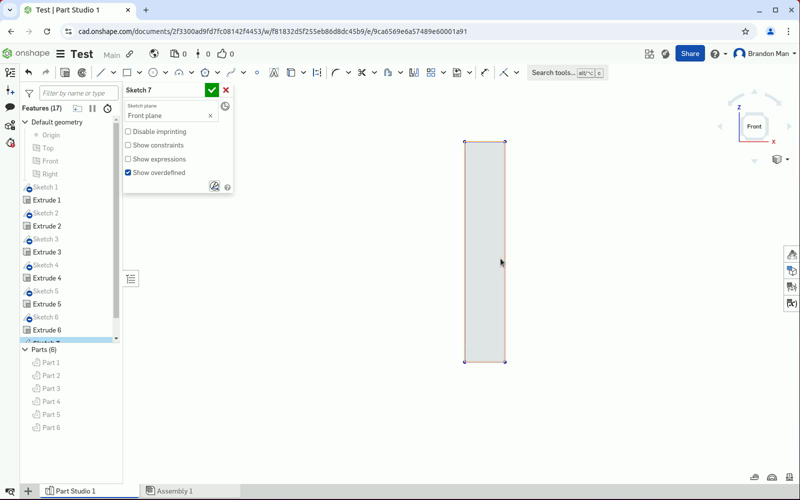
scroll(6)
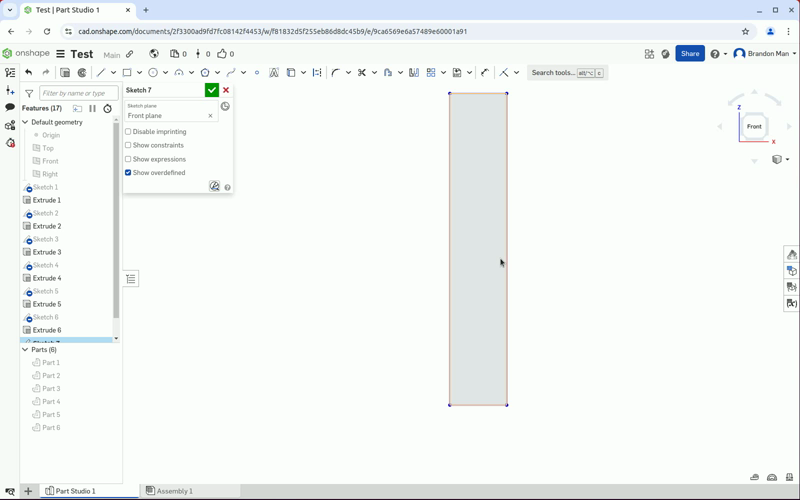
scroll(6)
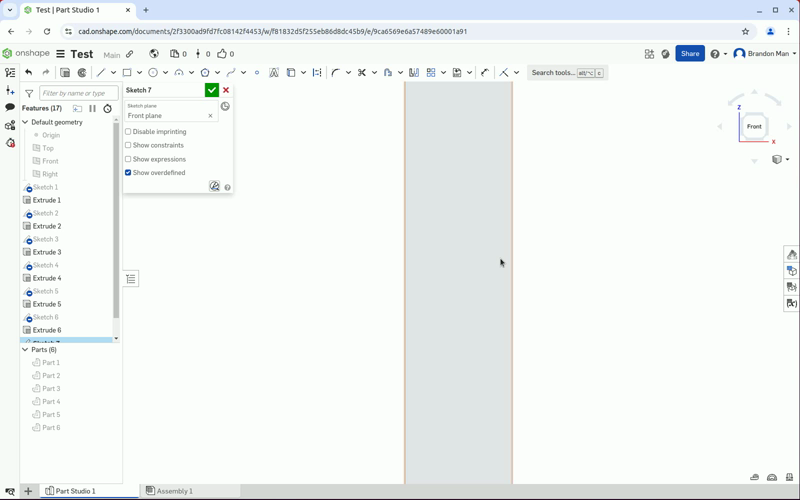
click(500, 258)
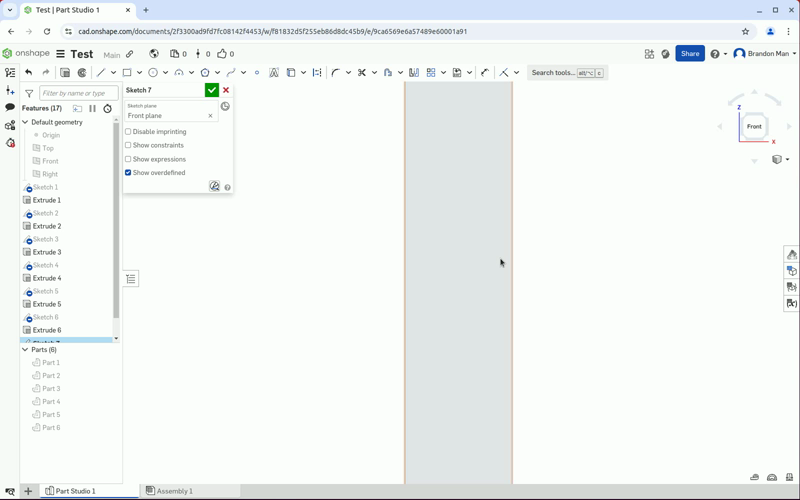
scroll(-6)
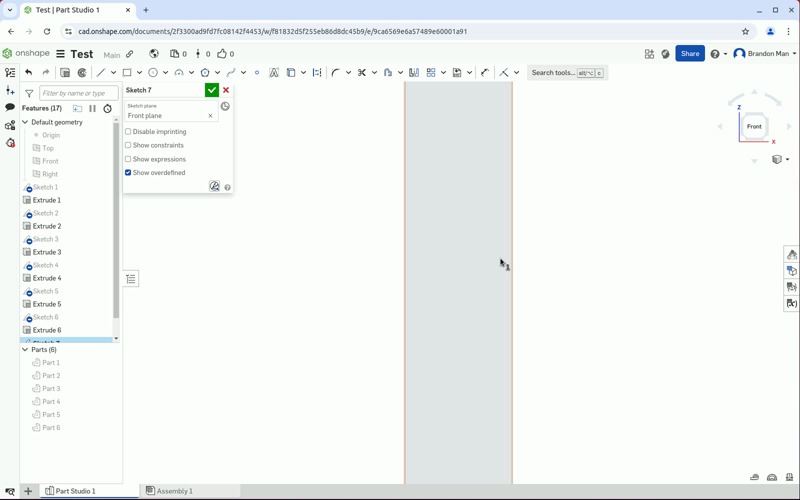
scroll(-6)
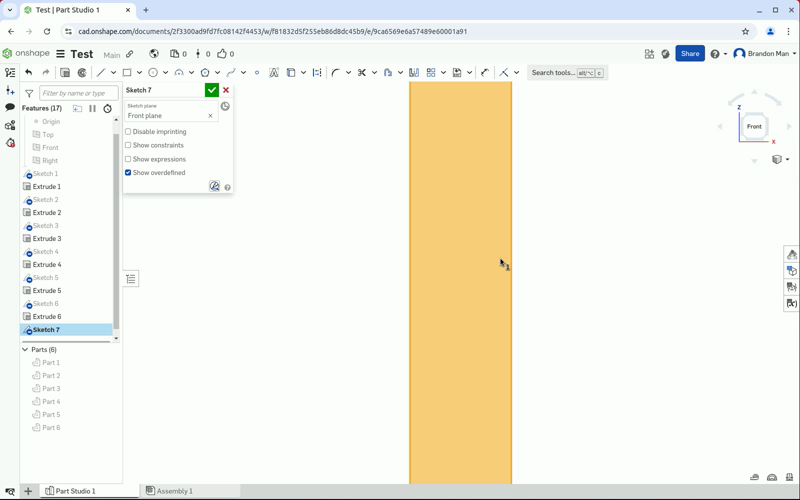
scroll(-6)
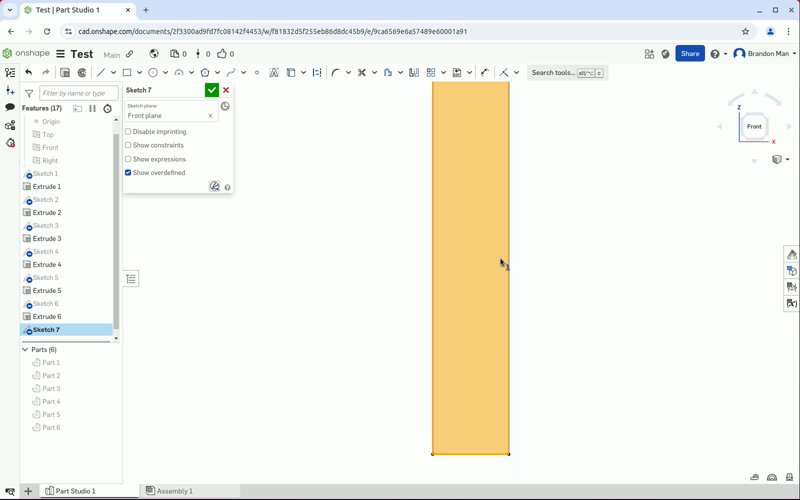
scroll(-6)
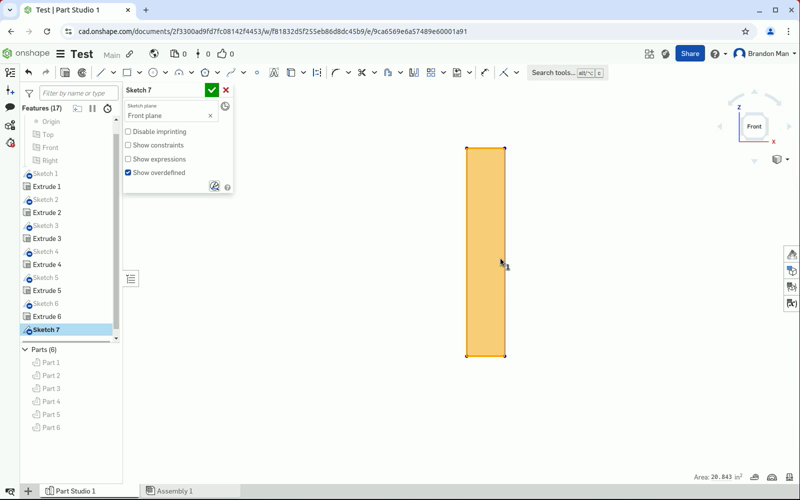
scroll(-6)
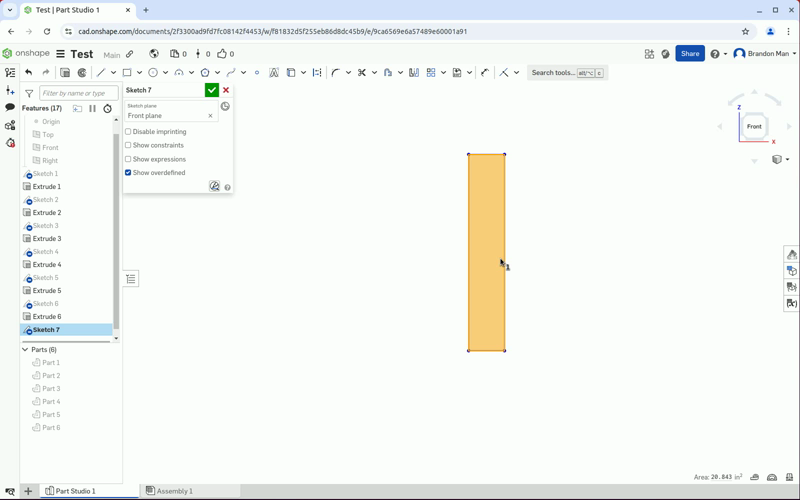
scroll(-6)
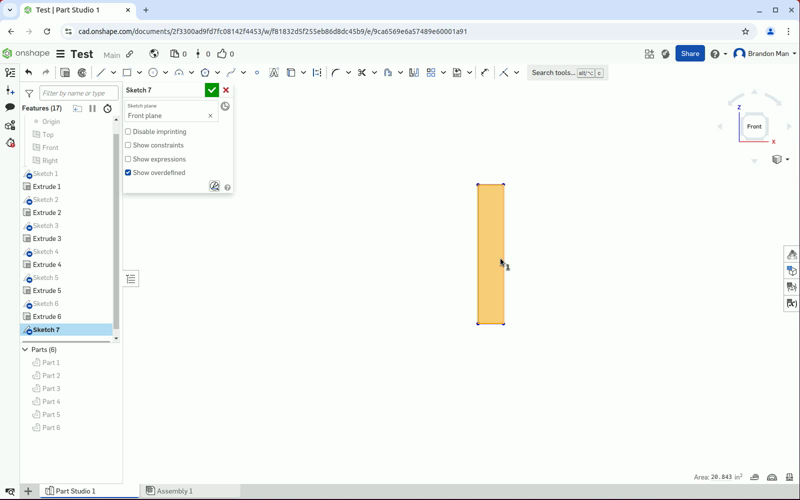
scroll(-6)
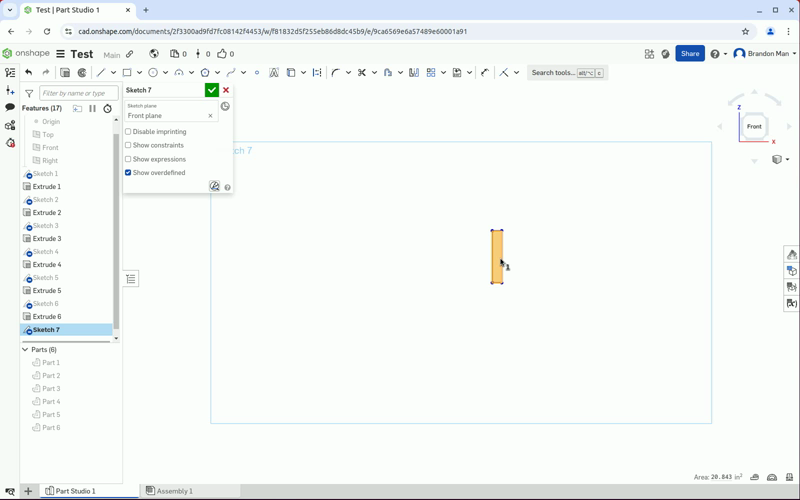
mouse_move(73, 352)
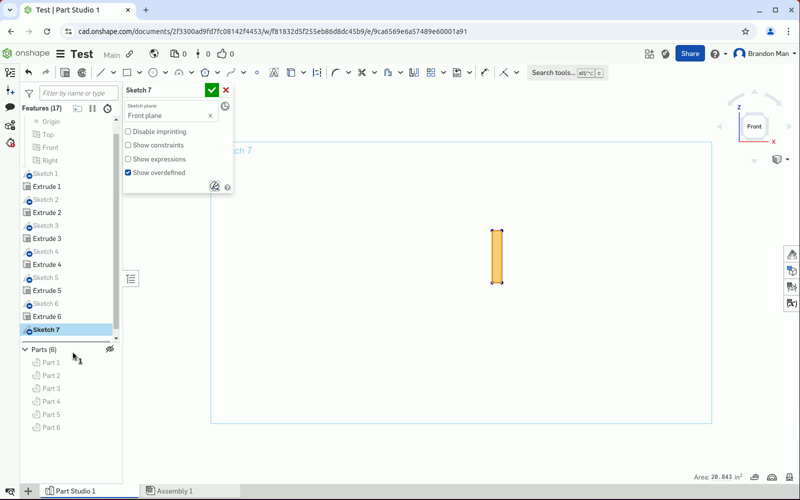
key(shift+y)
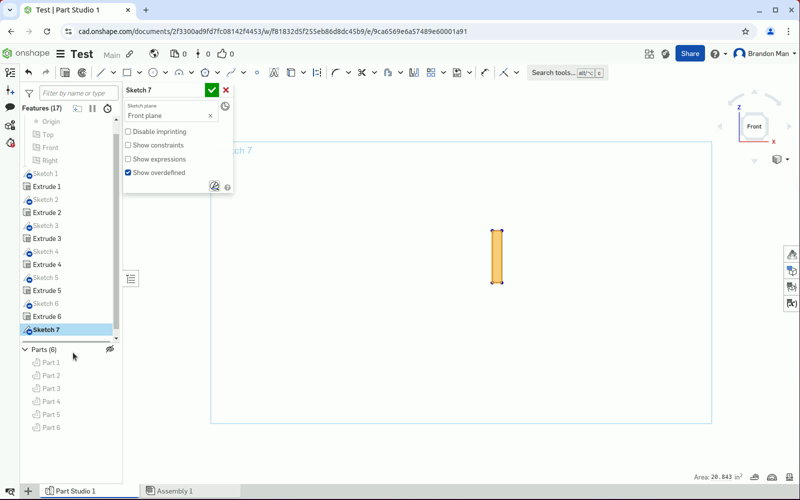
key(shift+e)
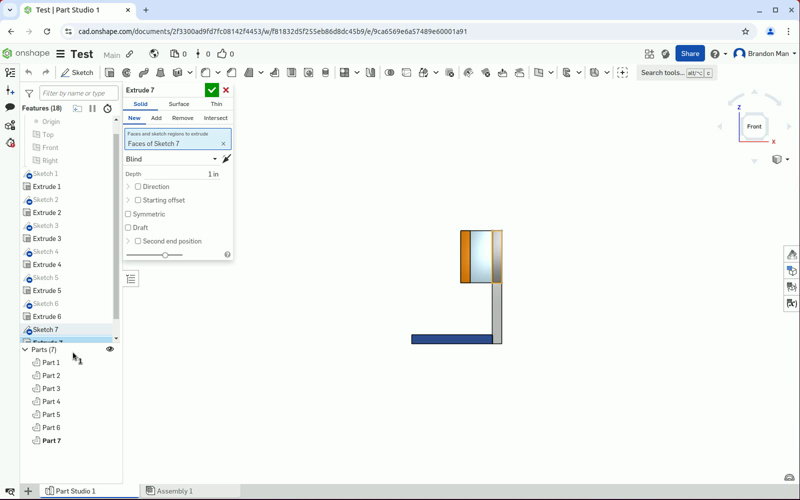
mouse_move(143, 106)
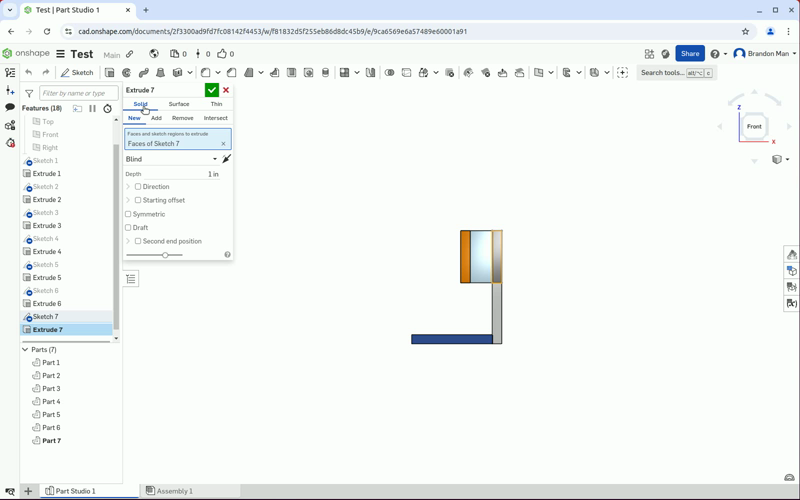
click(143, 106)
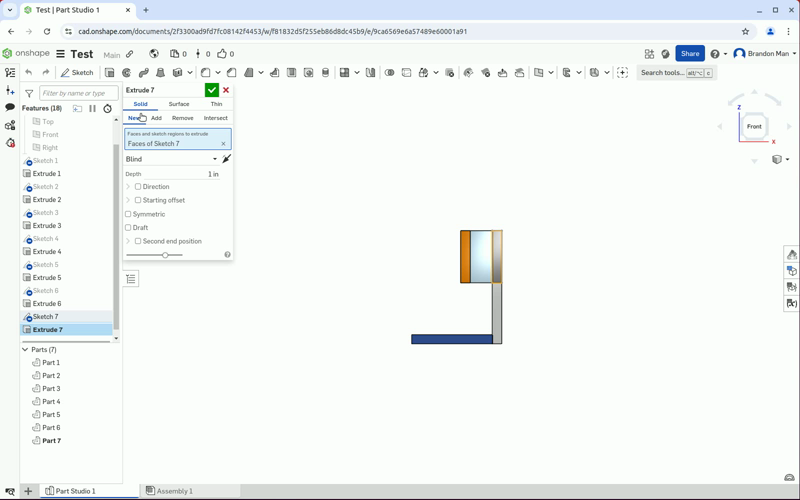
mouse_move(137, 120)
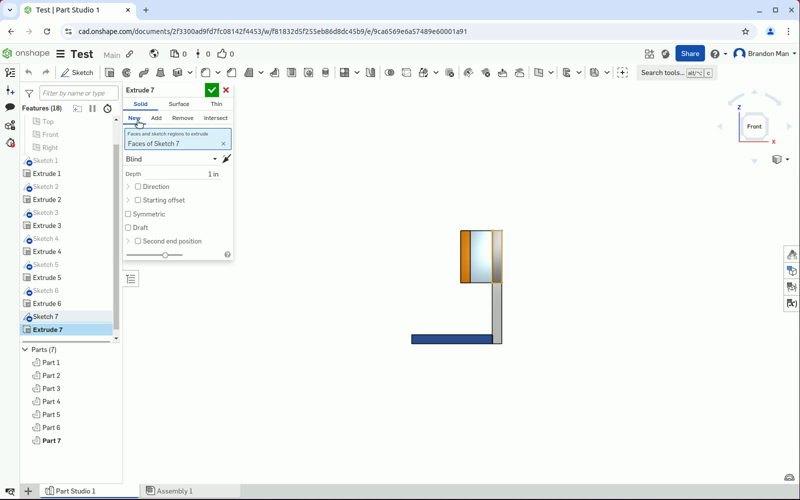
click(137, 120)
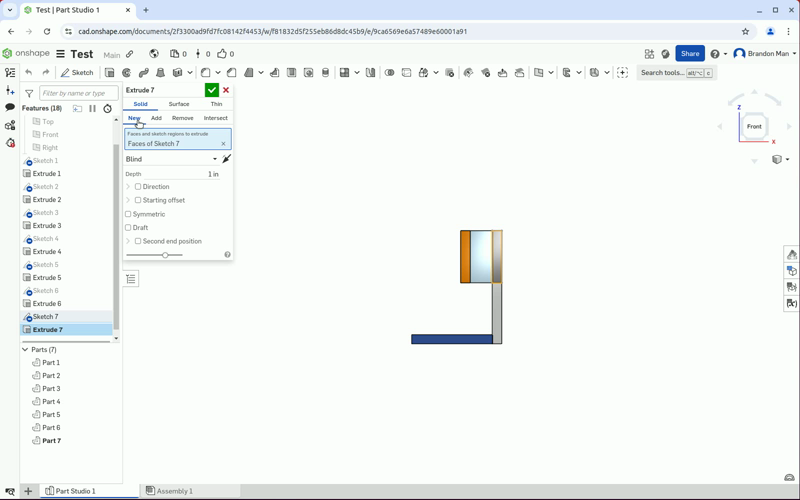
key(tab, 4)
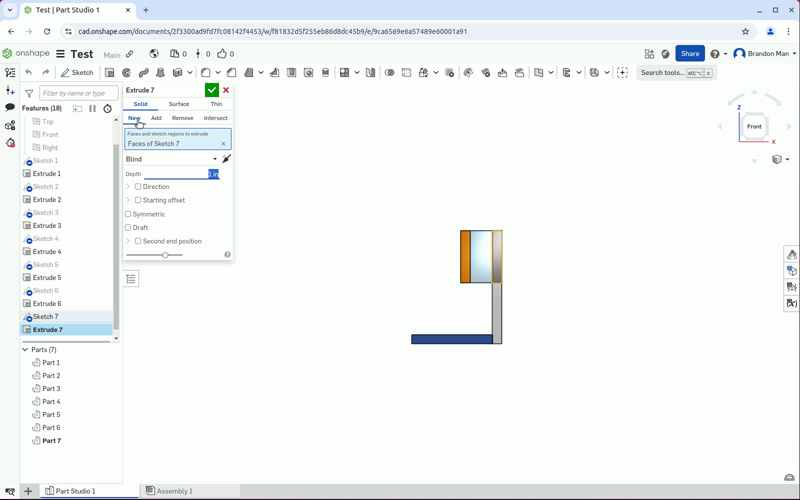
text(1.926)
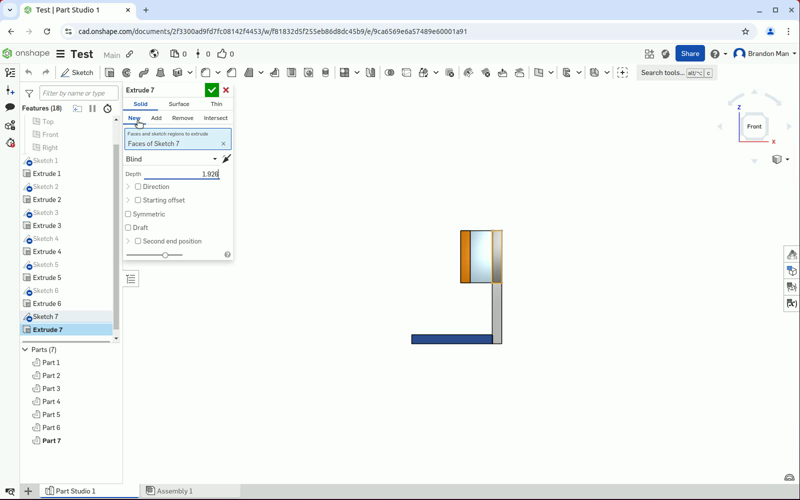
key(enter)
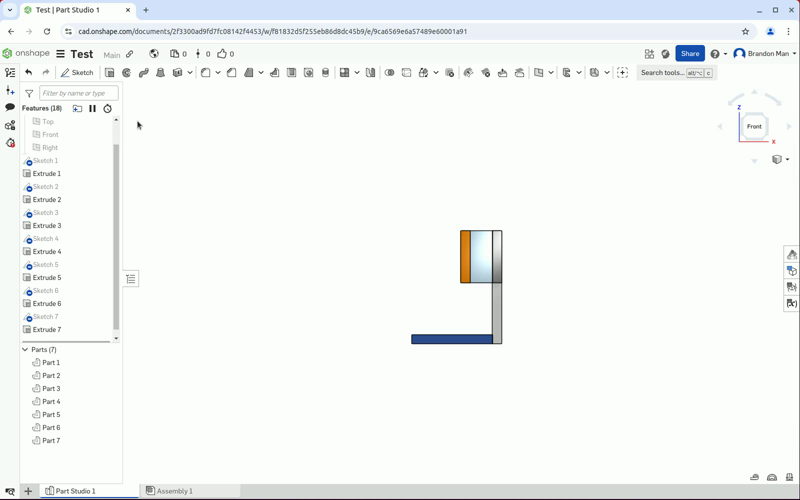
key(shift+h)
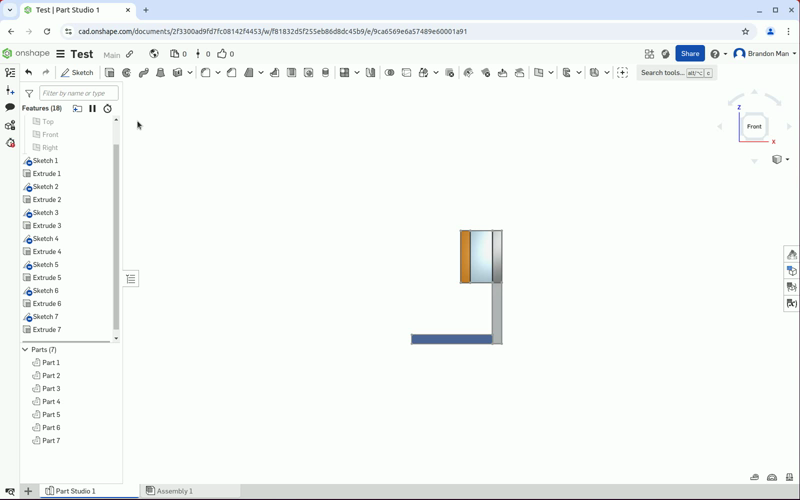
key(shift+h)
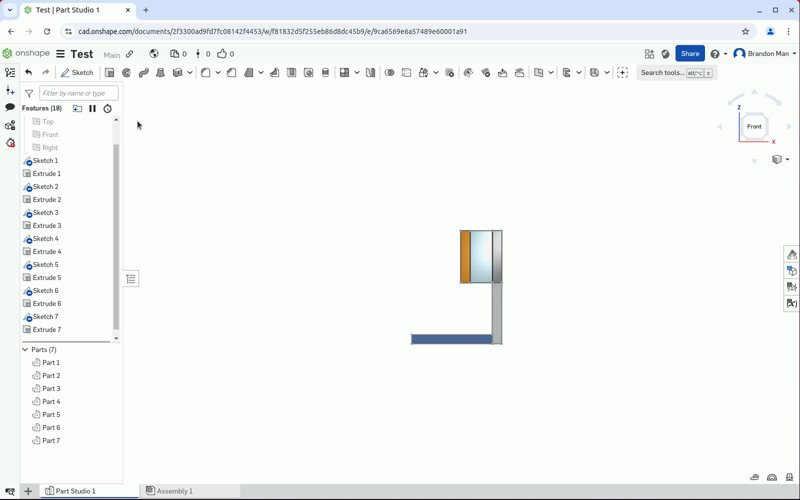
key(shift+7)
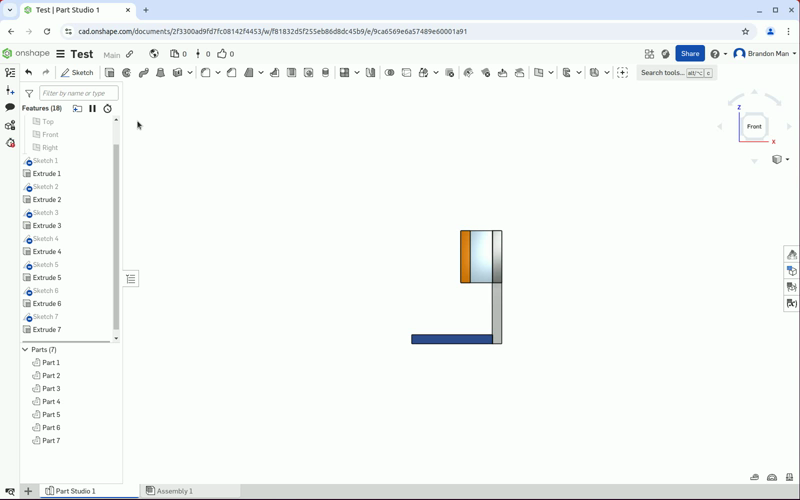
key(left, 2)
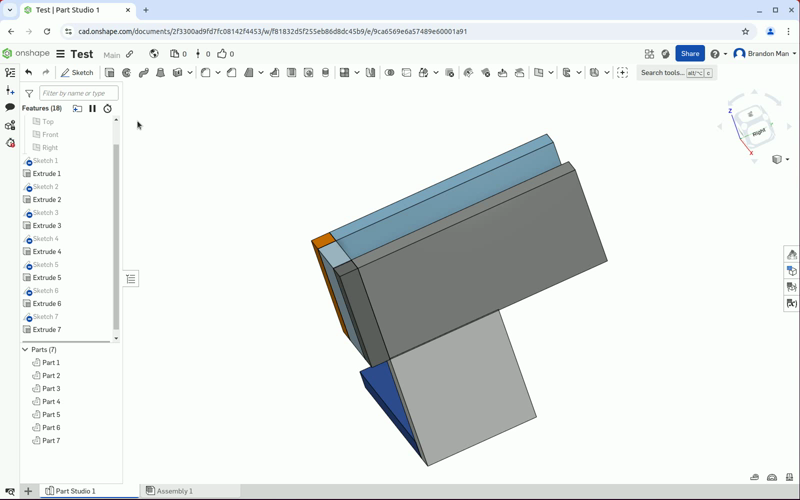
key(down, 2)
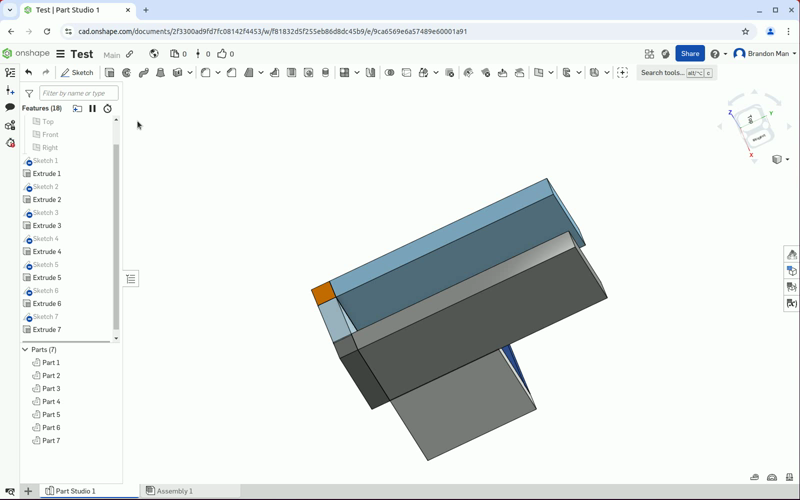
key(up, 2)
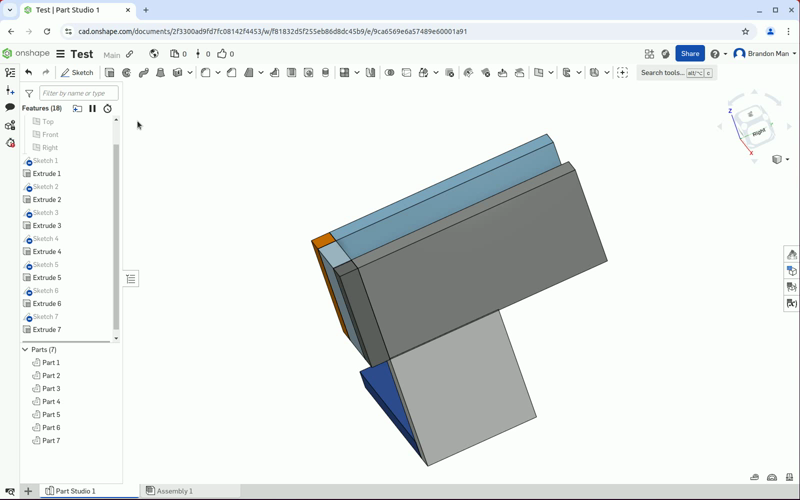
key(right, 2)
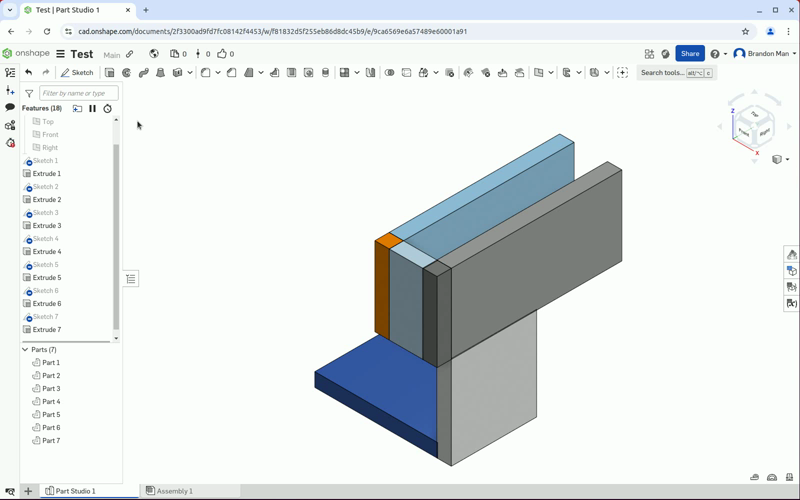
mouse_move(69, 163)
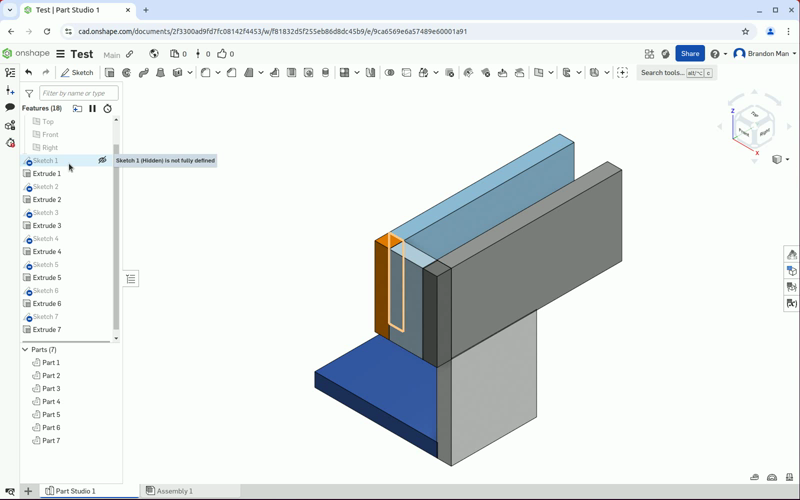
click(69, 163)